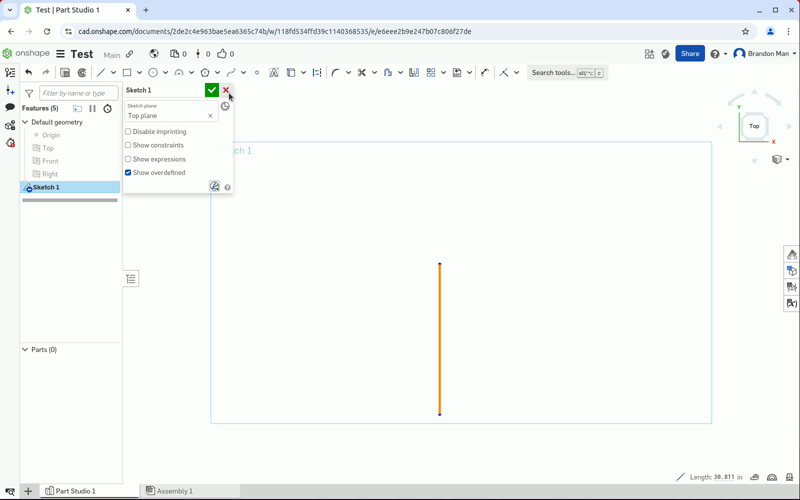
key(shift+h)
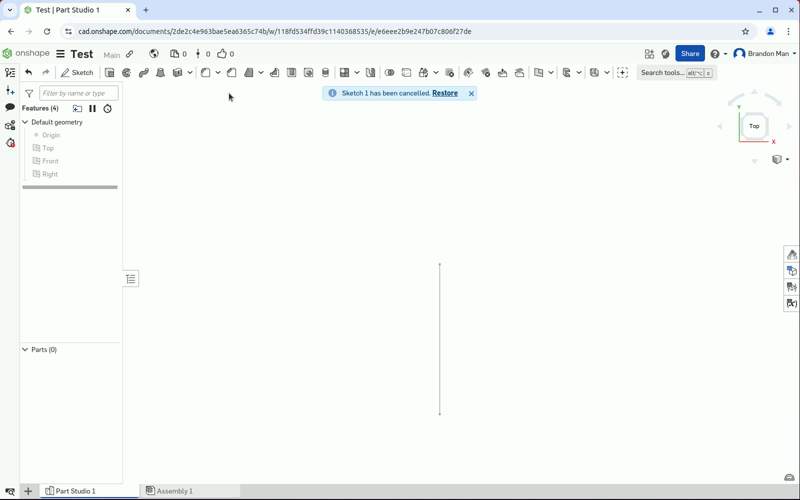
mouse_move(73, 352)
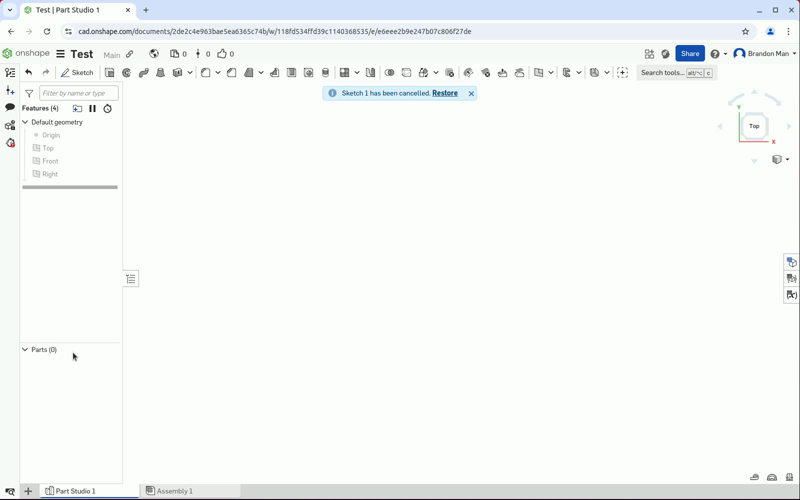
key(y)
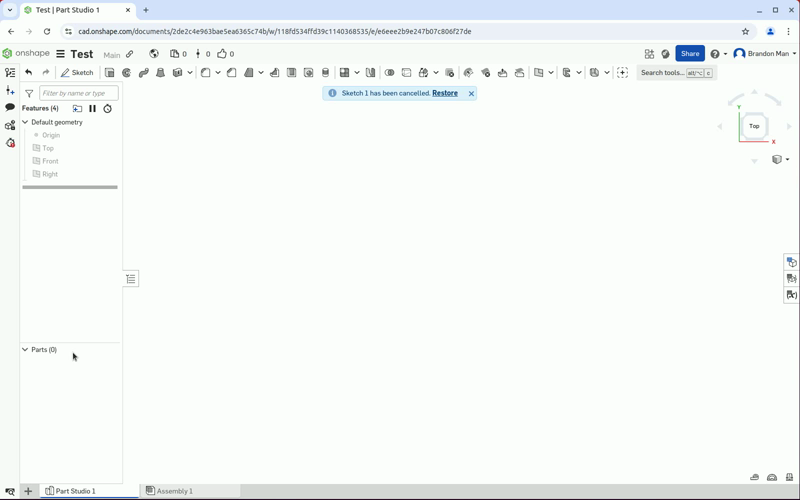
key(shift+p)
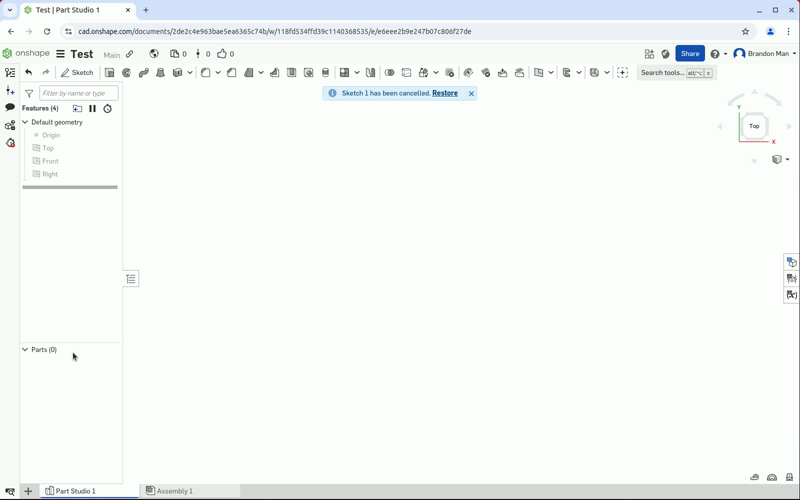
key(space)
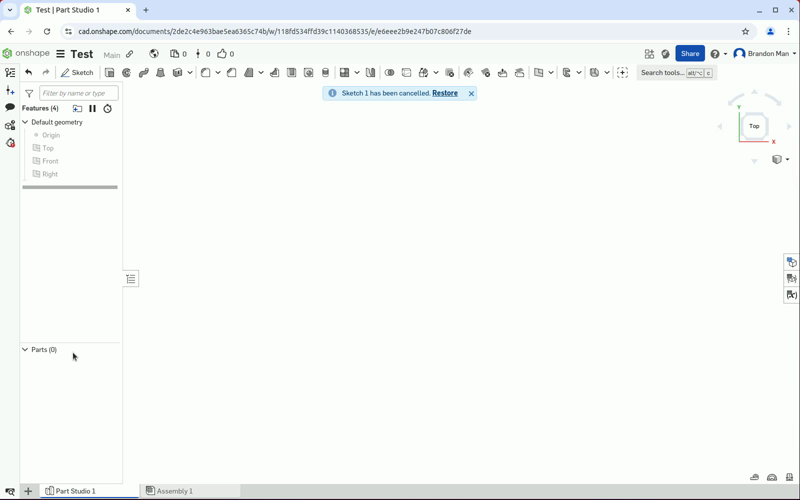
key_down(shift)
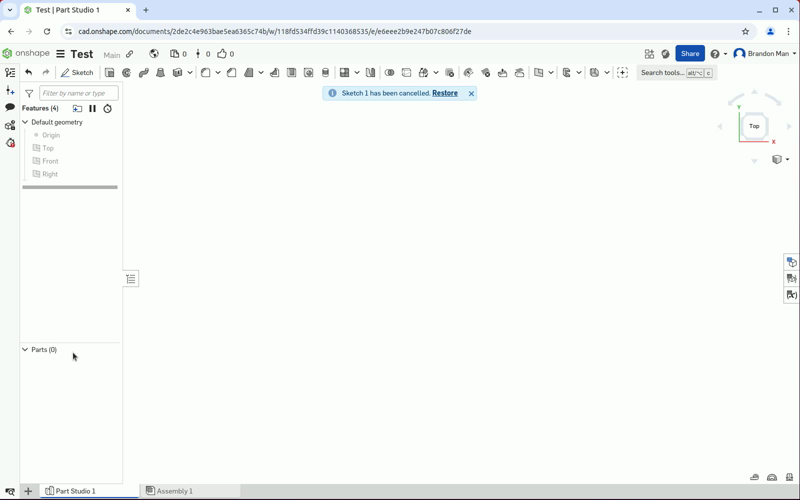
key(up)
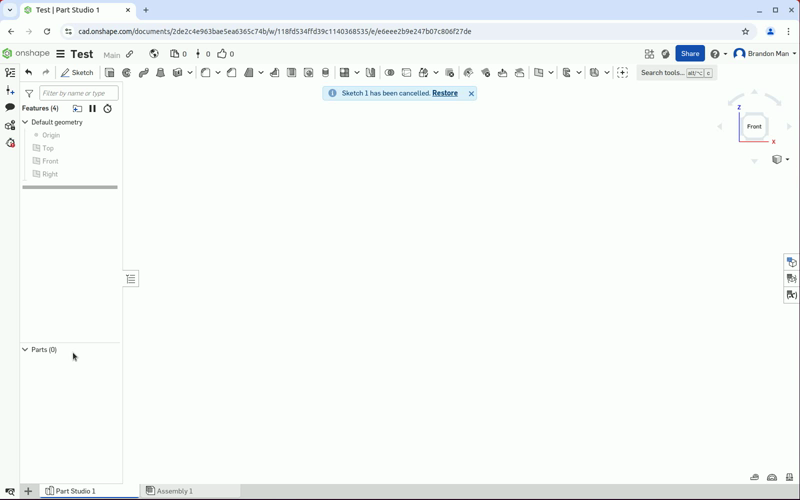
key_up(shift)
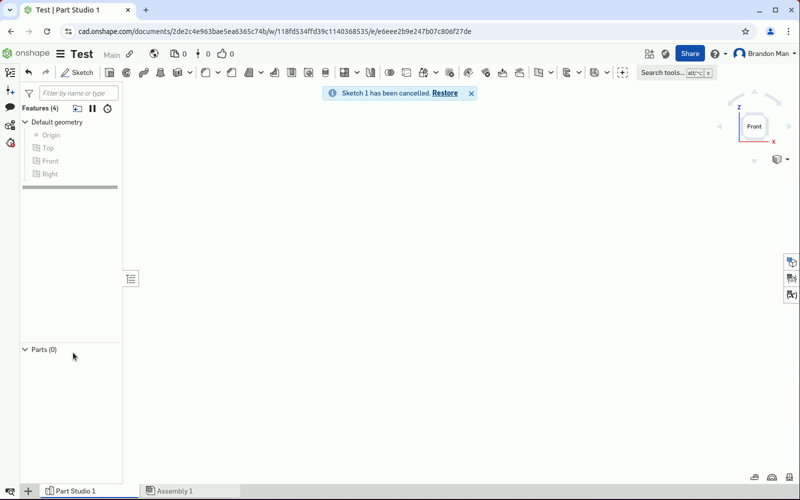
key(space)
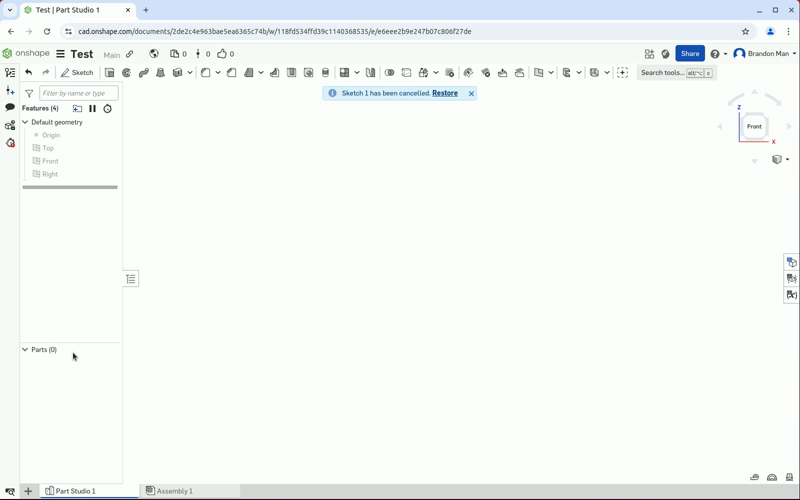
key_down(shift)
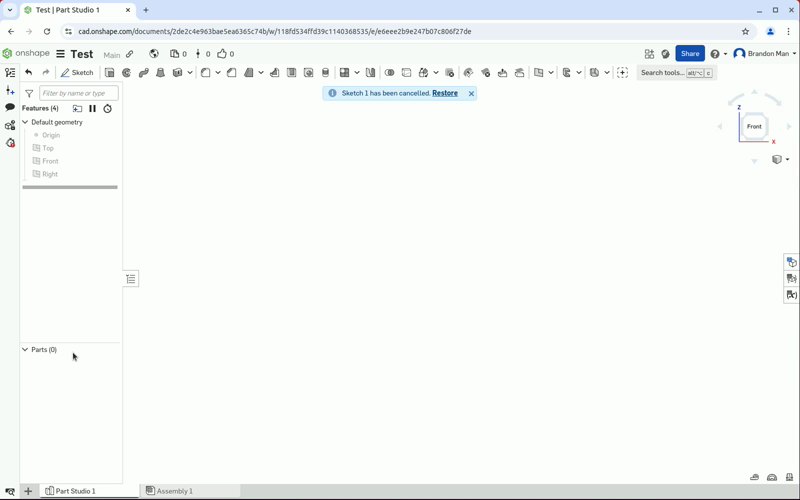
key(left)
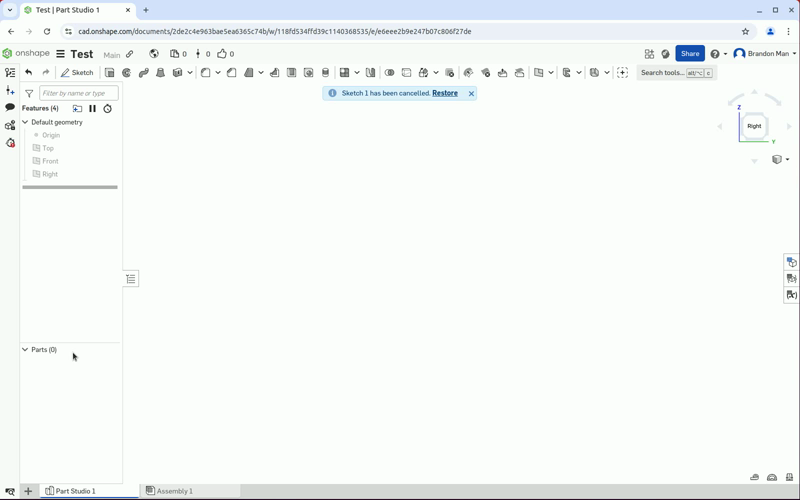
key_up(shift)
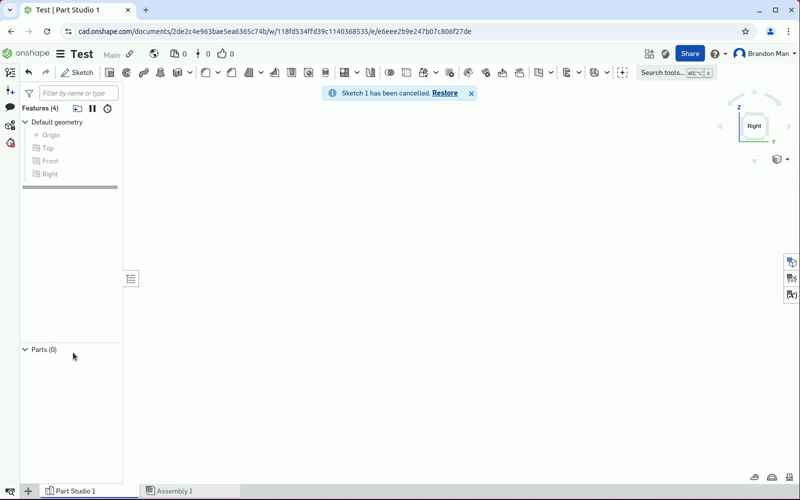
mouse_move(73, 352)
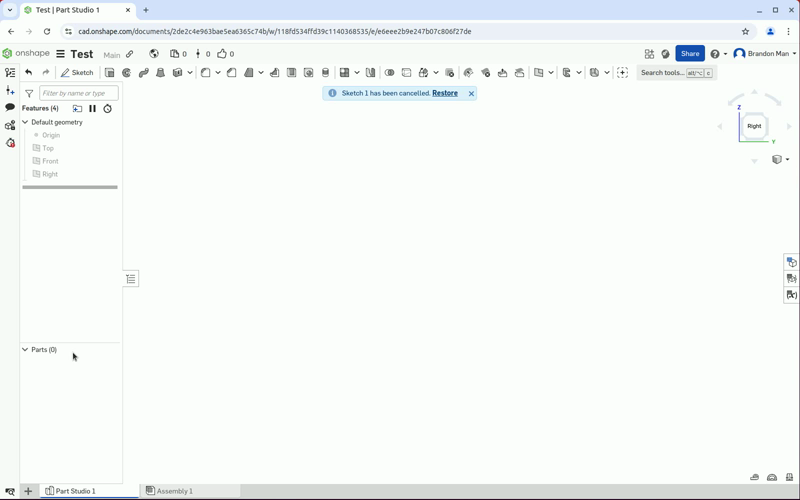
key(shift+y)
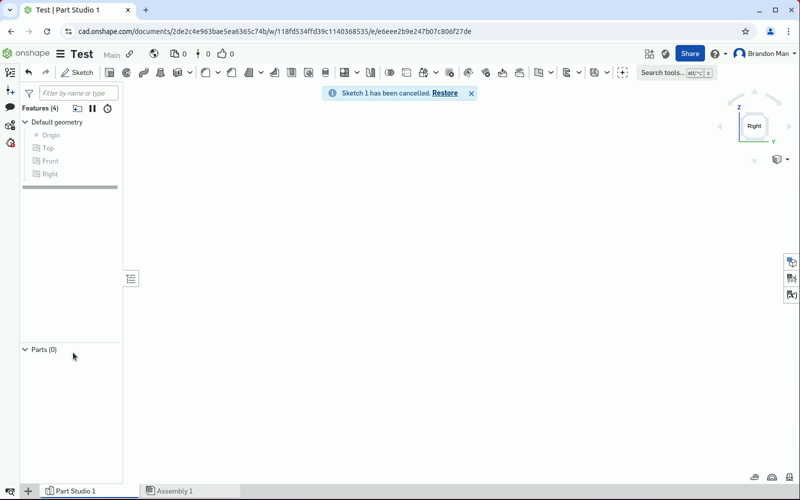
key(shift+s)
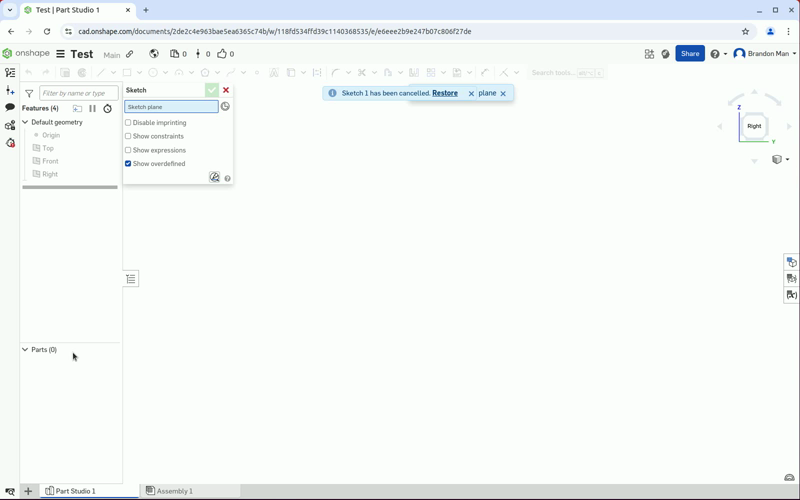
mouse_move(73, 176)
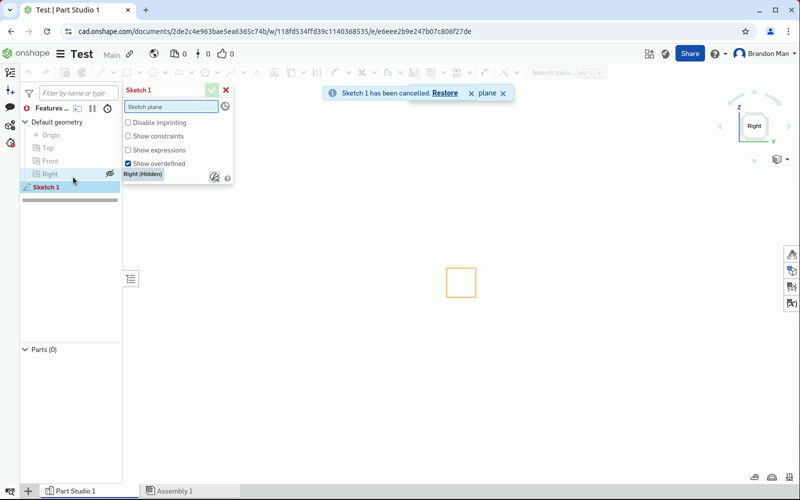
click(73, 176)
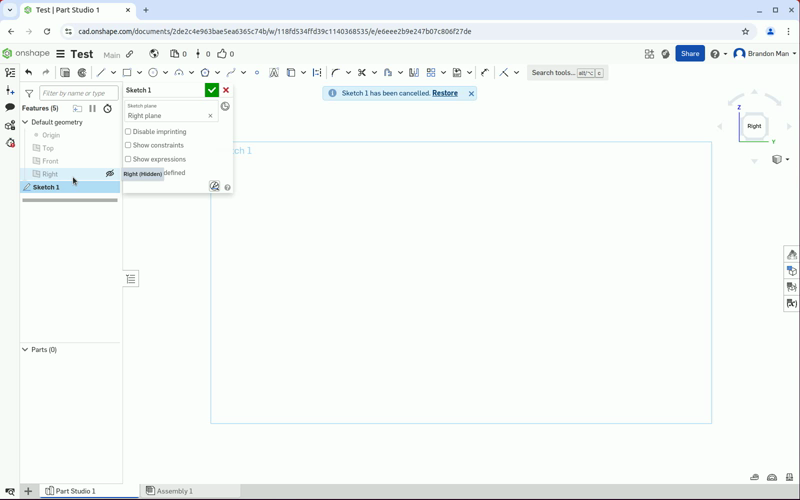
mouse_move(73, 352)
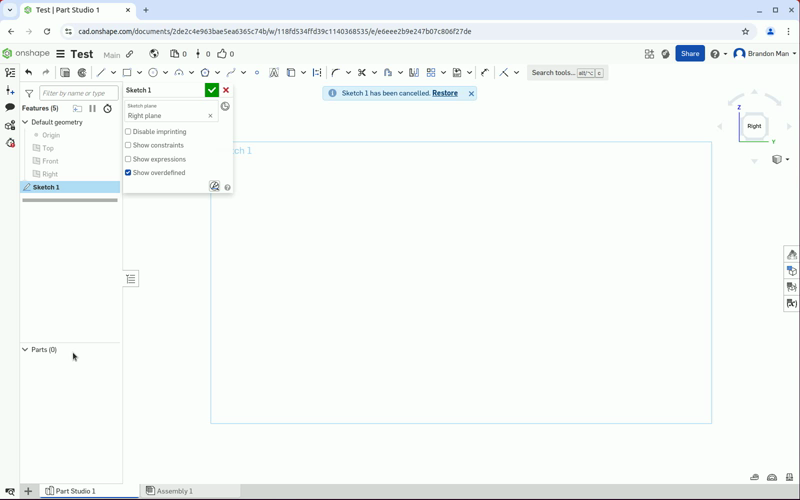
key(y)
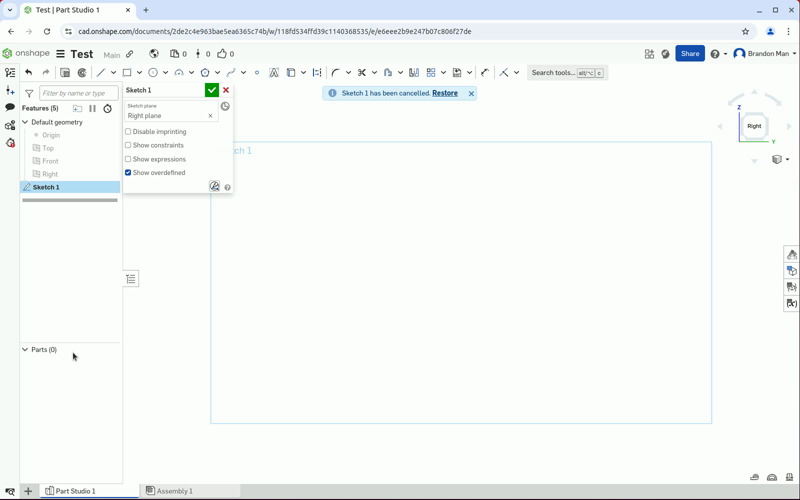
key(l)
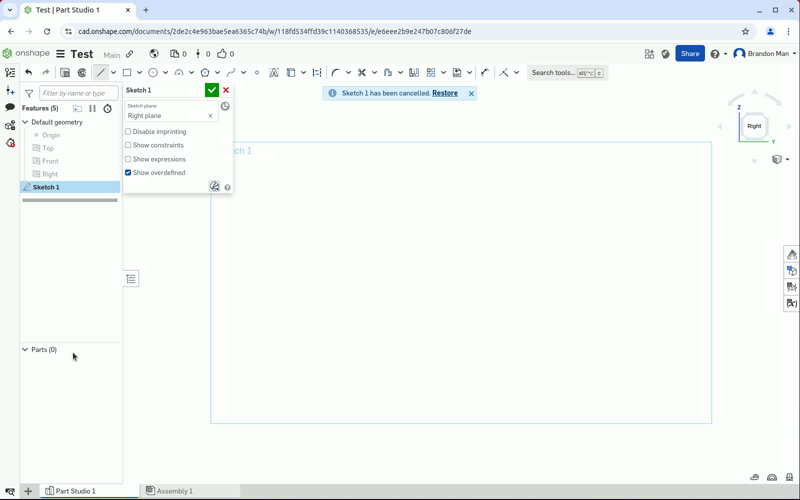
key_down(shift)
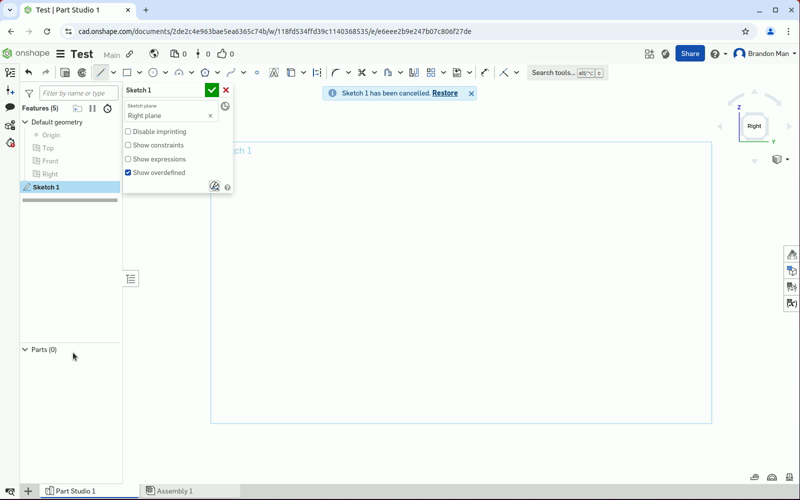
mouse_move(427, 311)
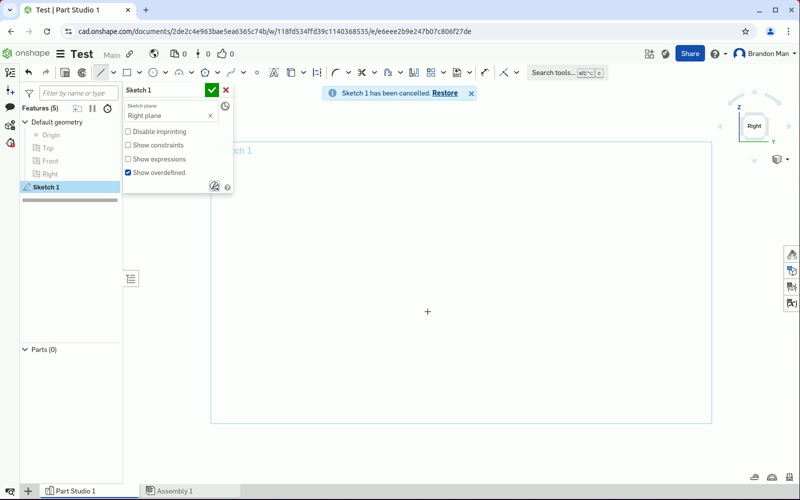
click(427, 311)
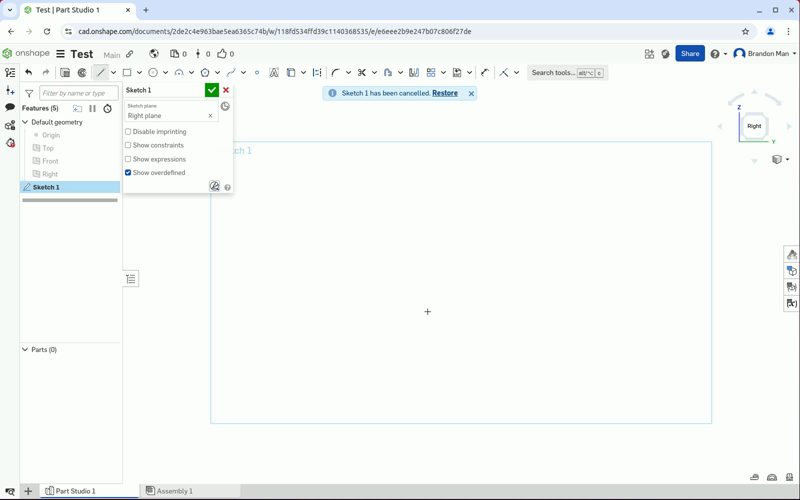
key_up(shift)
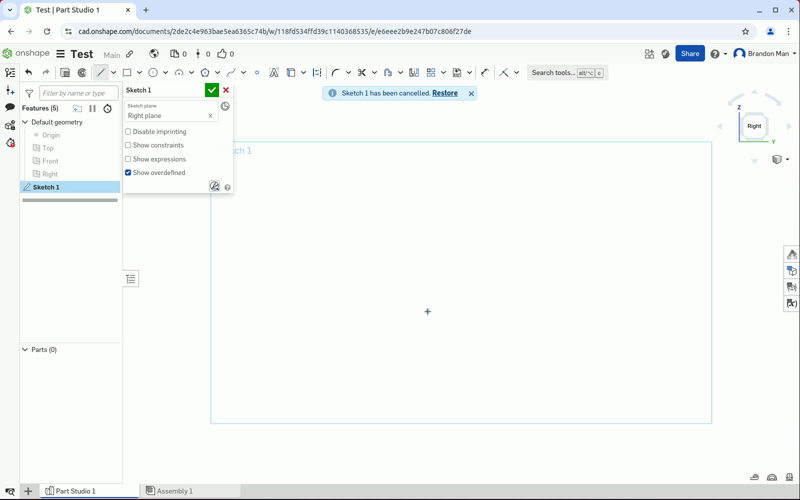
key_down(shift)
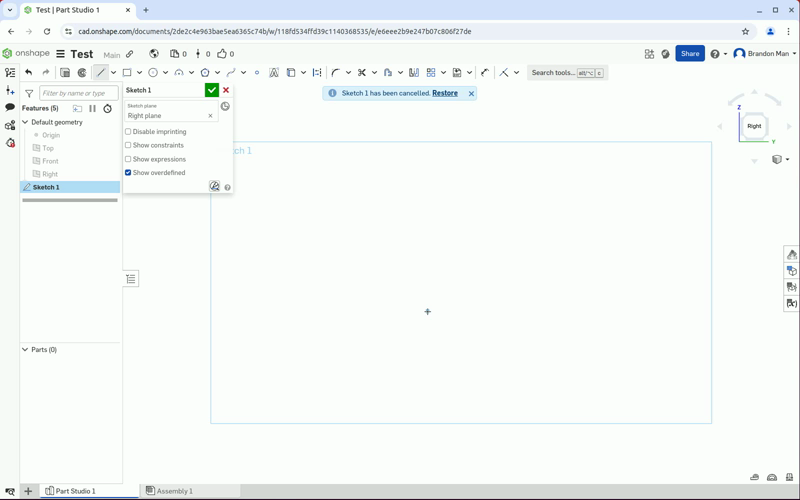
mouse_move(494, 311)
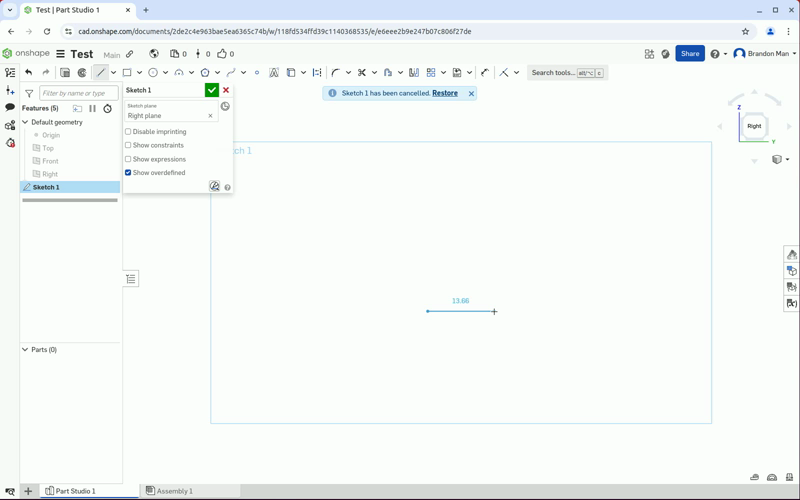
click(494, 311)
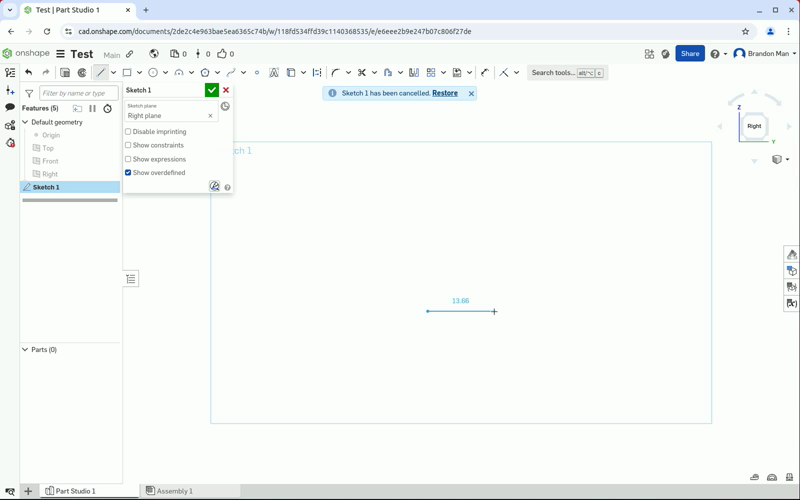
key_up(shift)
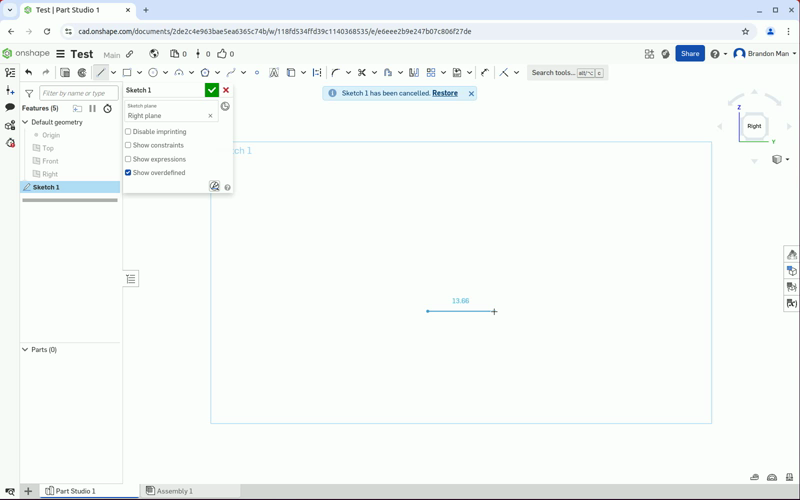
key_down(shift)
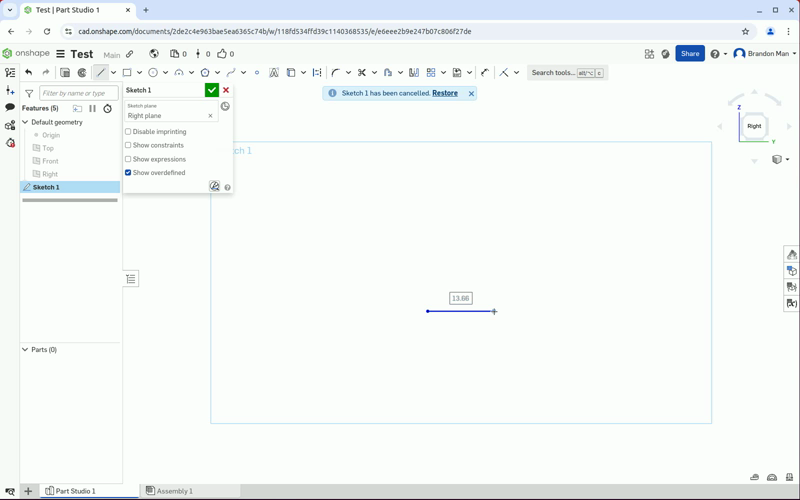
mouse_move(494, 245)
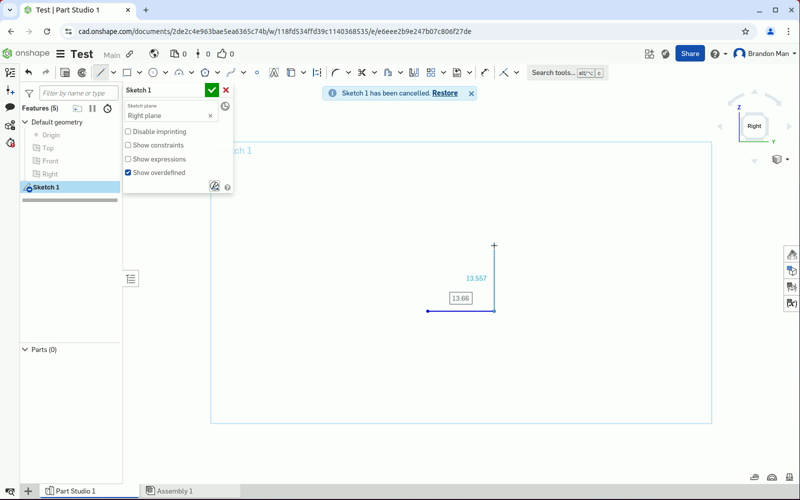
click(494, 245)
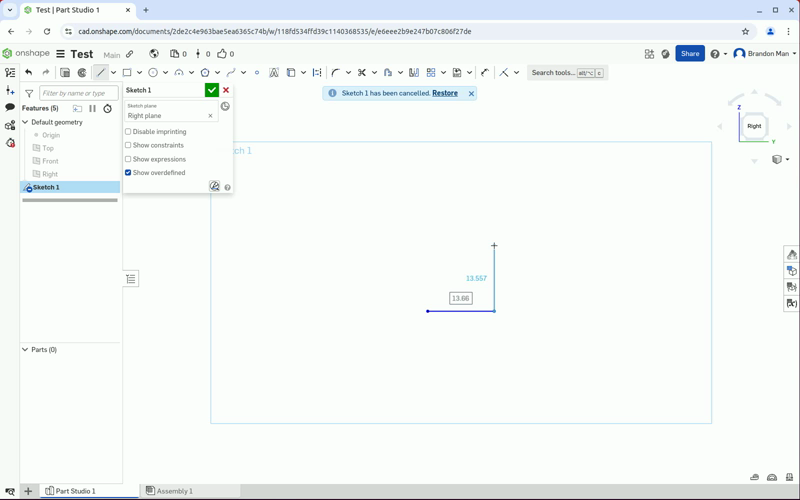
key_up(shift)
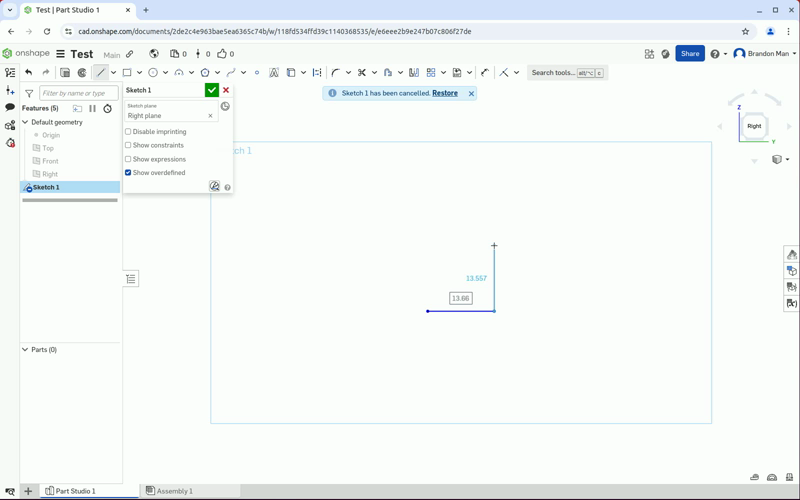
key_down(shift)
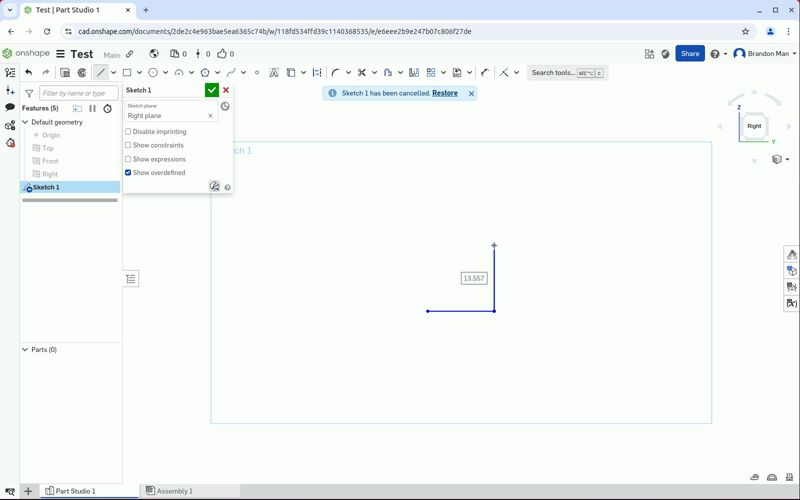
mouse_move(427, 245)
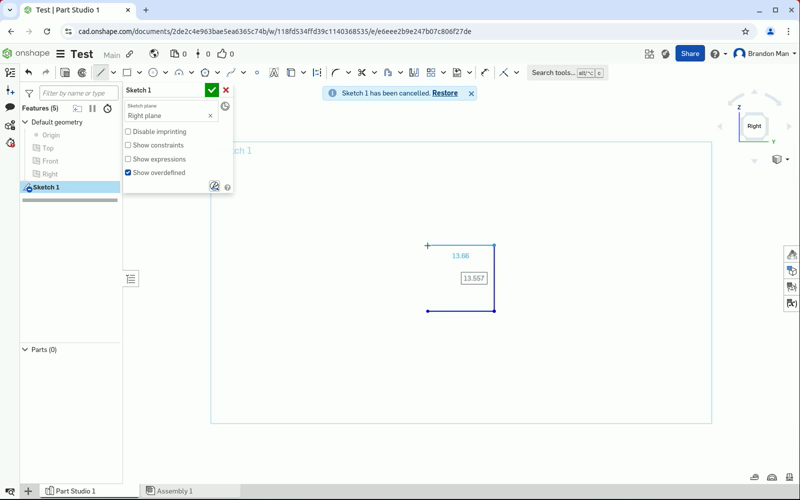
click(427, 245)
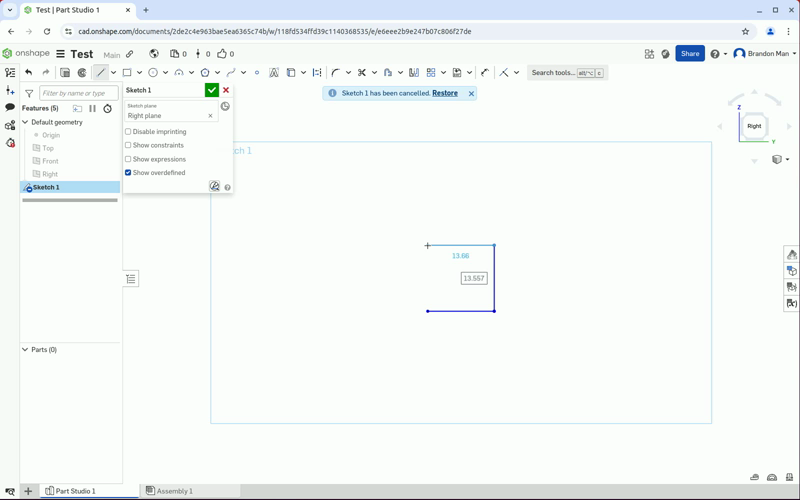
key_up(shift)
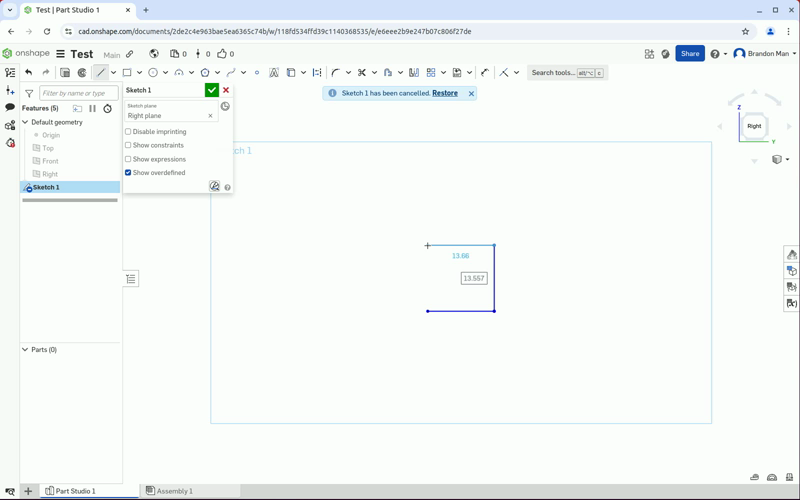
key_down(shift)
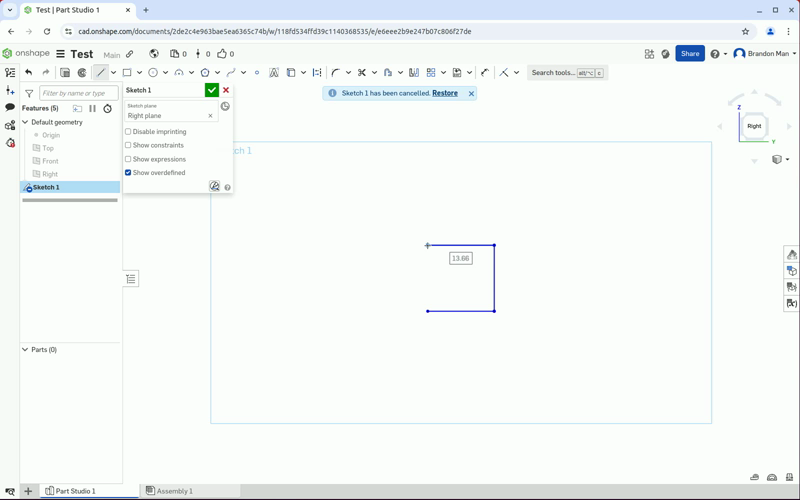
mouse_move(427, 311)
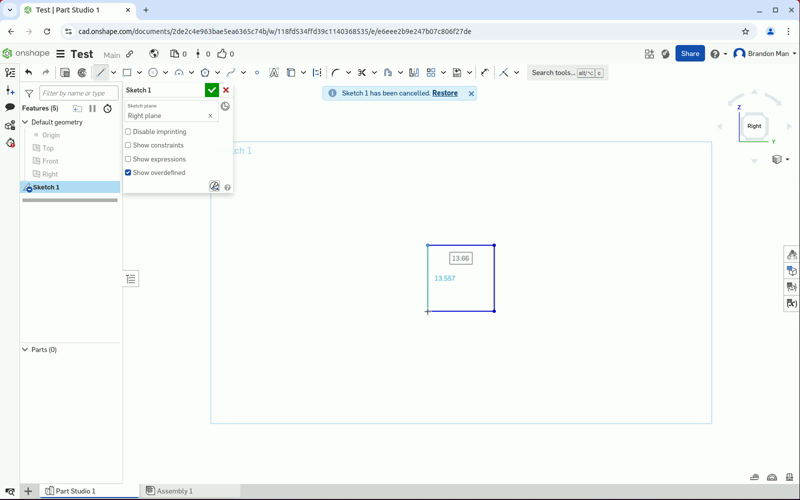
key_up(shift)
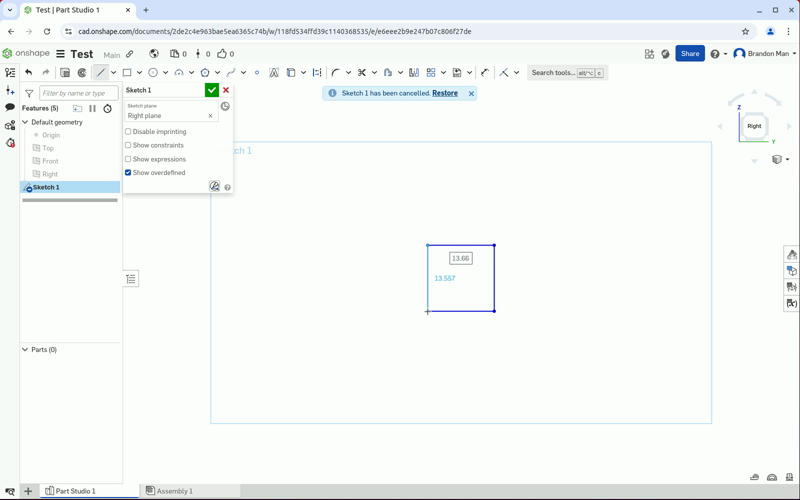
click(427, 311)
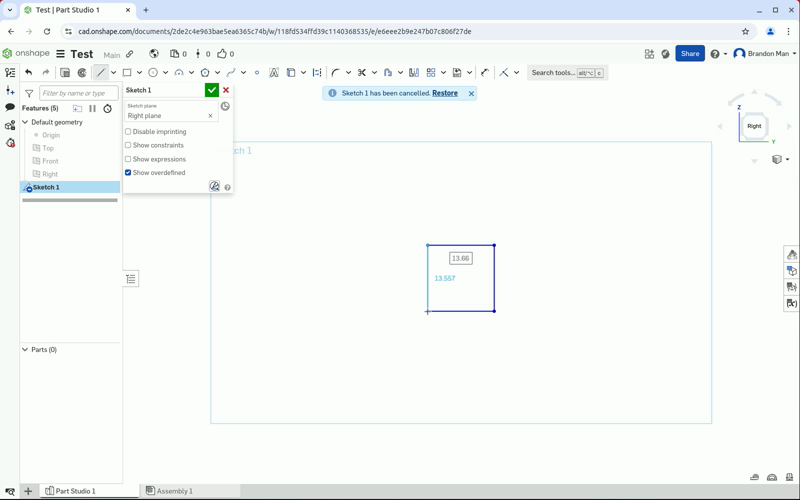
key(esc)
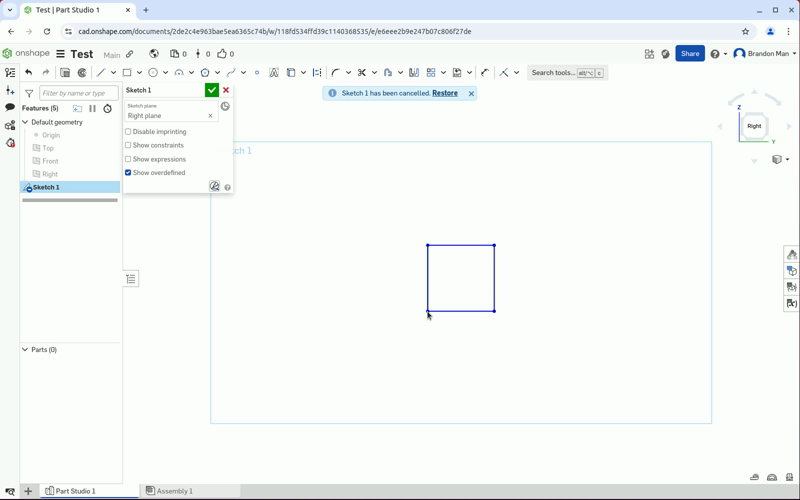
key(c)
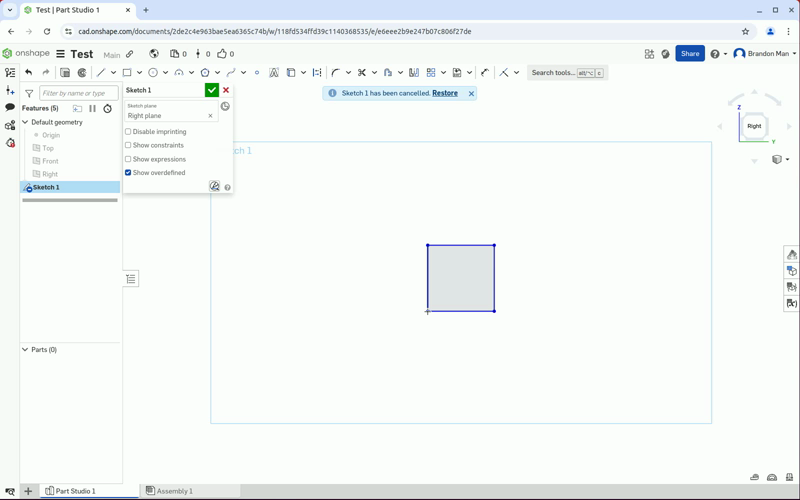
key_down(shift)
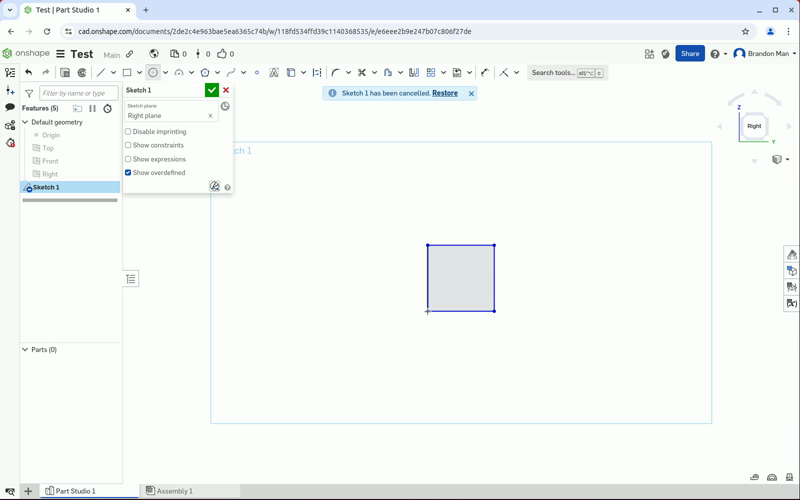
mouse_move(461, 282)
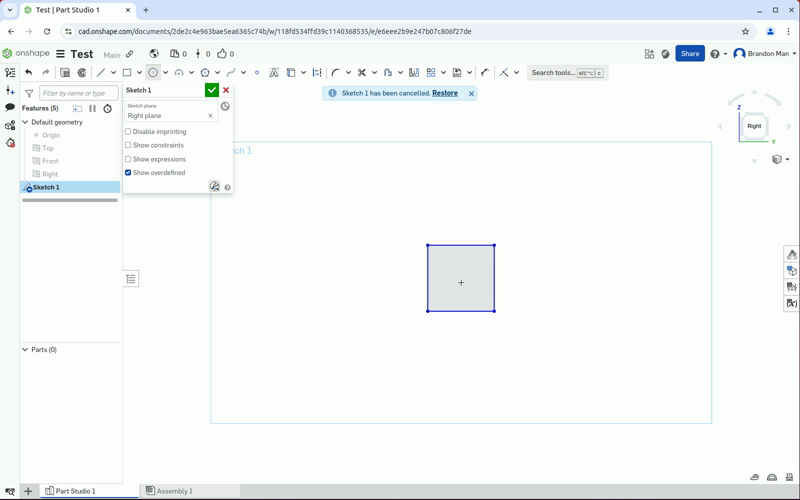
click(461, 282)
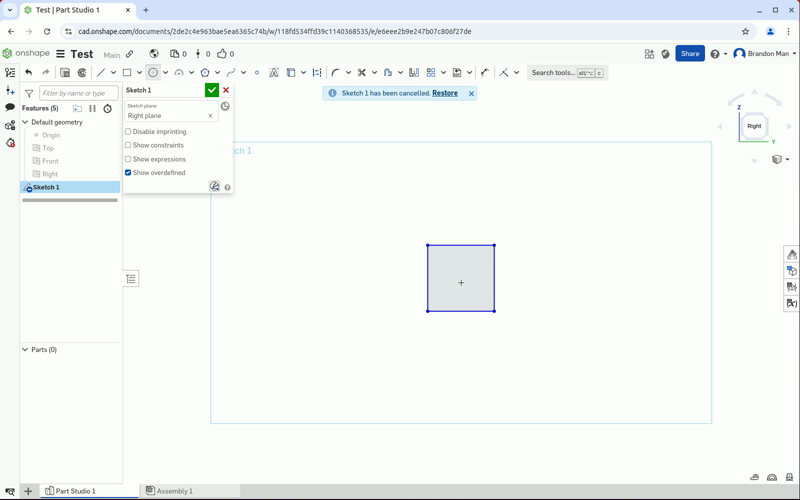
key_up(shift)
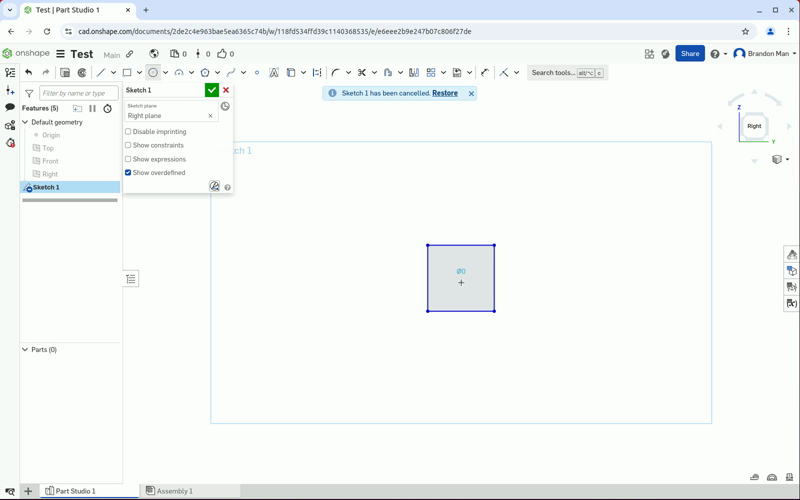
mouse_move(468, 282)
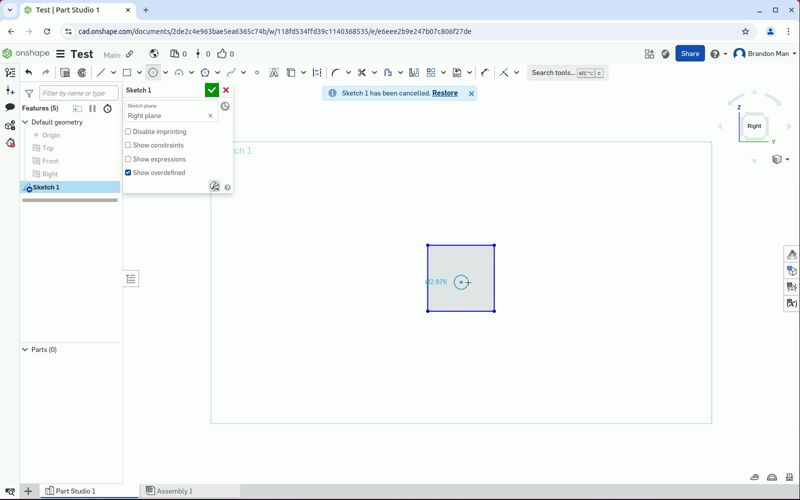
click(468, 282)
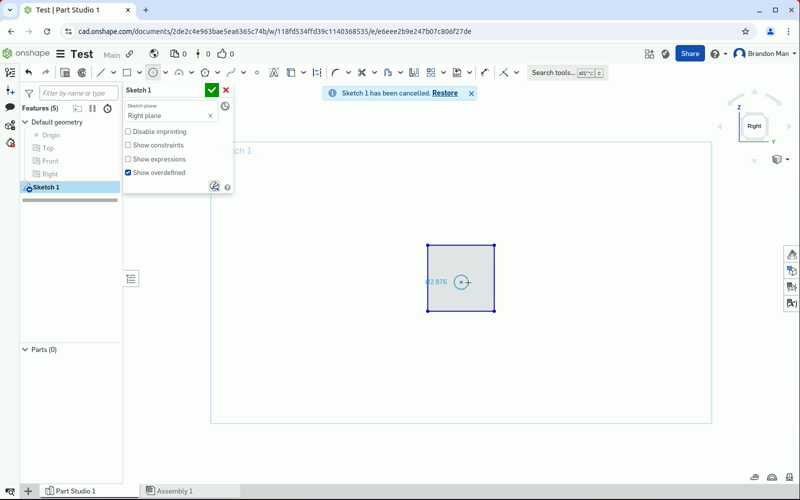
key(esc)
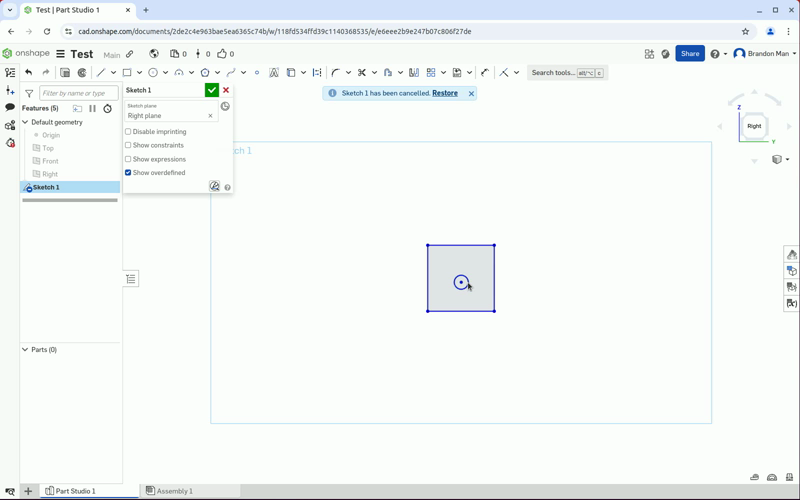
mouse_move(449, 300)
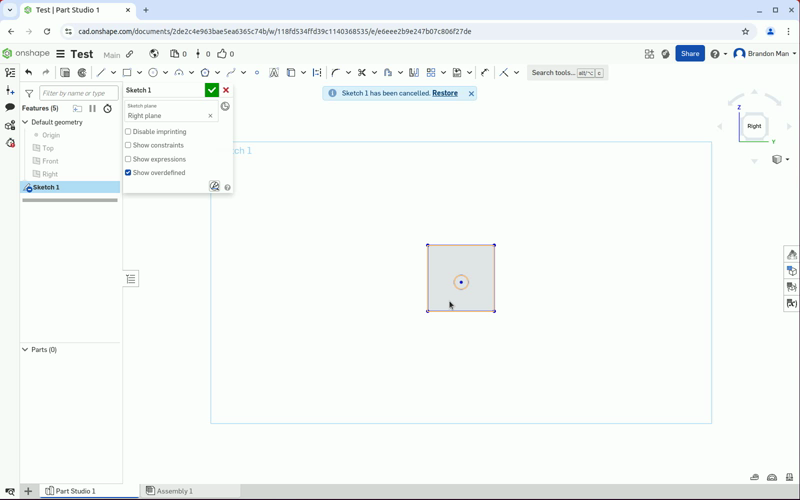
click(449, 300)
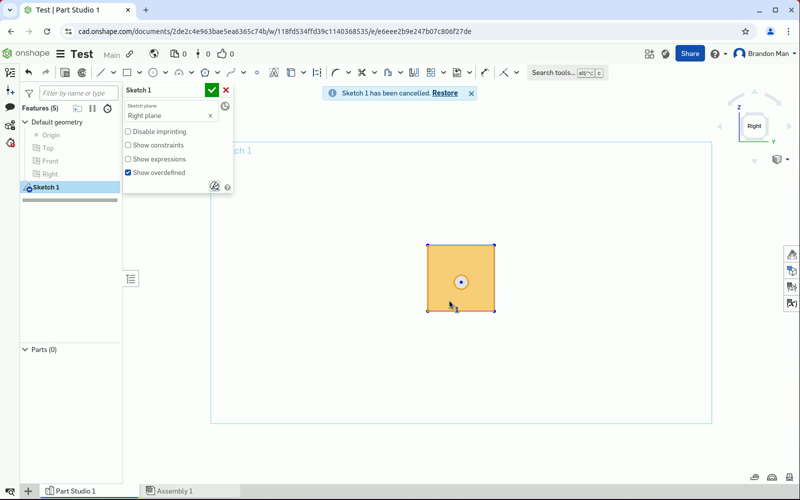
mouse_move(73, 352)
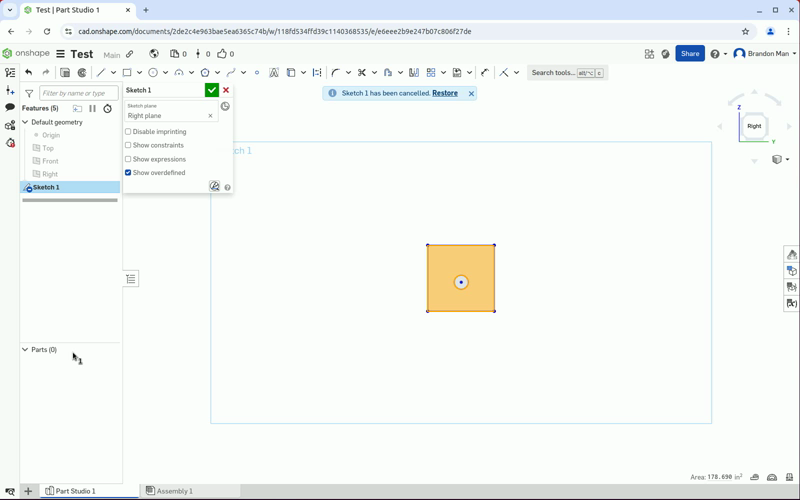
key(shift+y)
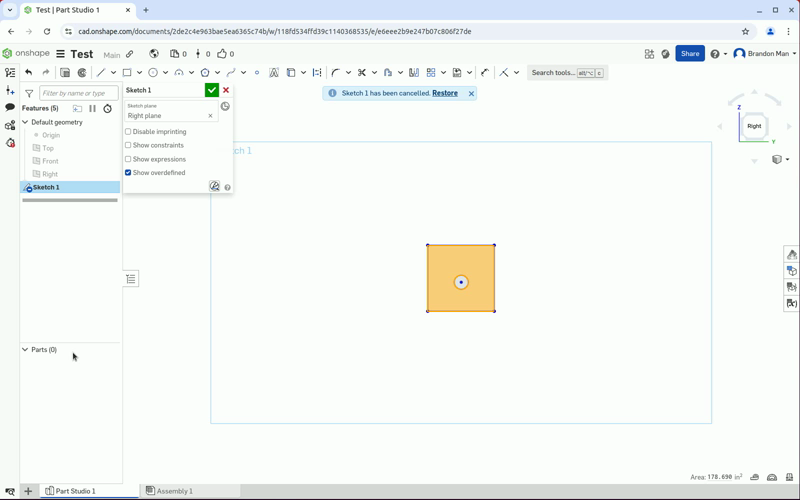
key(shift+e)
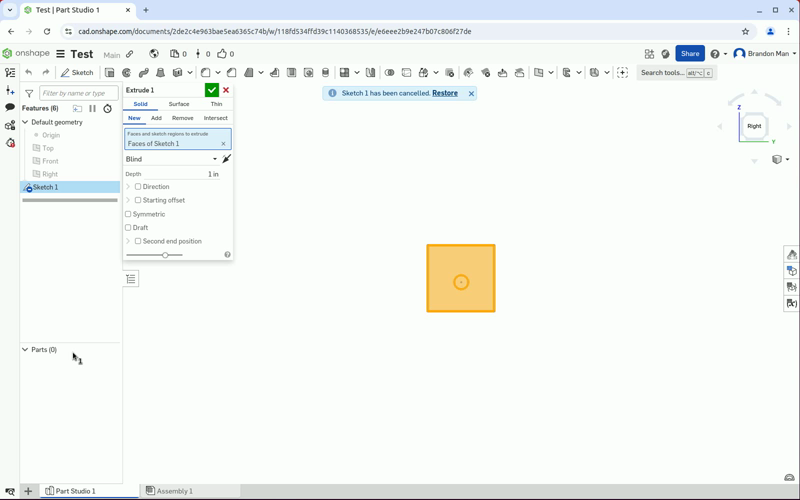
mouse_move(143, 106)
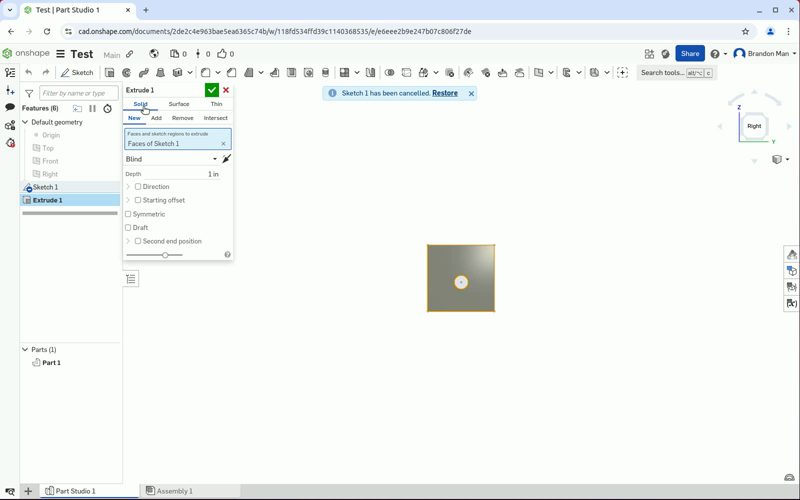
click(143, 106)
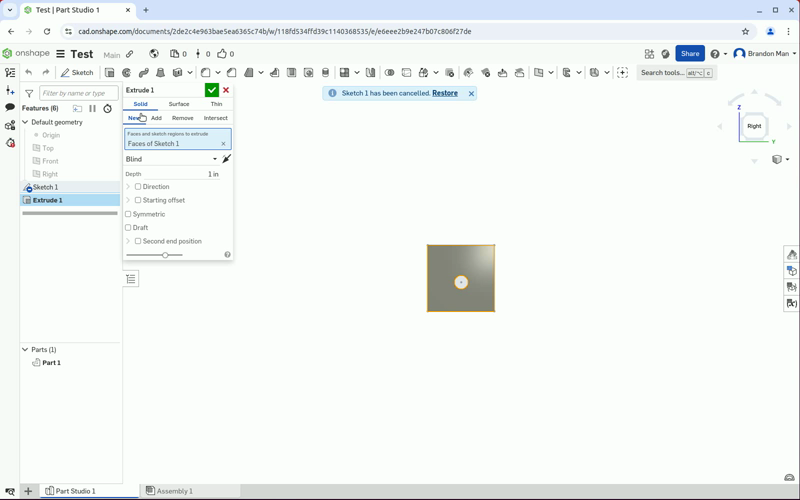
mouse_move(137, 120)
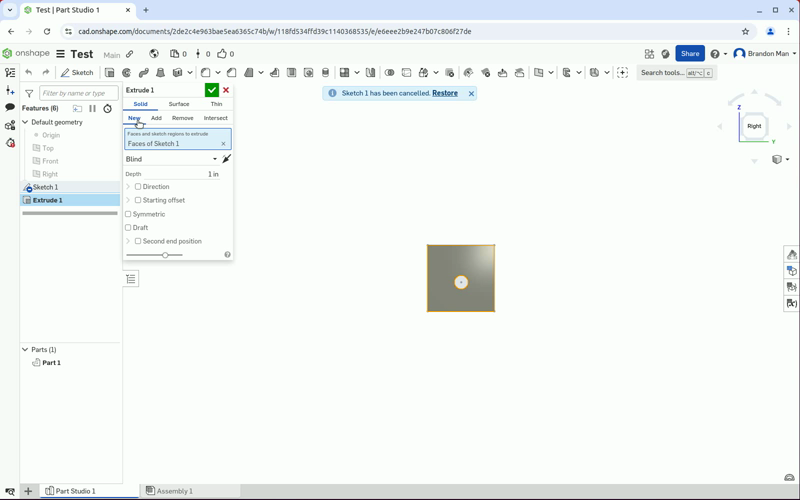
click(137, 120)
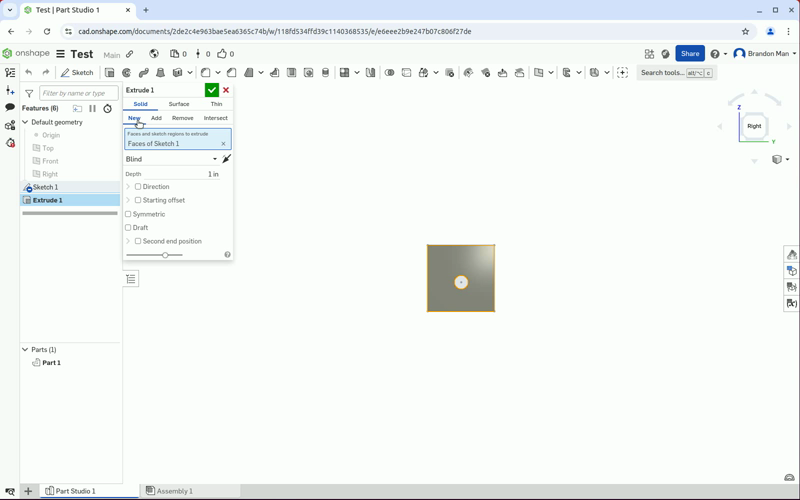
key(tab, 4)
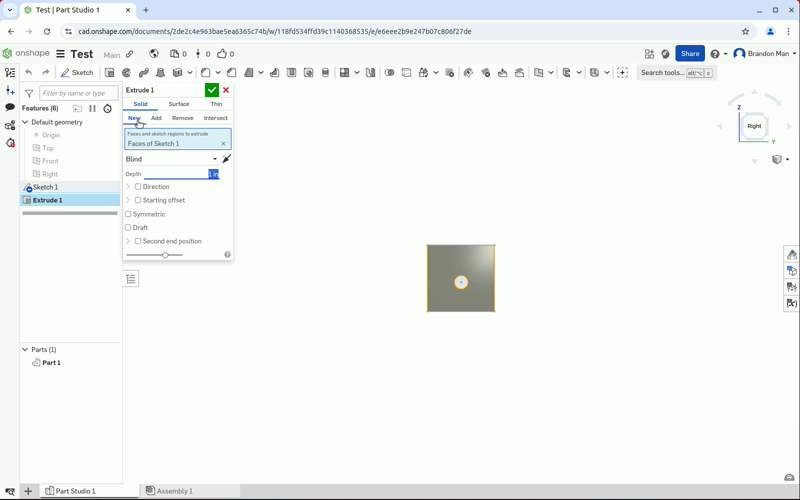
text(11.554)
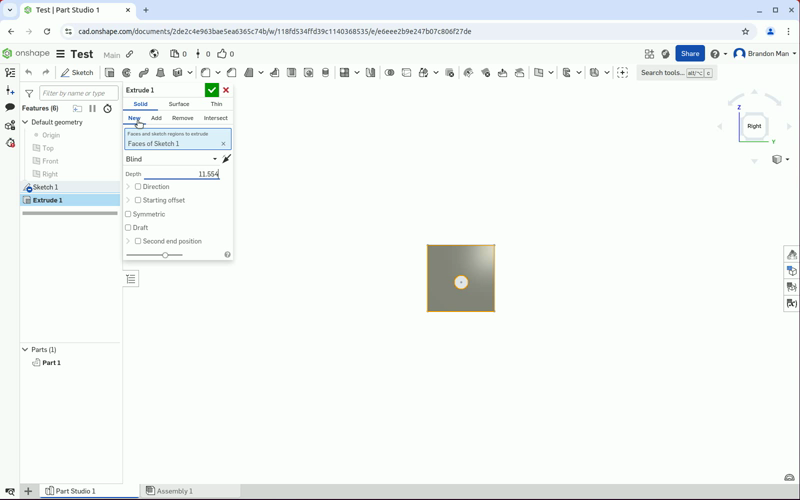
key(enter)
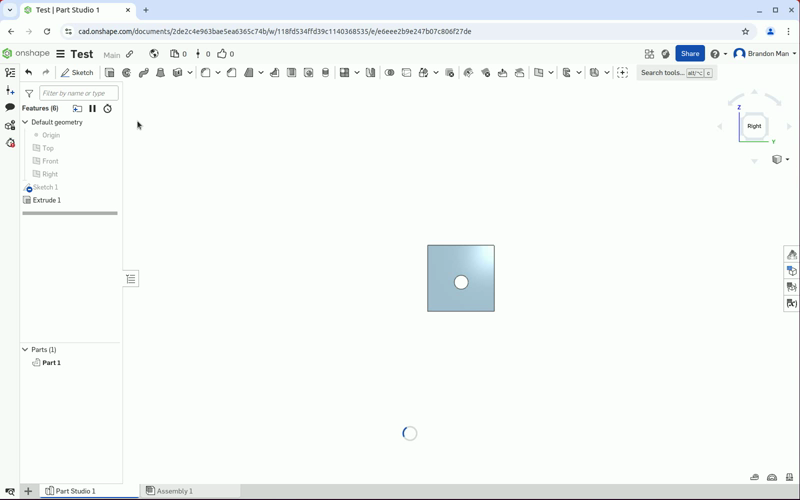
key(shift+h)
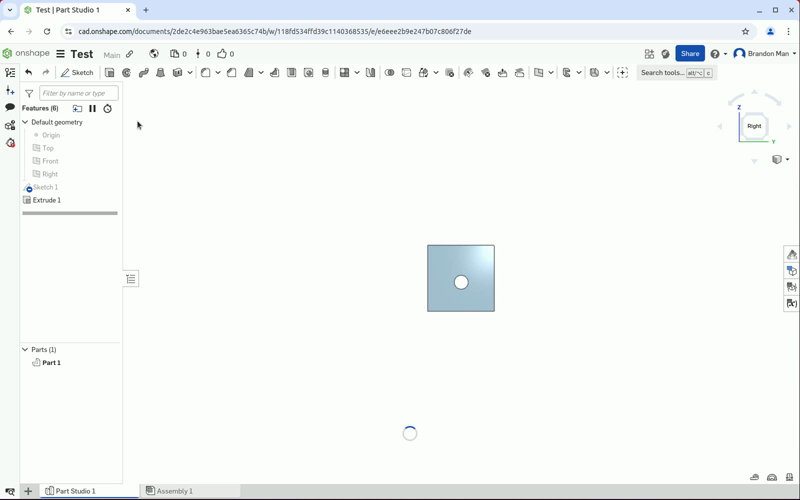
key(shift+h)
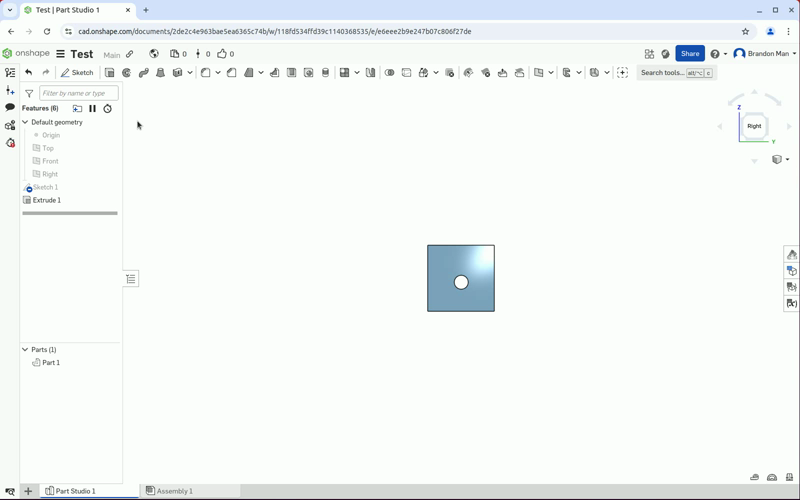
mouse_move(73, 189)
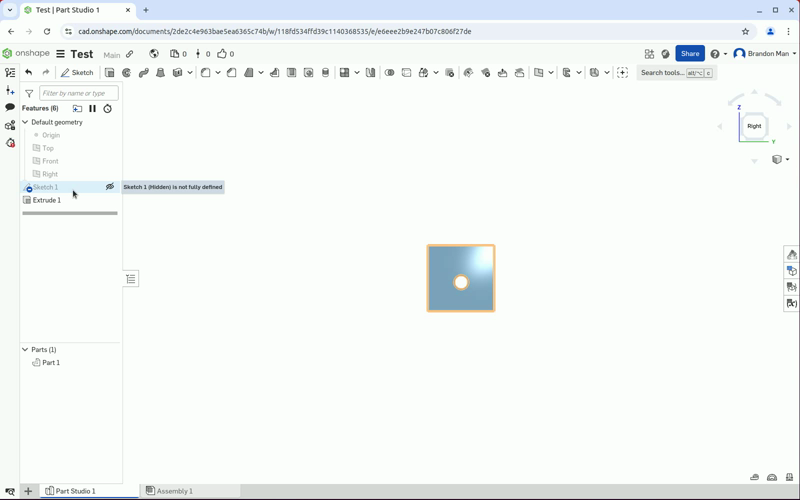
click(73, 189)
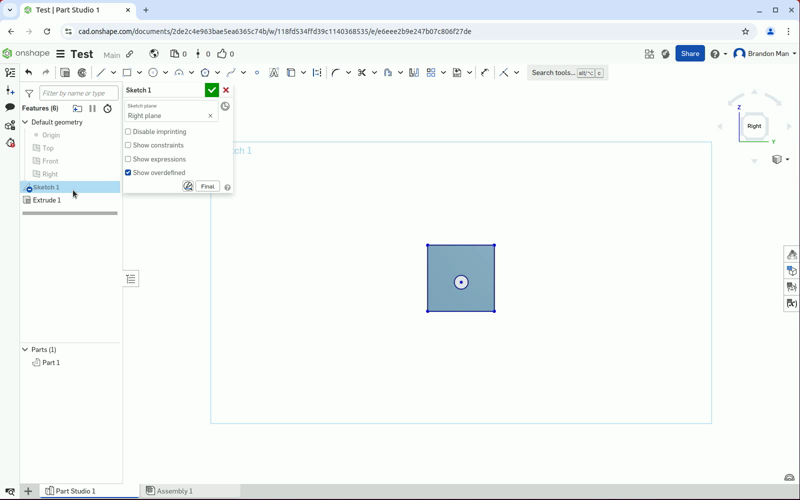
mouse_move(229, 92)
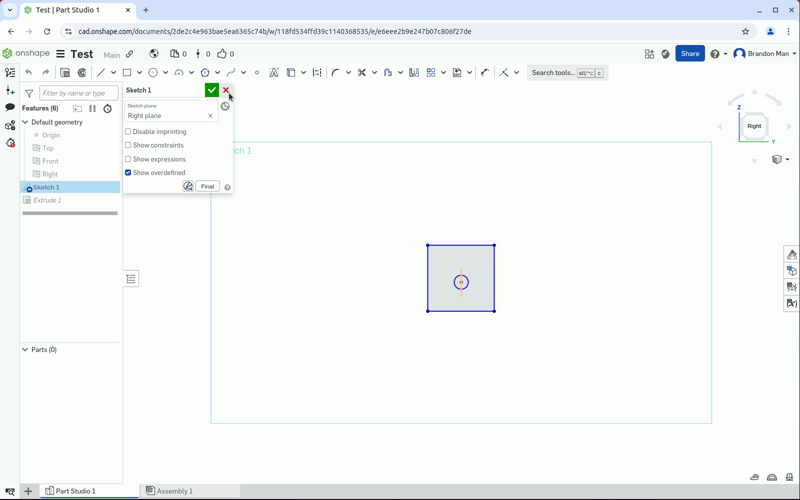
click(229, 92)
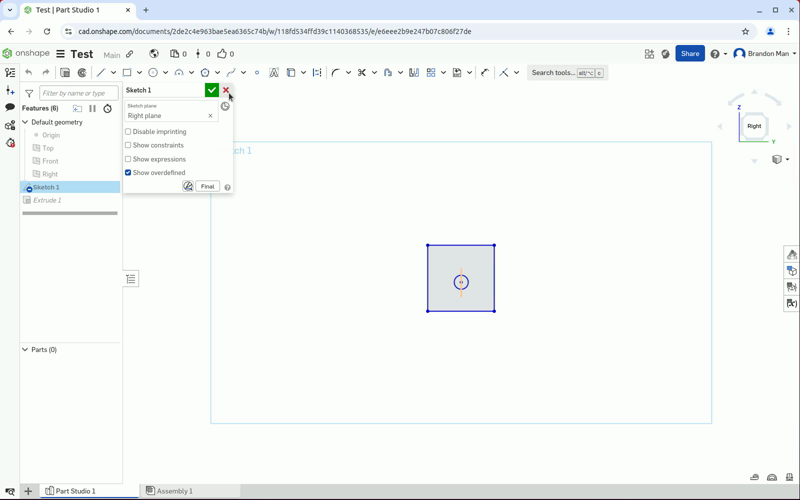
key(shift+s)
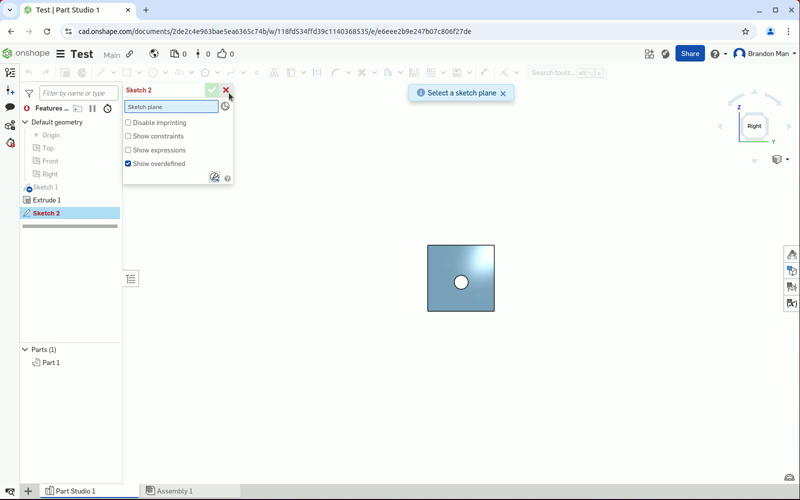
mouse_move(73, 176)
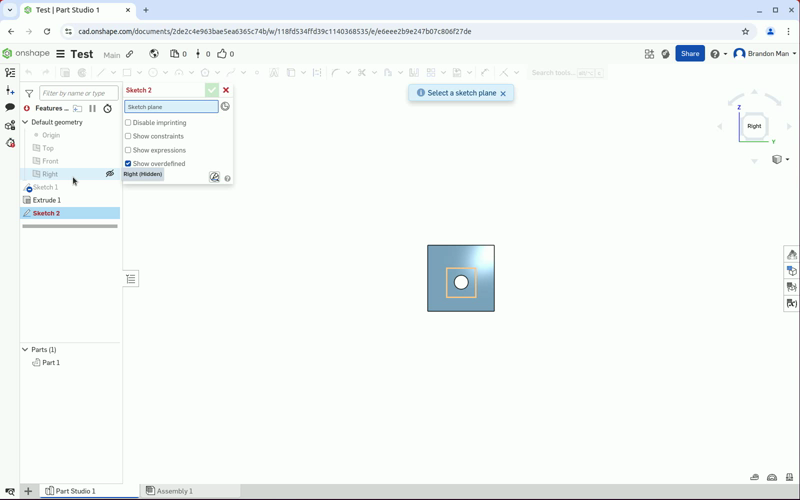
click(73, 176)
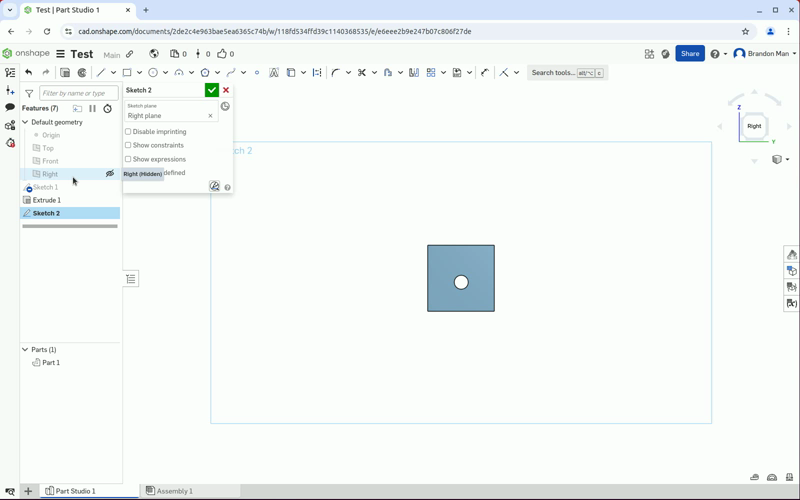
mouse_move(73, 352)
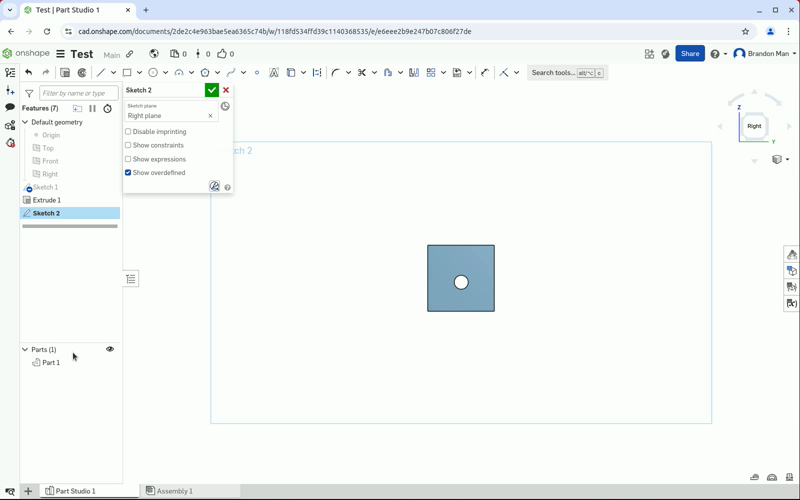
key(y)
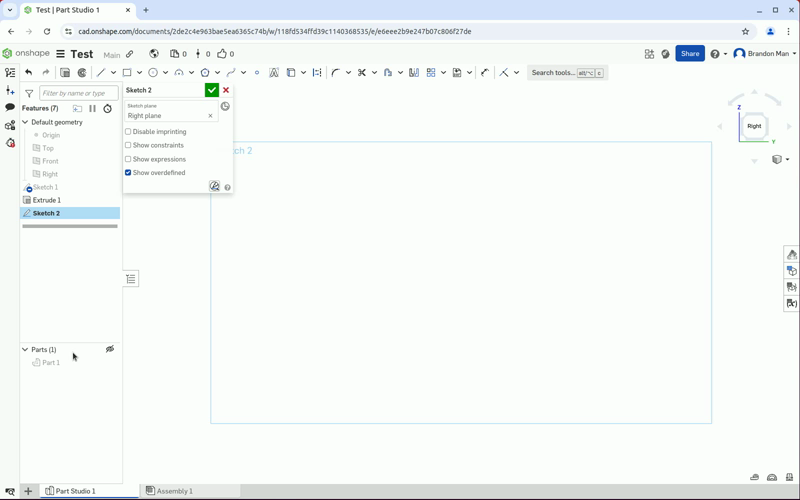
key(c)
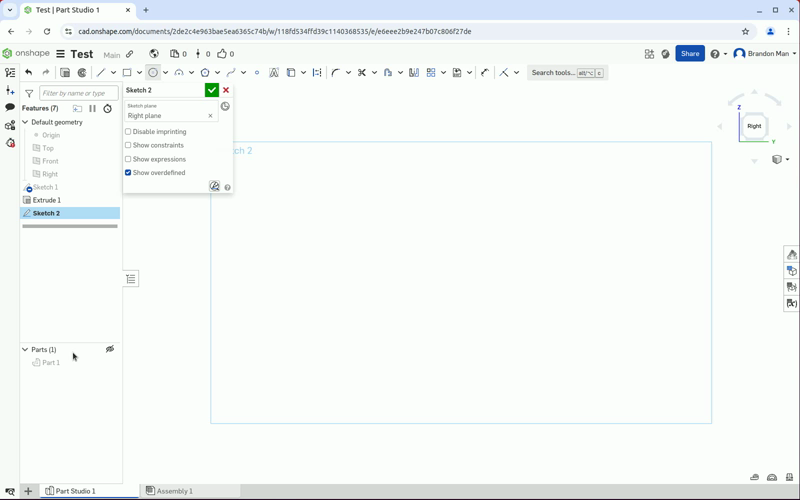
key_down(shift)
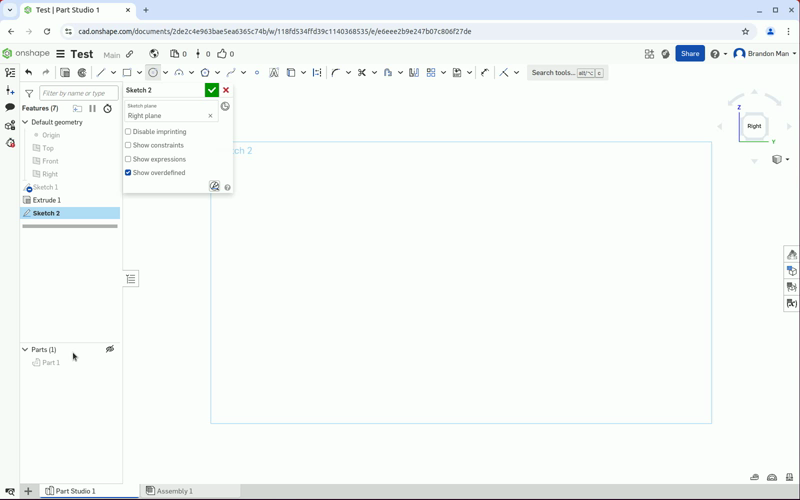
mouse_move(460, 282)
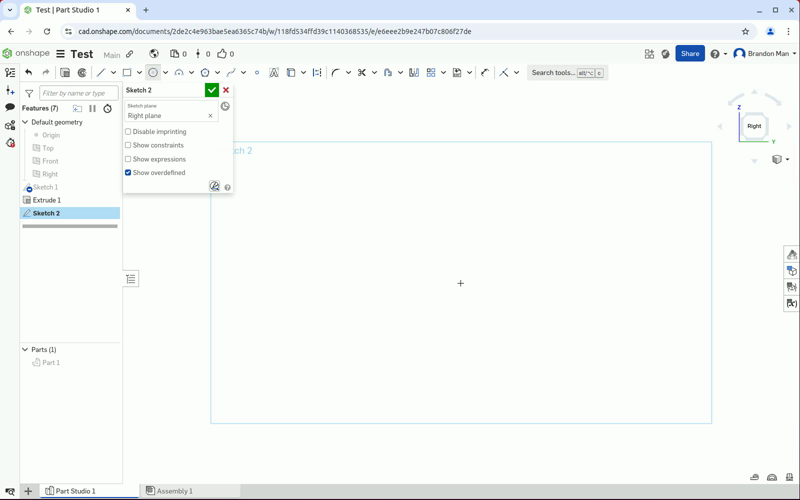
click(460, 282)
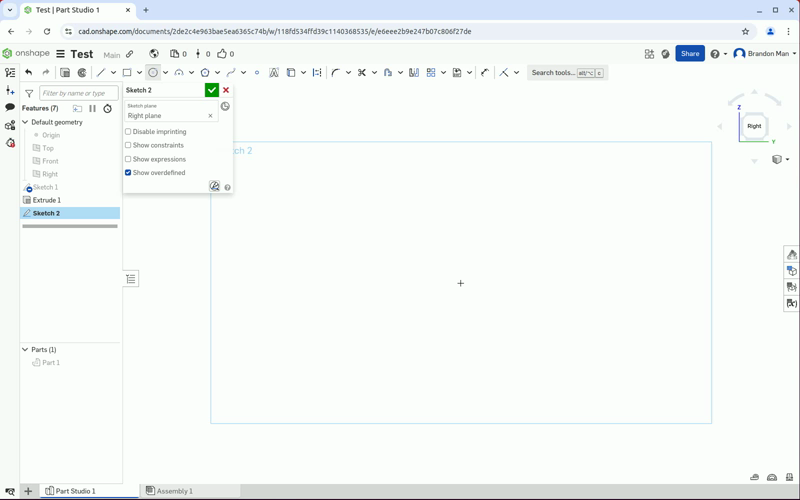
key_up(shift)
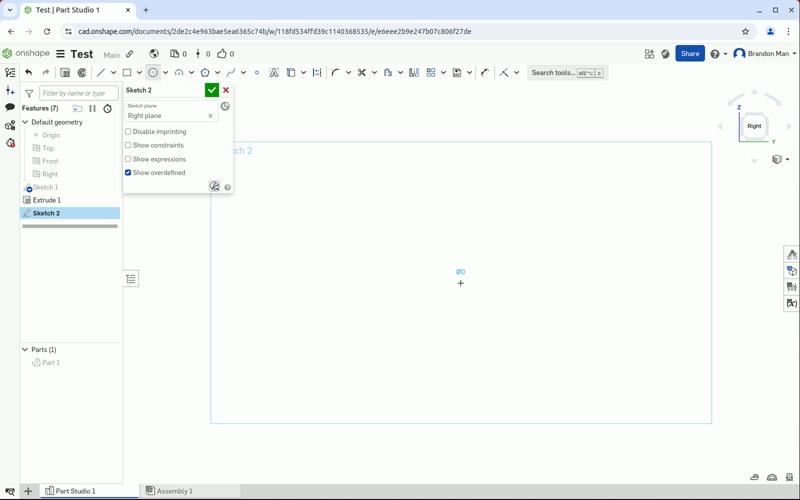
mouse_move(467, 282)
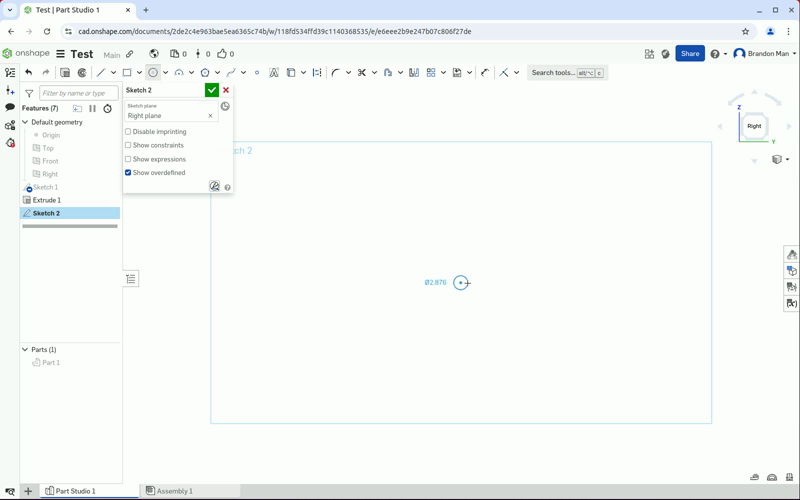
click(467, 282)
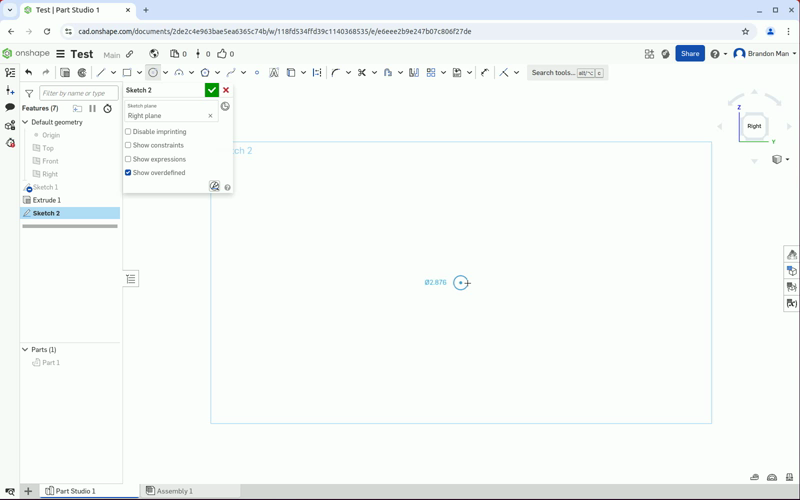
key(esc)
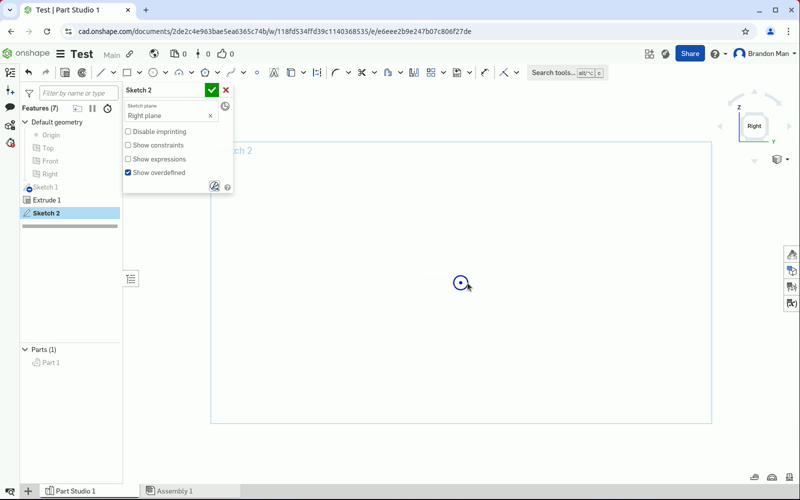
mouse_move(464, 277)
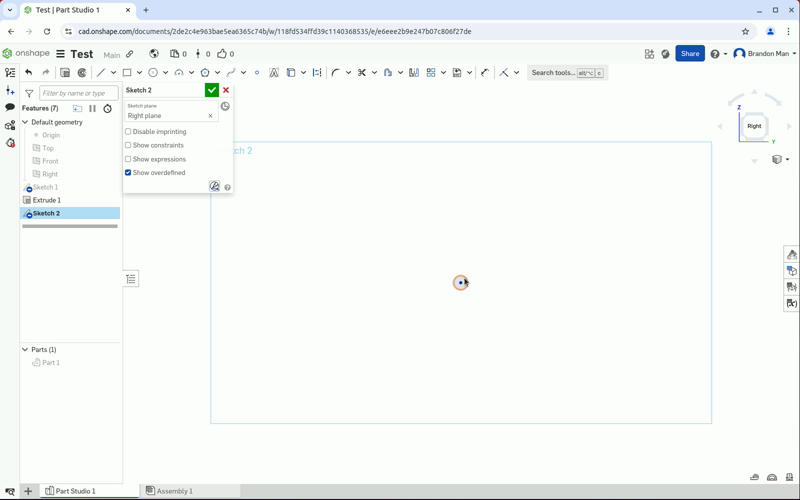
scroll(6)
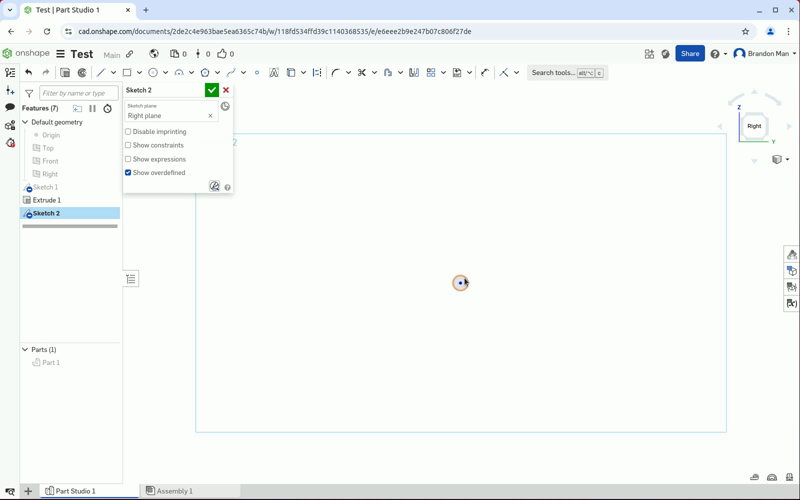
scroll(6)
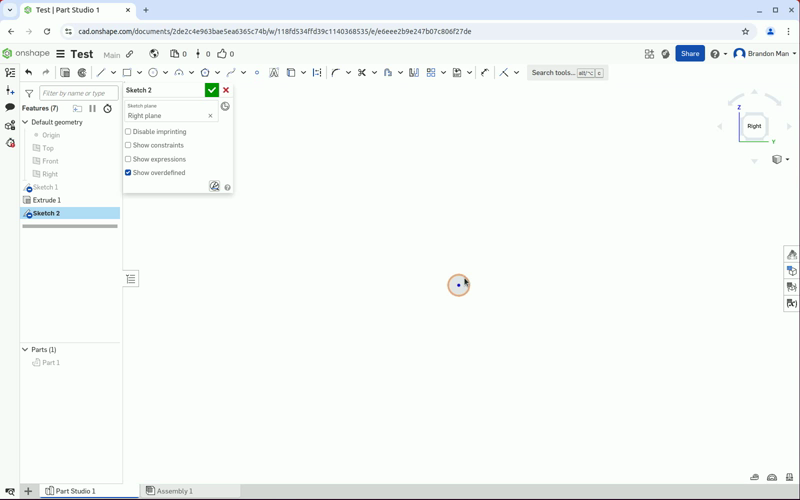
scroll(6)
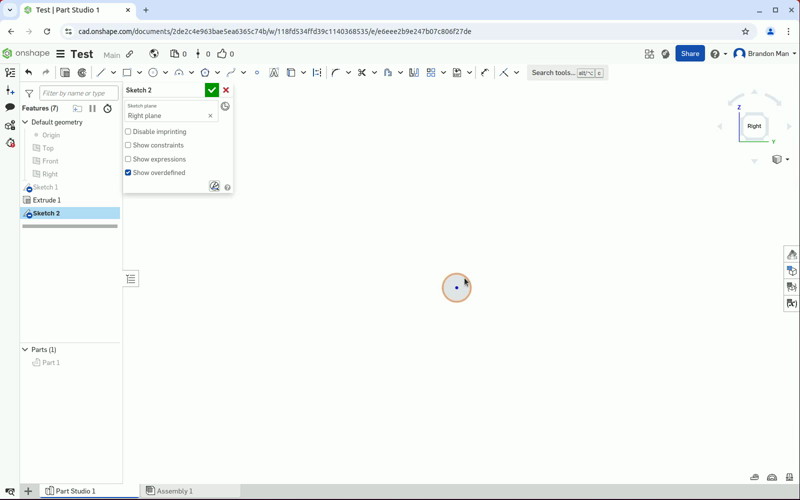
scroll(6)
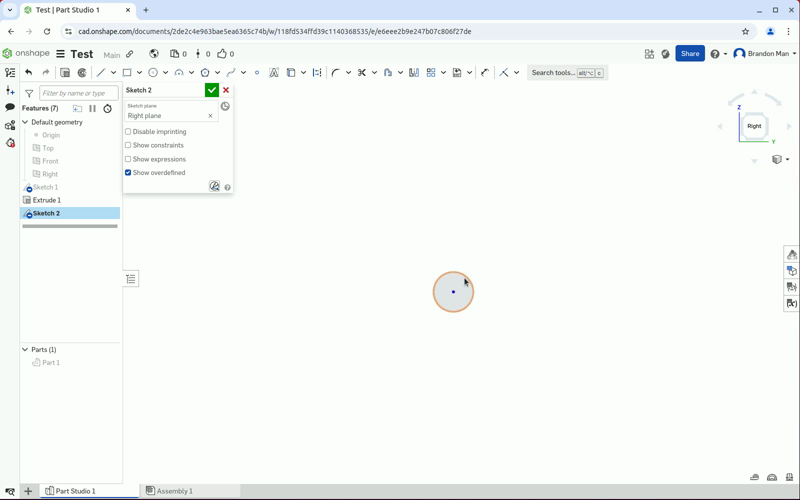
scroll(6)
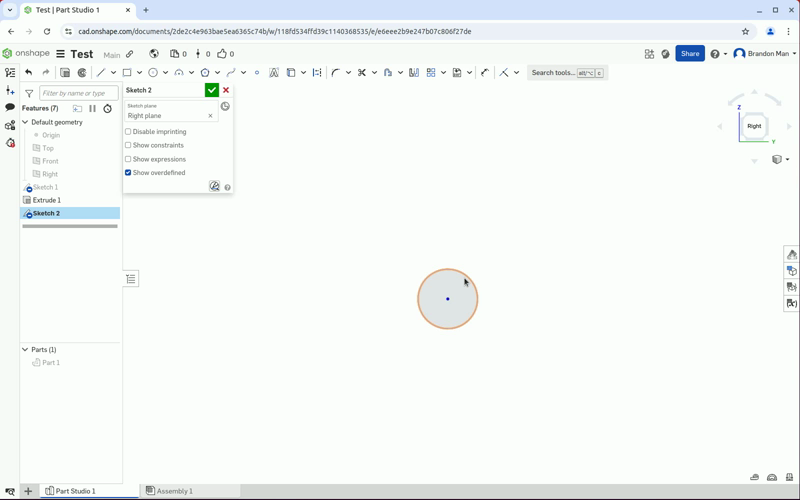
scroll(6)
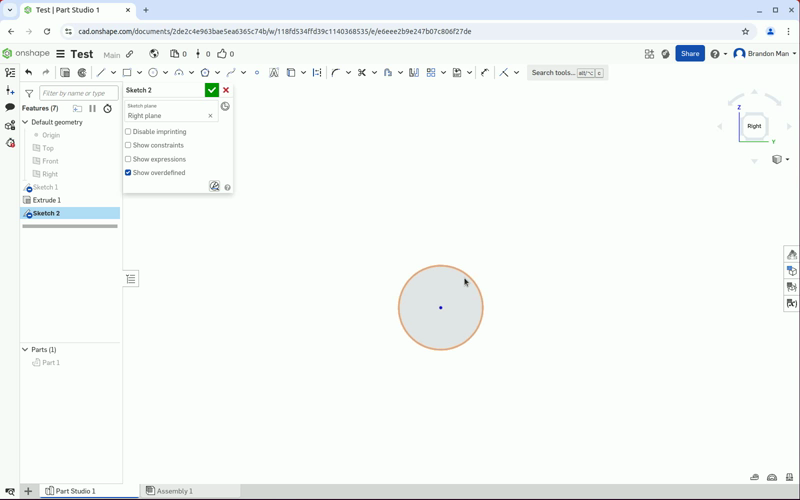
scroll(6)
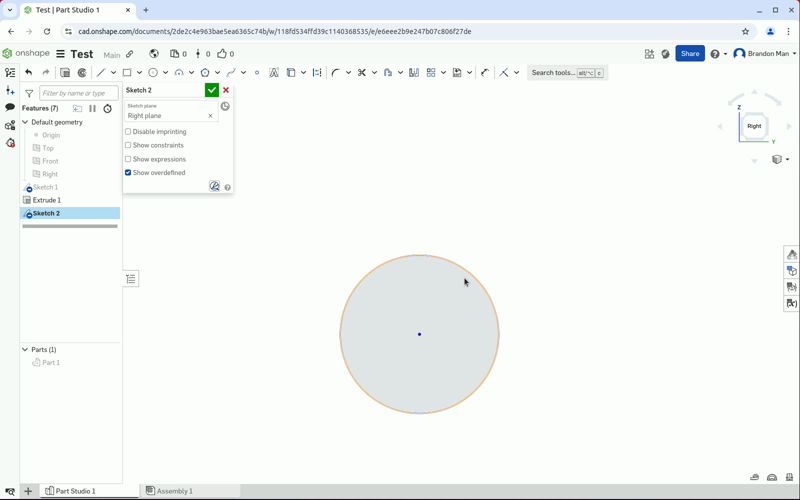
click(464, 277)
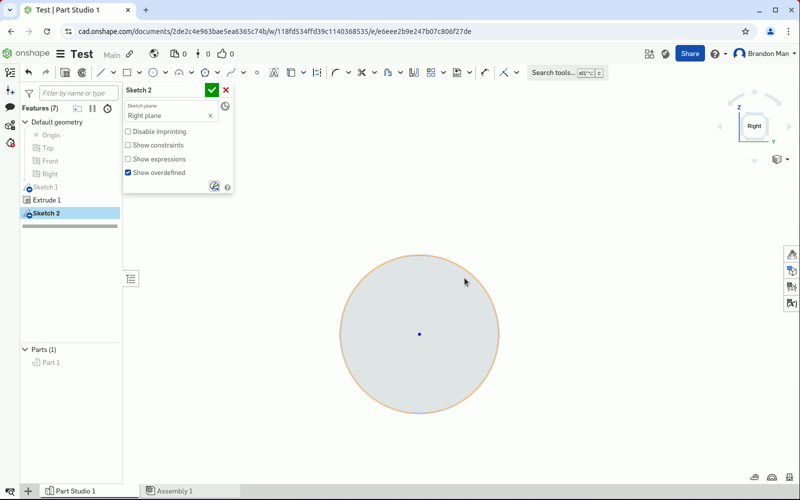
scroll(-6)
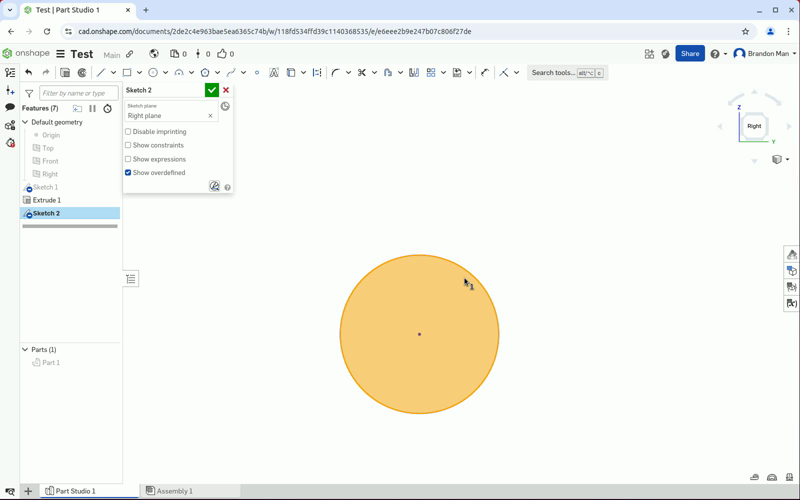
scroll(-6)
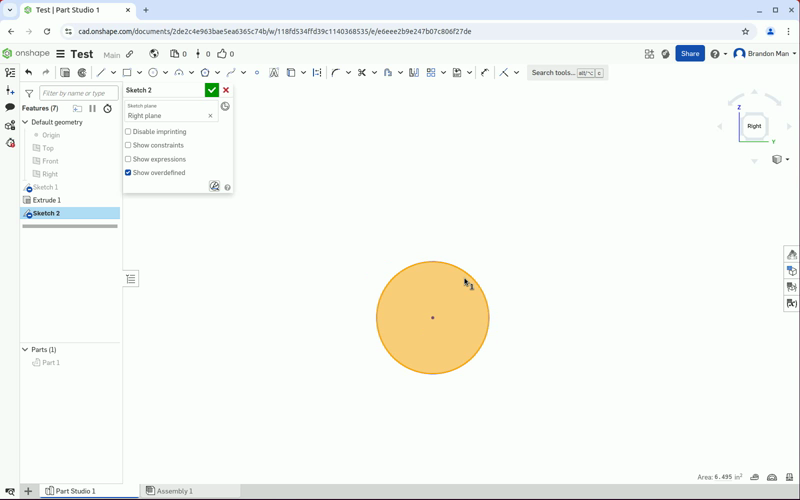
scroll(-6)
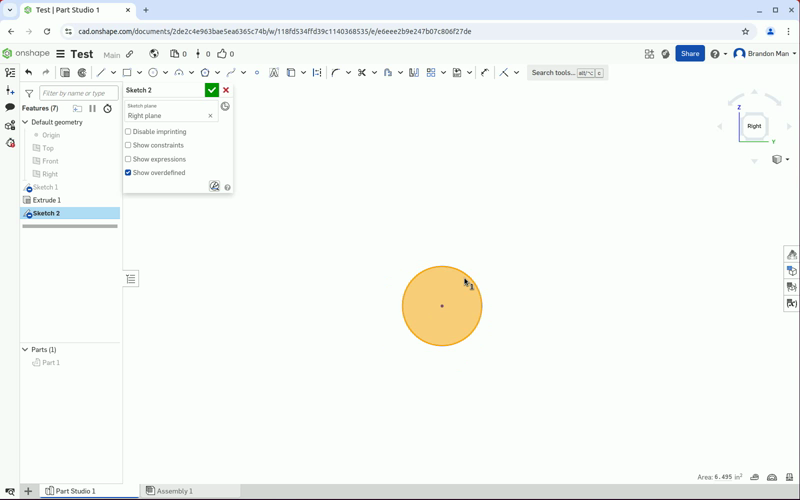
scroll(-6)
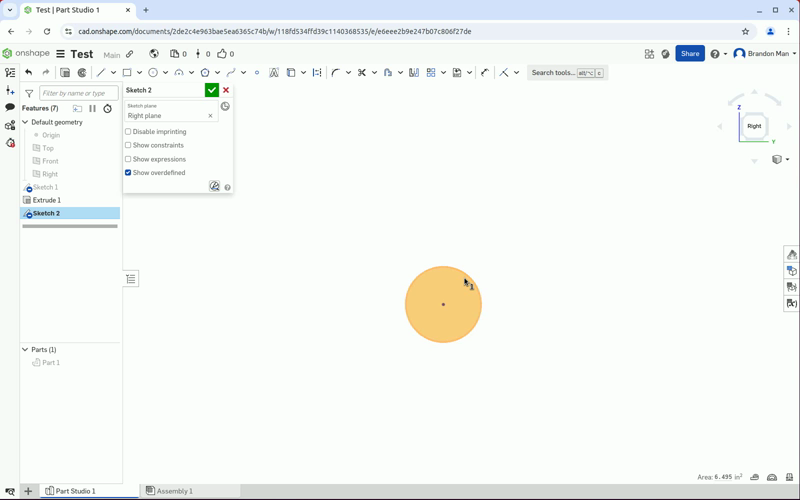
scroll(-6)
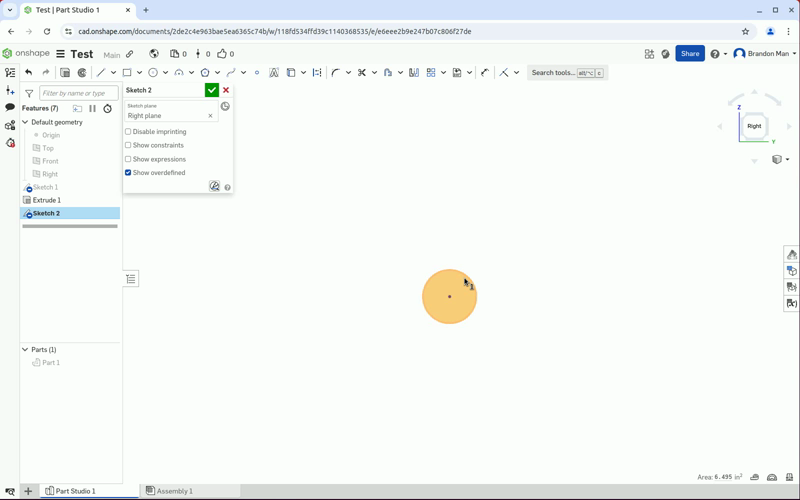
scroll(-6)
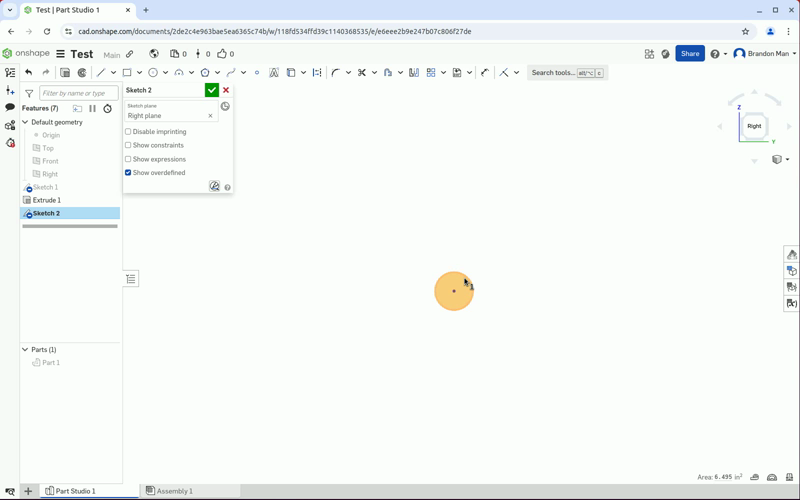
scroll(-6)
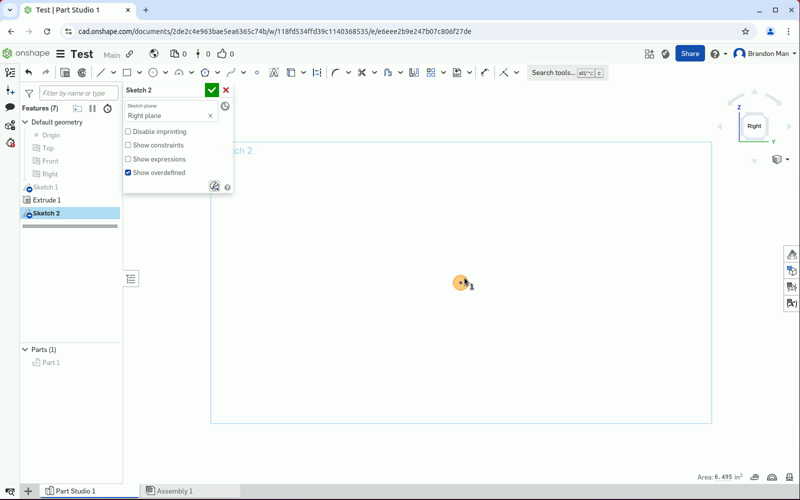
mouse_move(73, 352)
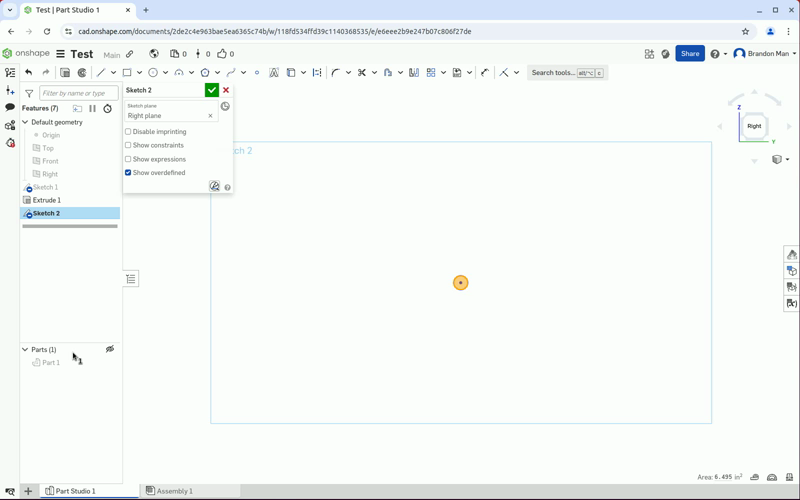
key(shift+y)
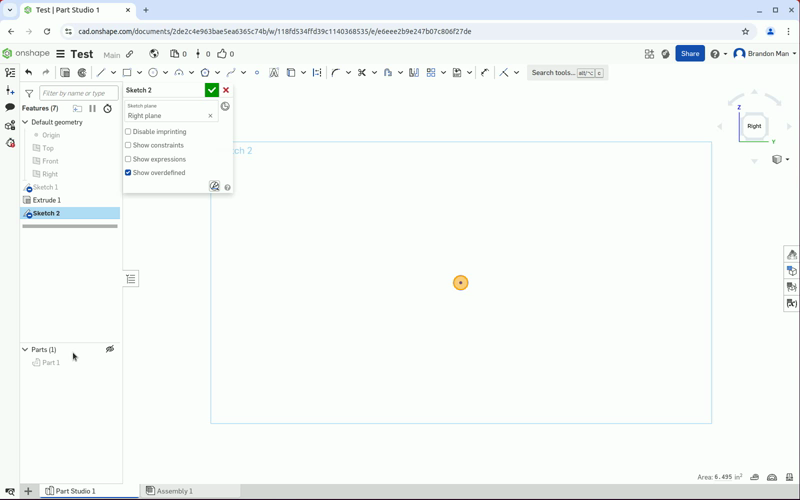
key(shift+e)
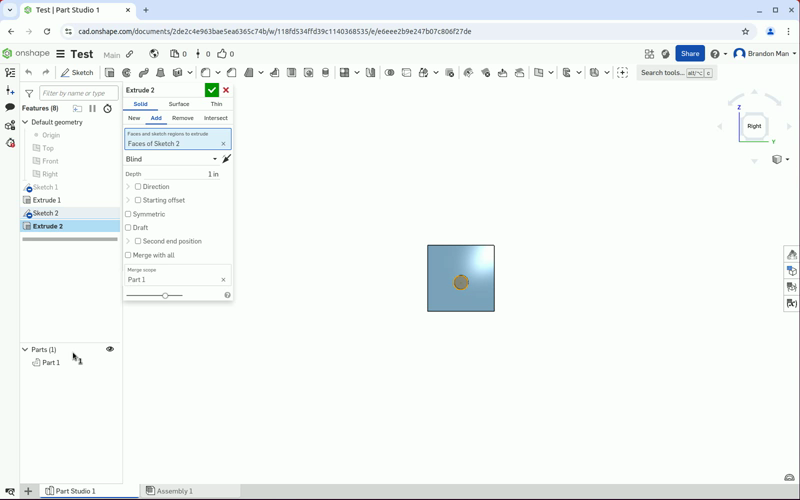
mouse_move(143, 106)
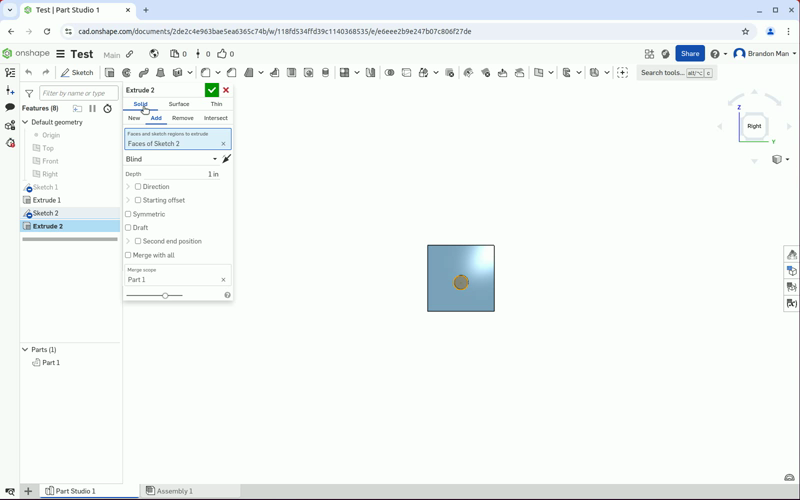
click(143, 106)
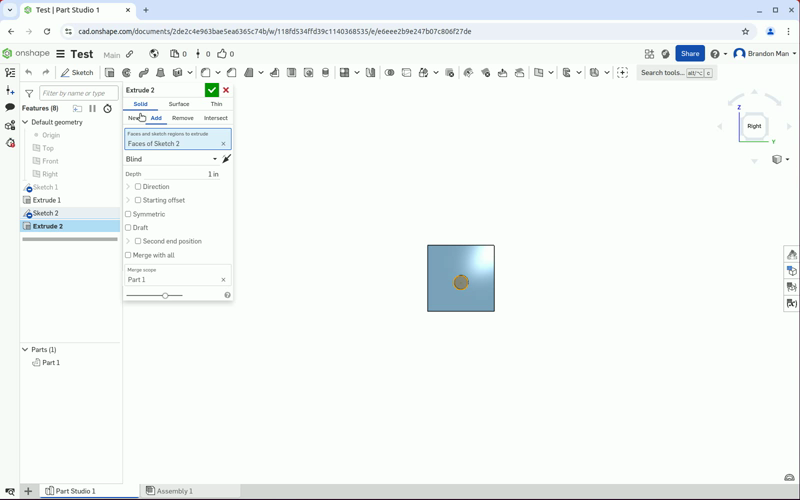
mouse_move(137, 120)
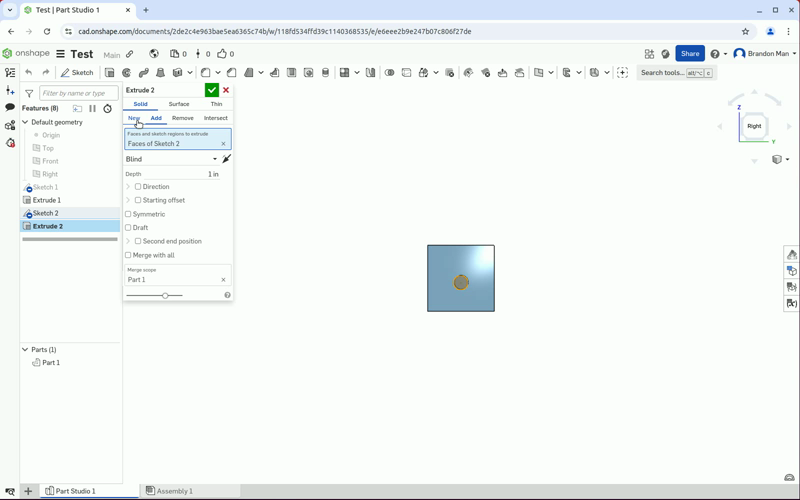
click(137, 120)
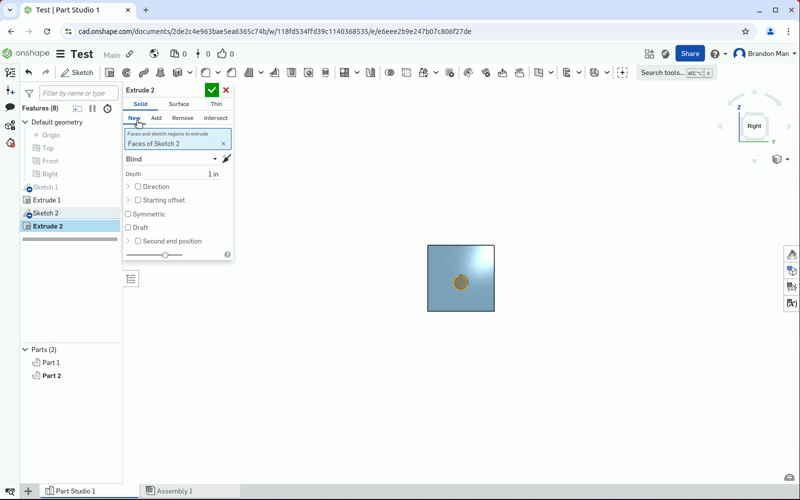
key(tab, 4)
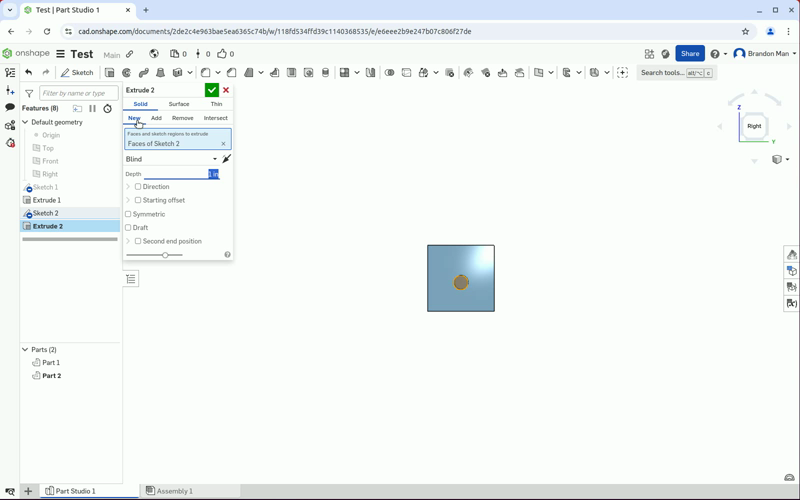
text(11.554)
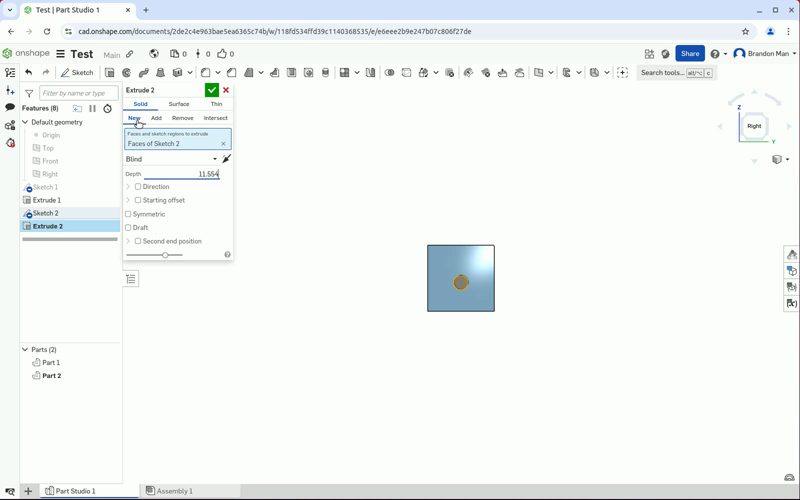
key(enter)
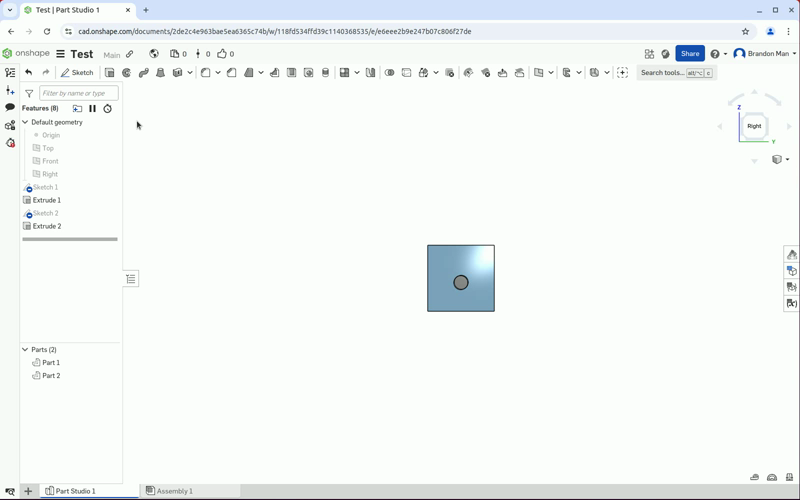
key(shift+h)
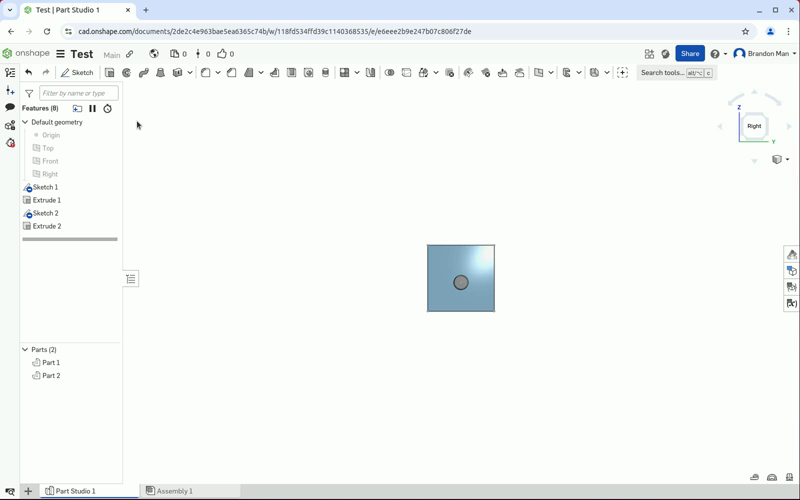
key(shift+h)
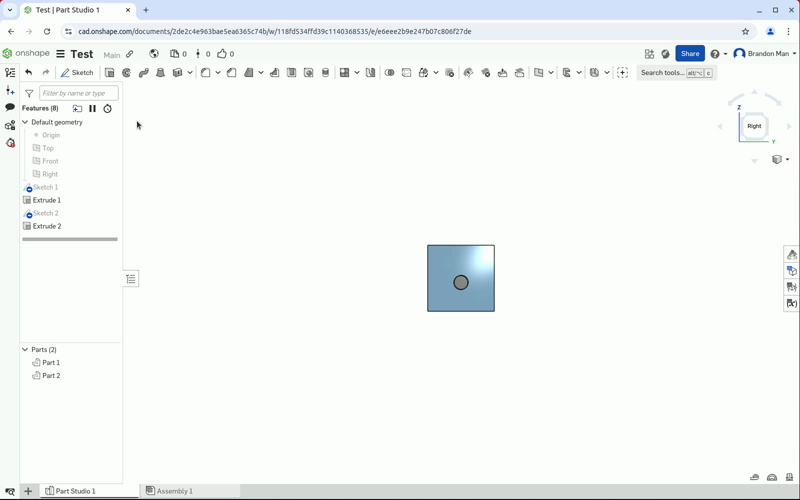
mouse_move(73, 189)
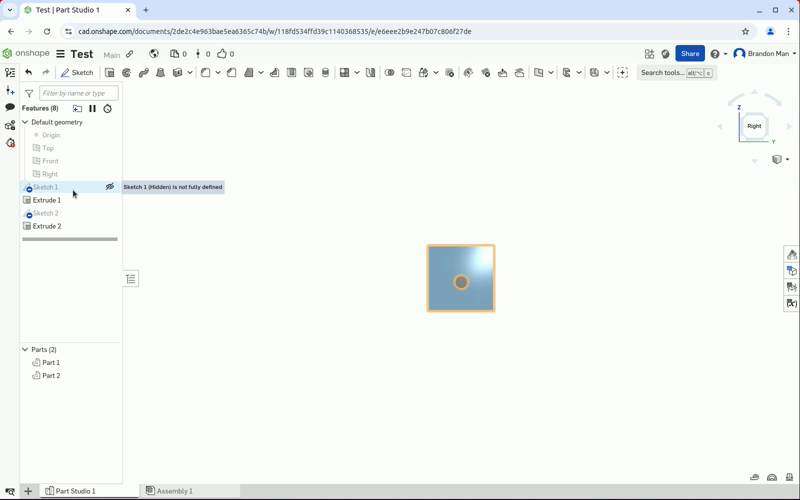
click(73, 189)
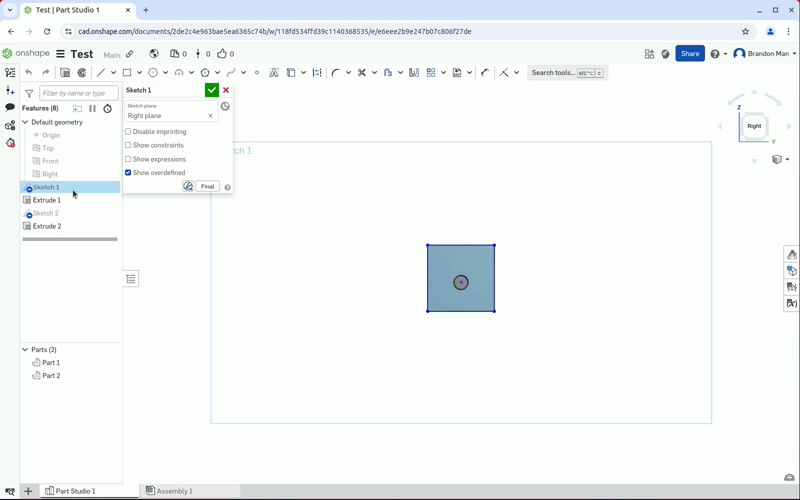
mouse_move(229, 92)
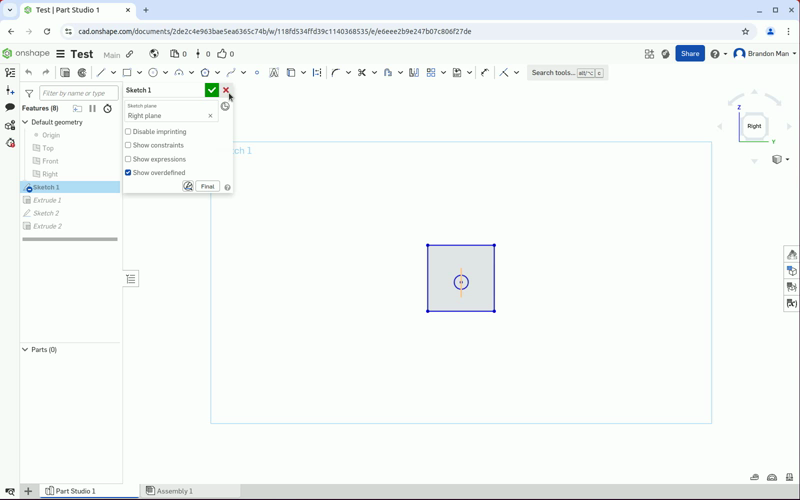
click(229, 92)
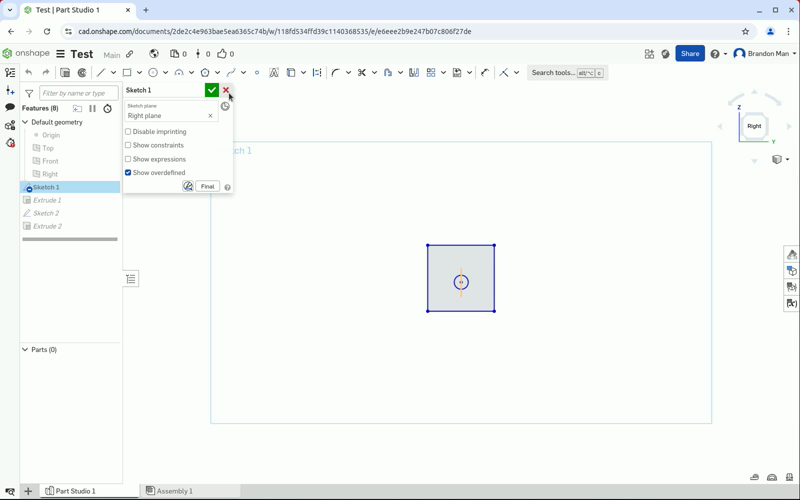
key(shift+s)
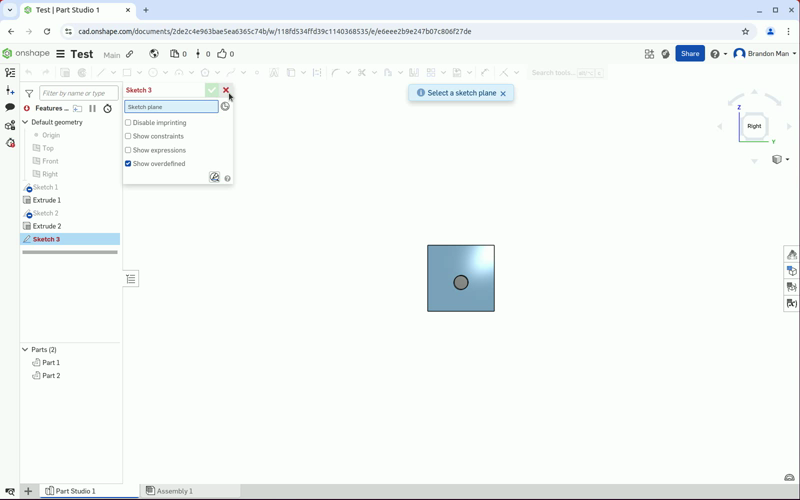
mouse_move(73, 176)
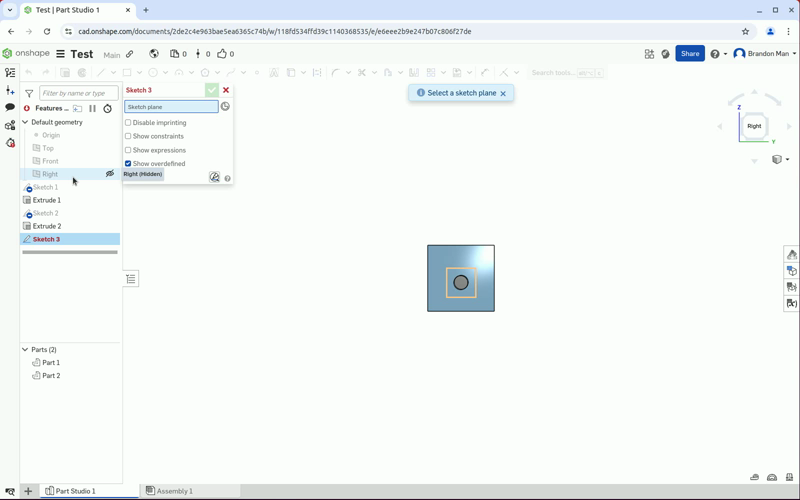
click(73, 176)
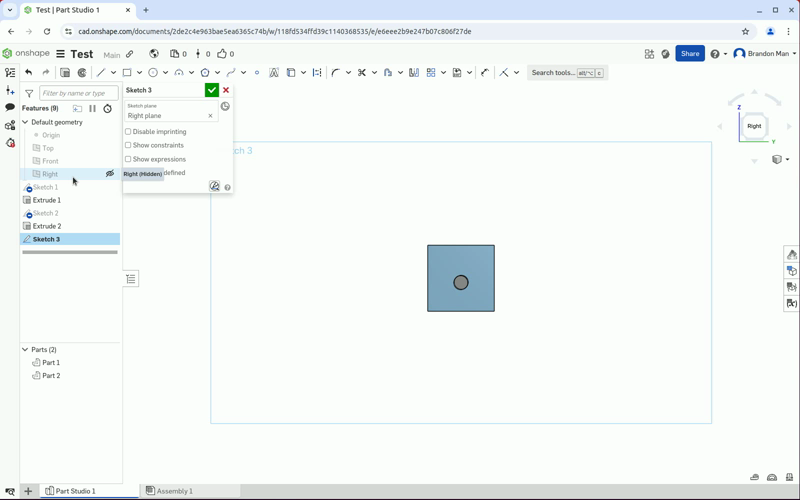
mouse_move(73, 352)
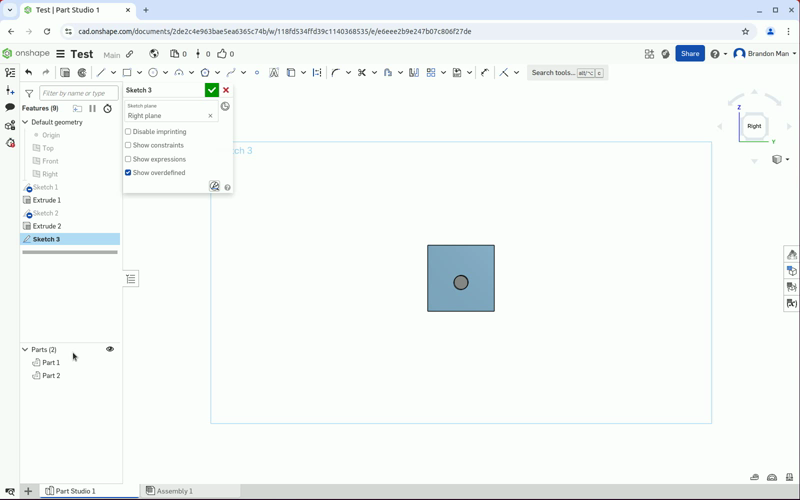
key(y)
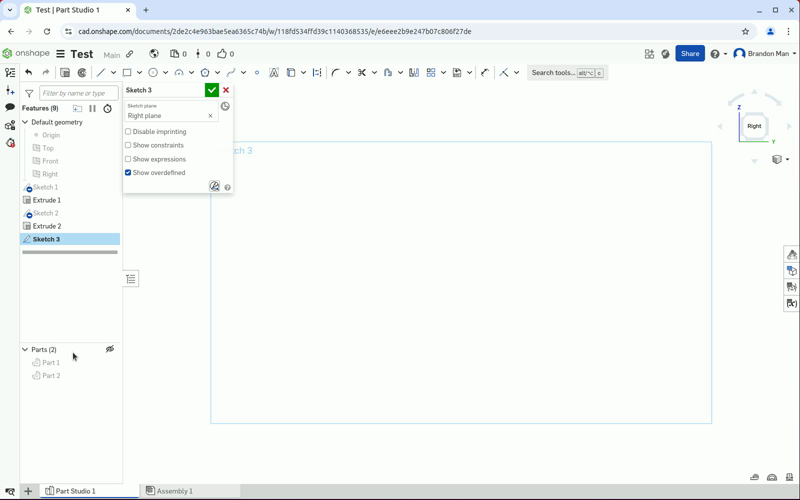
key(c)
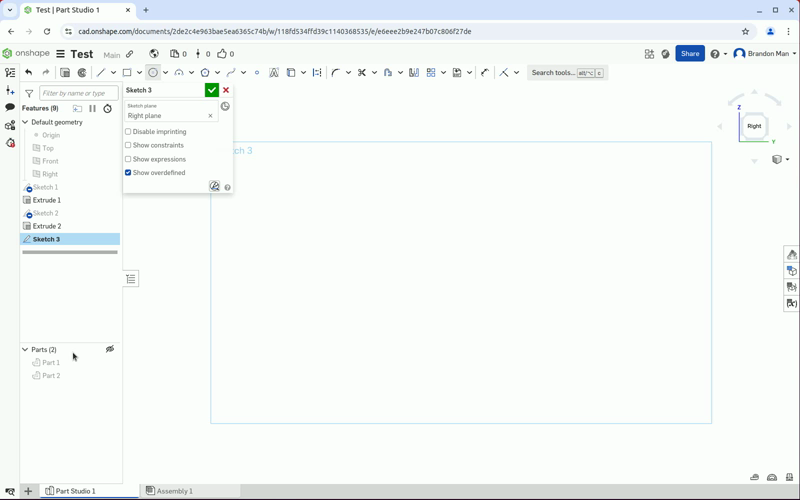
key_down(shift)
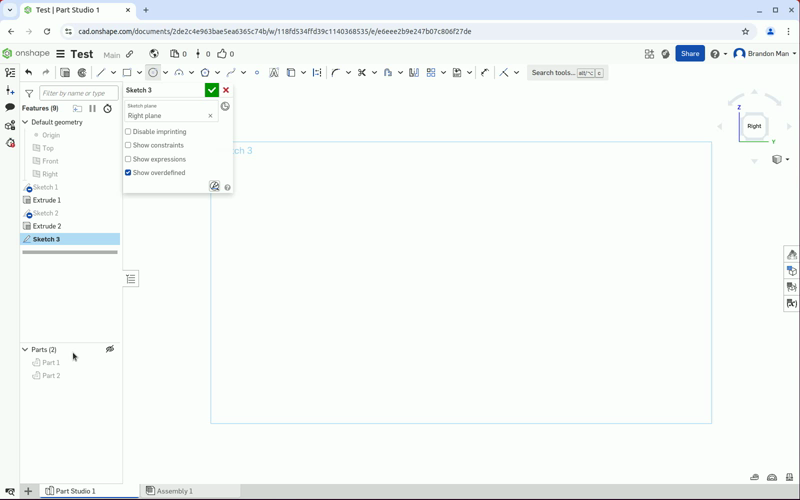
mouse_move(460, 282)
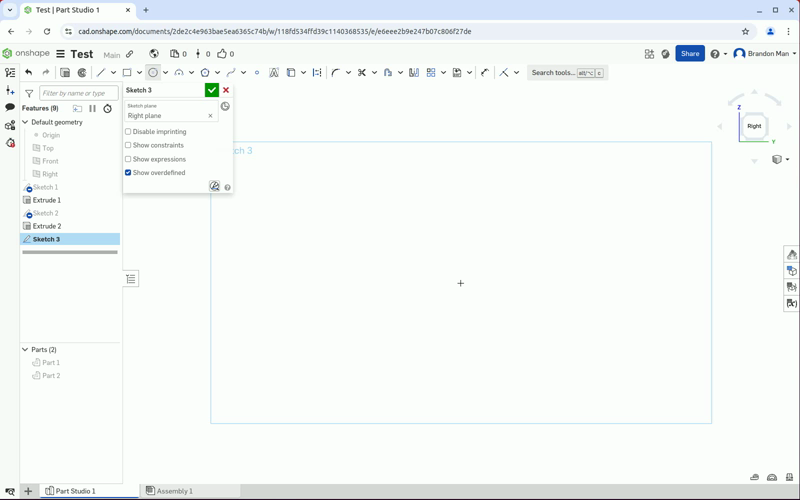
click(460, 282)
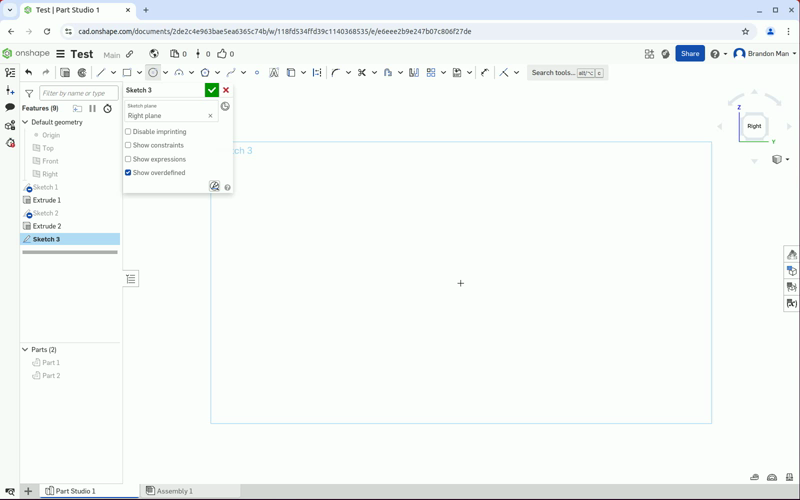
key_up(shift)
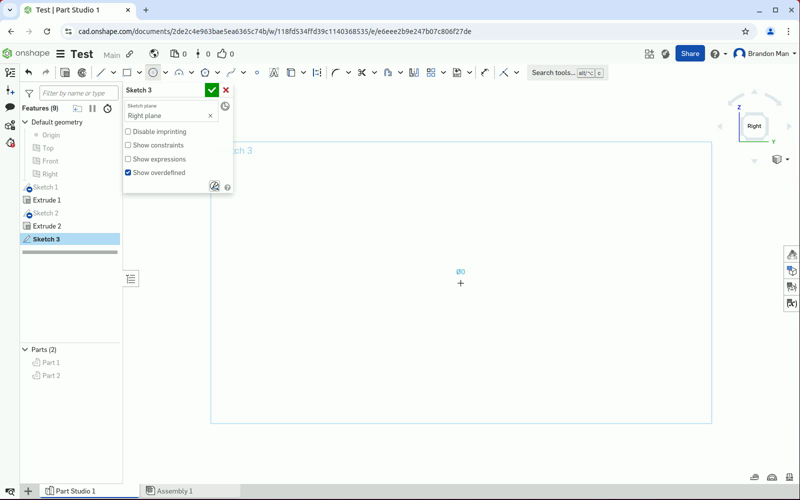
mouse_move(467, 282)
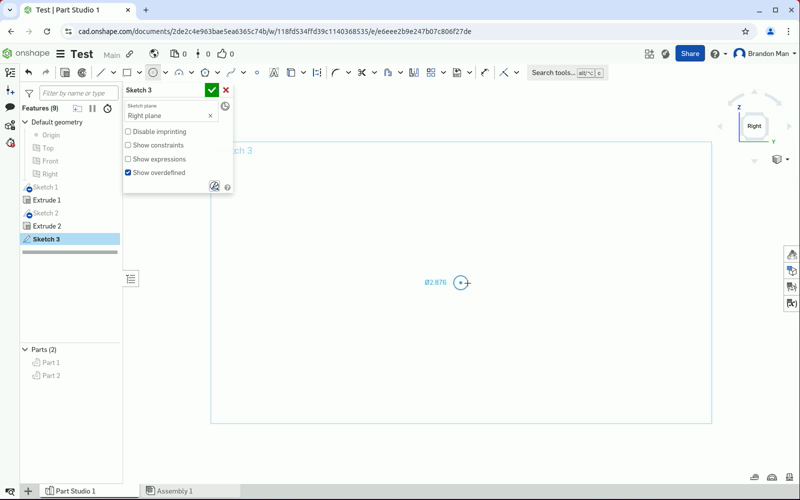
click(467, 282)
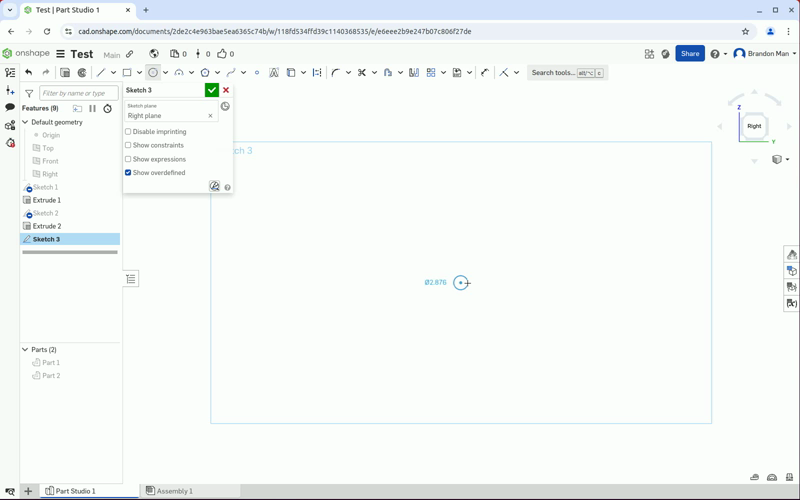
key(esc)
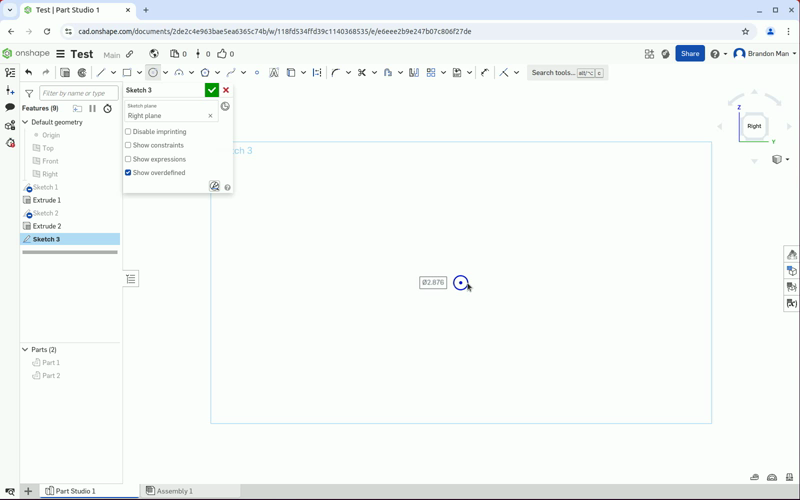
mouse_move(460, 283)
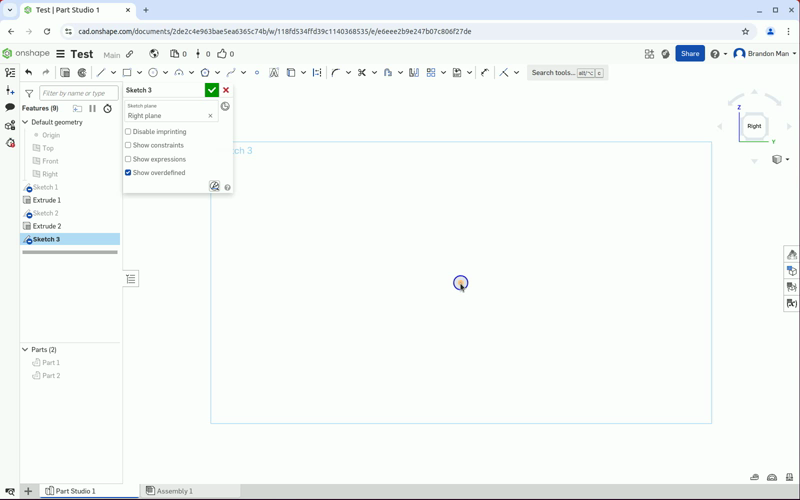
scroll(6)
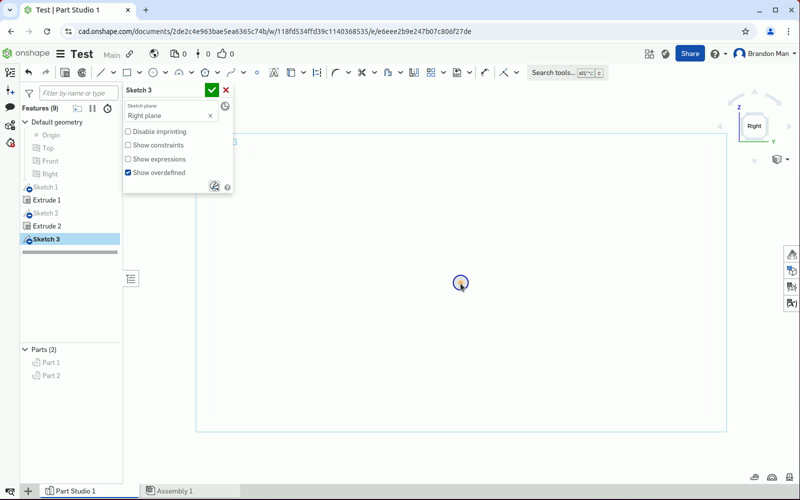
scroll(6)
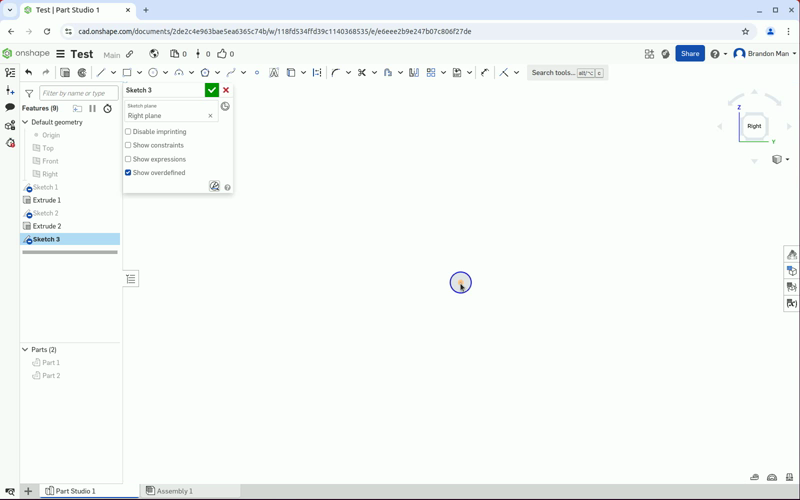
scroll(6)
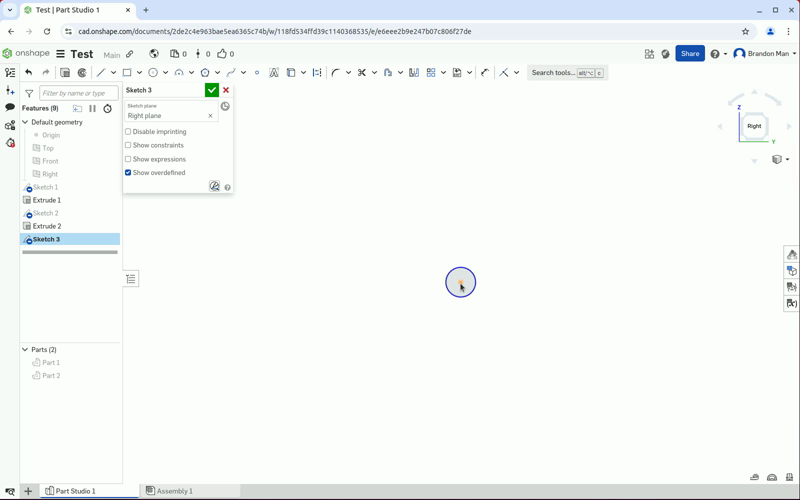
scroll(6)
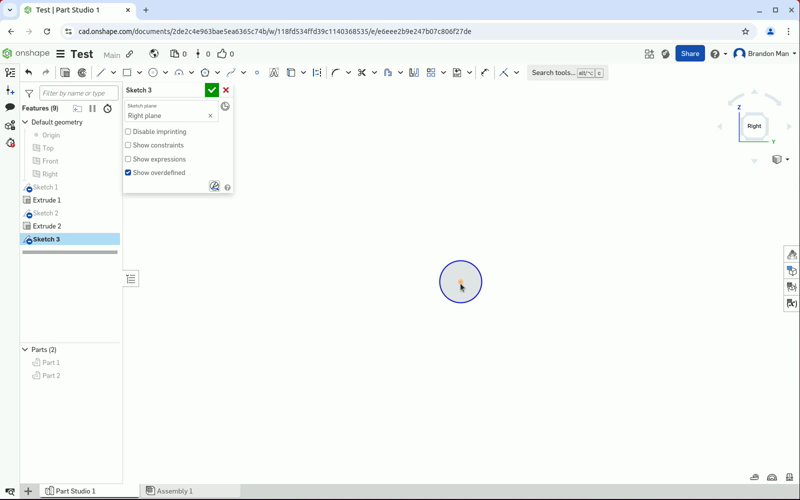
scroll(6)
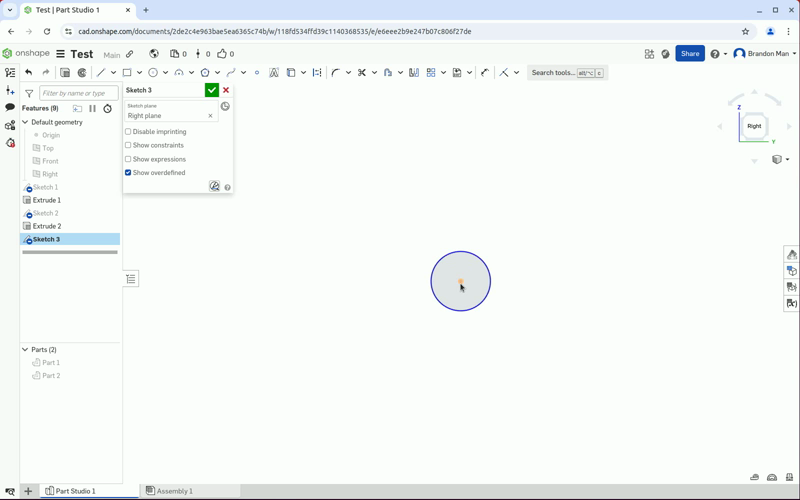
scroll(6)
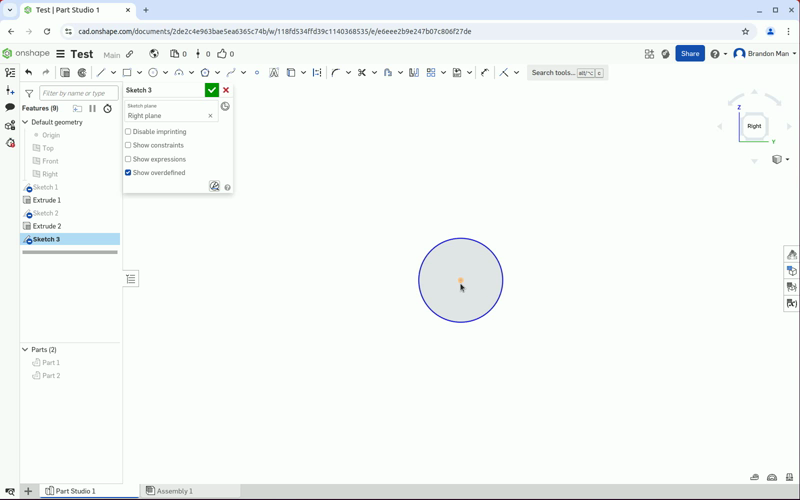
scroll(6)
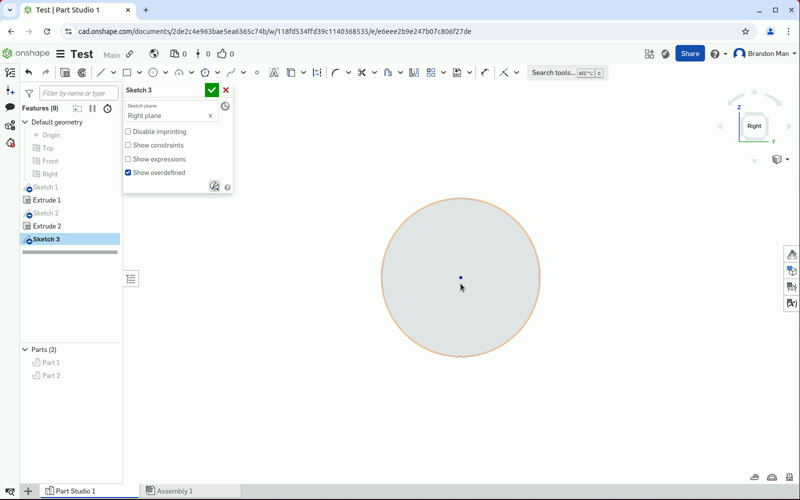
click(460, 283)
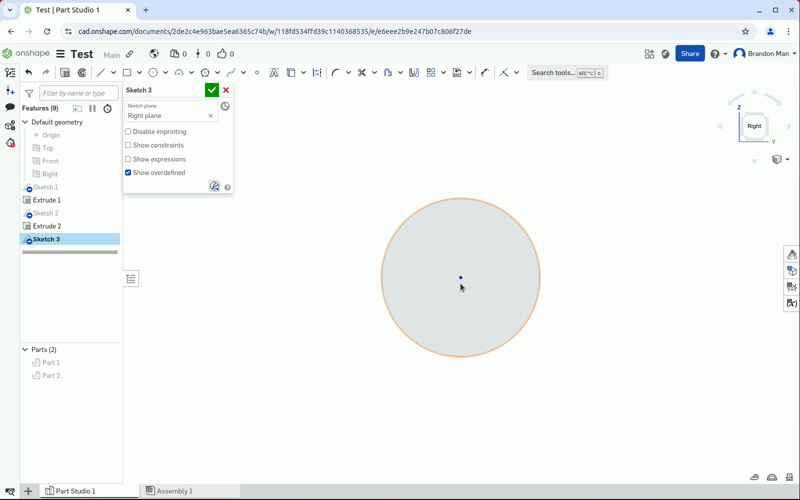
scroll(-6)
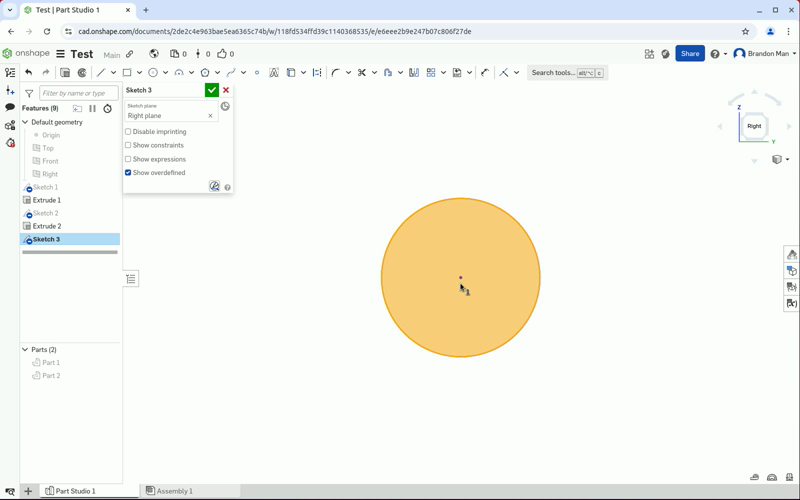
scroll(-6)
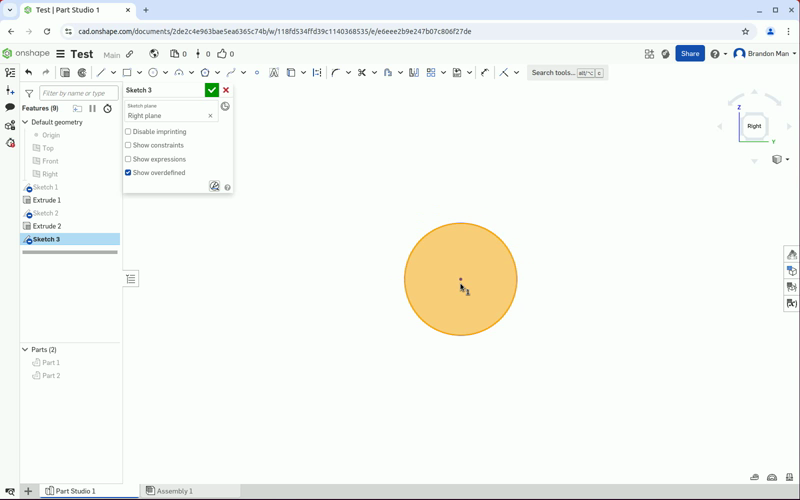
scroll(-6)
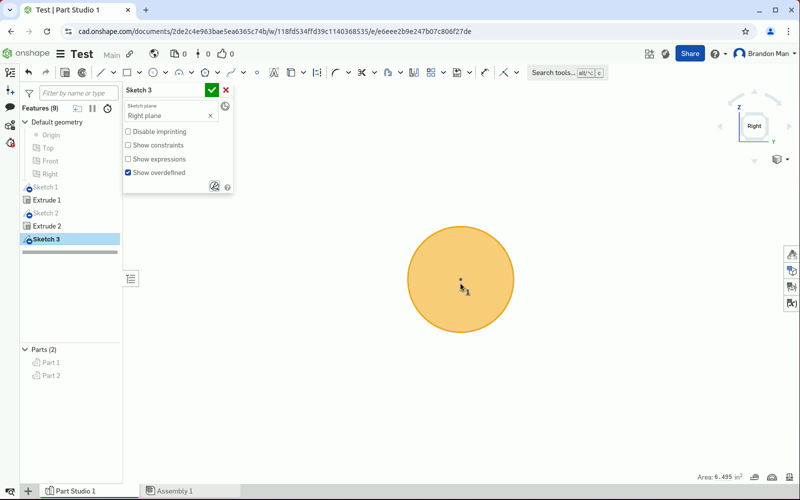
scroll(-6)
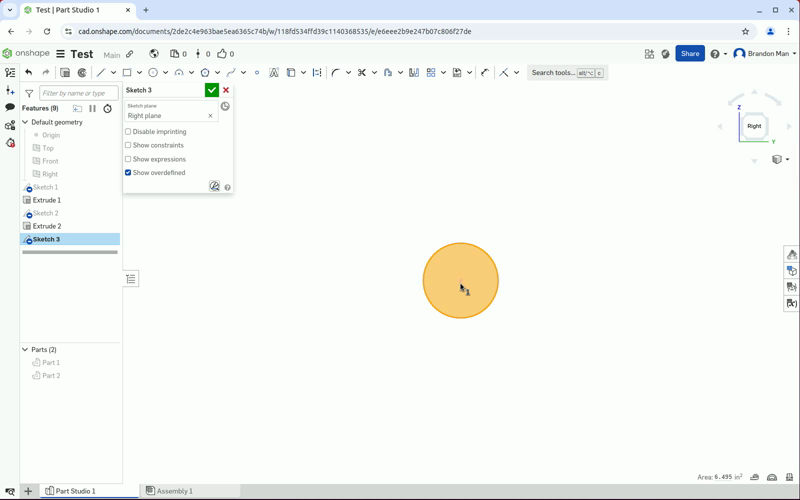
scroll(-6)
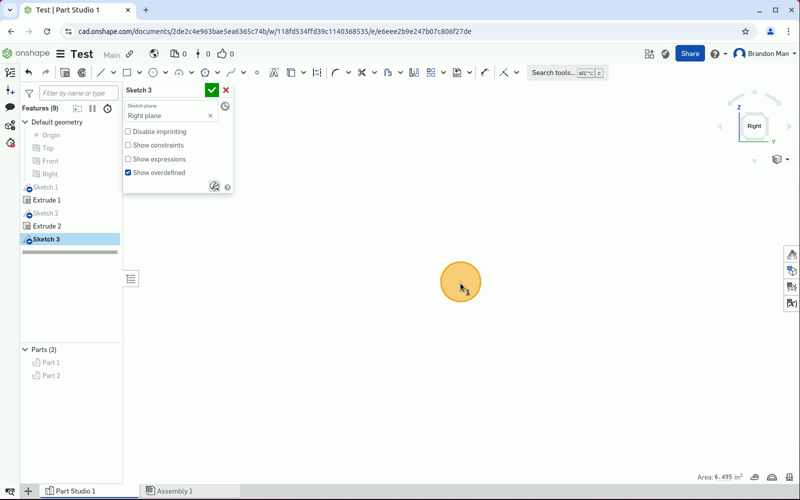
scroll(-6)
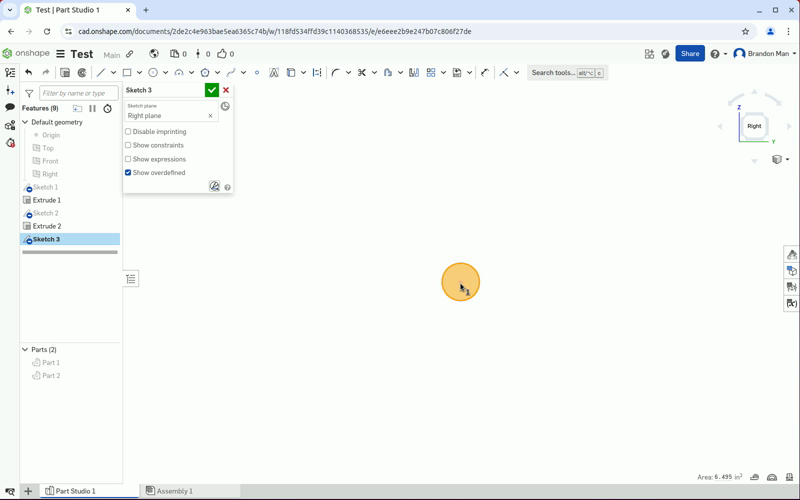
scroll(-6)
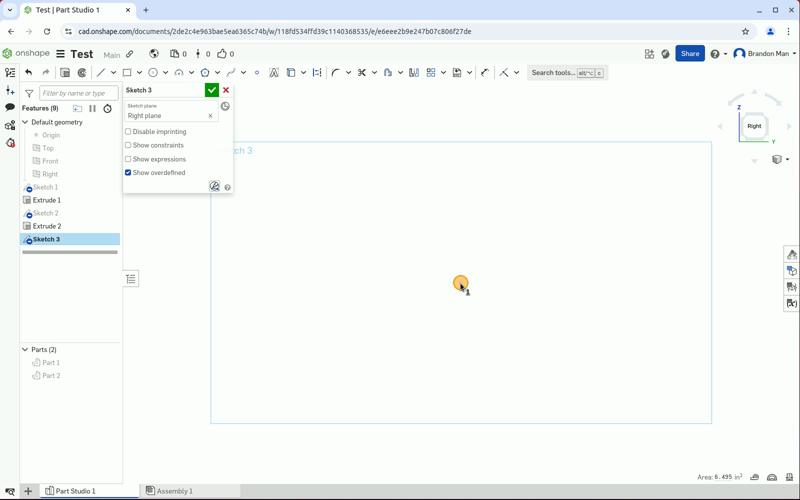
mouse_move(73, 352)
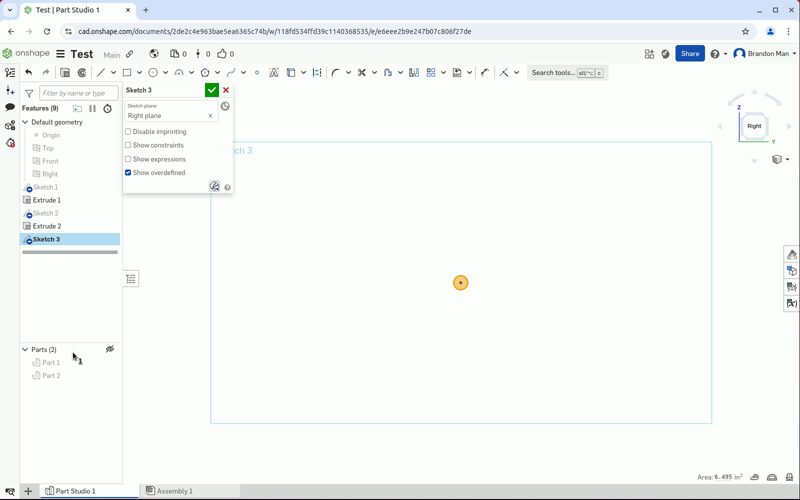
key(shift+y)
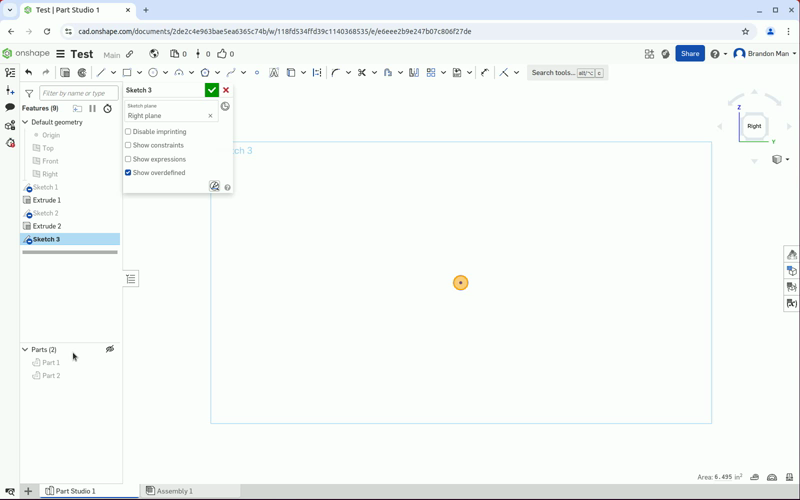
key(shift+e)
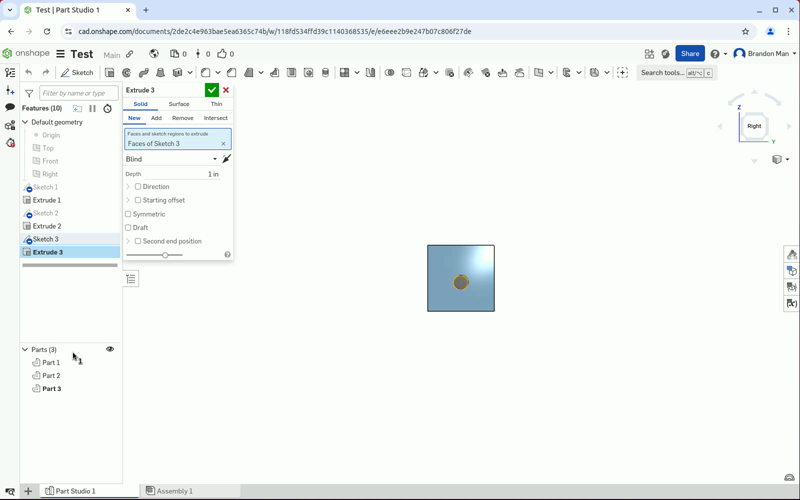
mouse_move(143, 106)
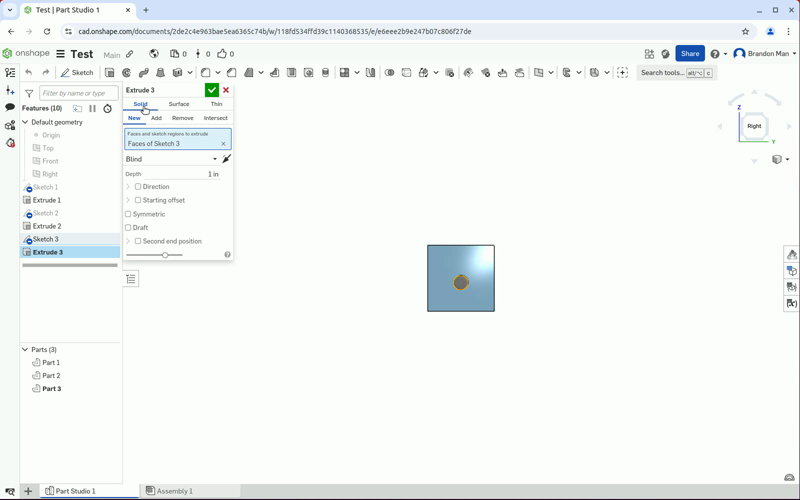
click(143, 106)
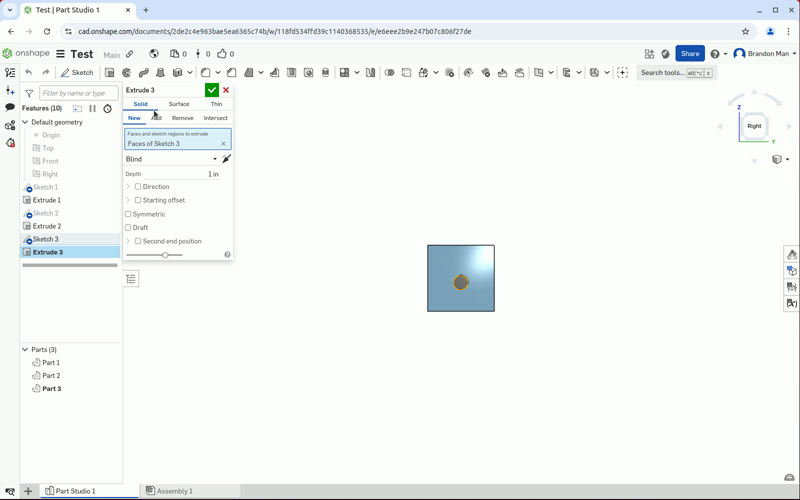
mouse_move(186, 120)
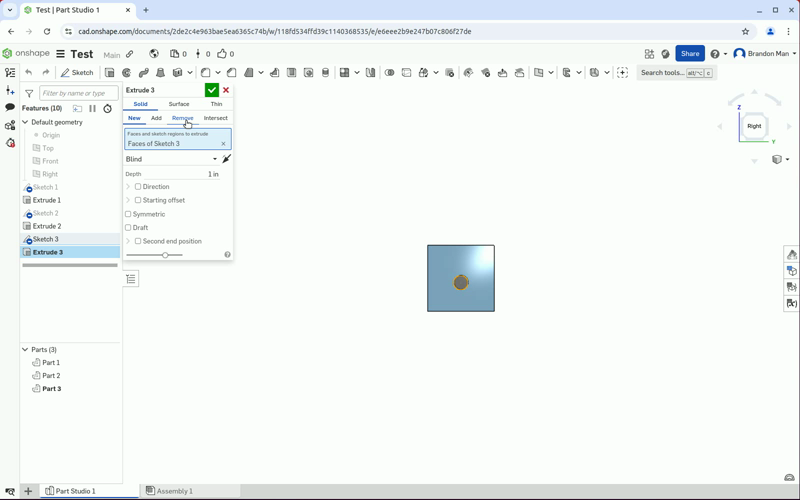
click(186, 120)
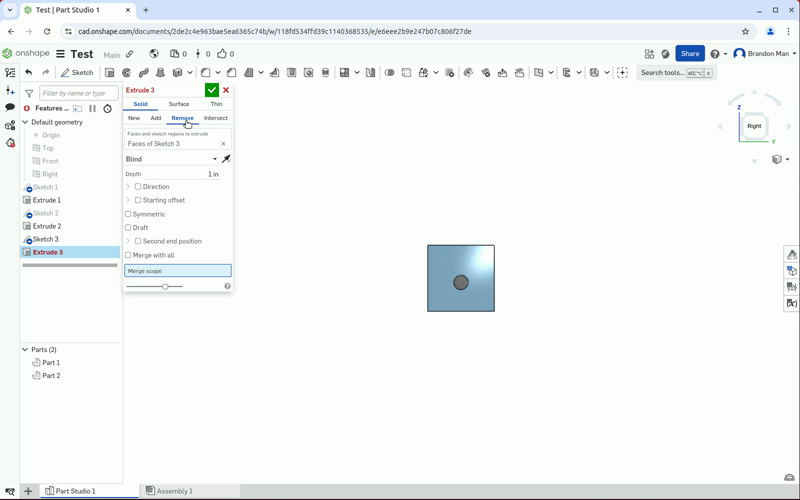
key(tab, 4)
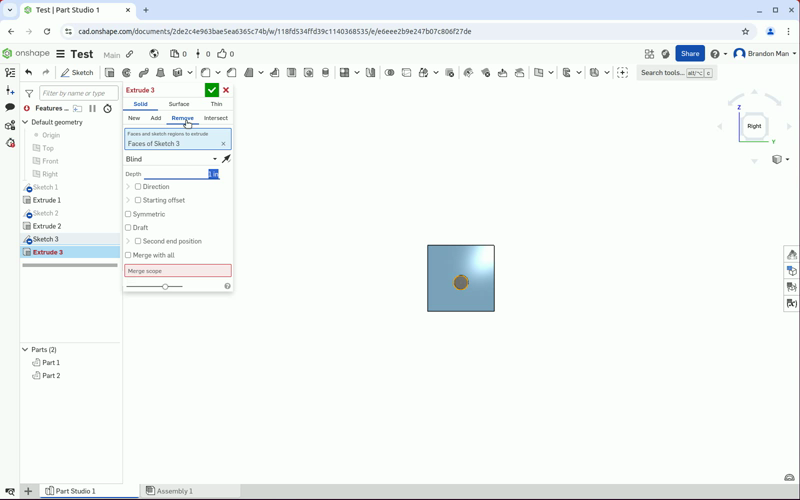
text(-7.703)
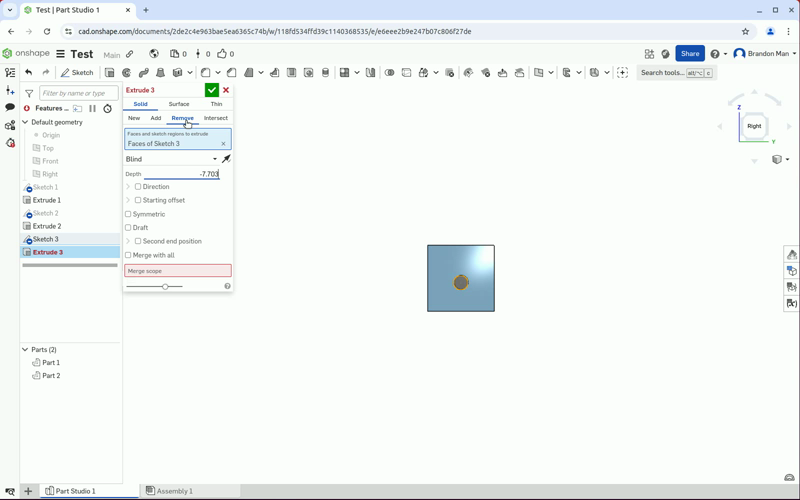
key(tab, 6)
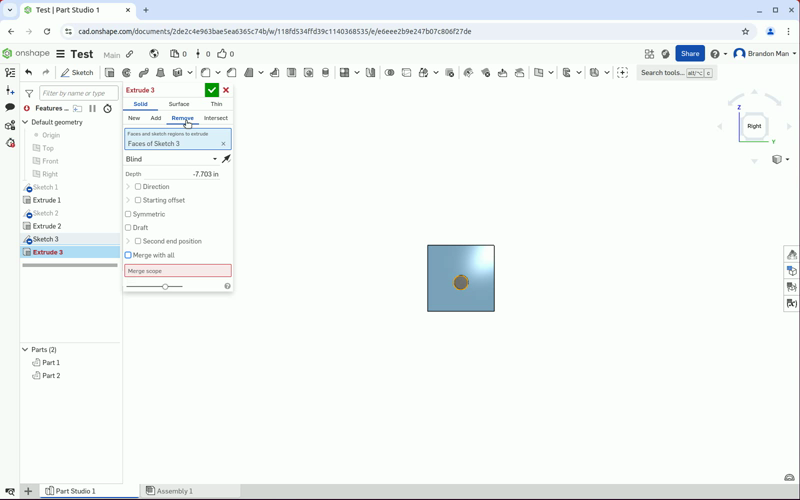
key(space)
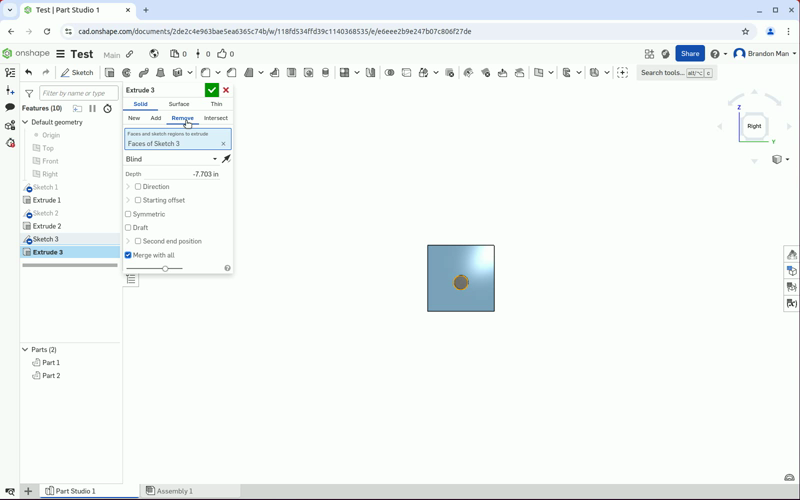
key(enter)
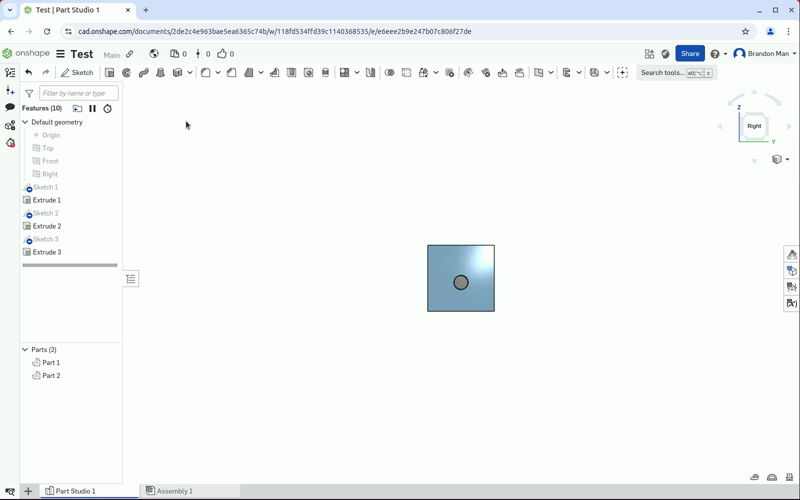
key(shift+h)
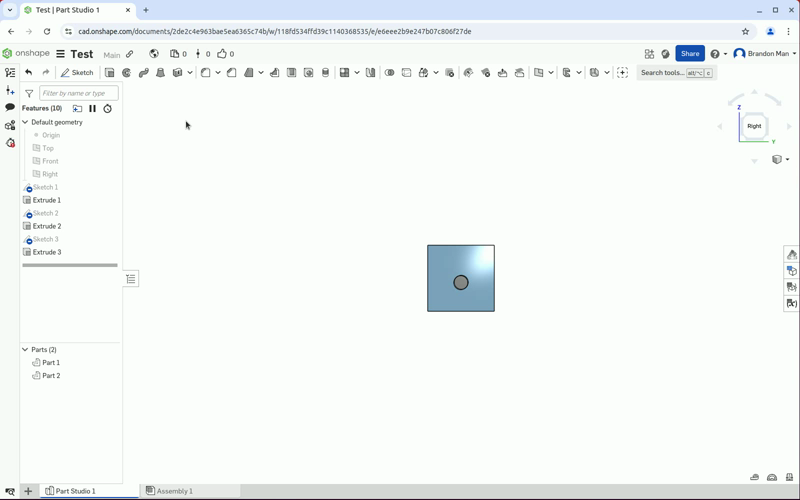
key(shift+h)
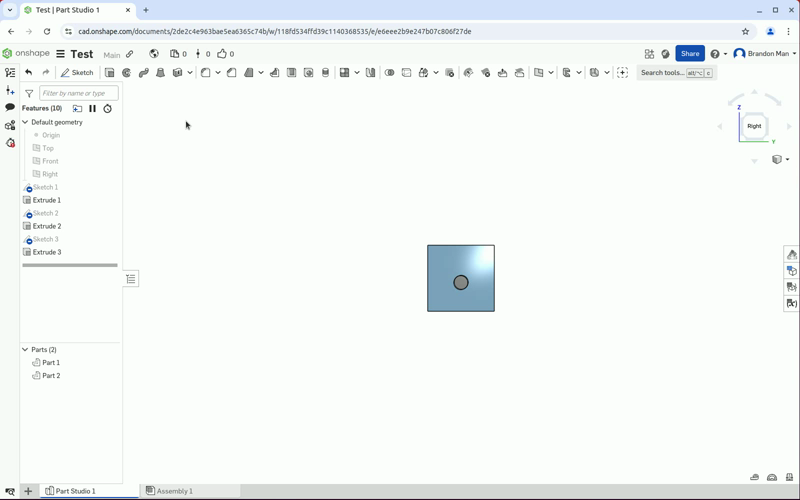
mouse_move(73, 189)
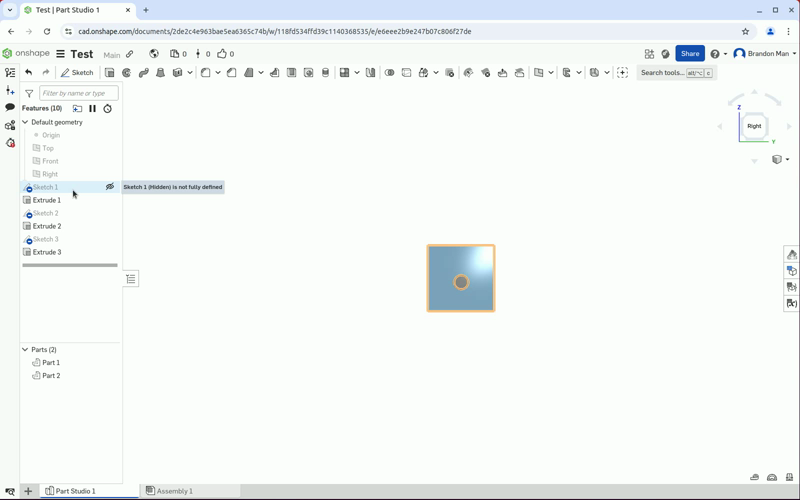
click(73, 189)
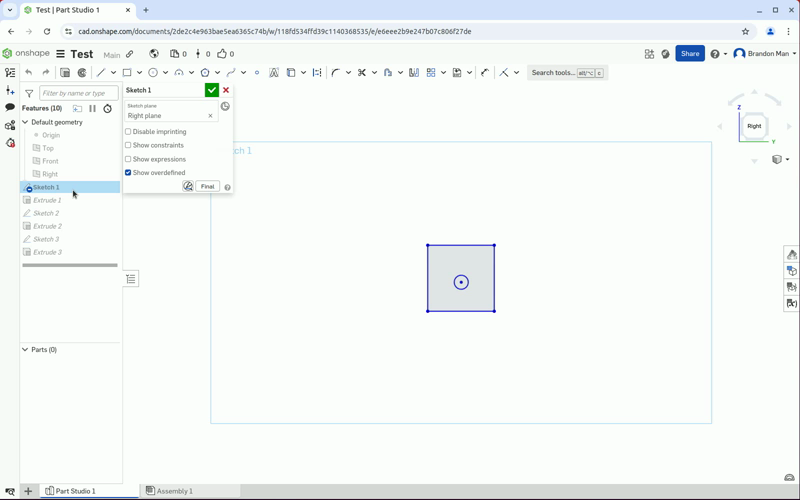
mouse_move(229, 92)
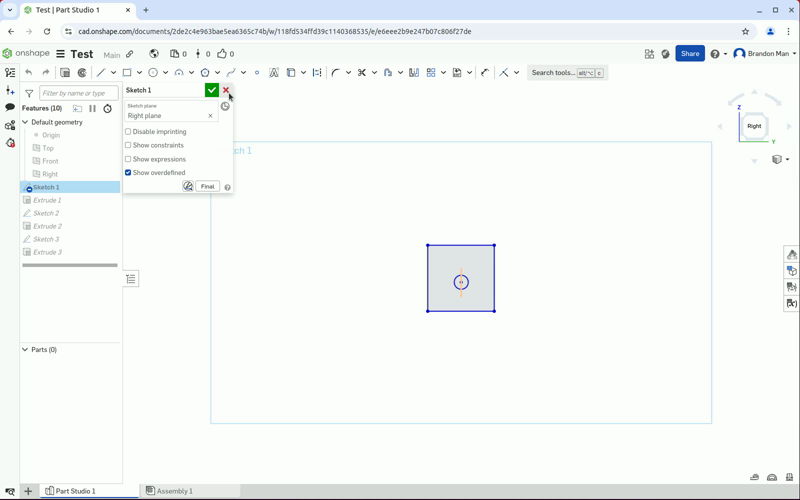
click(229, 92)
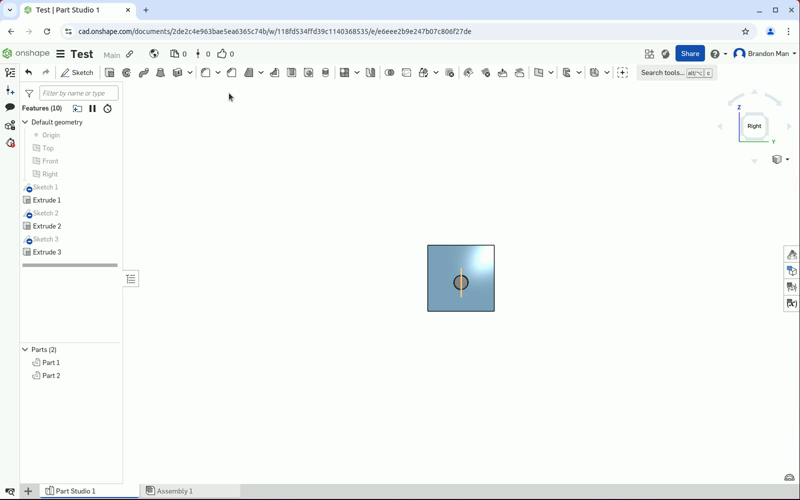
mouse_move(73, 352)
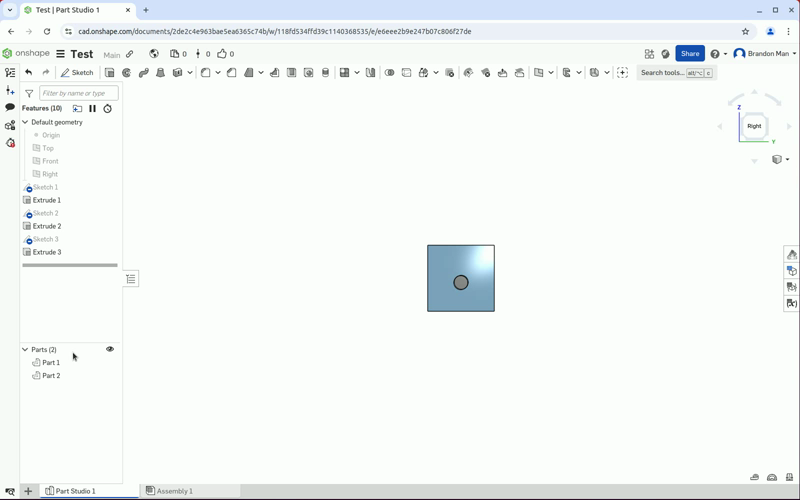
key(y)
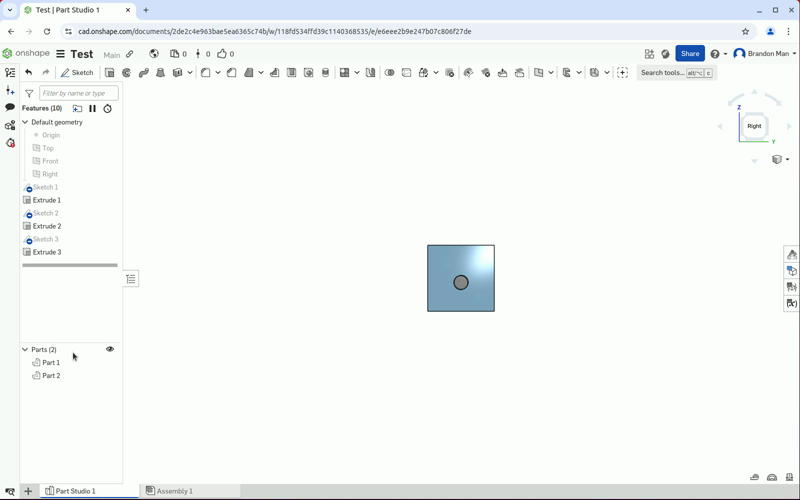
key(shift+p)
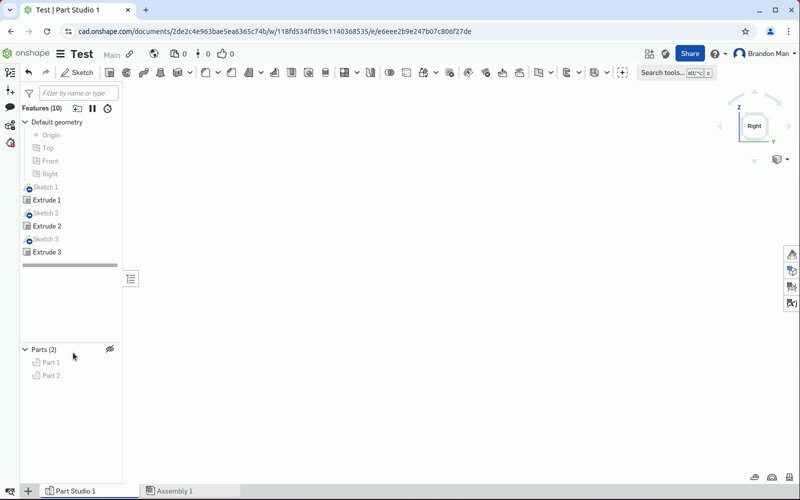
key(space)
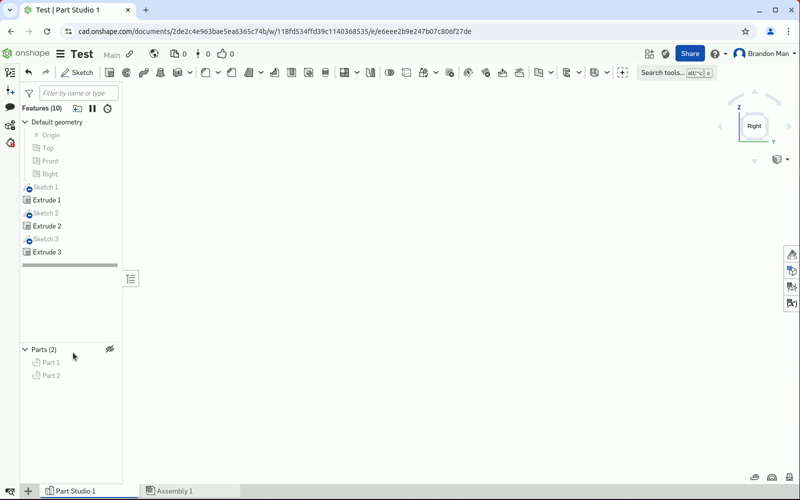
key_down(shift)
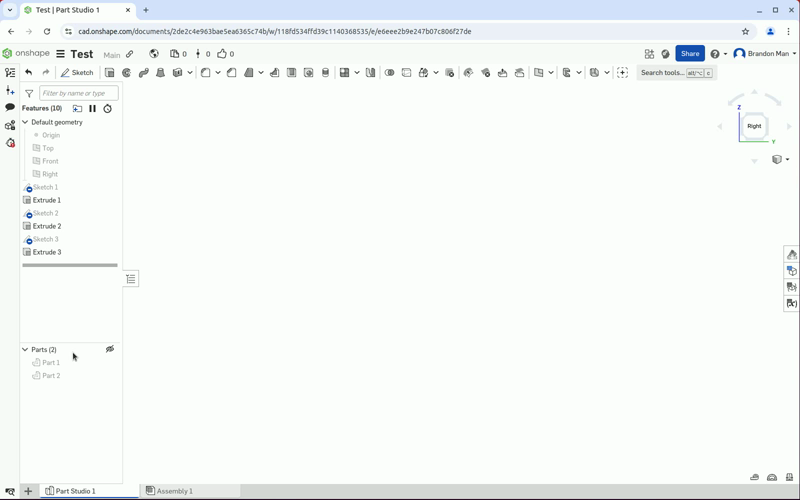
key(right)
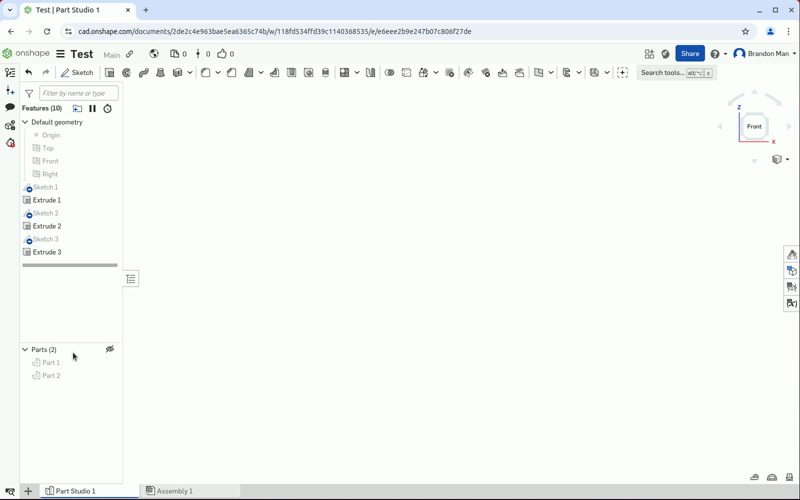
key_up(shift)
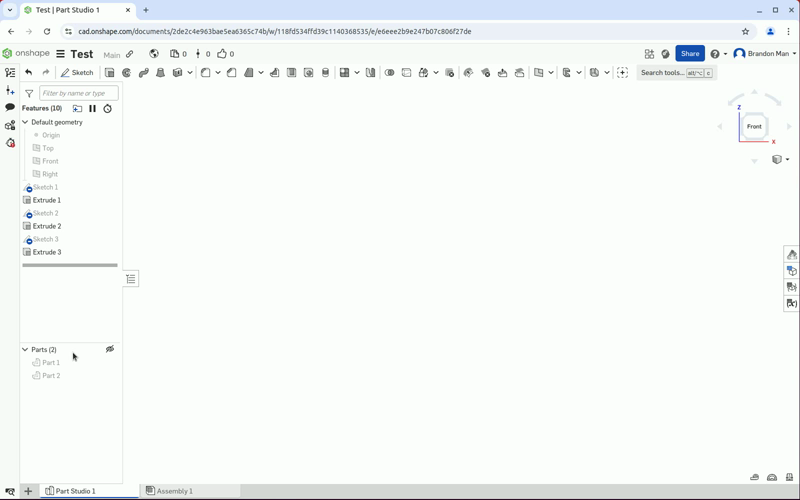
key(space)
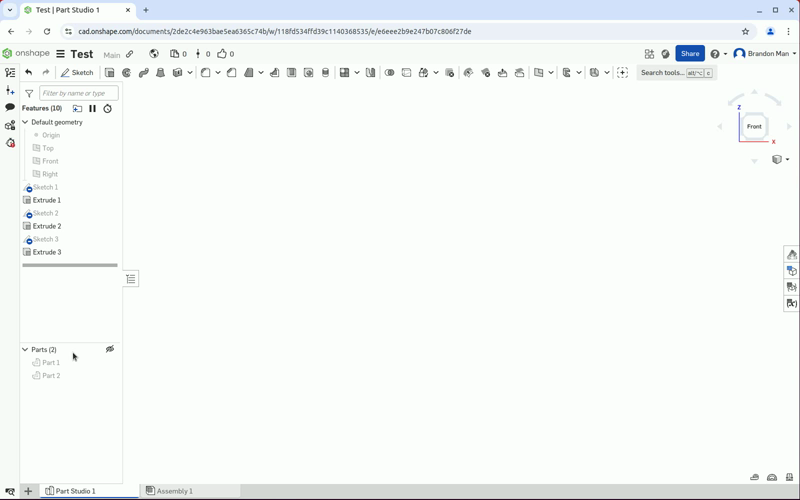
key_down(shift)
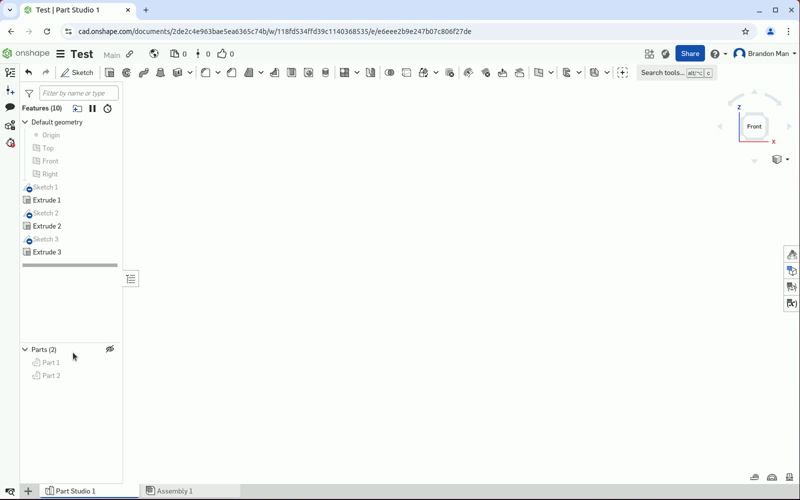
key(down)
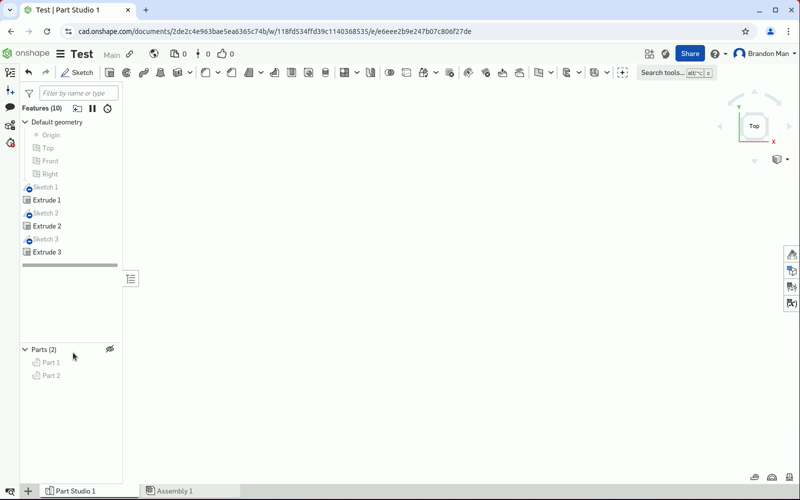
key_up(shift)
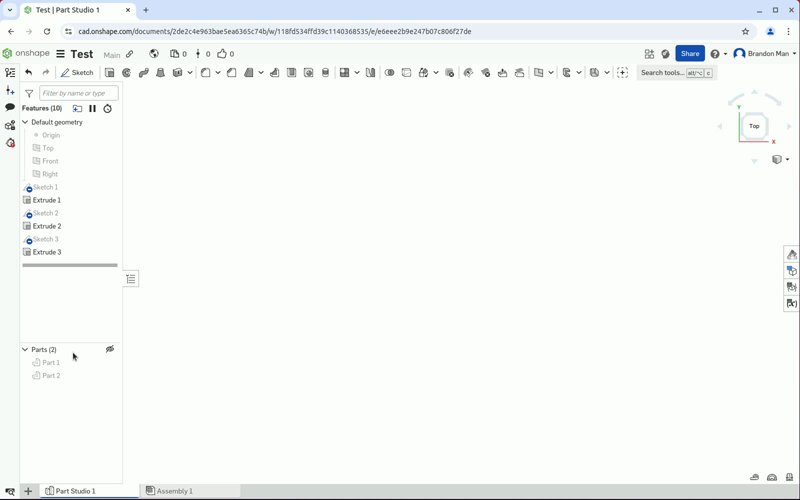
mouse_move(73, 352)
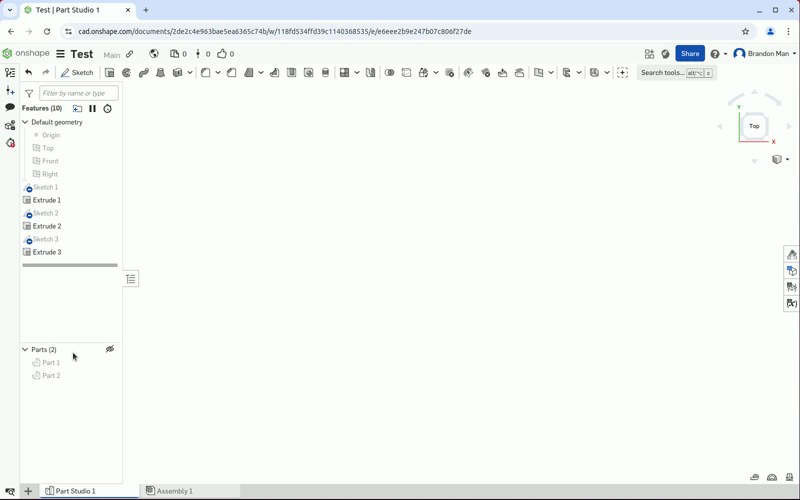
key(shift+y)
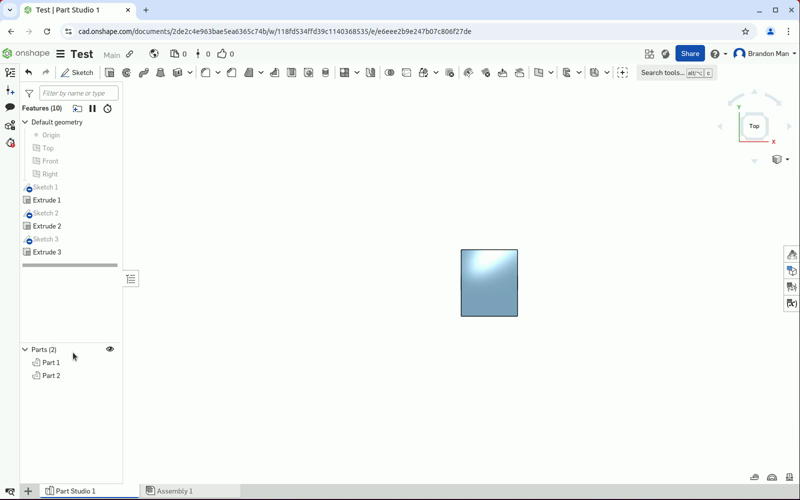
mouse_move(541, 75)
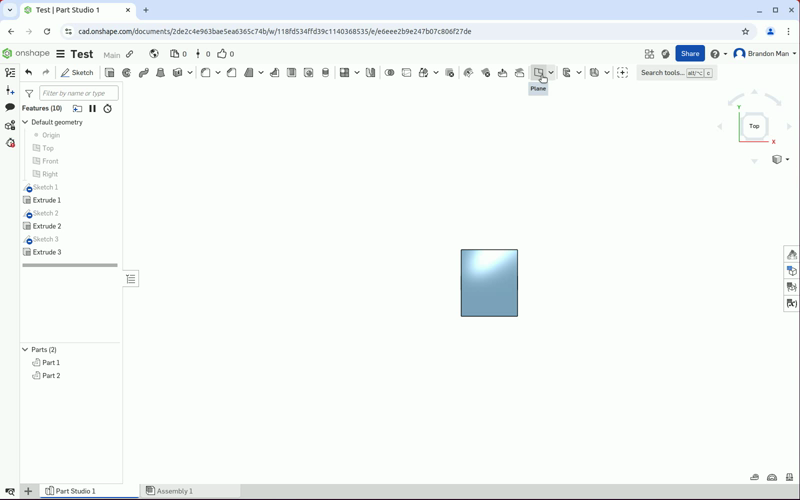
click(541, 75)
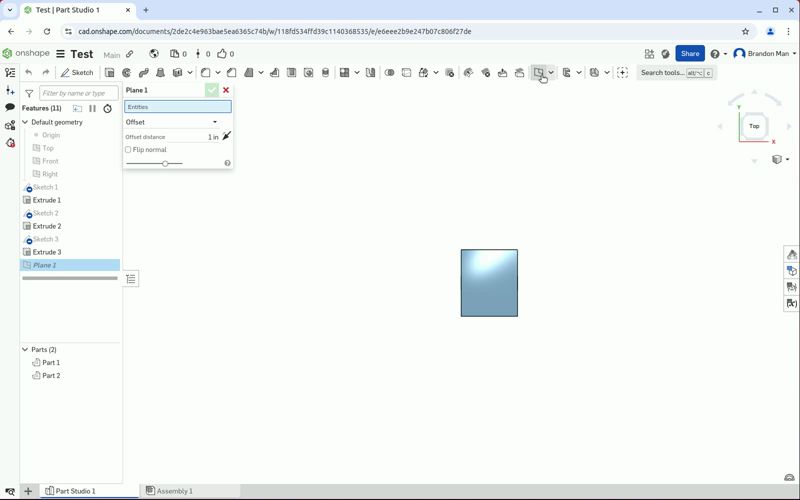
mouse_move(73, 150)
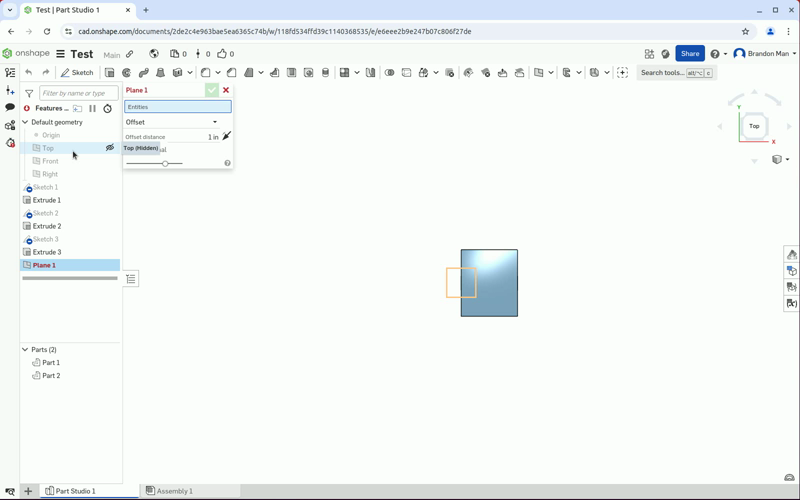
click(73, 150)
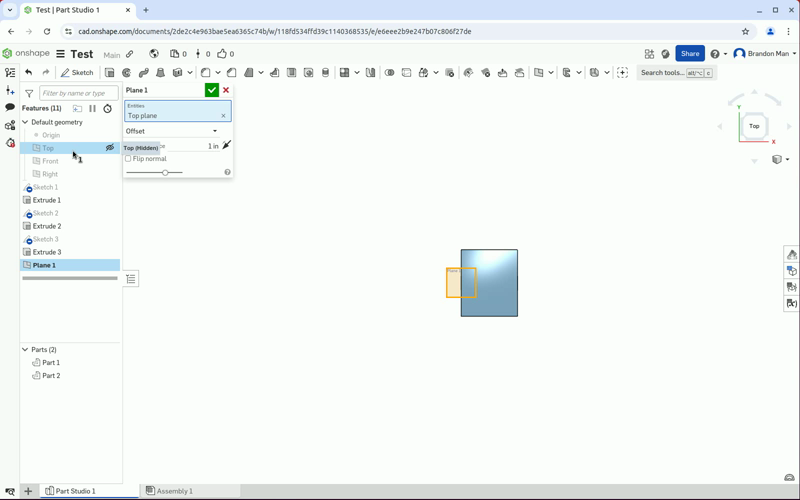
key(tab, 2)
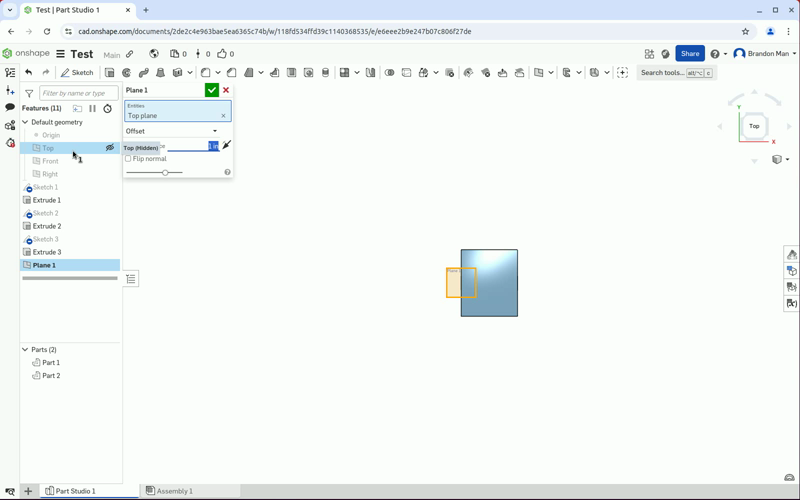
text(7.456)
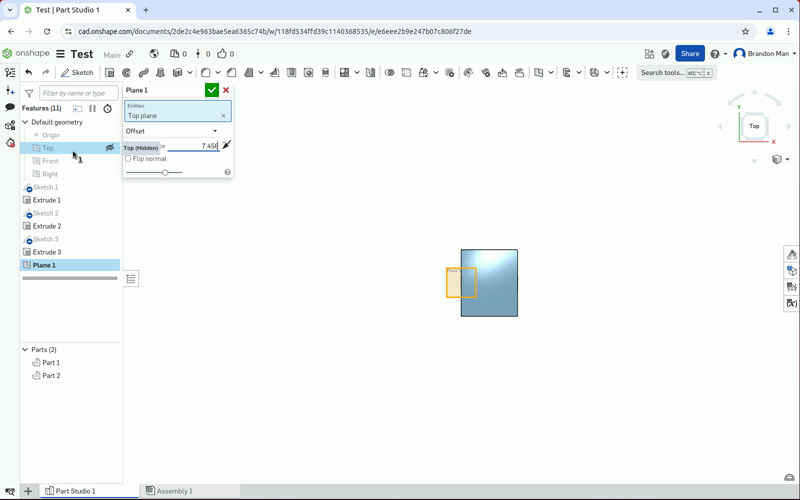
key(enter, 2)
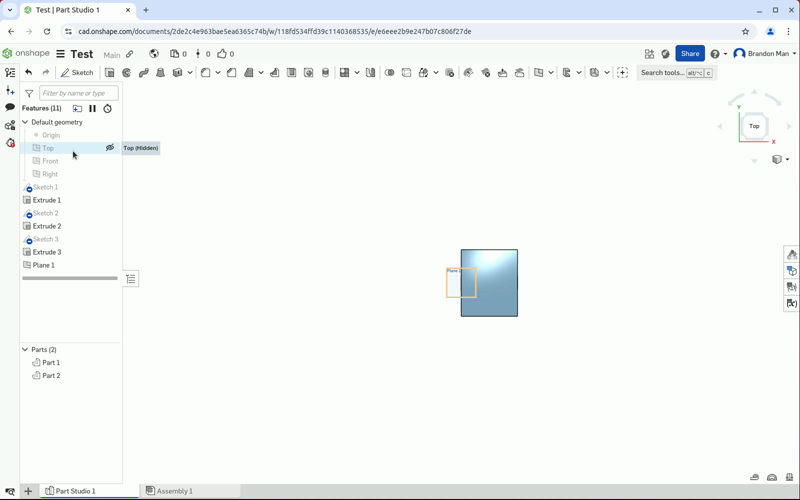
key(shift+s)
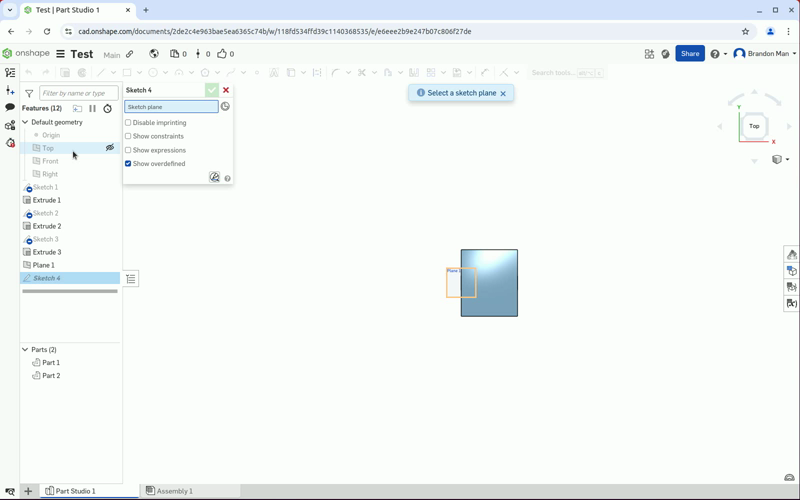
mouse_move(73, 267)
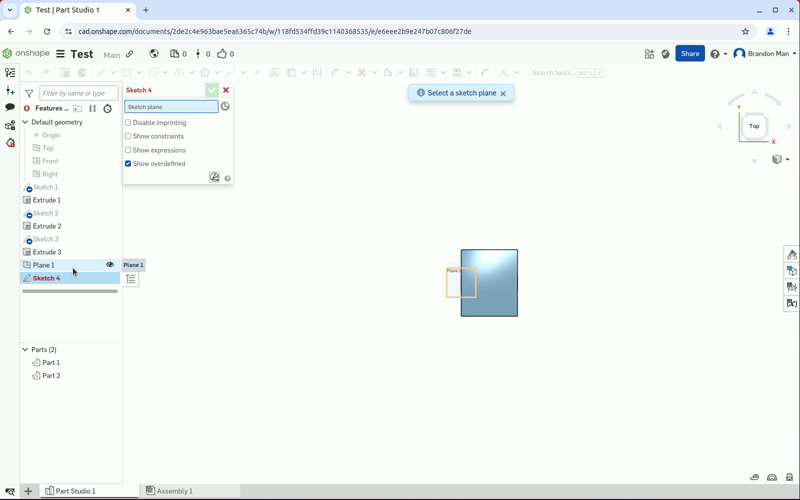
click(73, 267)
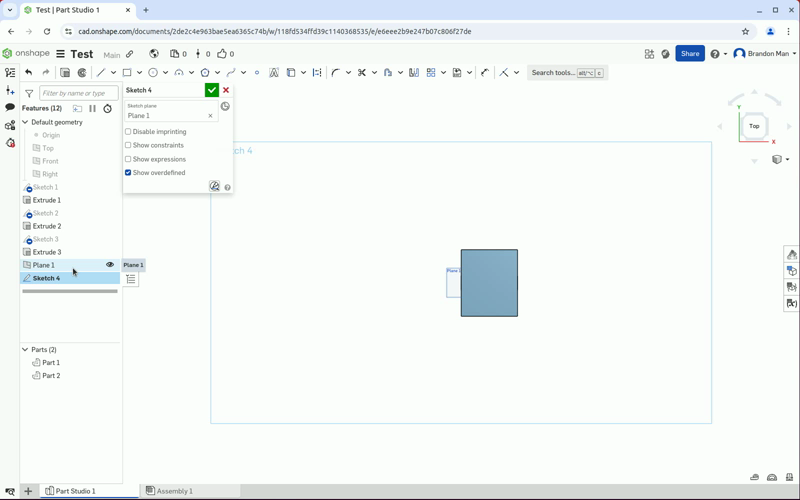
mouse_move(73, 352)
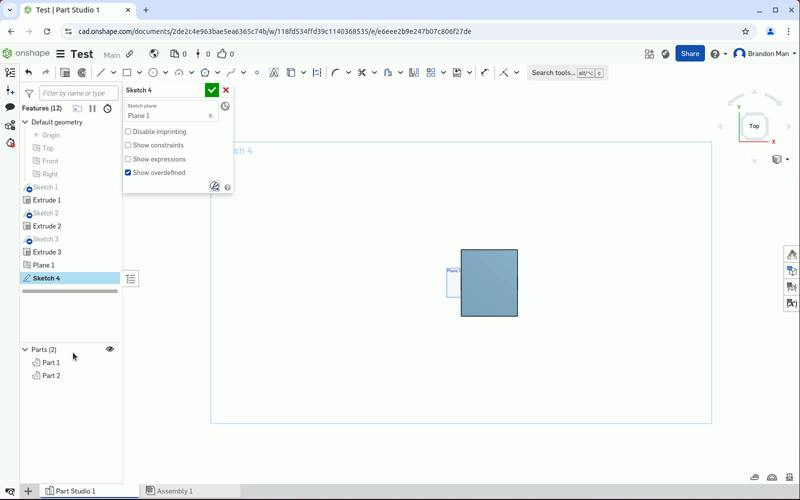
key(y)
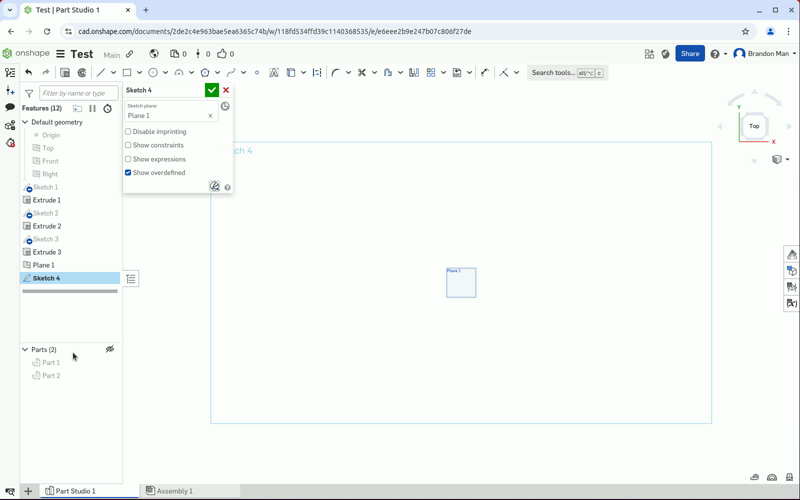
key(c)
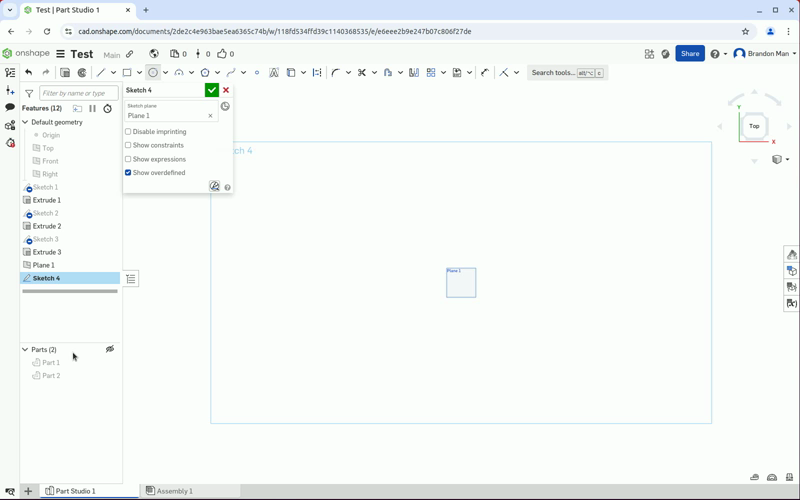
key_down(shift)
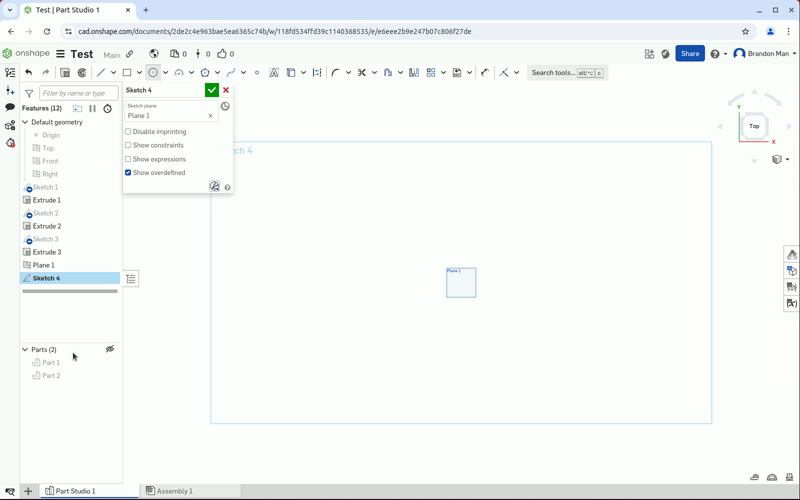
mouse_move(487, 282)
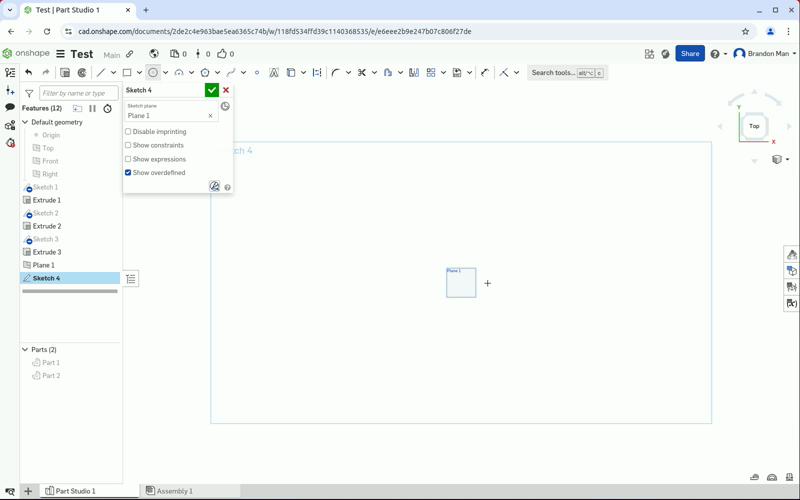
click(487, 282)
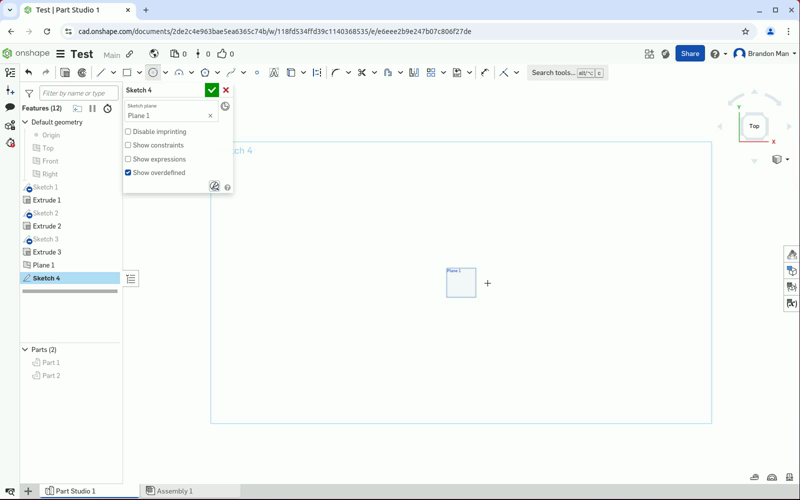
key_up(shift)
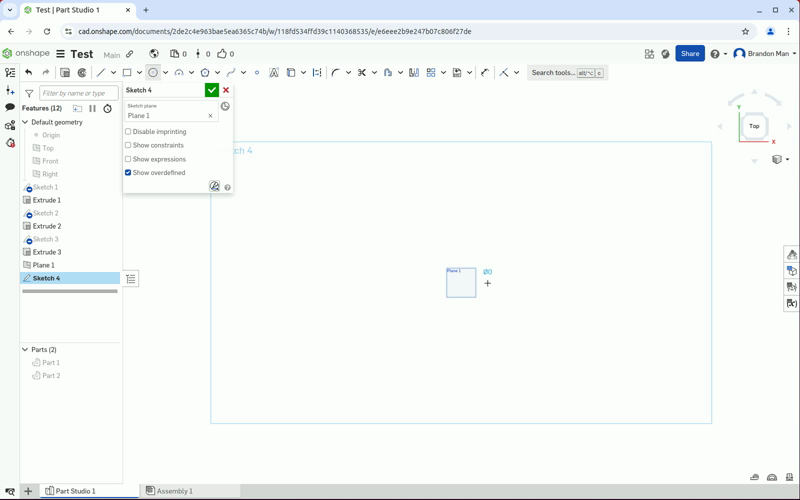
mouse_move(494, 282)
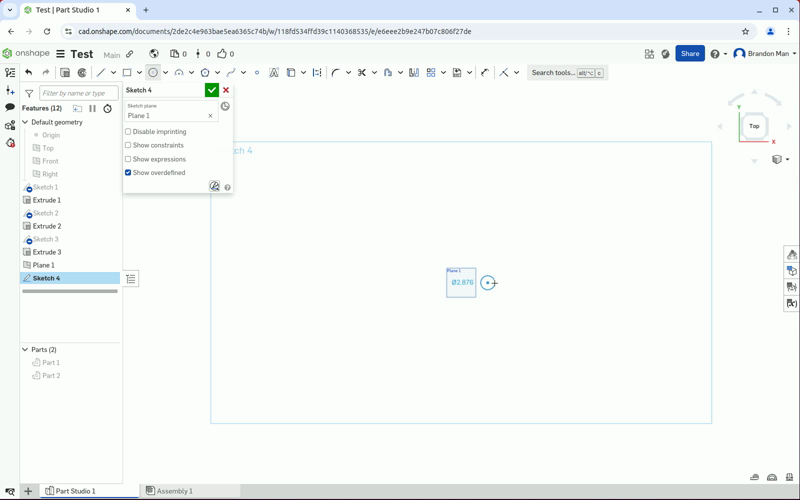
click(494, 282)
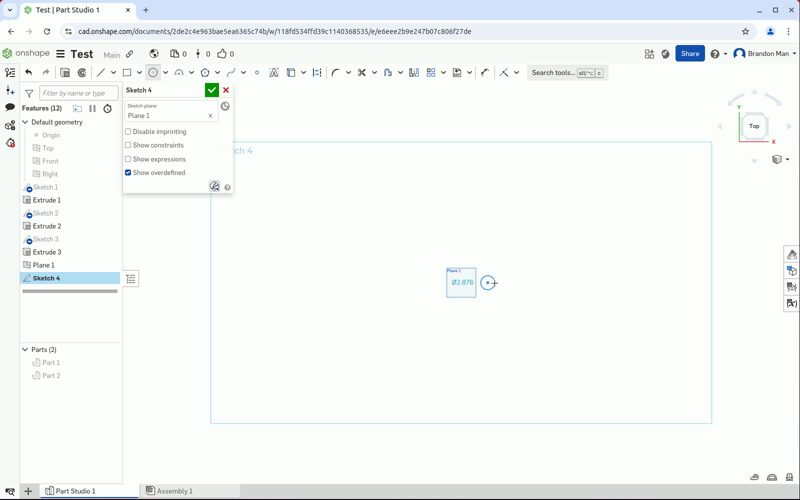
key(esc)
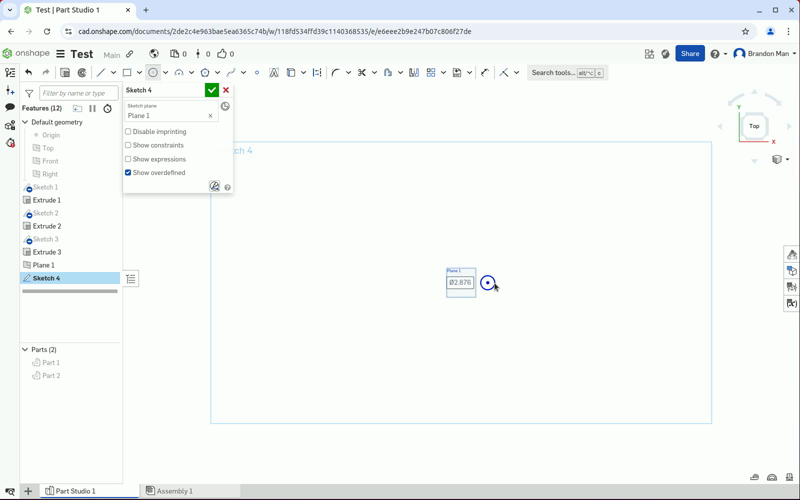
mouse_move(485, 283)
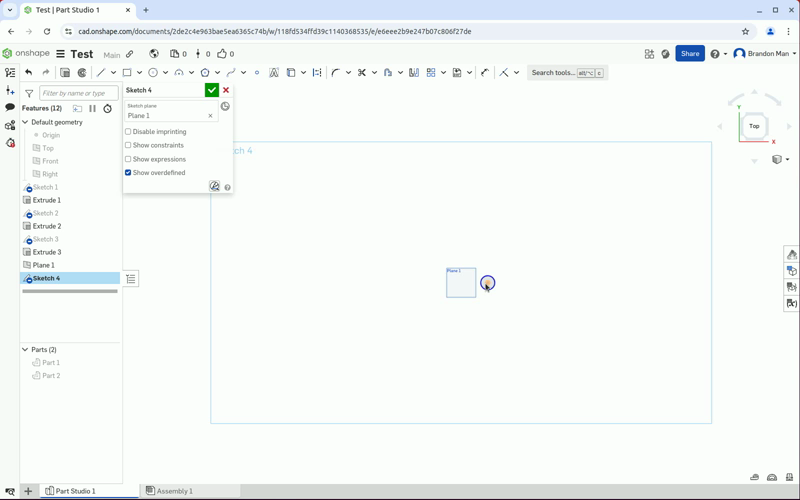
scroll(6)
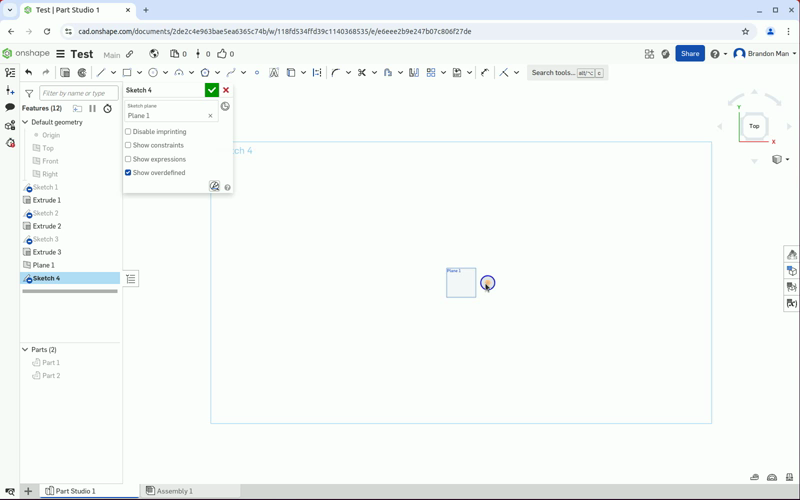
scroll(6)
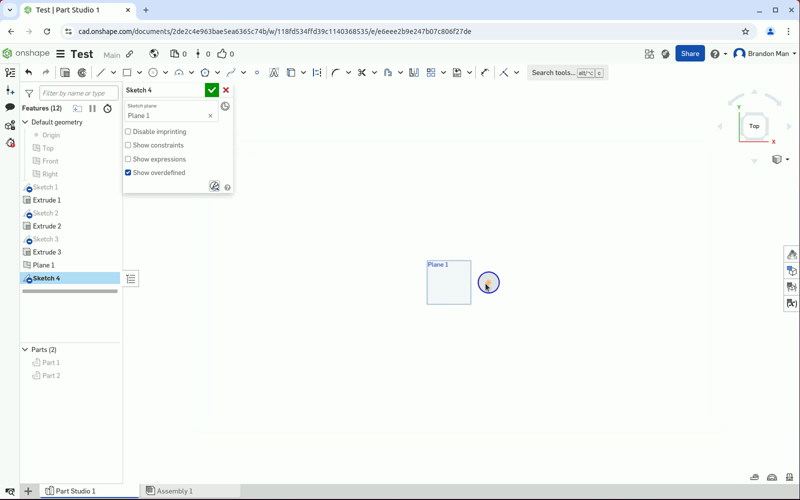
scroll(6)
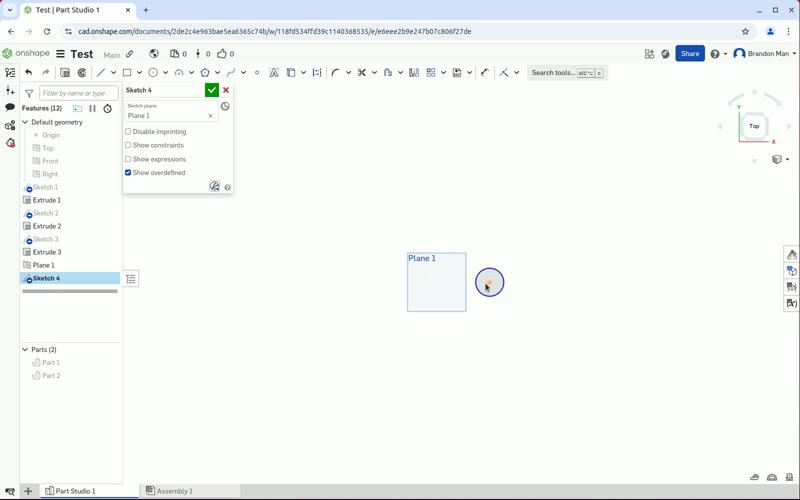
scroll(6)
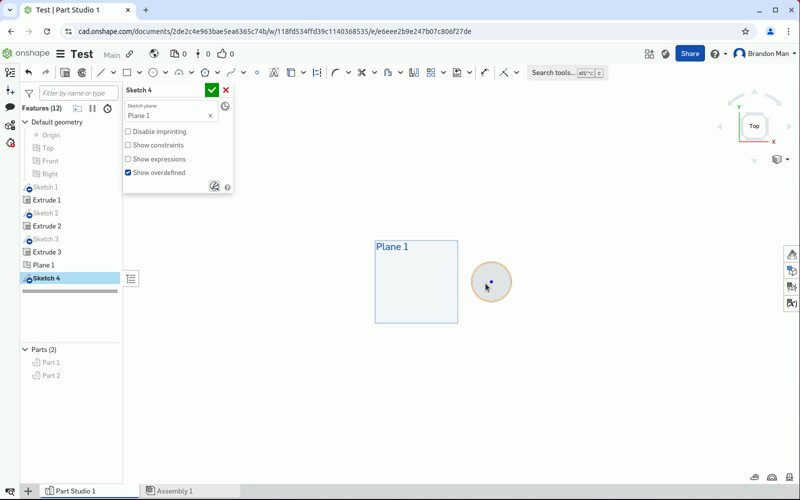
scroll(6)
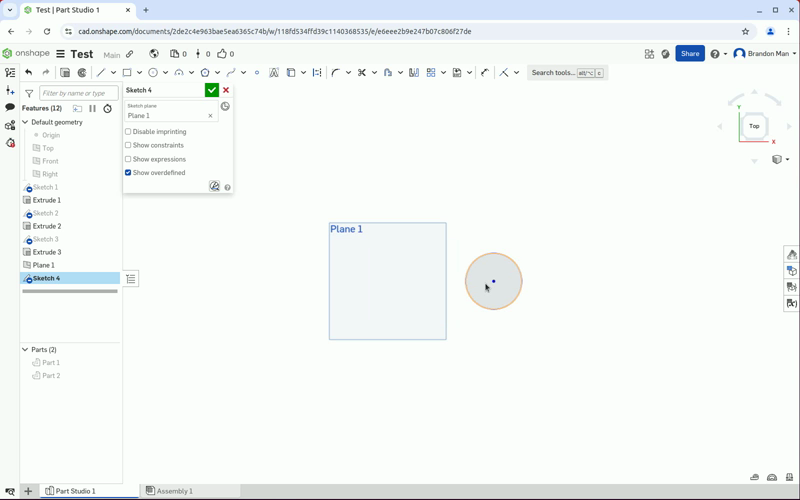
scroll(6)
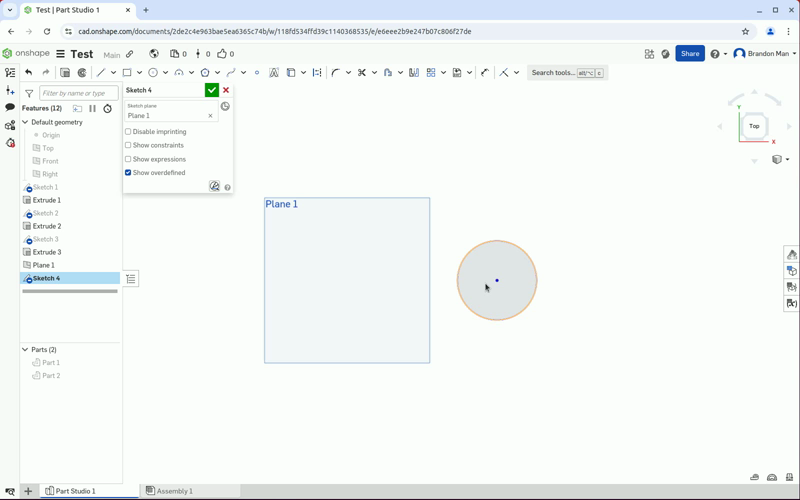
scroll(6)
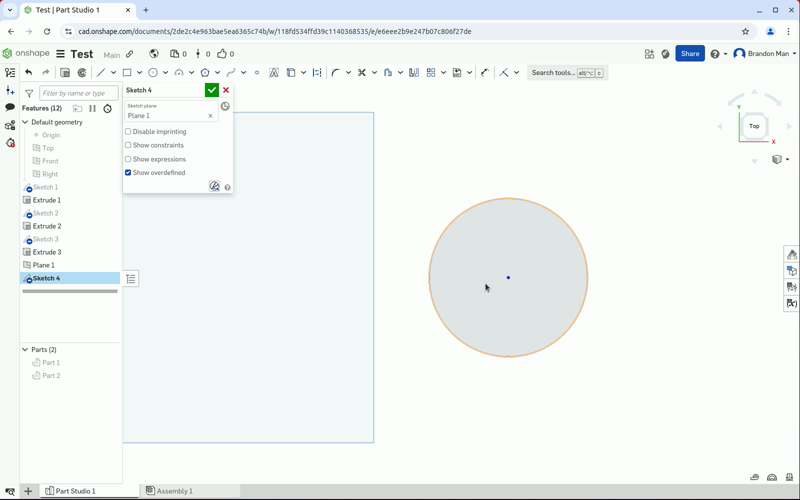
click(485, 283)
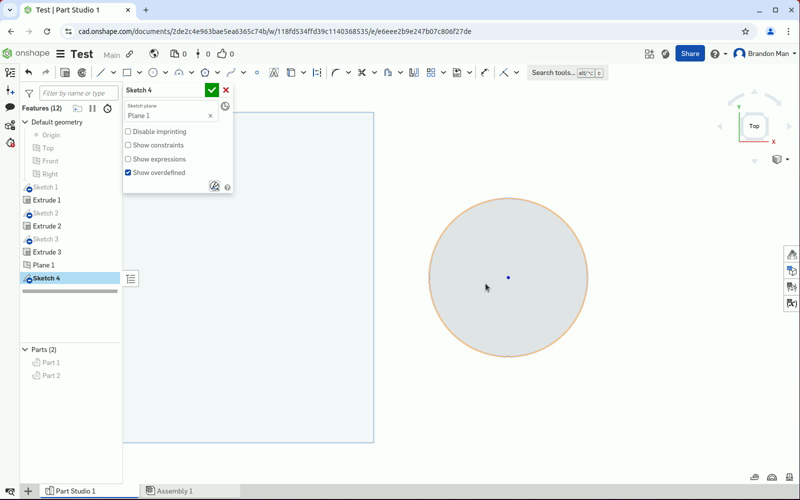
scroll(-6)
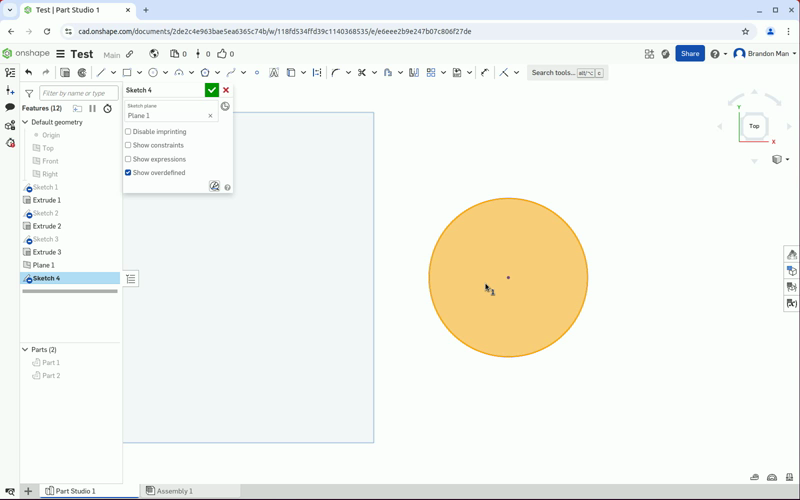
scroll(-6)
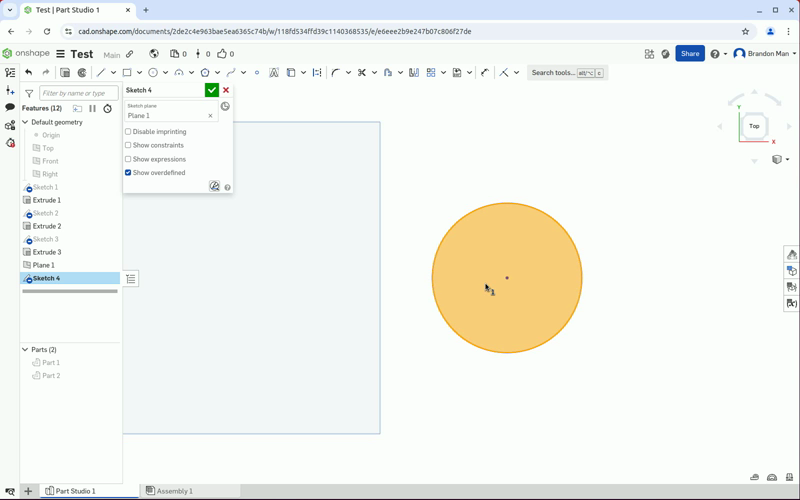
scroll(-6)
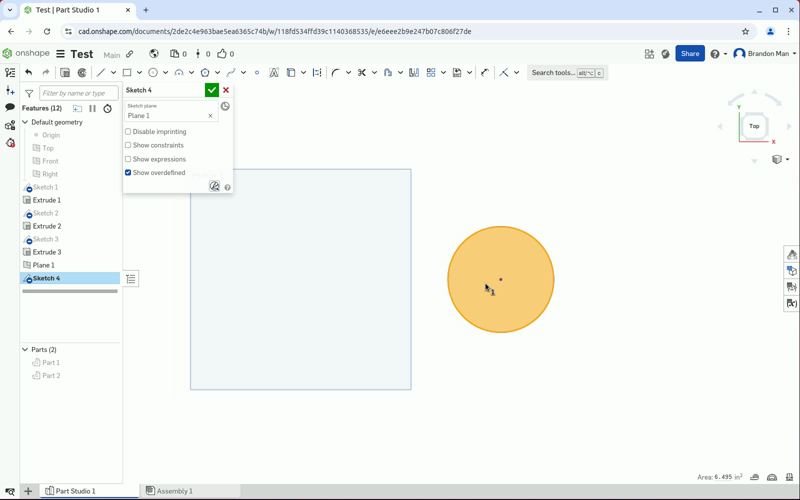
scroll(-6)
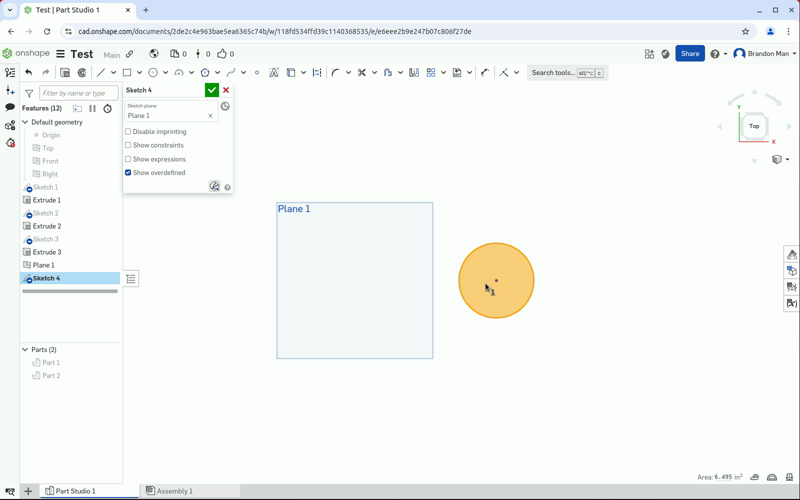
scroll(-6)
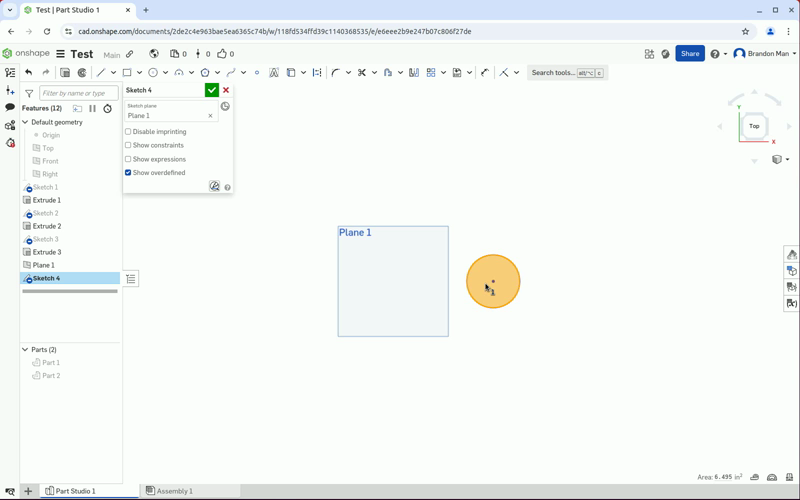
scroll(-6)
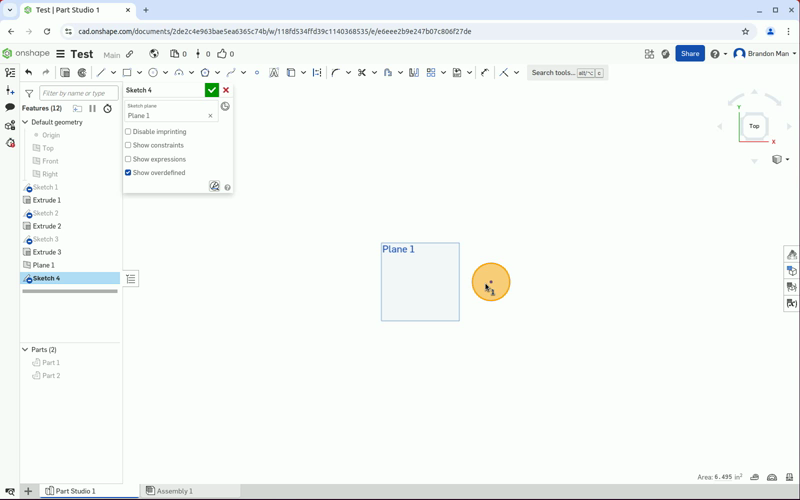
scroll(-6)
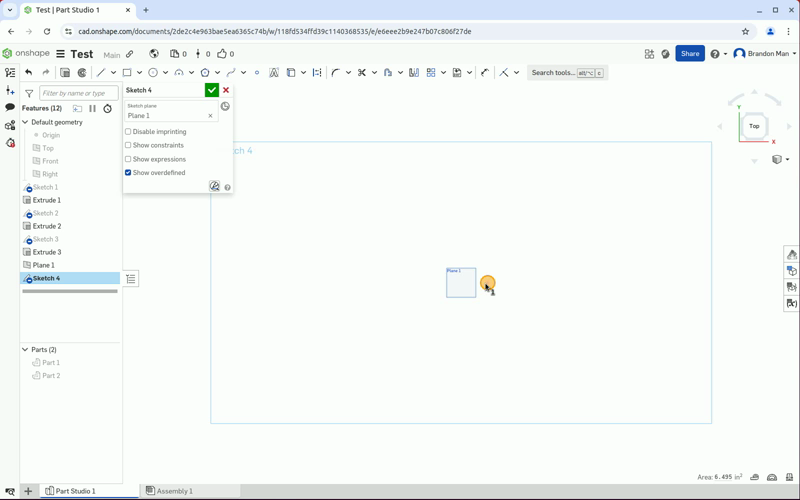
mouse_move(73, 352)
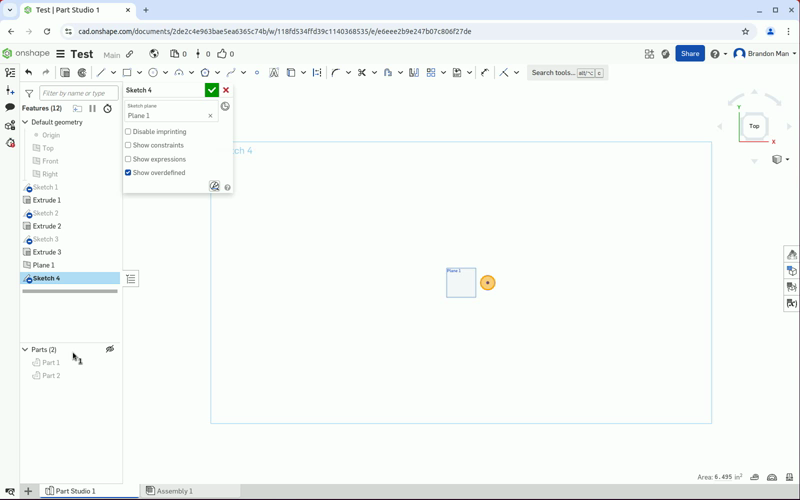
key(shift+y)
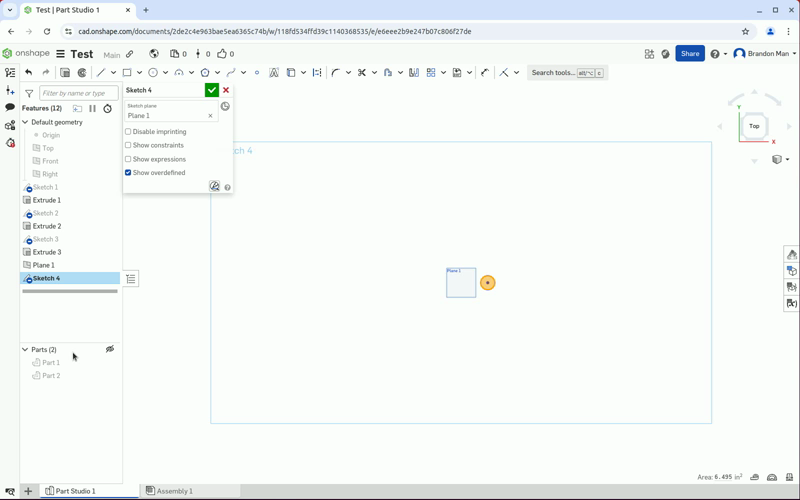
key(shift+e)
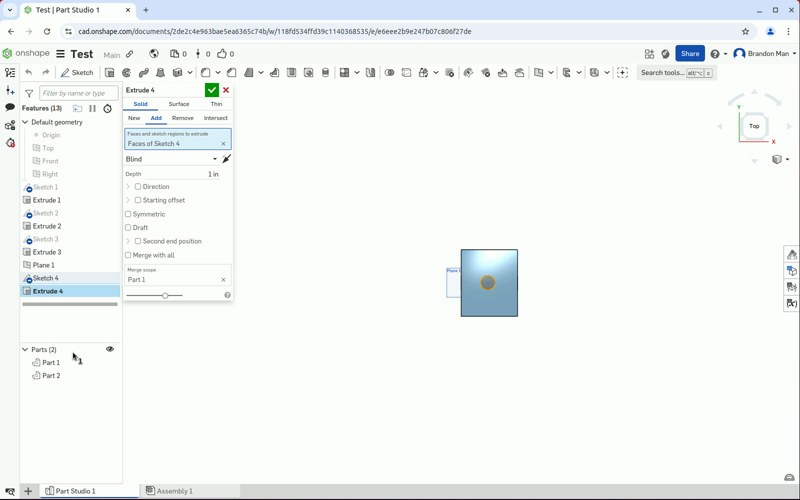
mouse_move(143, 106)
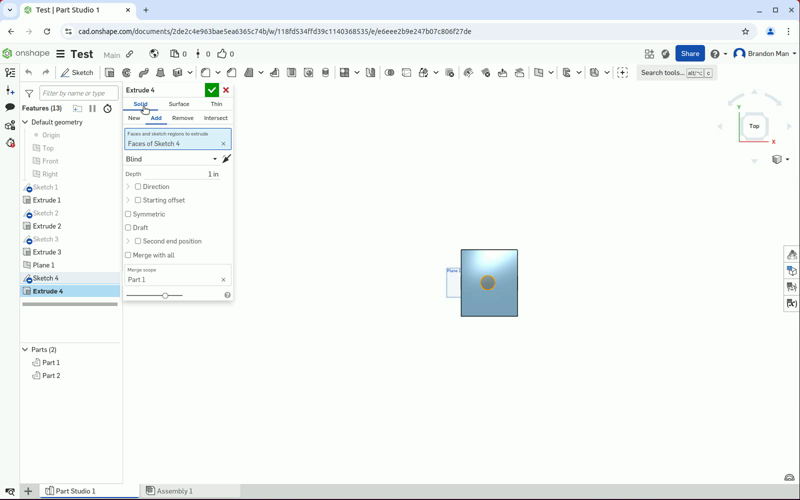
click(143, 106)
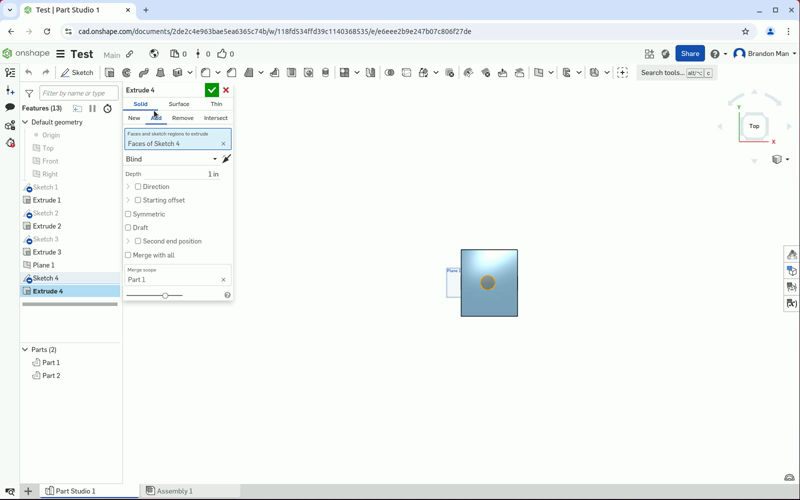
mouse_move(186, 120)
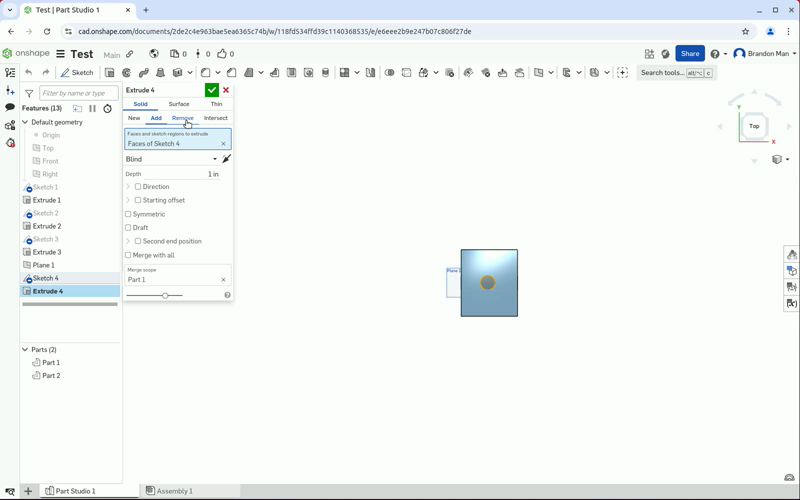
click(186, 120)
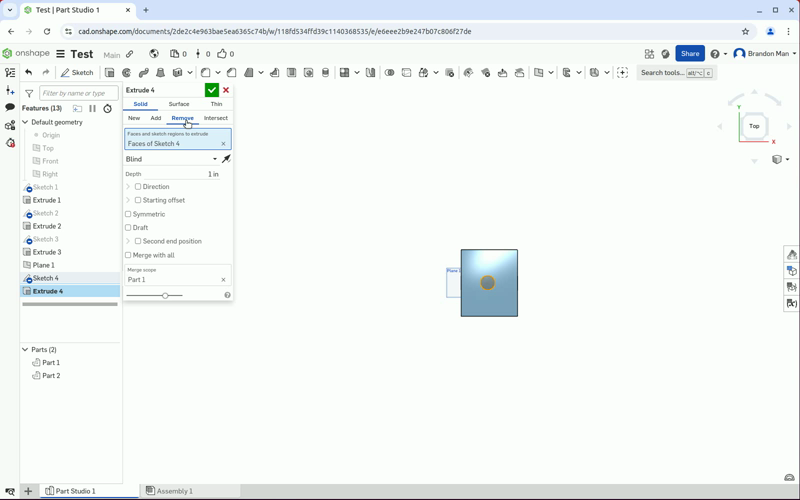
key(tab, 4)
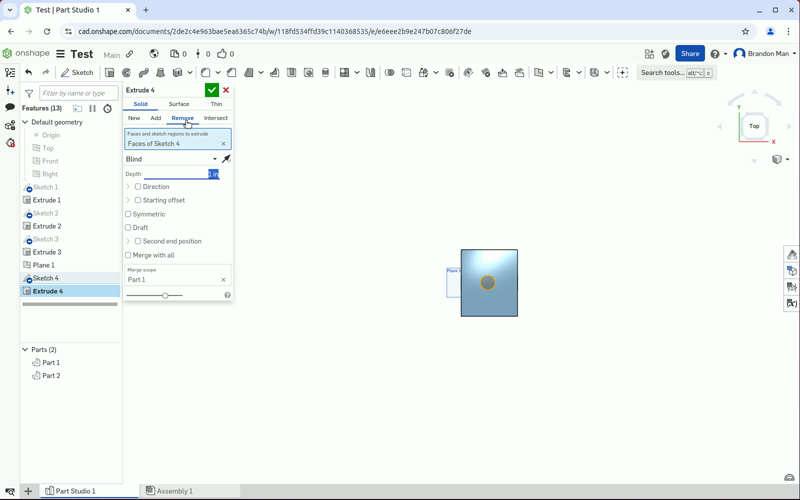
text(7.221)
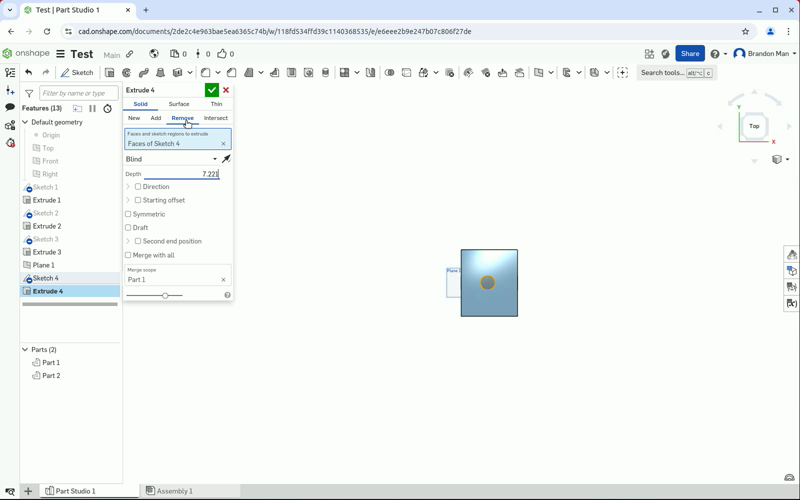
key(tab, 6)
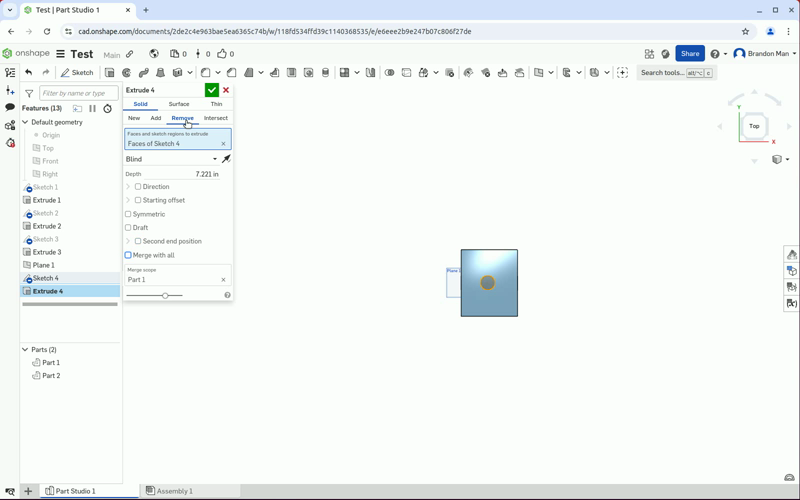
key(space)
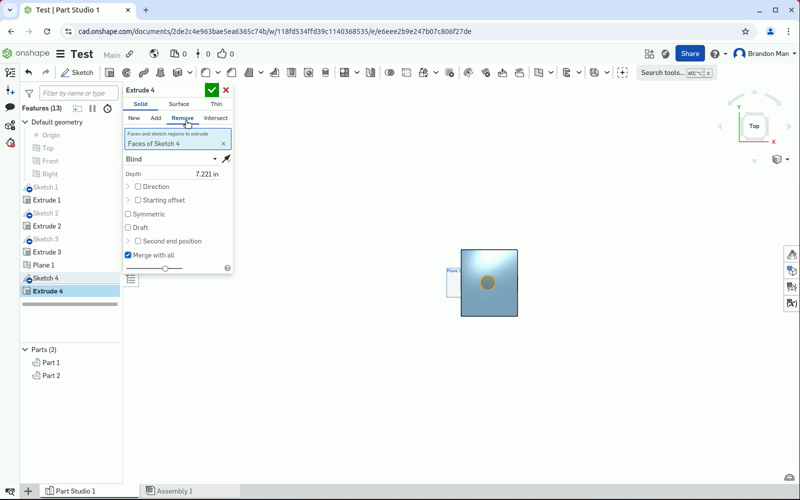
key(enter)
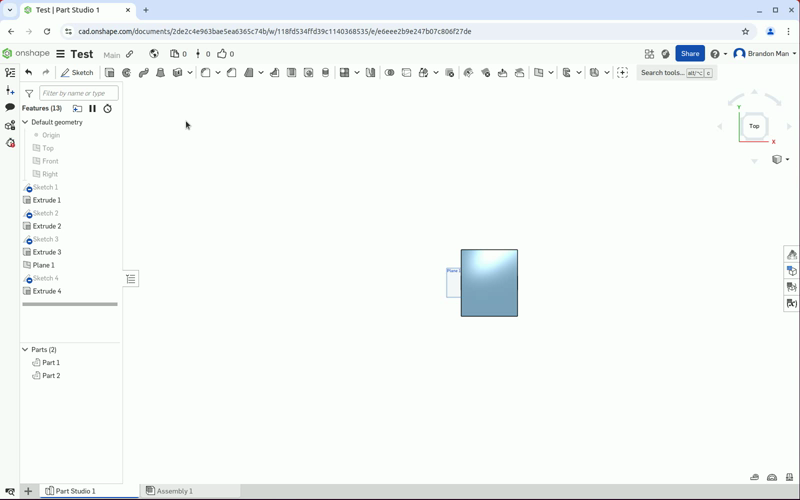
key(shift+h)
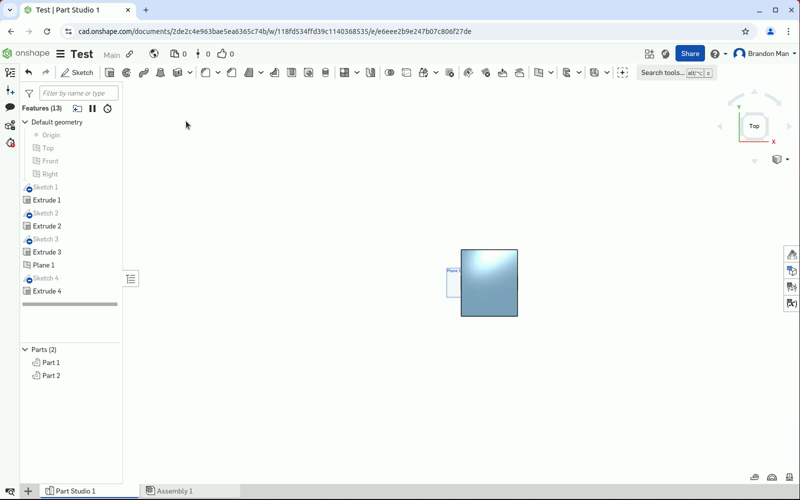
key(shift+h)
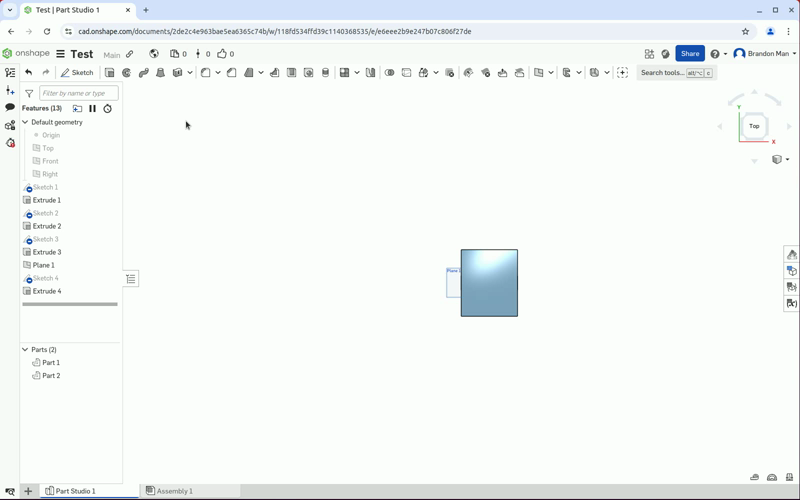
mouse_move(73, 189)
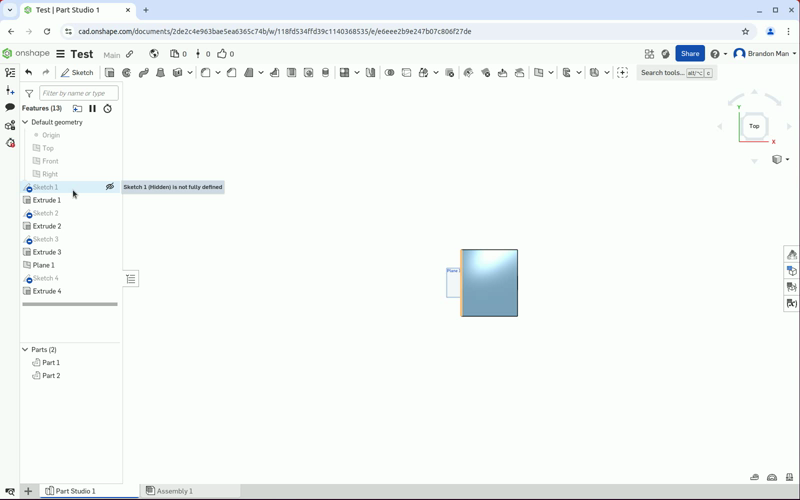
click(73, 189)
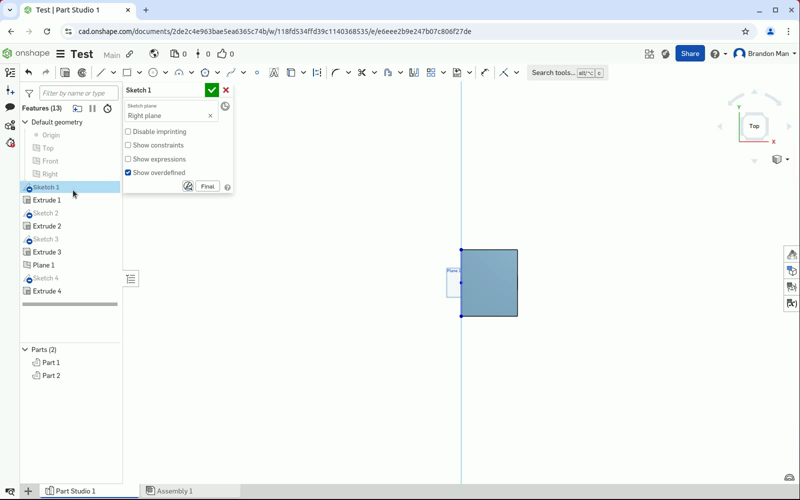
mouse_move(229, 92)
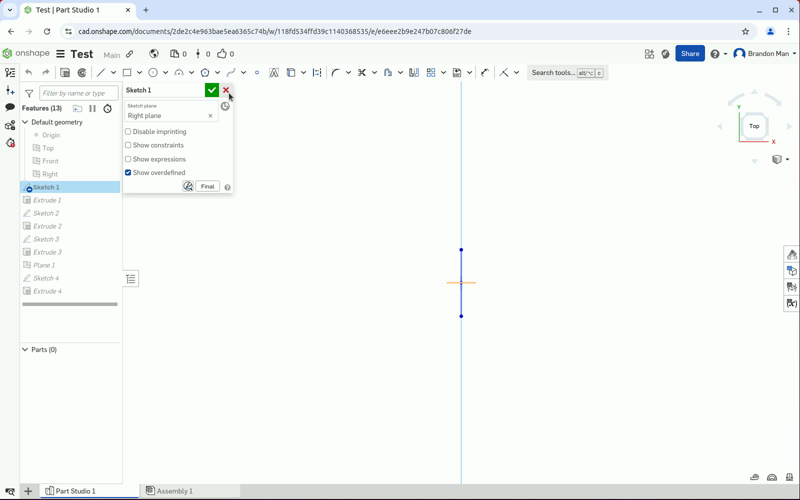
click(229, 92)
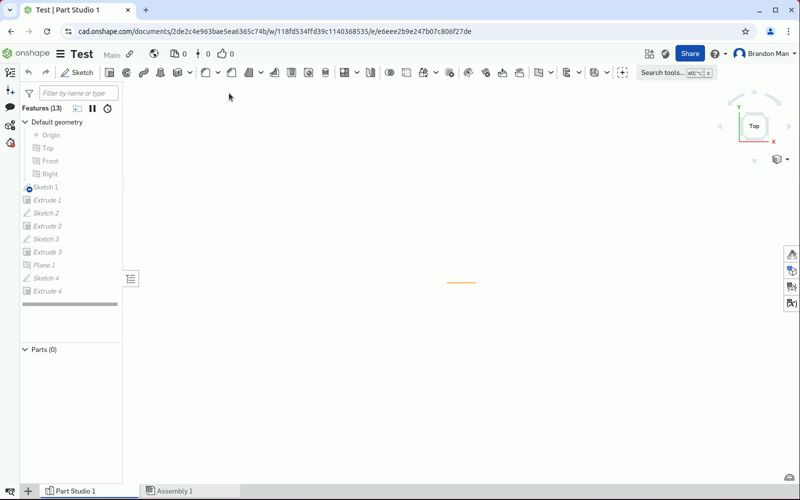
mouse_move(73, 352)
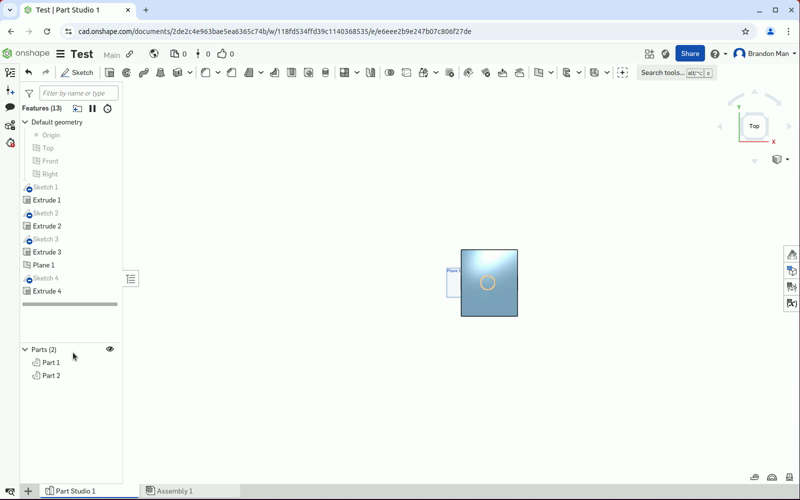
key(y)
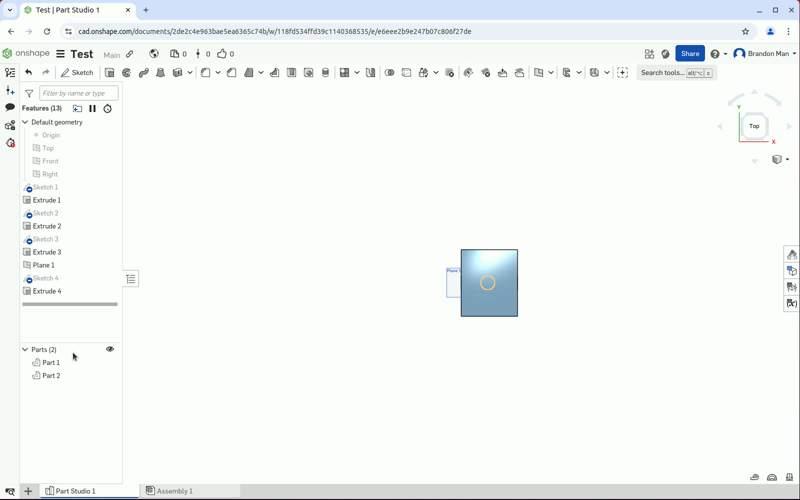
key(shift+p)
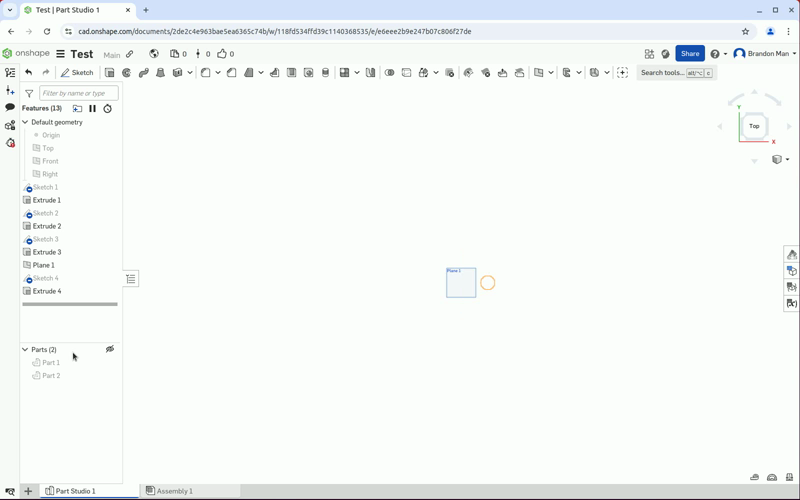
key(space)
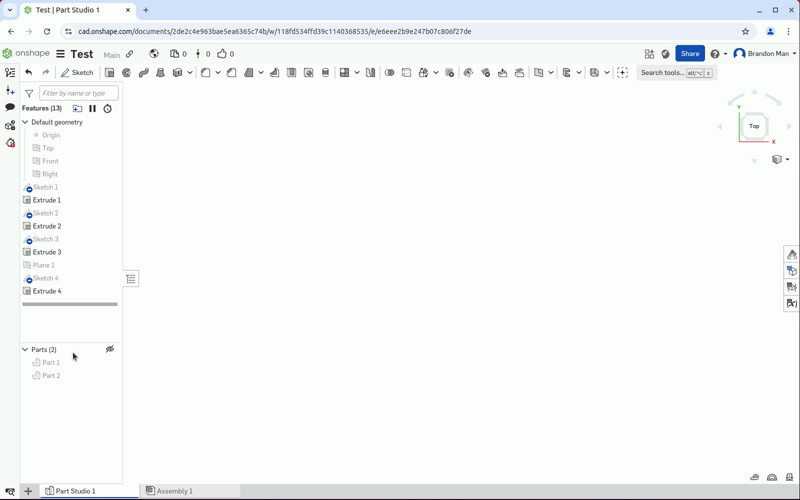
key_down(shift)
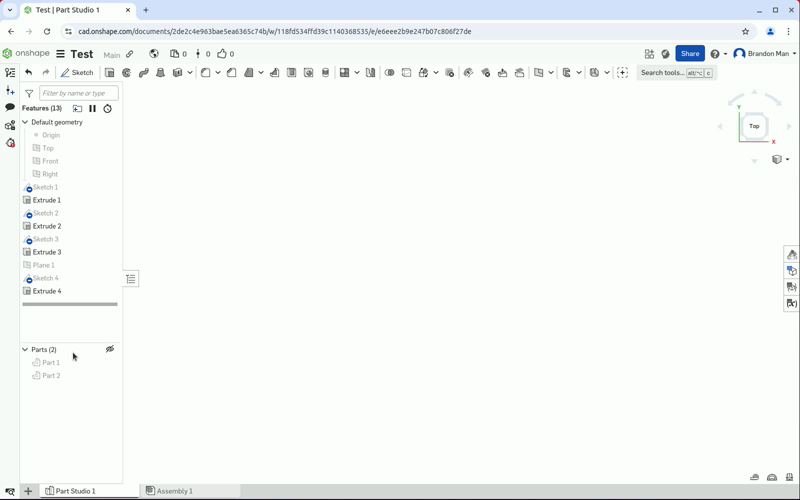
key(up)
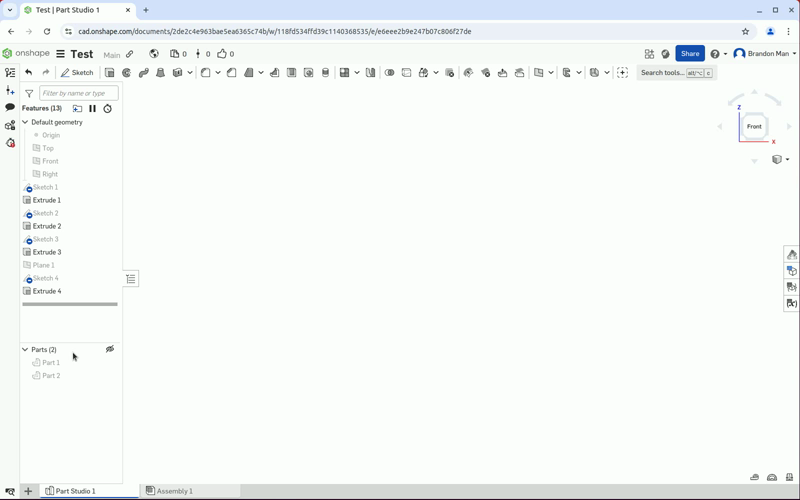
key_up(shift)
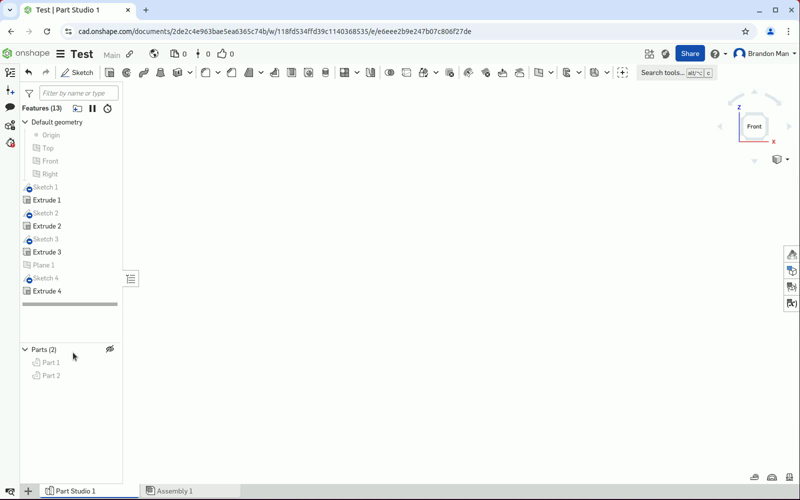
key(space)
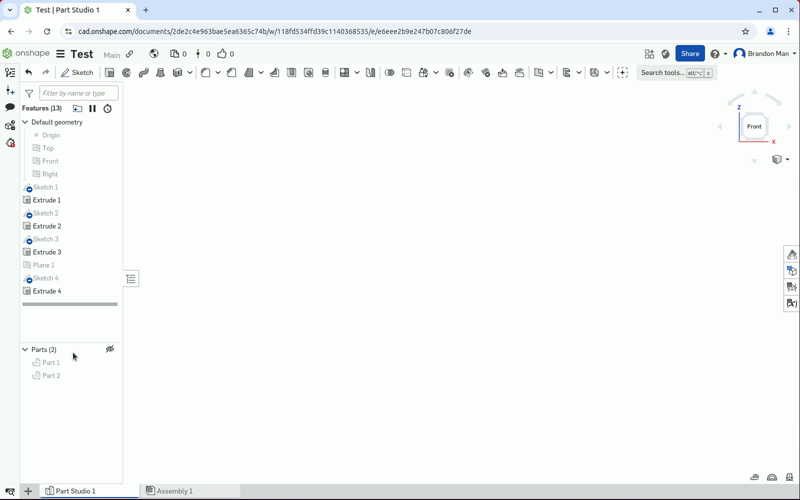
key_down(shift)
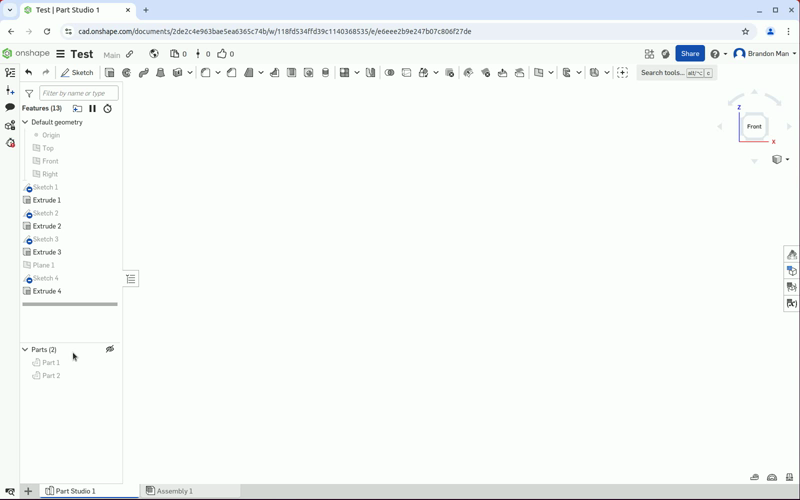
key(left)
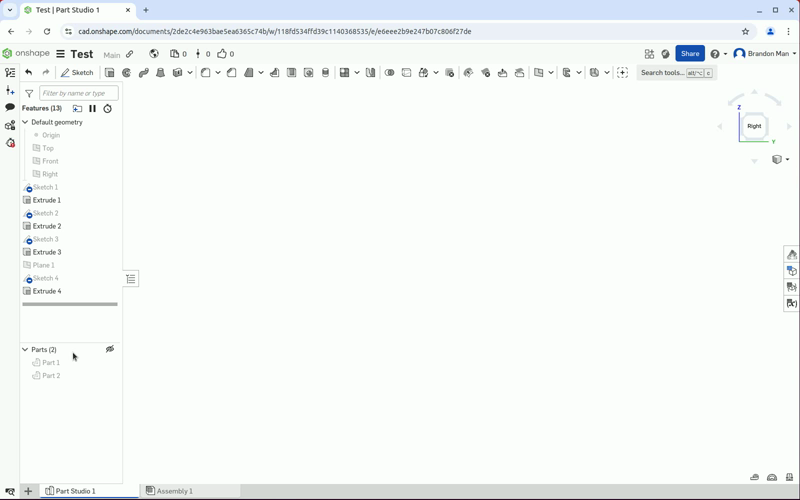
key_up(shift)
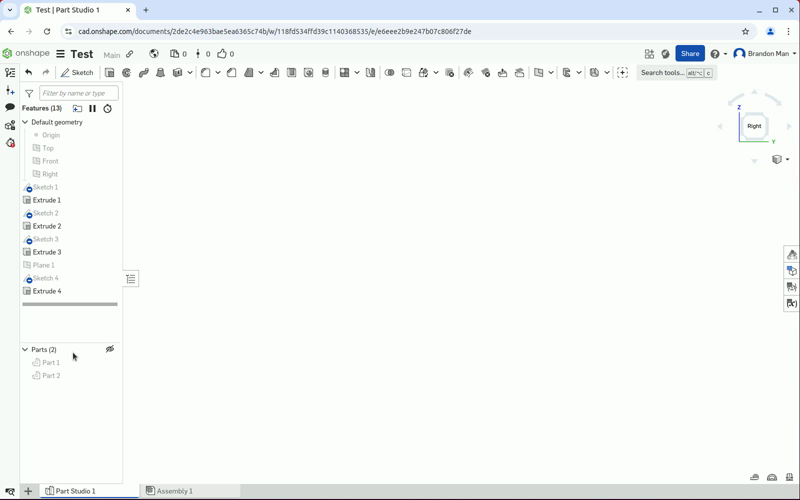
mouse_move(73, 352)
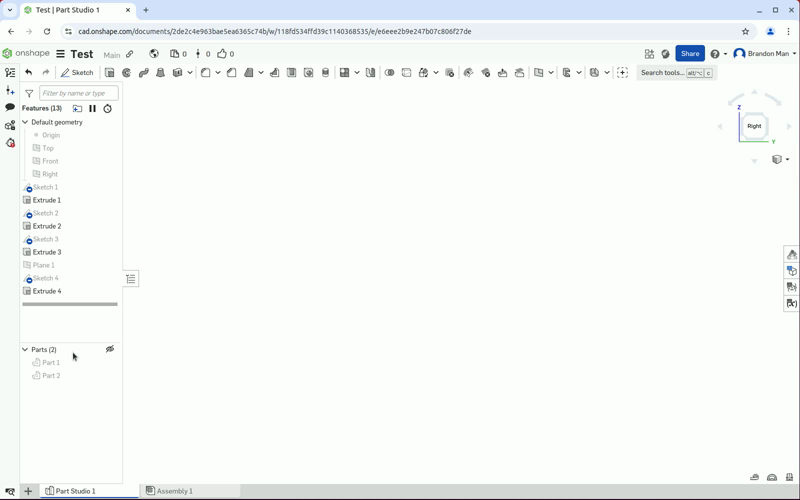
key(shift+y)
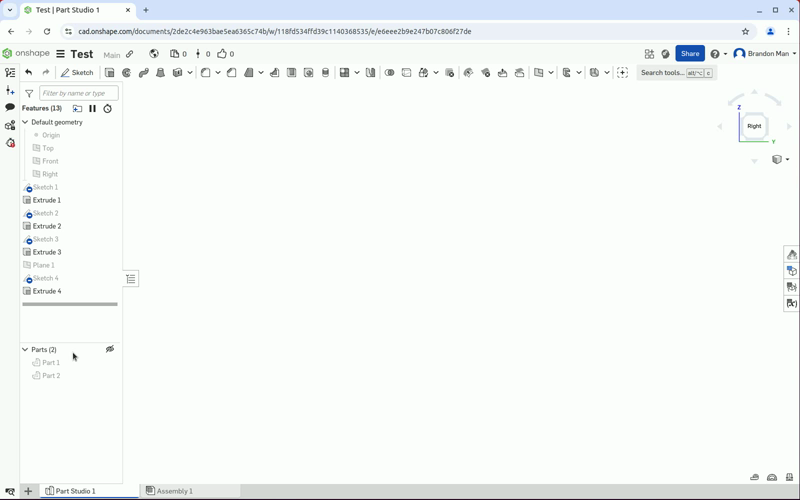
key(shift+s)
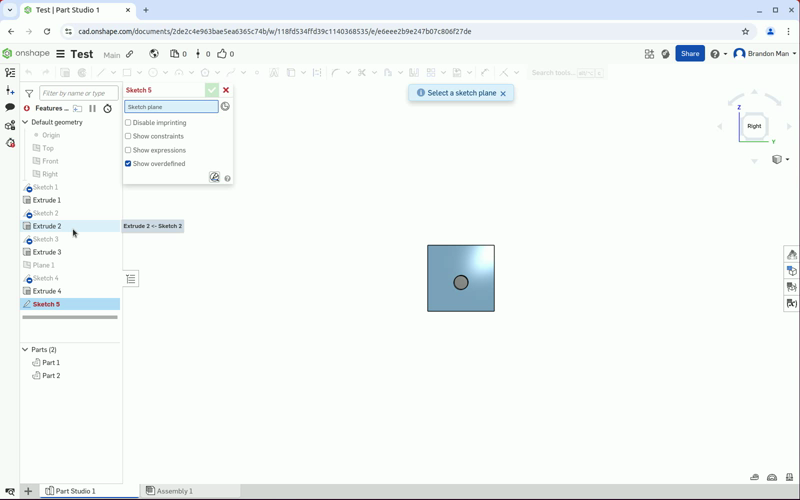
scroll(3)
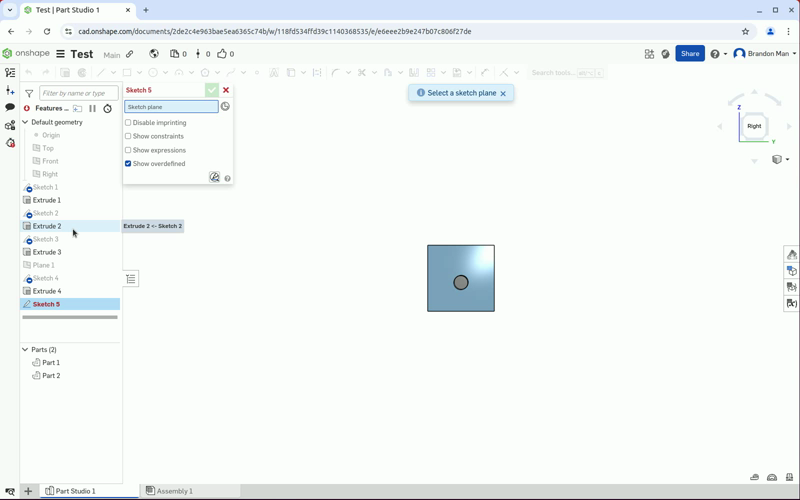
mouse_move(73, 176)
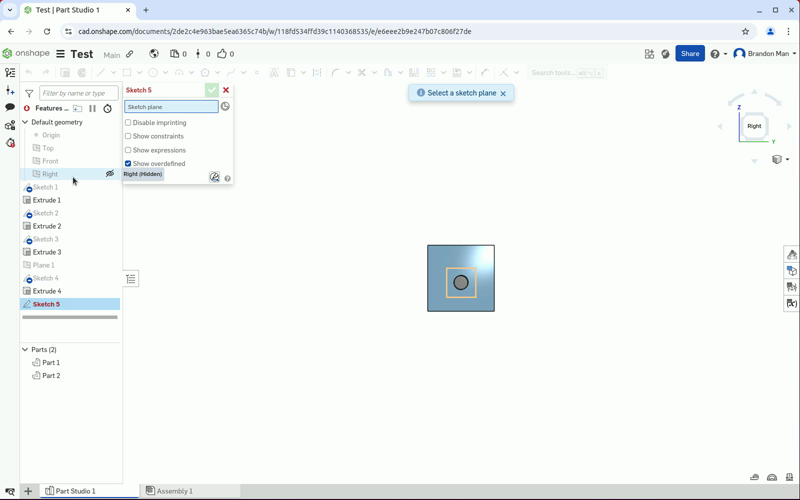
click(73, 176)
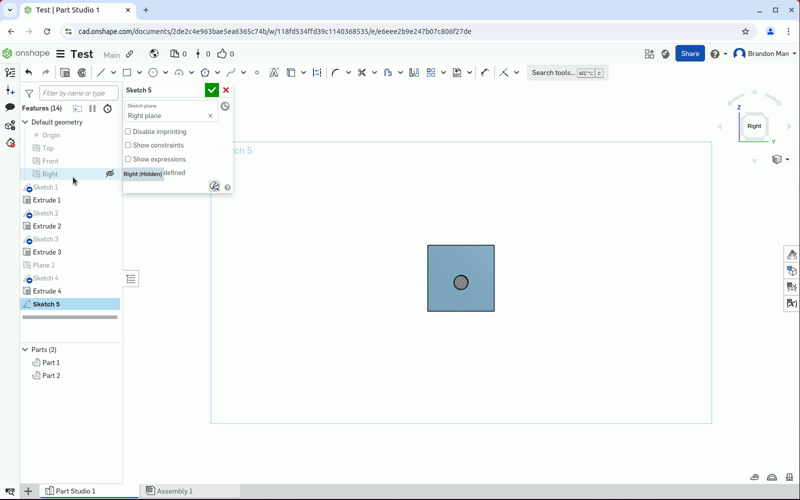
mouse_move(73, 352)
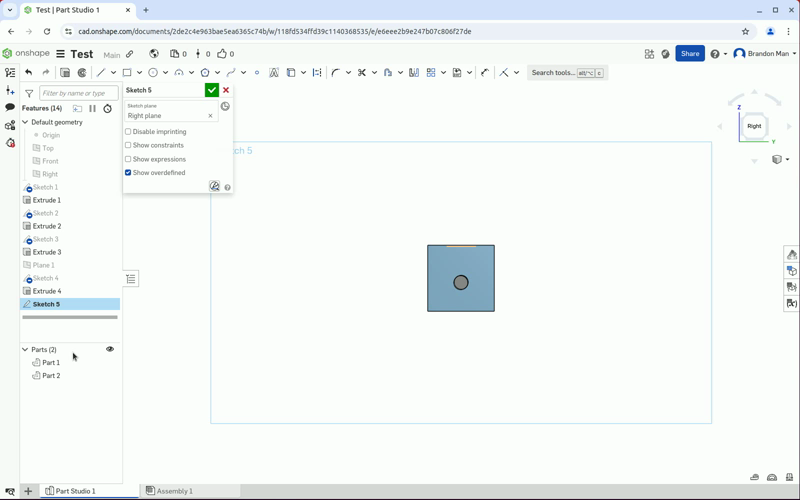
key(y)
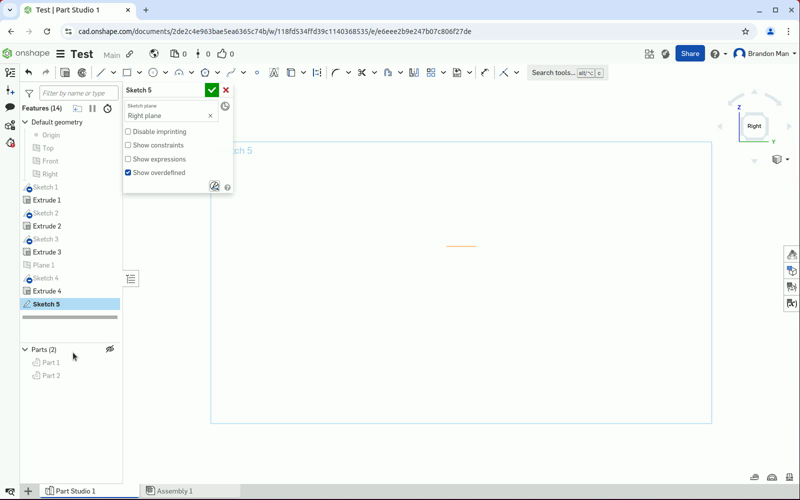
key(l)
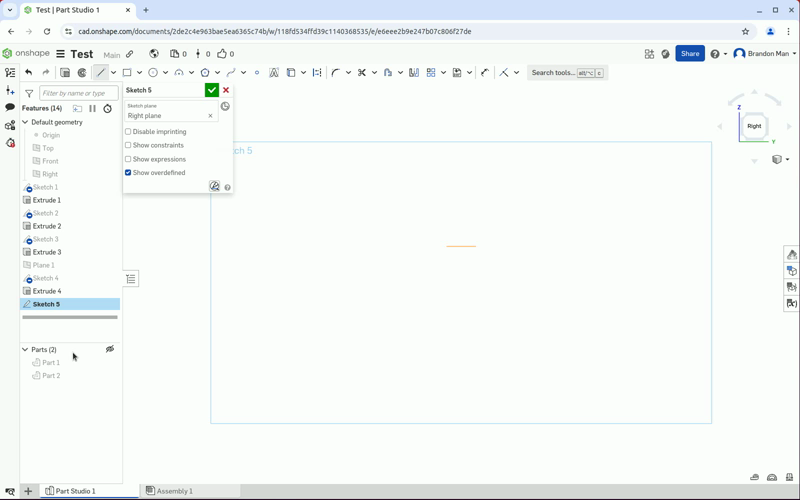
key_down(shift)
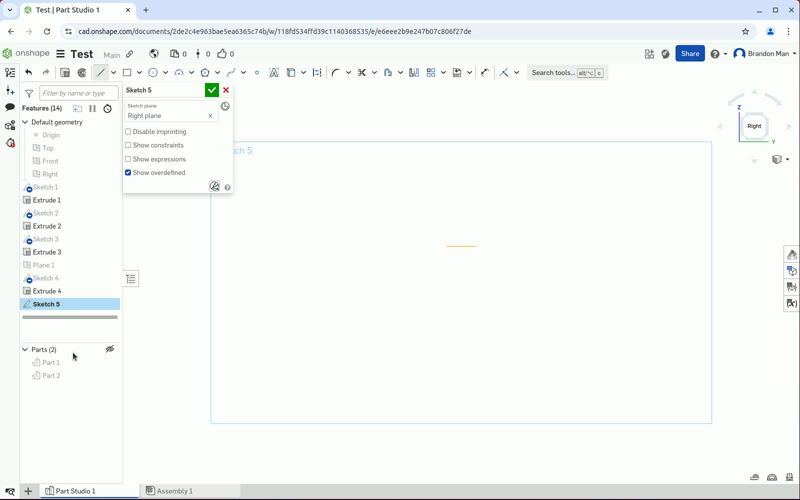
mouse_move(430, 307)
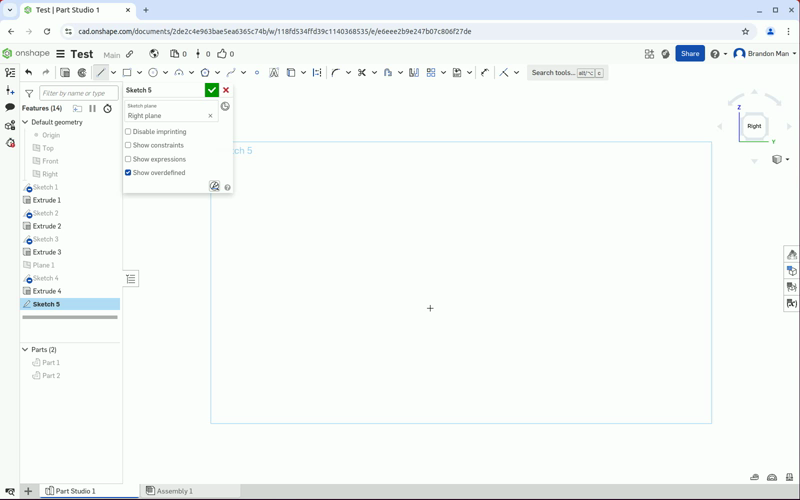
click(430, 307)
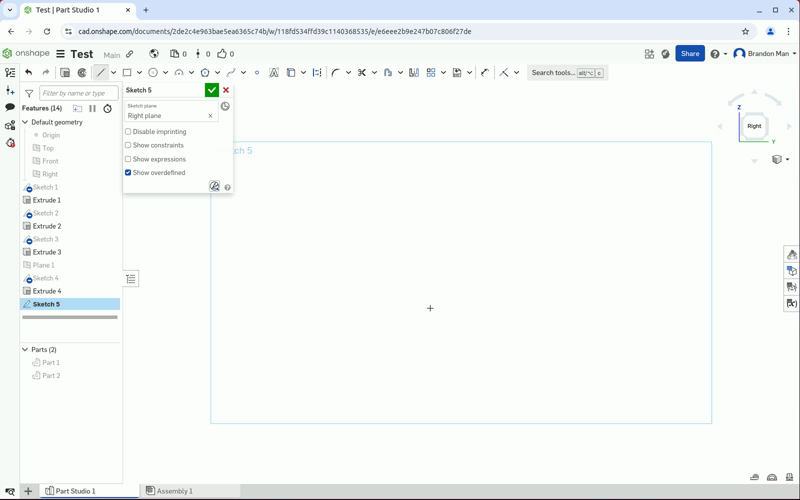
key_up(shift)
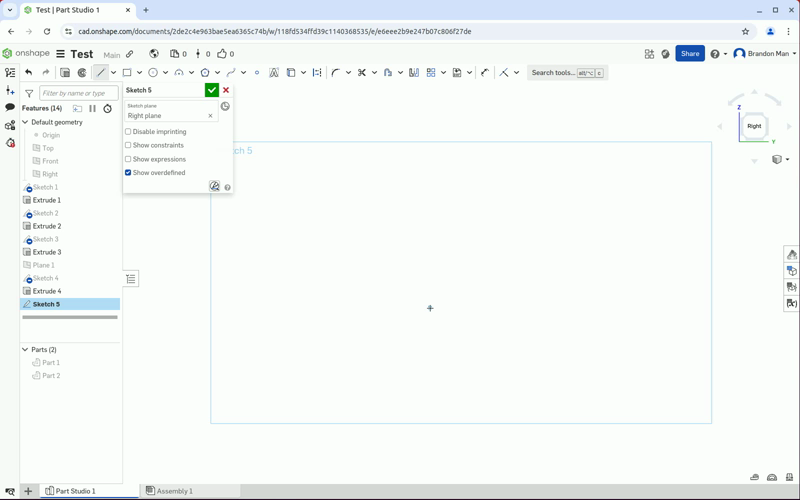
key_down(shift)
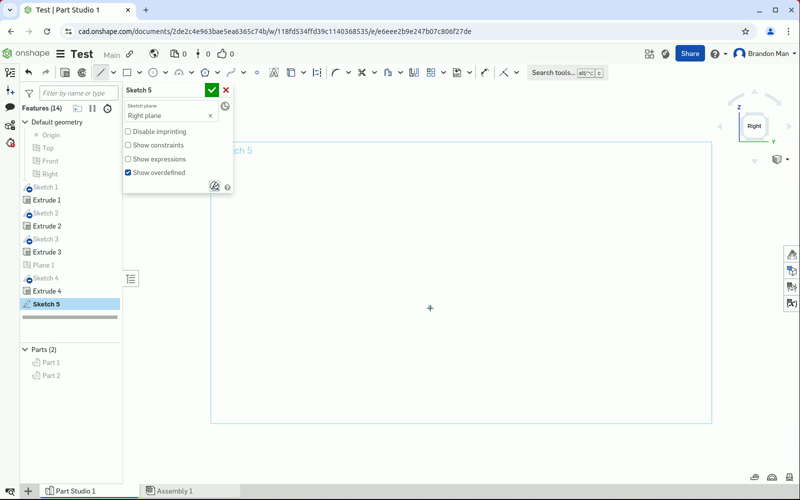
mouse_move(492, 307)
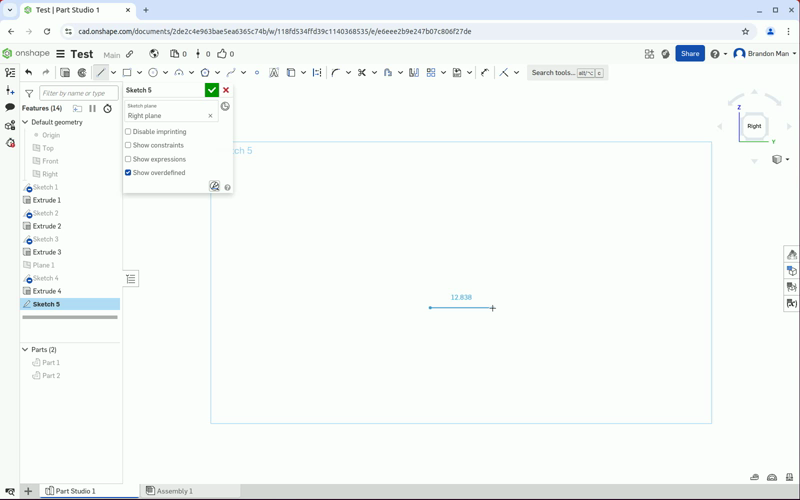
click(492, 307)
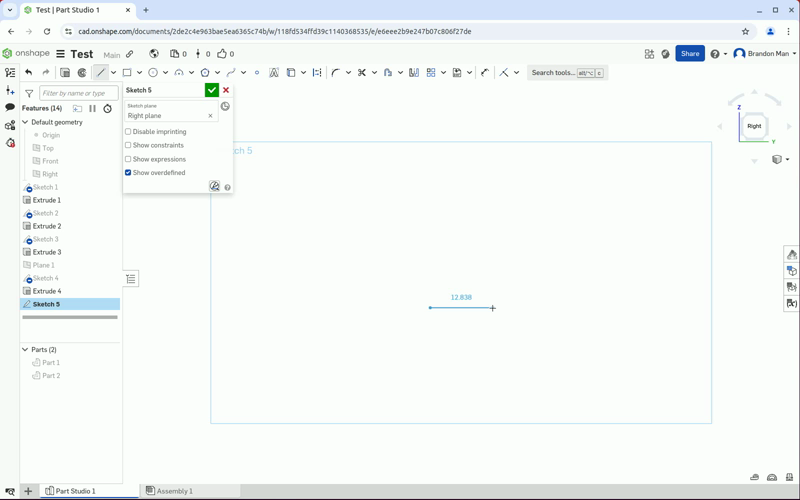
key_up(shift)
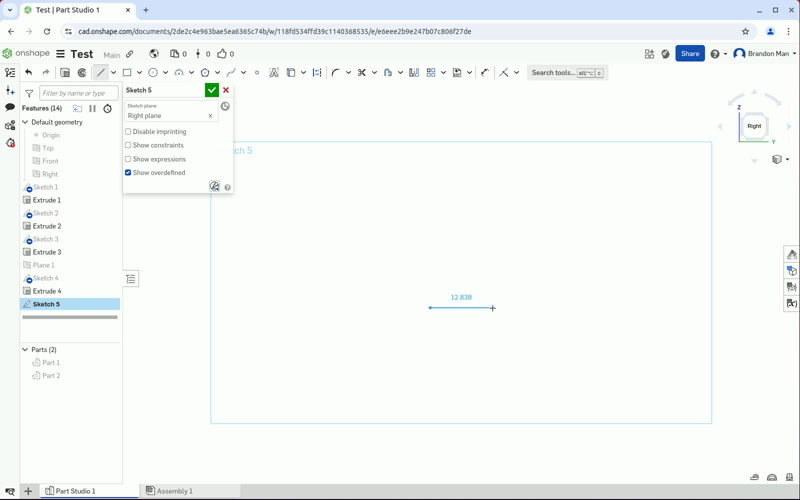
key_down(shift)
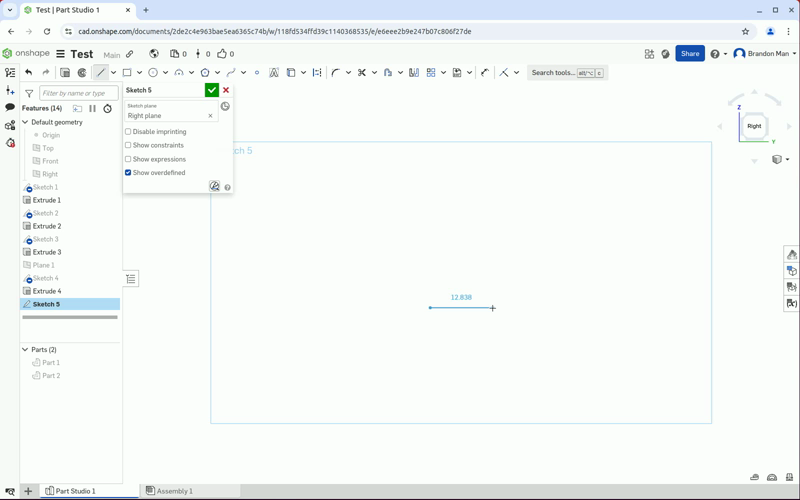
mouse_move(492, 246)
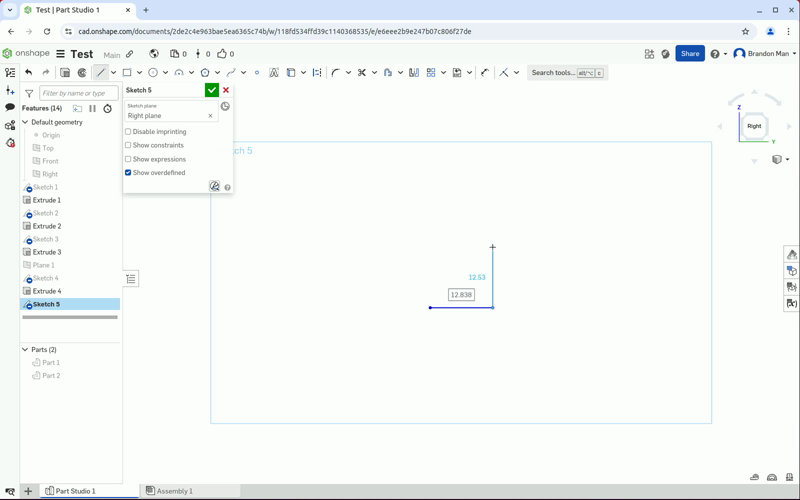
click(492, 246)
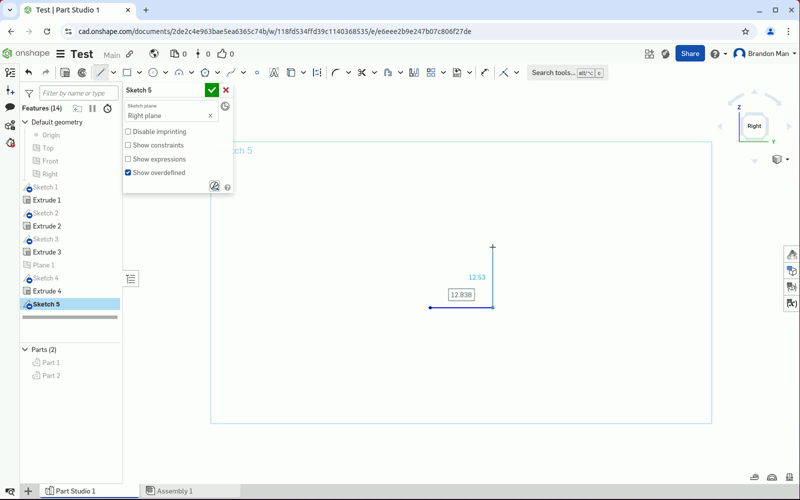
key_up(shift)
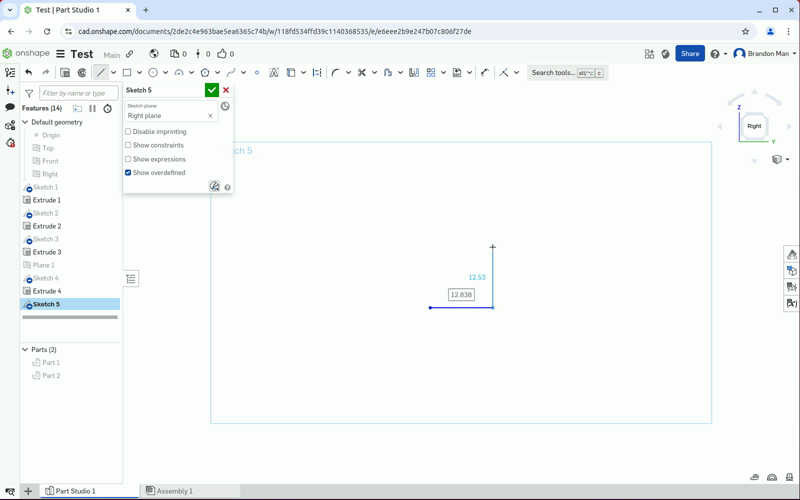
key_down(shift)
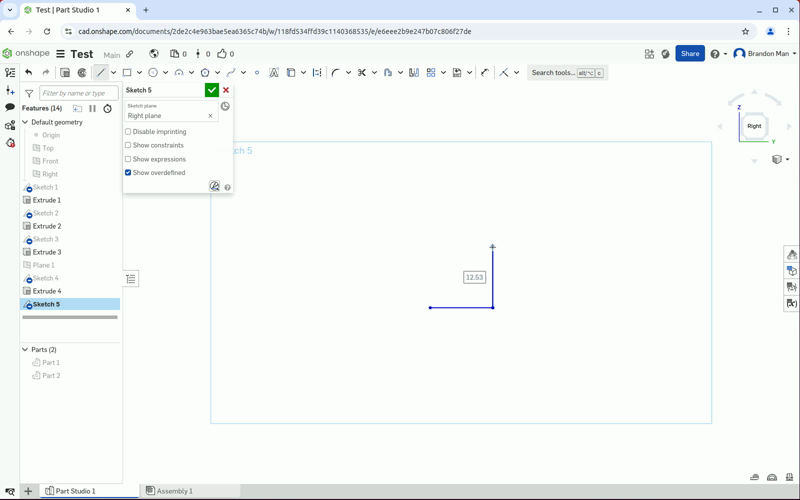
mouse_move(430, 246)
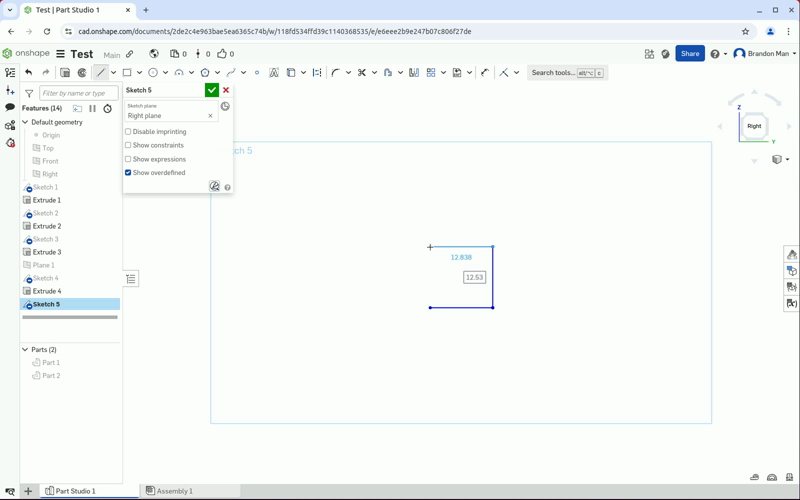
click(430, 246)
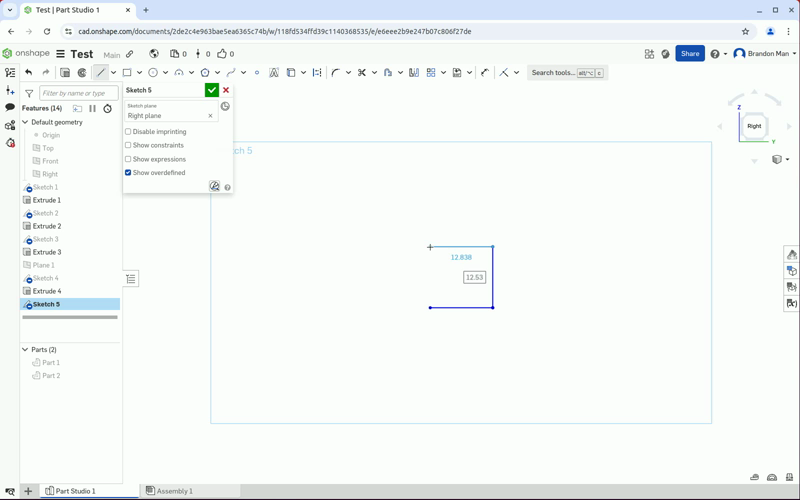
key_up(shift)
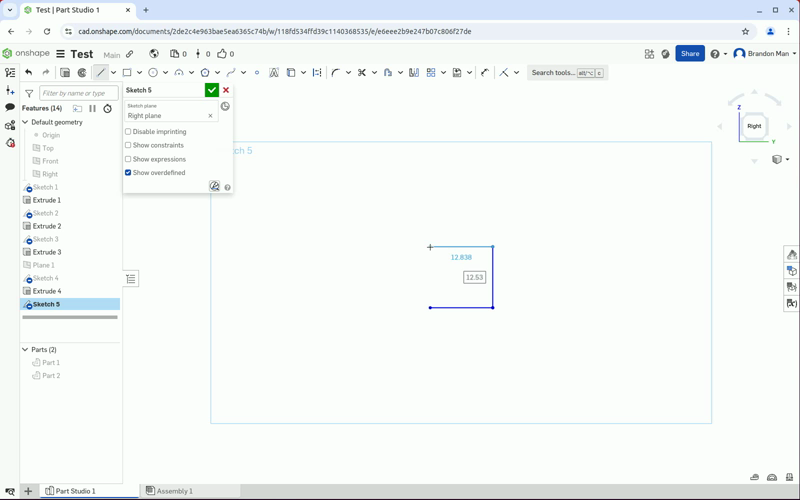
key_down(shift)
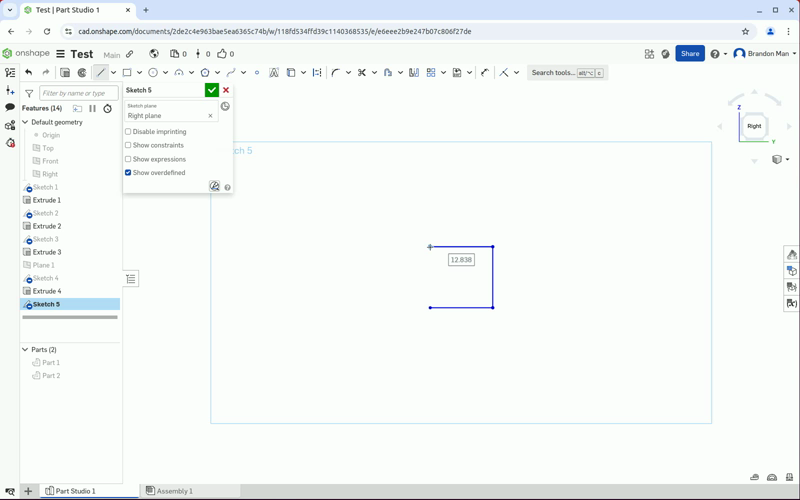
mouse_move(430, 307)
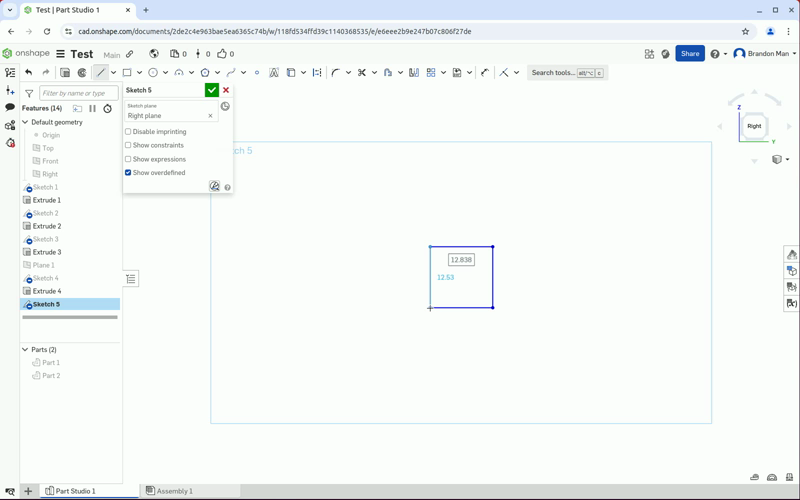
key_up(shift)
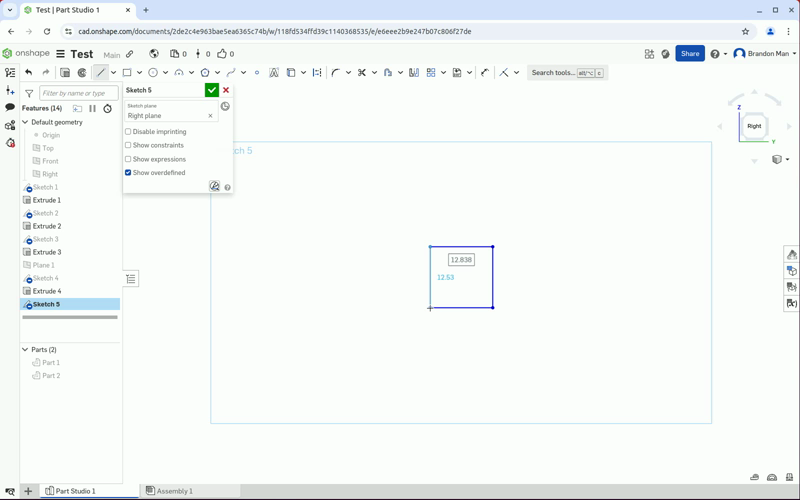
click(430, 307)
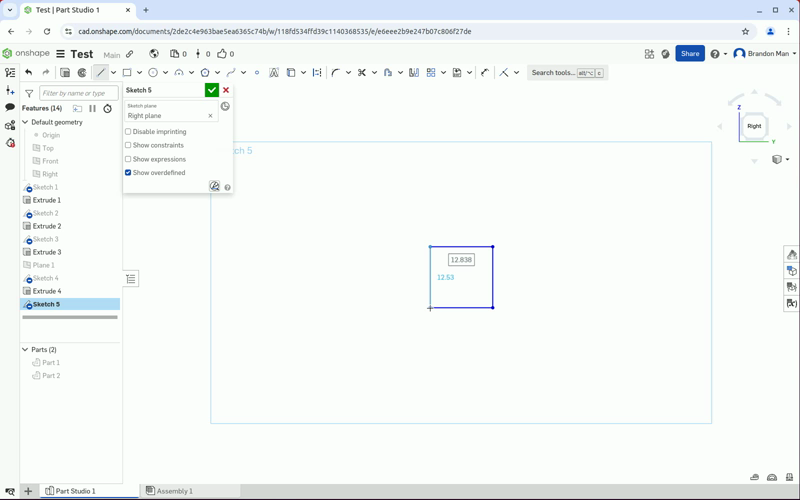
key(esc)
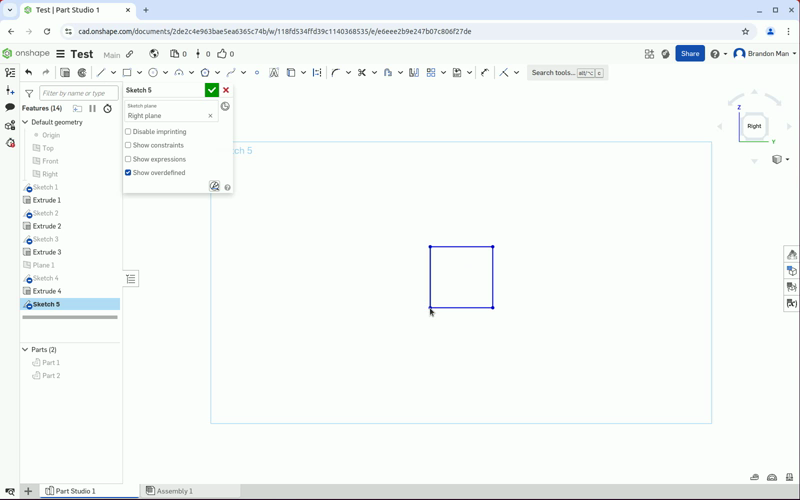
key(l)
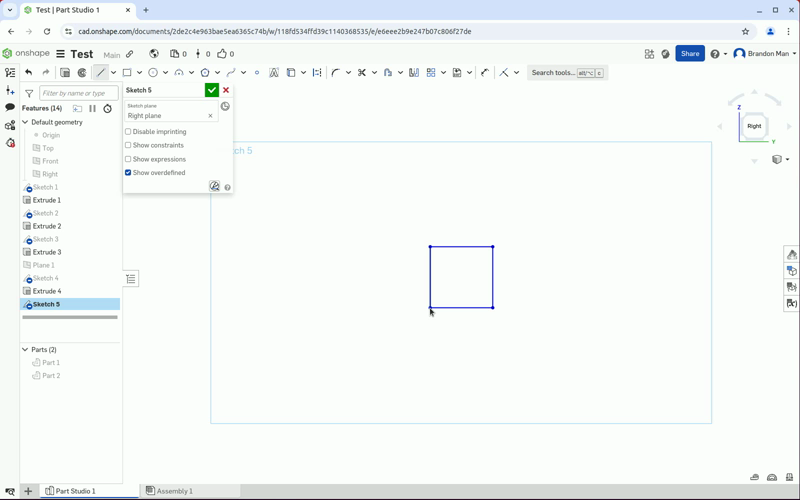
key_down(shift)
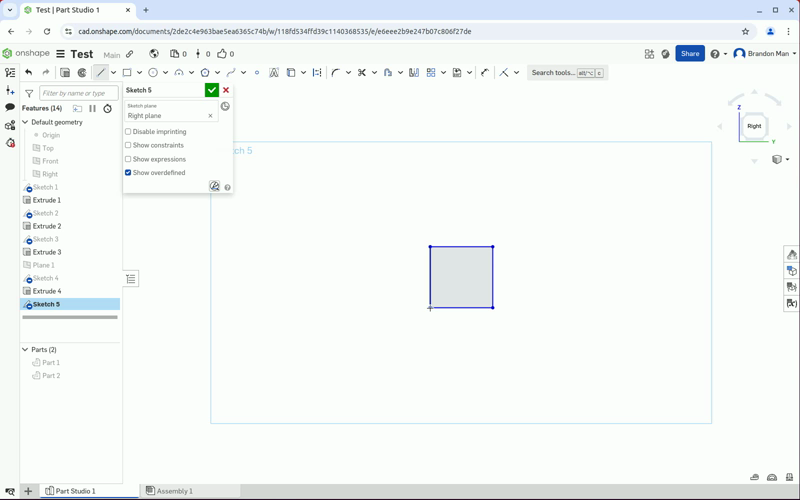
mouse_move(432, 305)
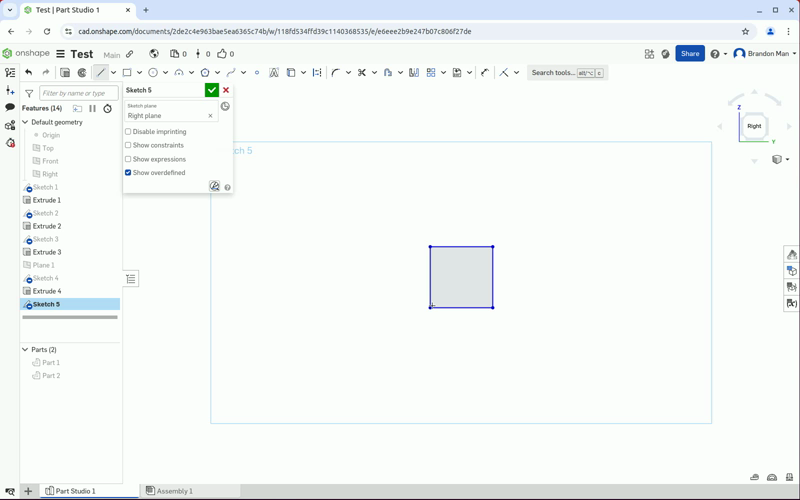
scroll(6)
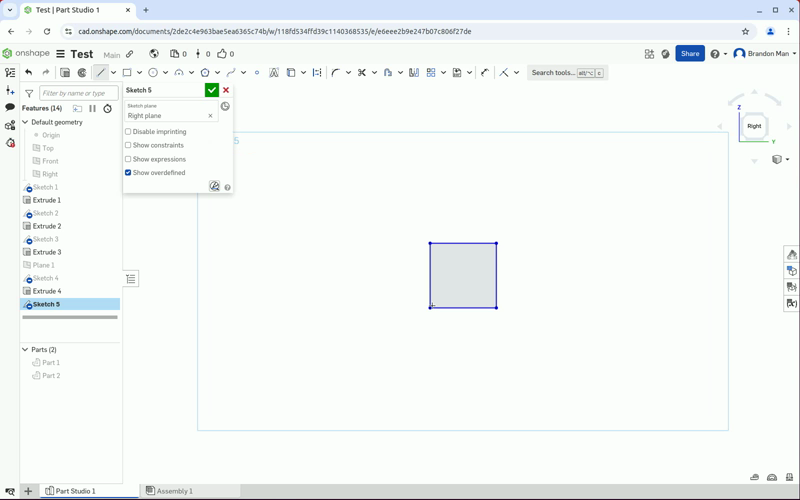
scroll(6)
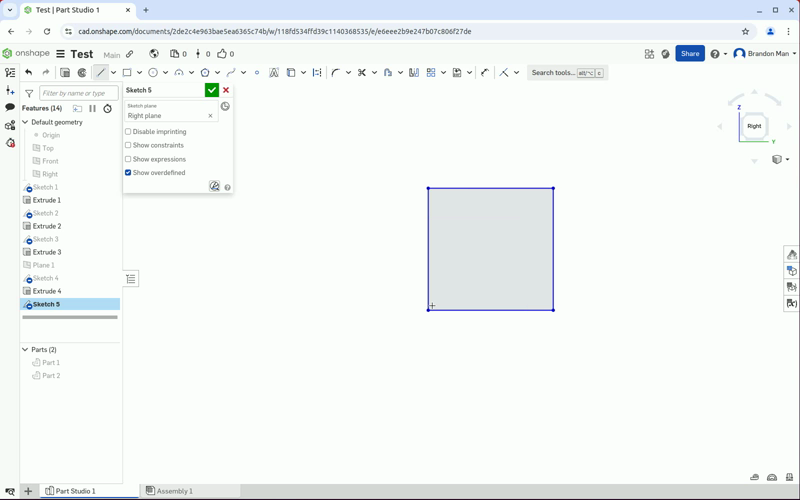
scroll(6)
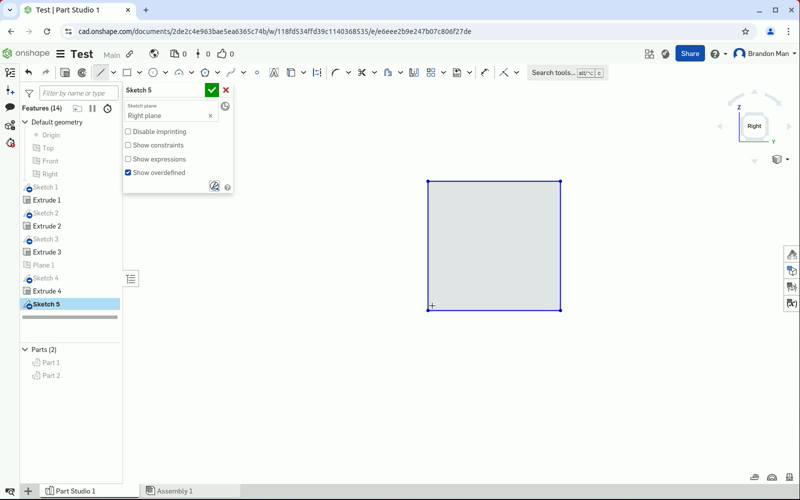
scroll(6)
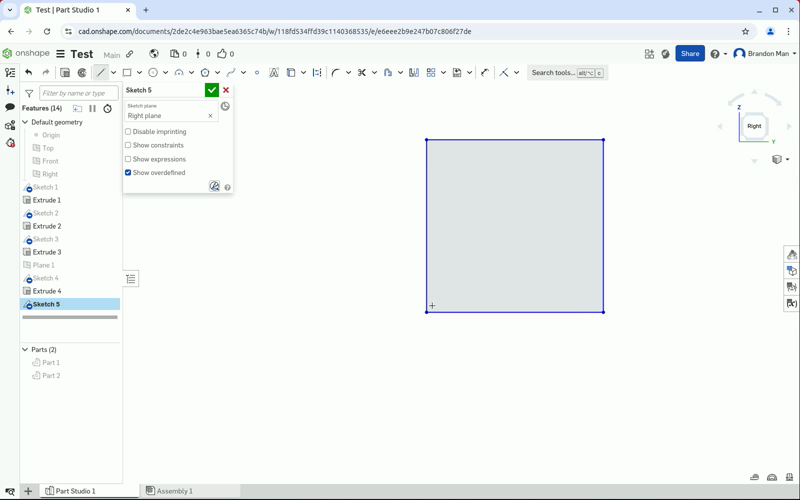
scroll(6)
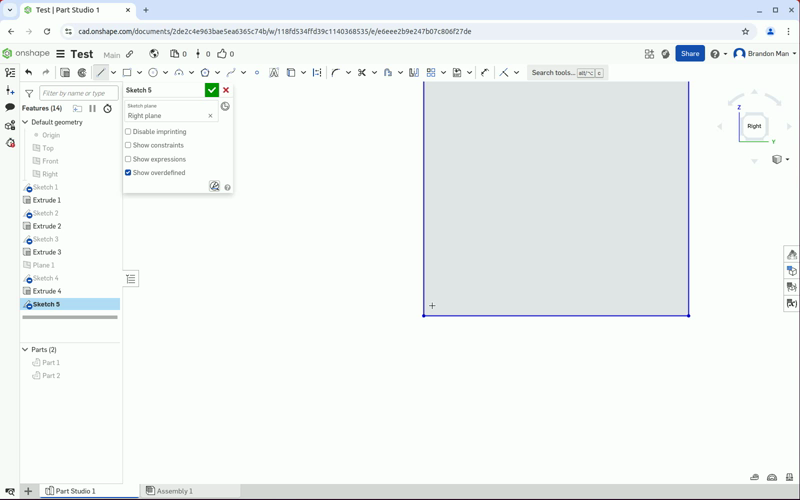
scroll(6)
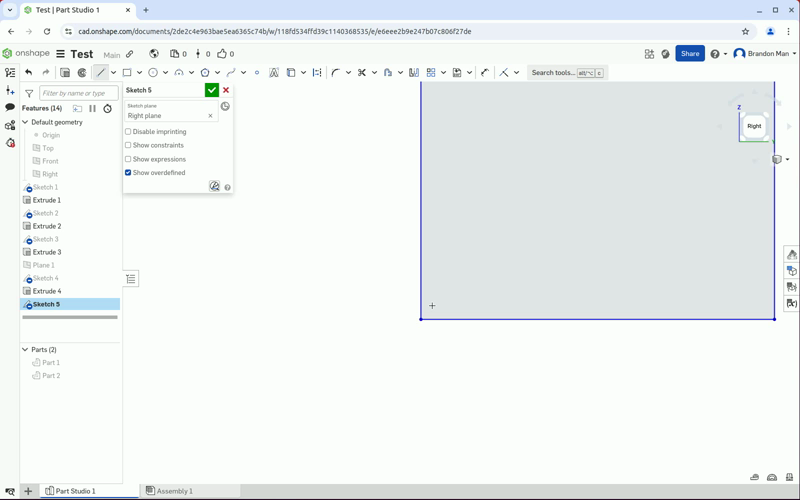
scroll(6)
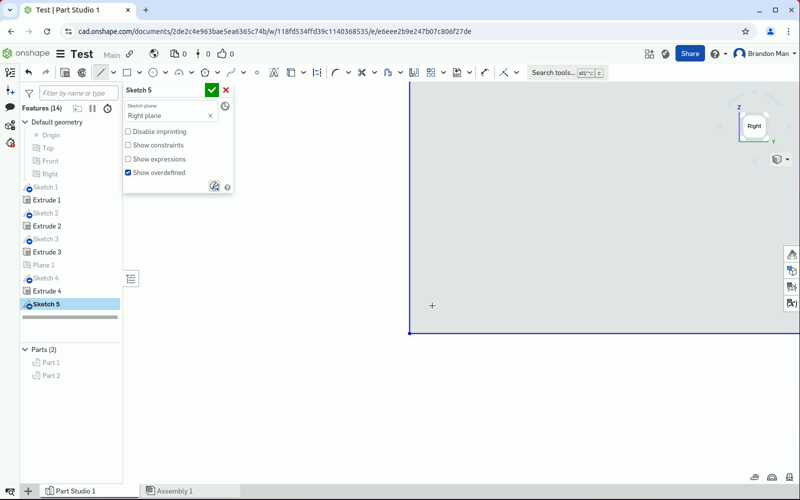
click(432, 305)
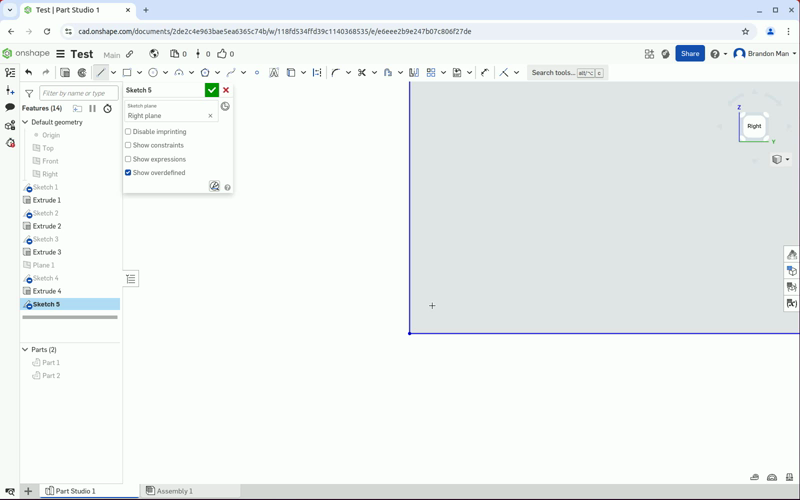
scroll(-6)
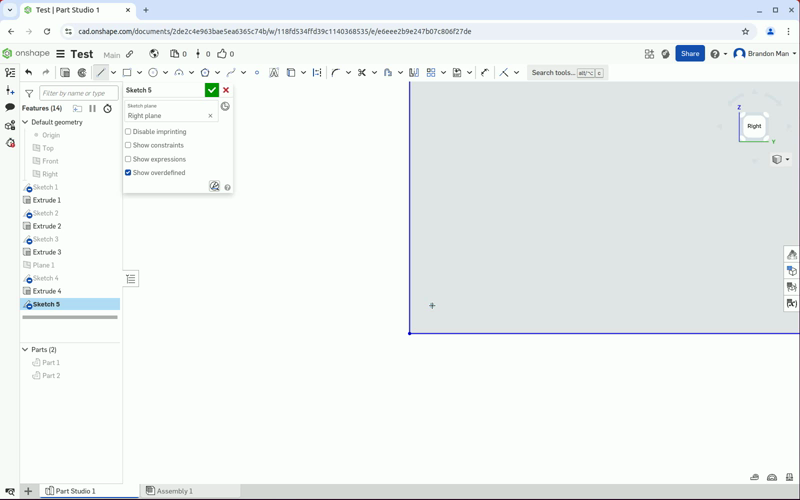
scroll(-6)
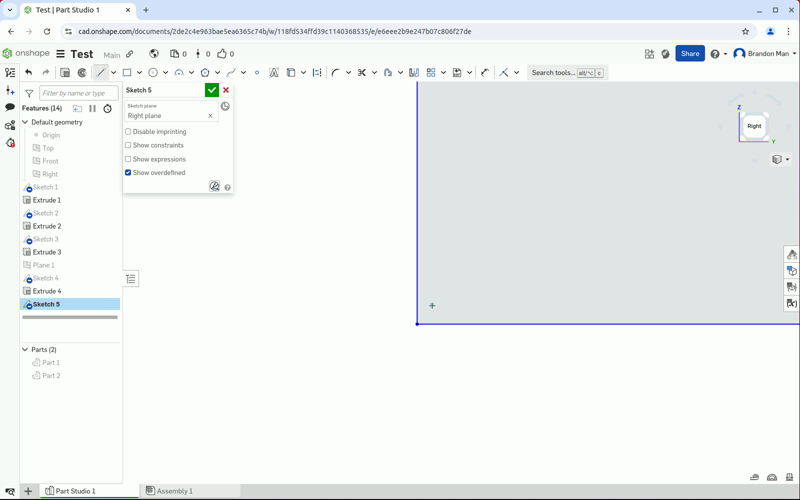
scroll(-6)
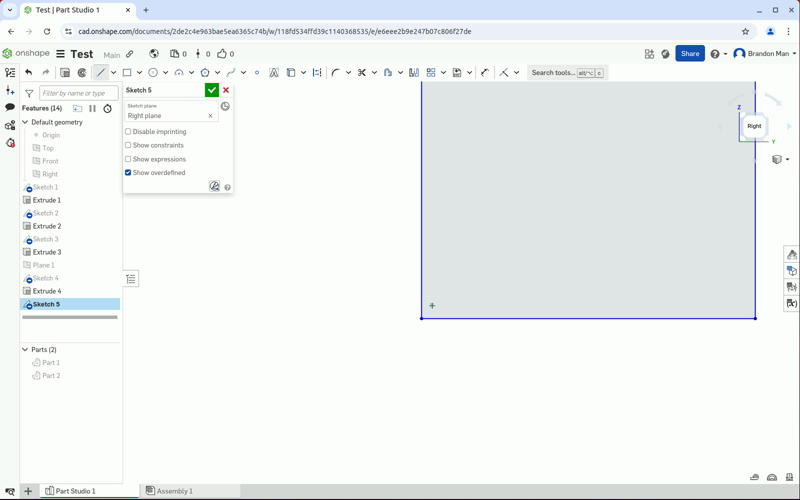
scroll(-6)
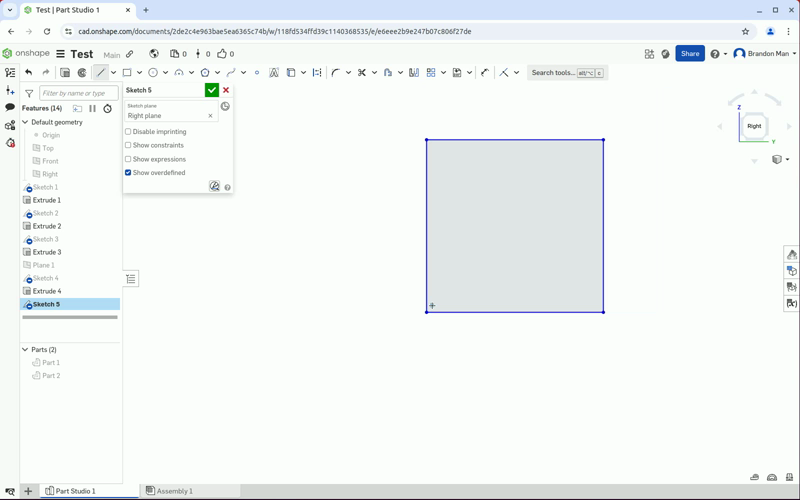
scroll(-6)
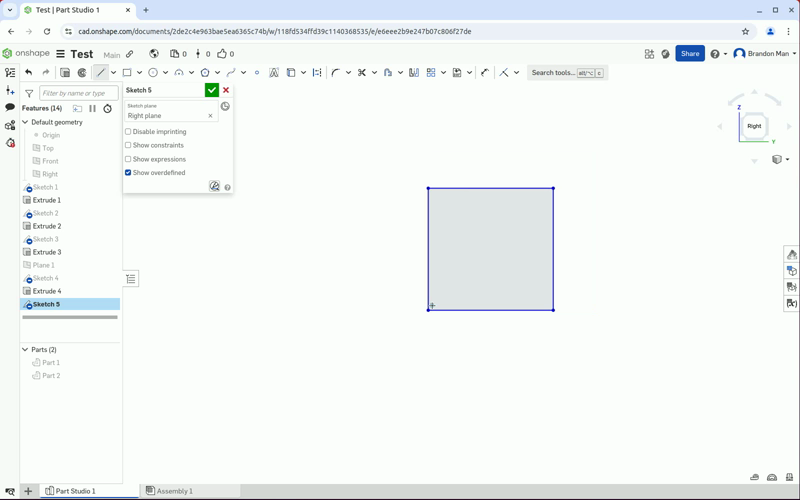
scroll(-6)
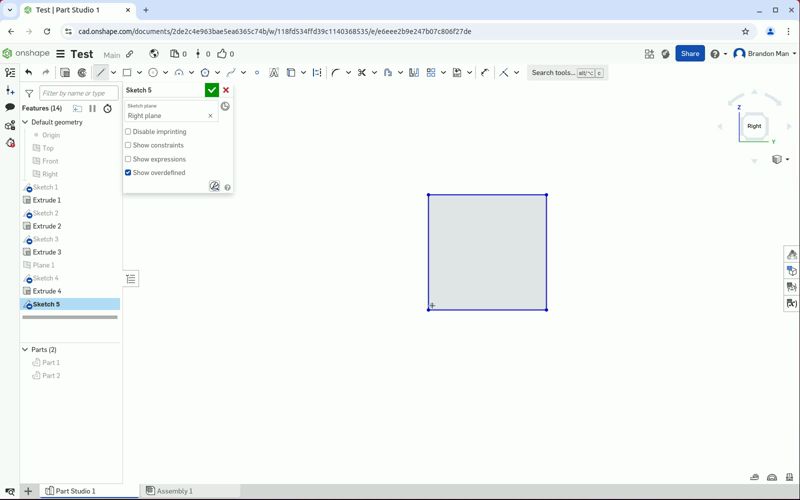
scroll(-6)
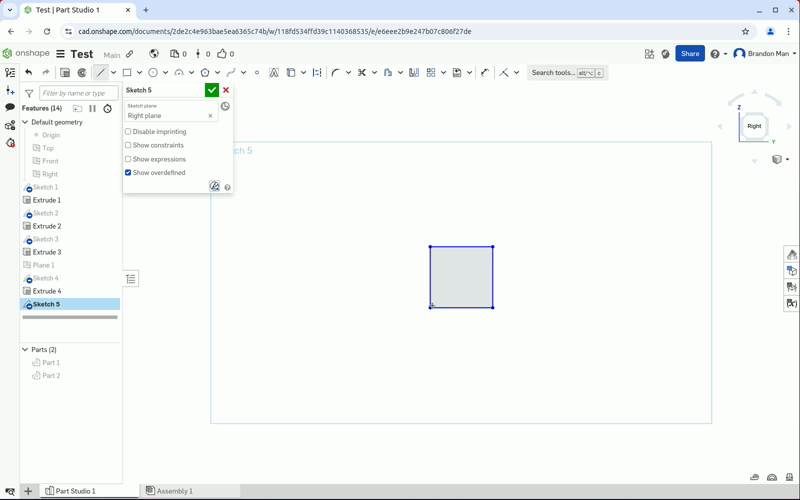
key_up(shift)
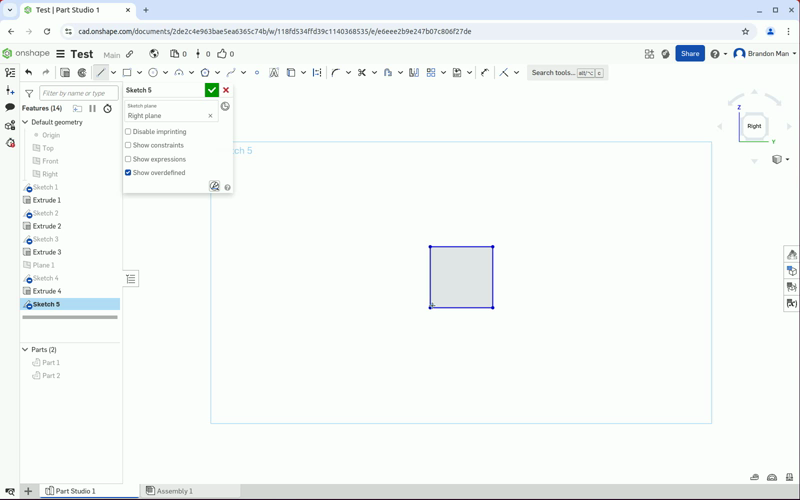
key_down(shift)
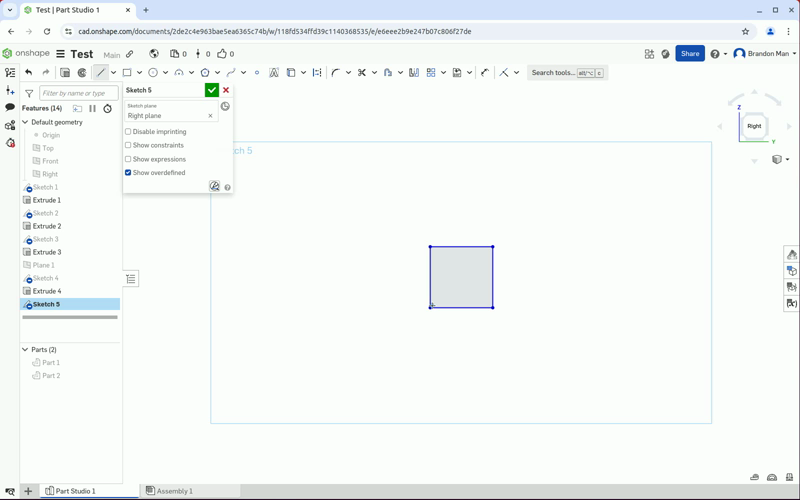
mouse_move(462, 305)
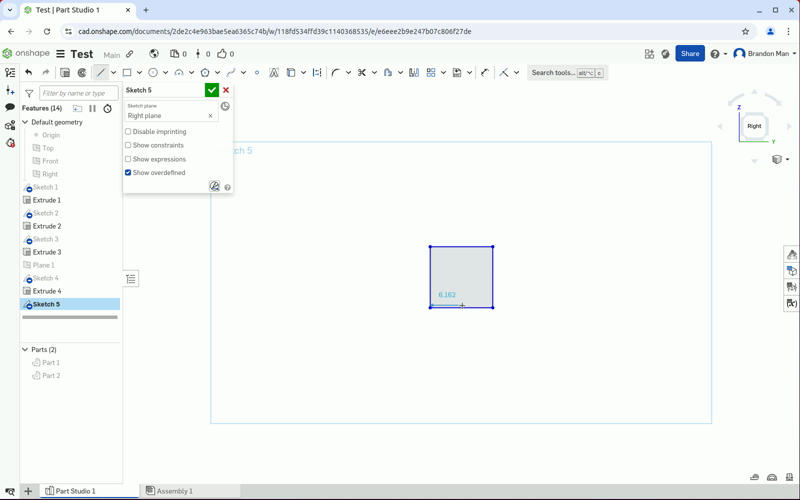
mouse_move(491, 305)
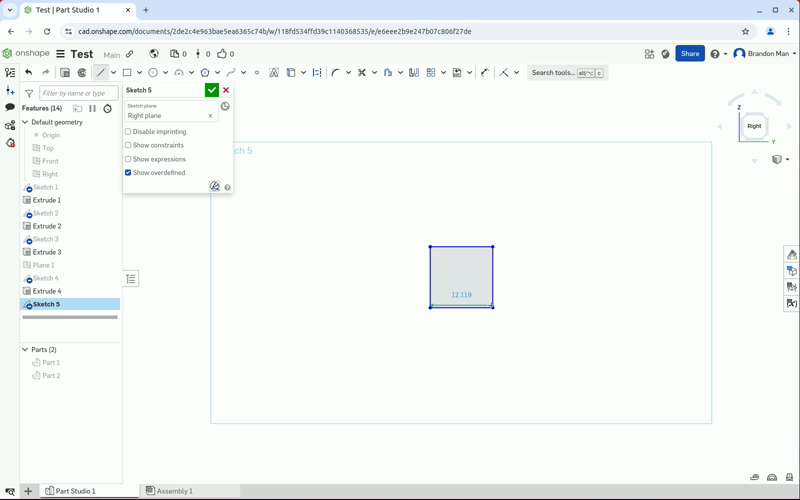
scroll(6)
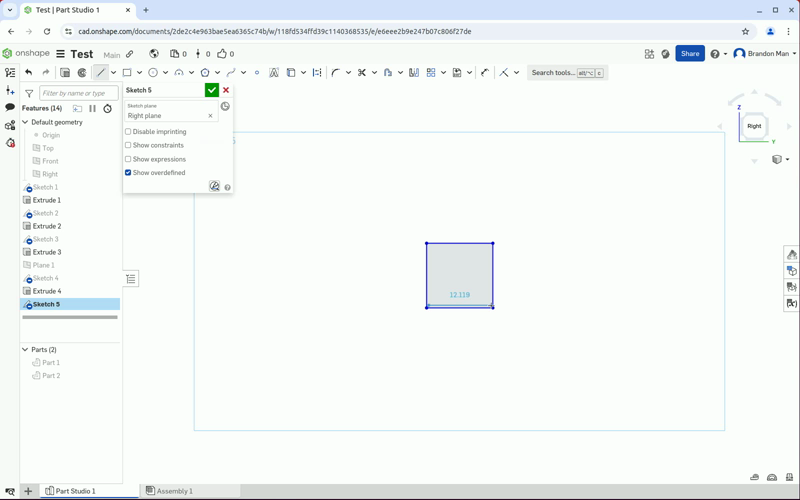
scroll(6)
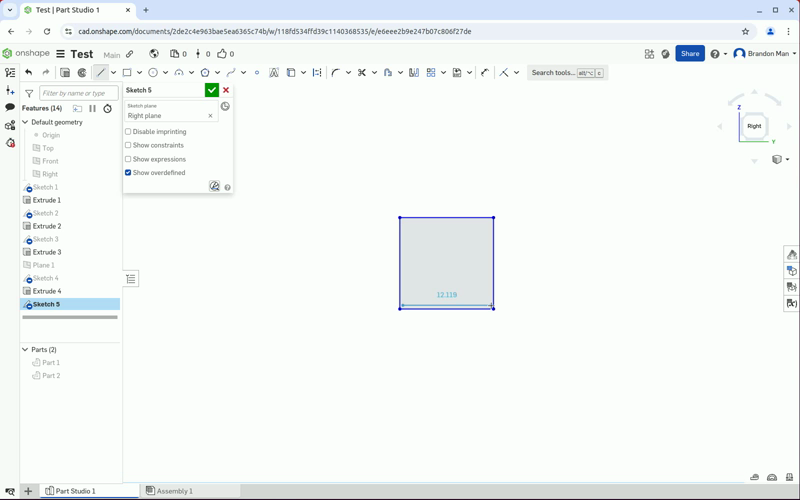
scroll(6)
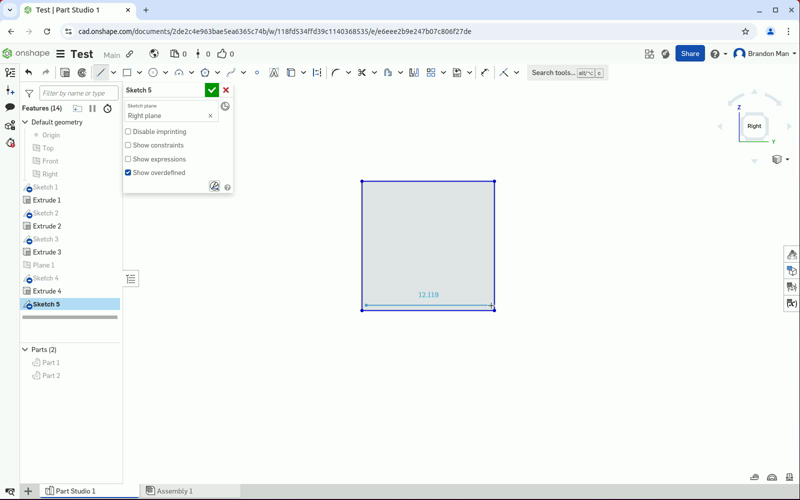
scroll(6)
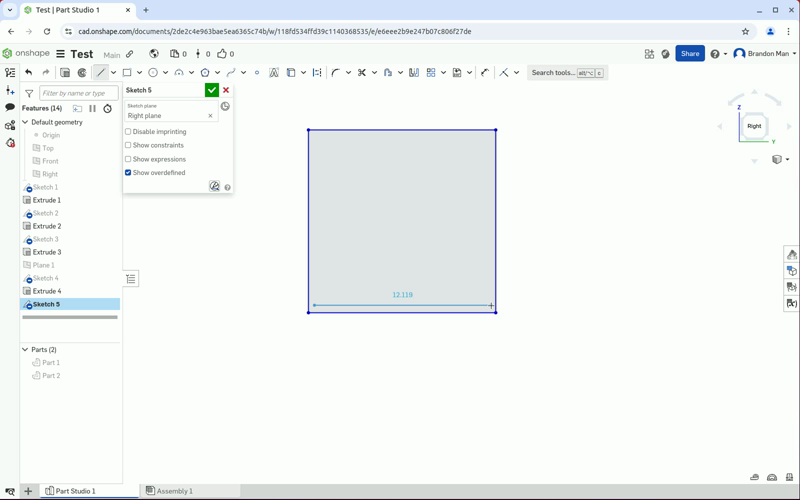
scroll(6)
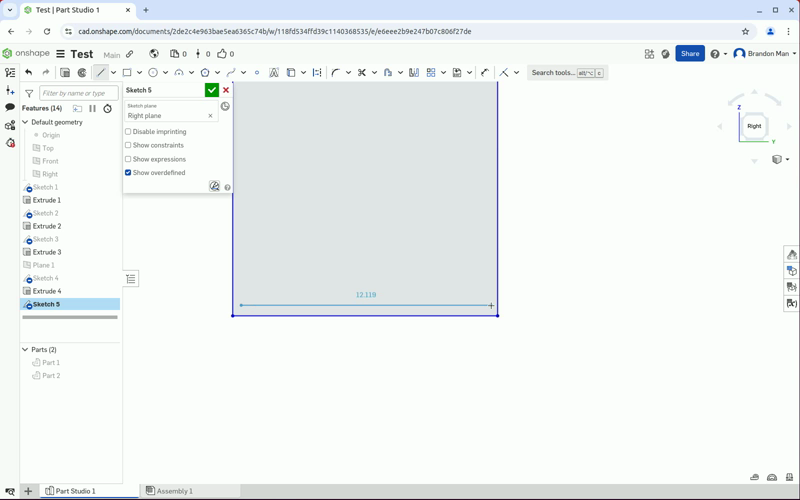
scroll(6)
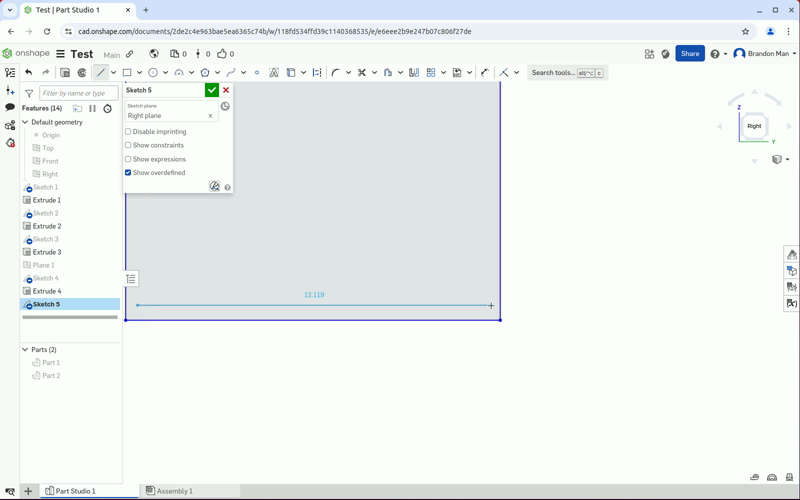
scroll(6)
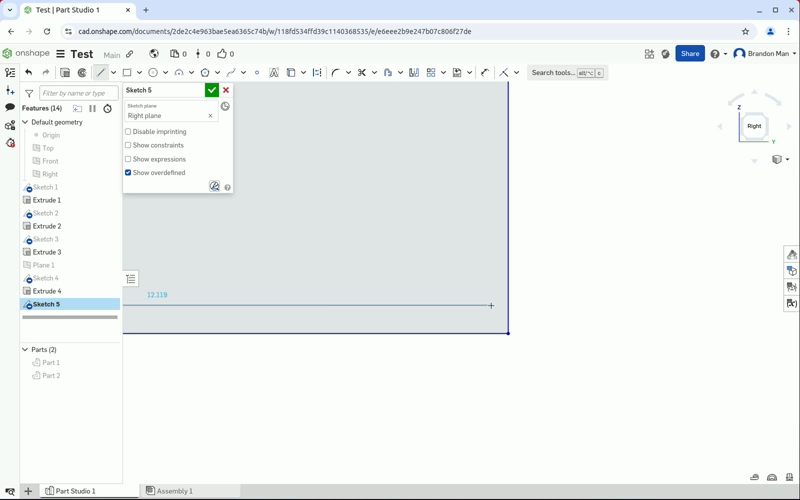
click(491, 305)
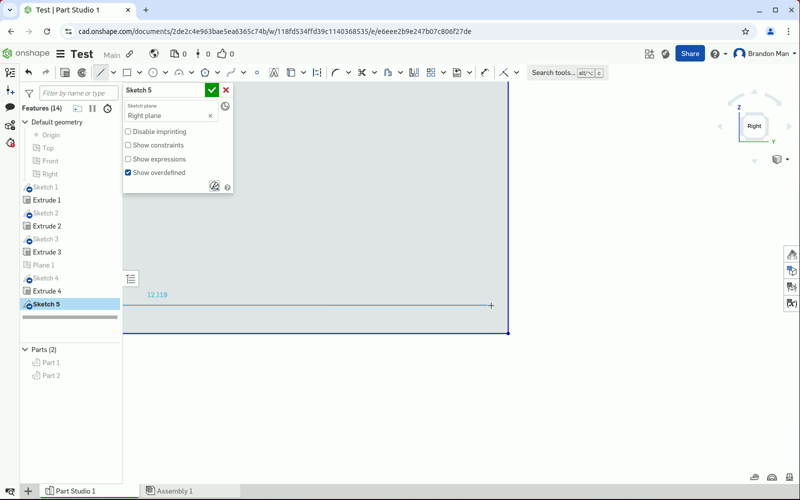
scroll(-6)
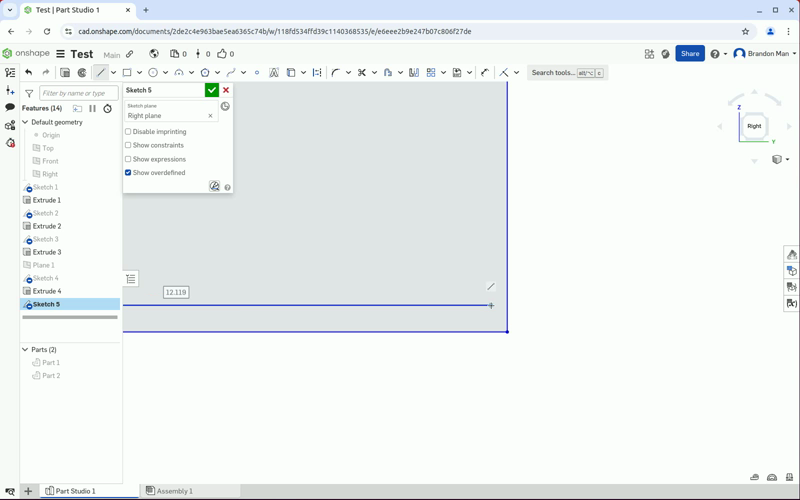
scroll(-6)
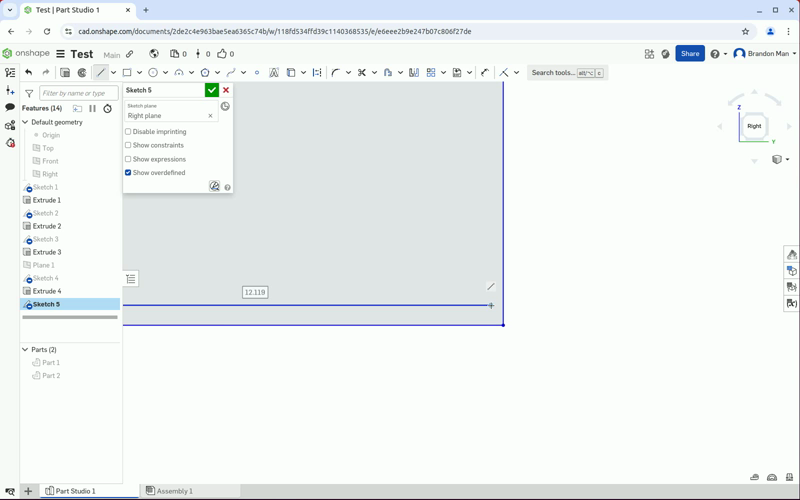
scroll(-6)
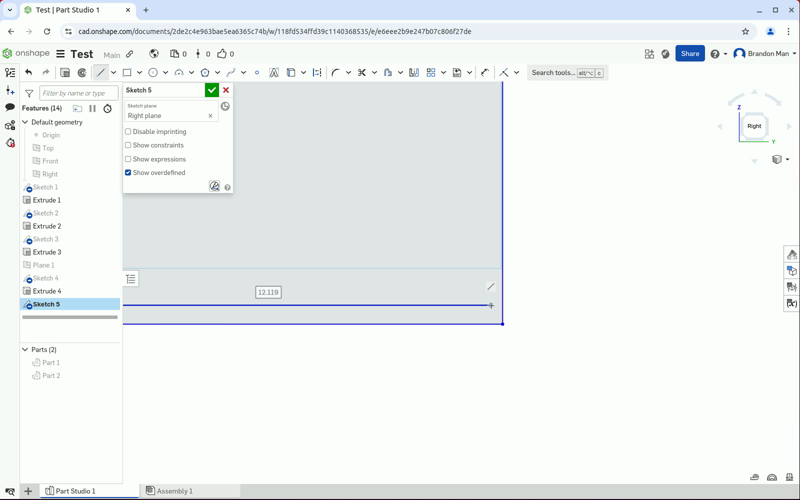
scroll(-6)
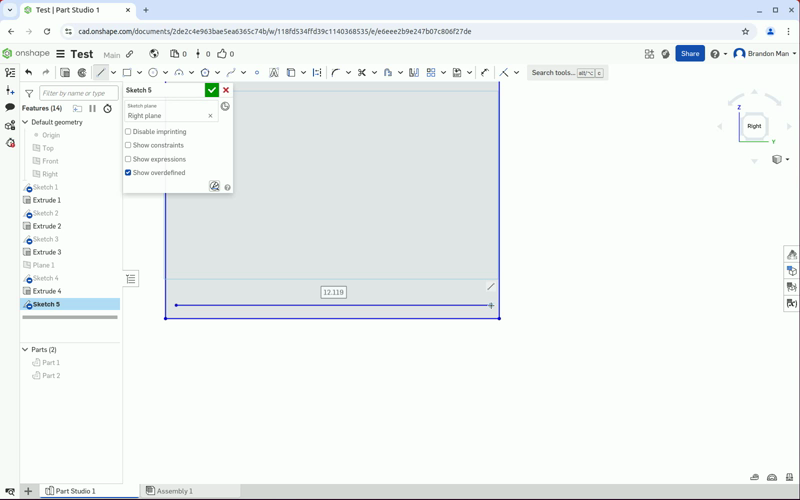
scroll(-6)
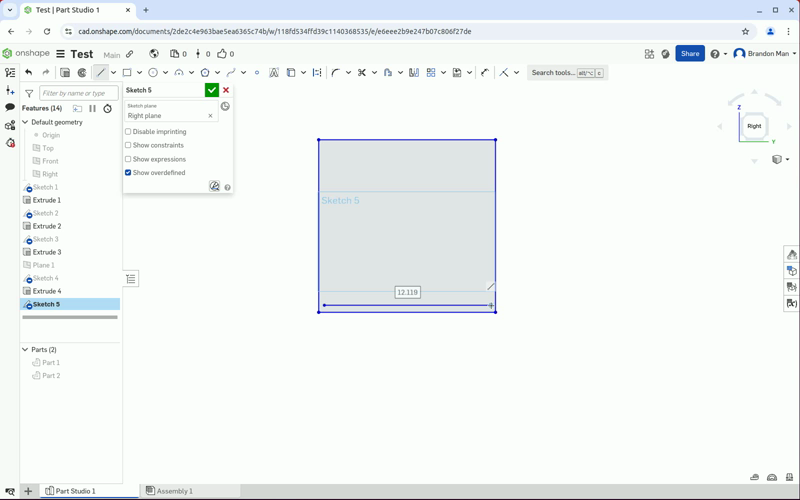
scroll(-6)
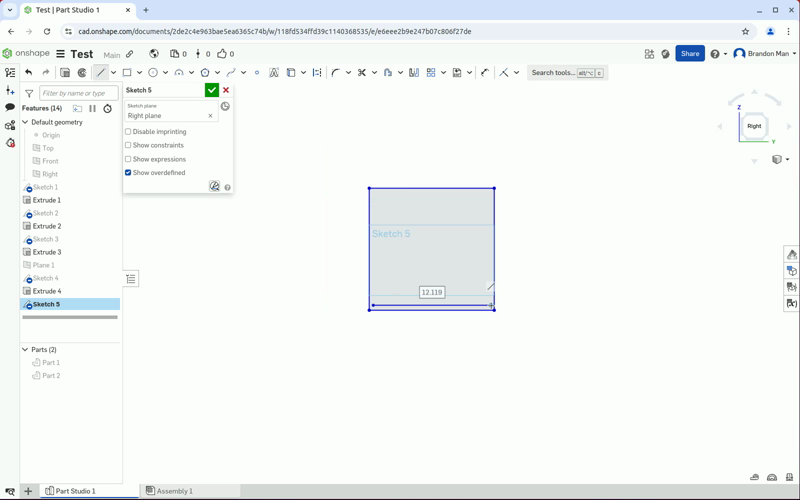
scroll(-6)
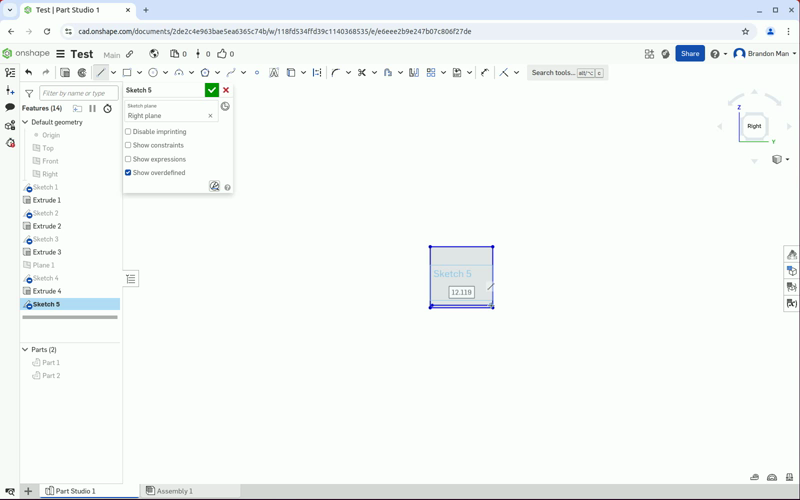
key_up(shift)
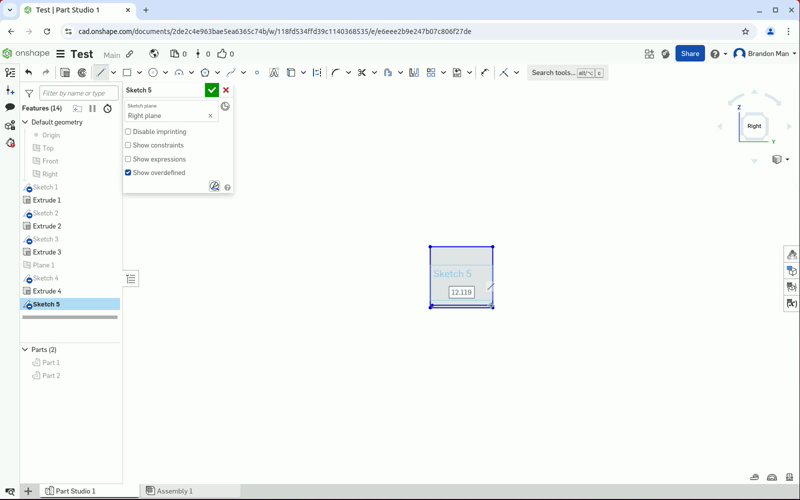
key_down(shift)
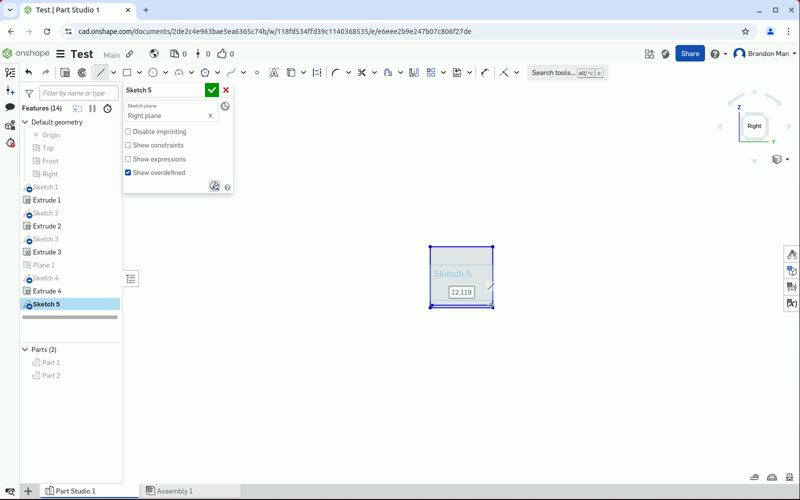
mouse_move(521, 305)
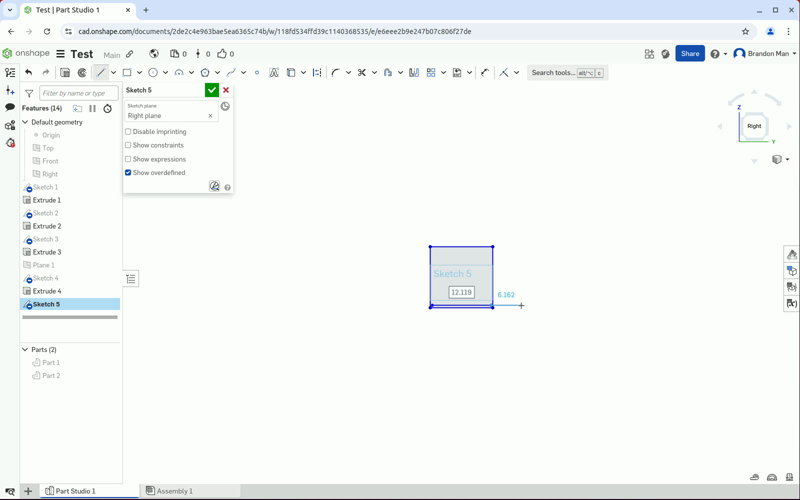
mouse_move(491, 248)
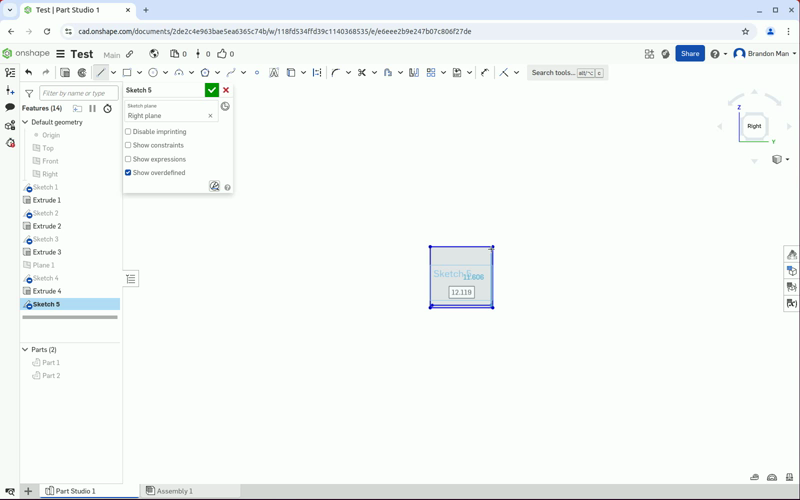
scroll(6)
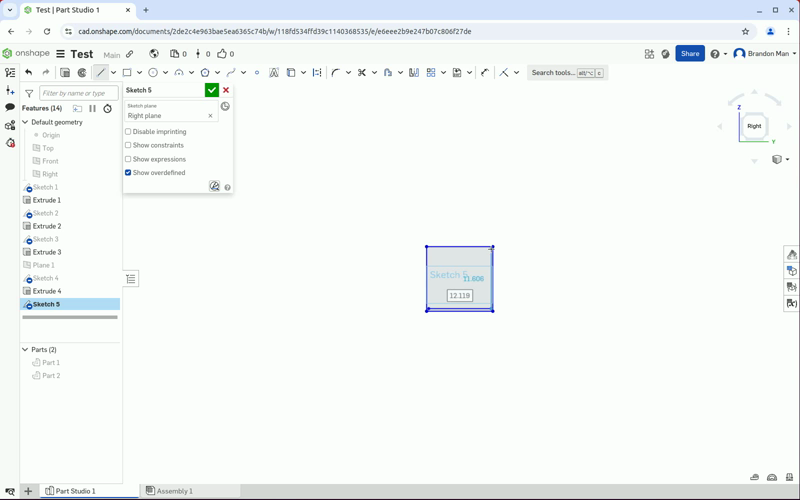
scroll(6)
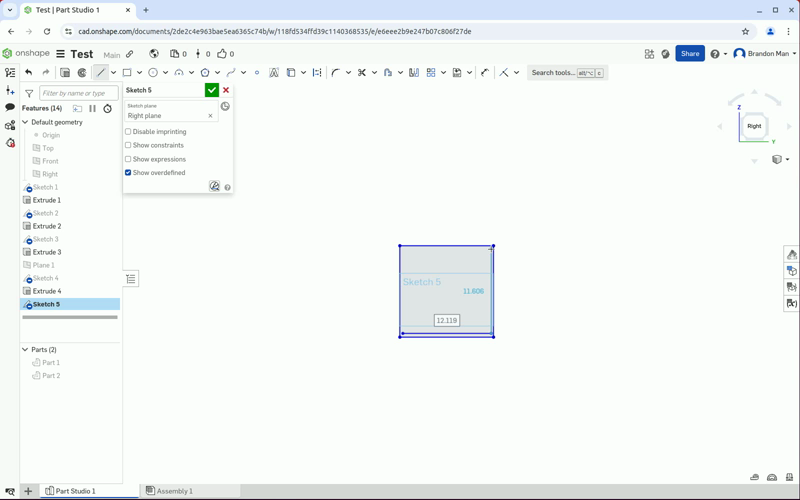
scroll(6)
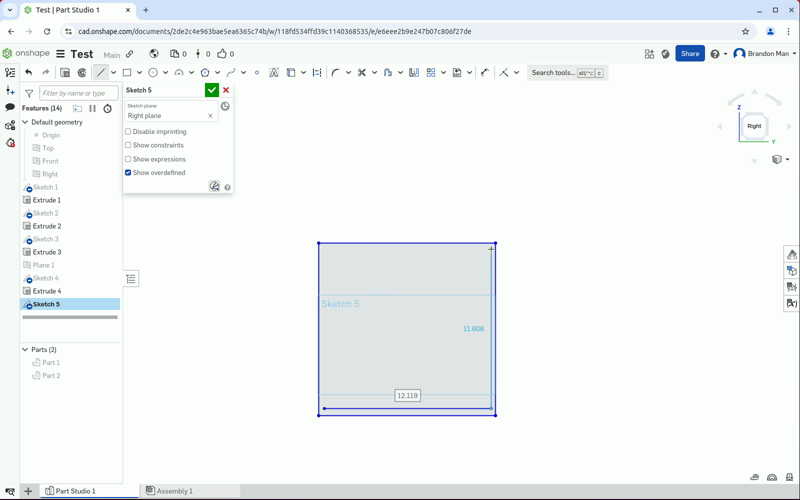
scroll(6)
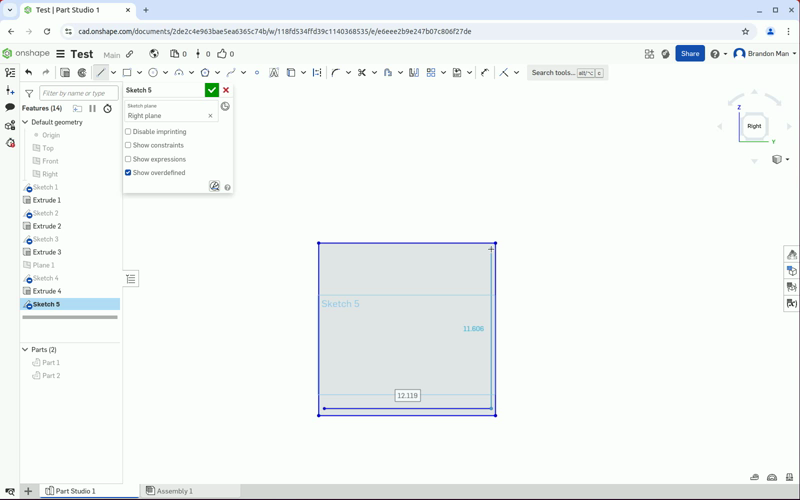
scroll(6)
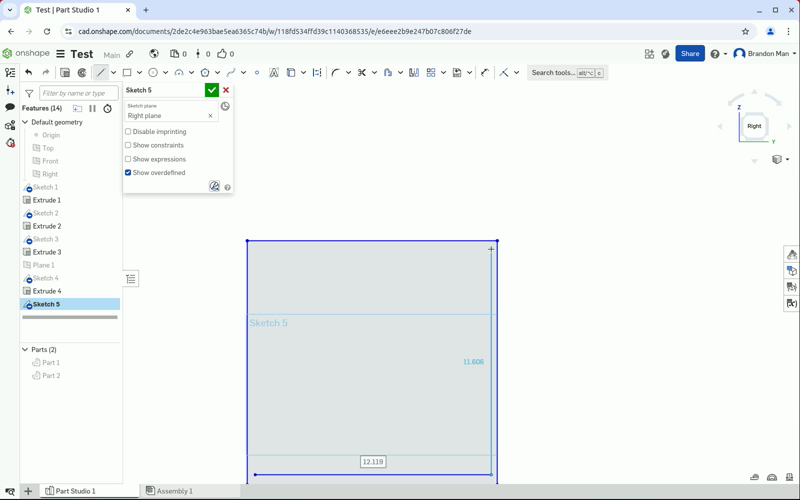
scroll(6)
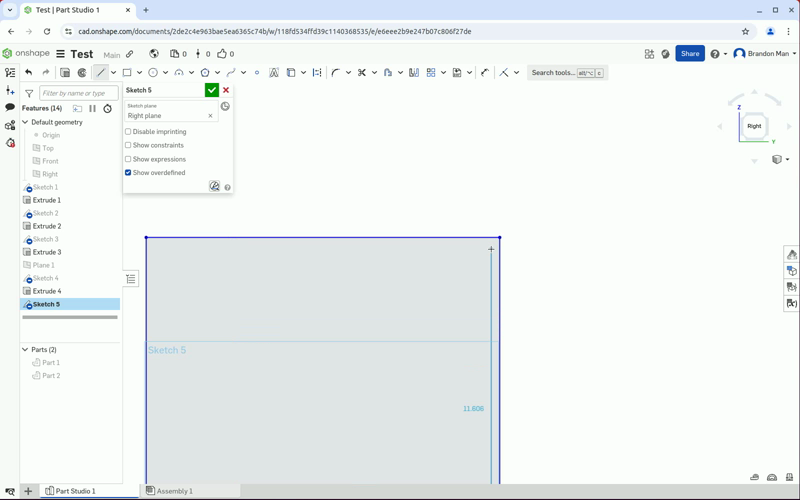
scroll(6)
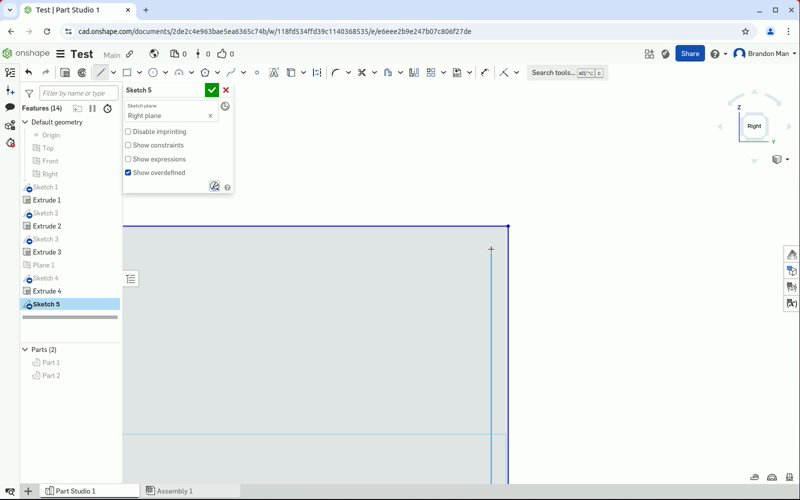
click(491, 248)
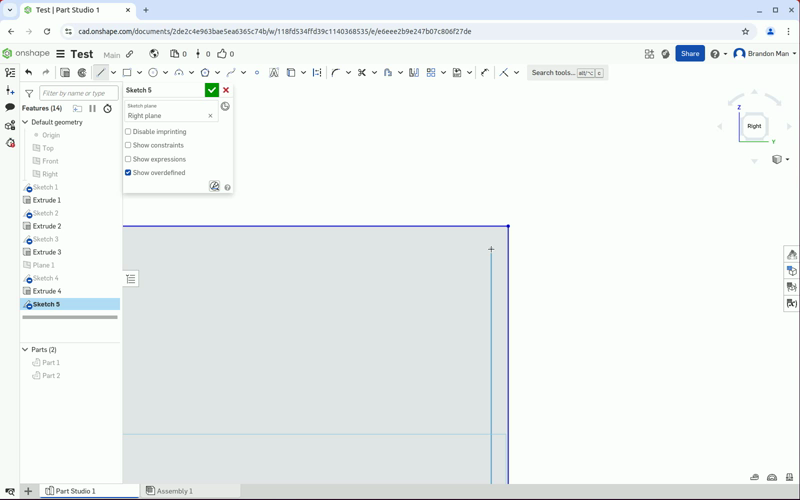
scroll(-6)
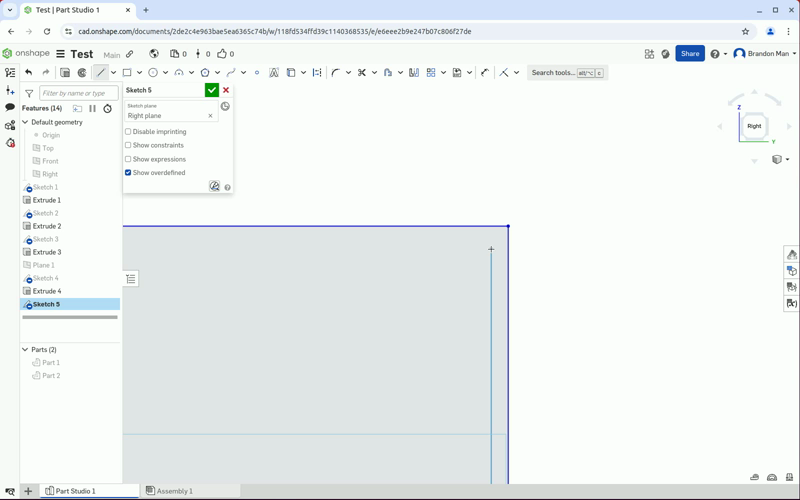
scroll(-6)
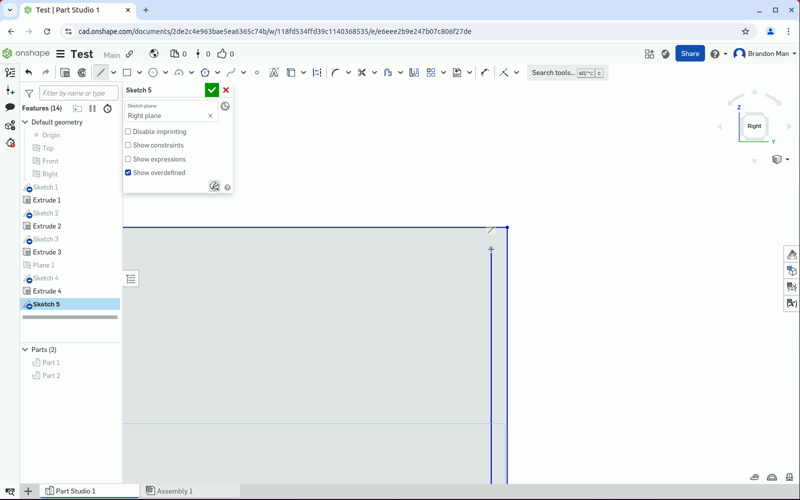
scroll(-6)
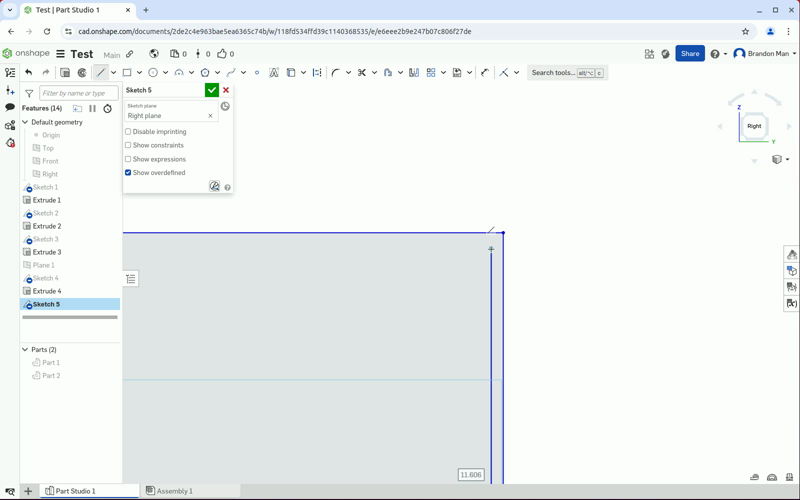
scroll(-6)
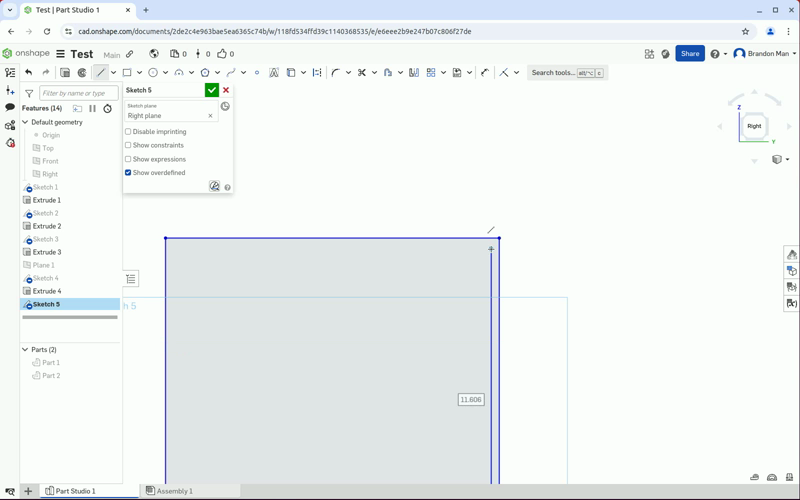
scroll(-6)
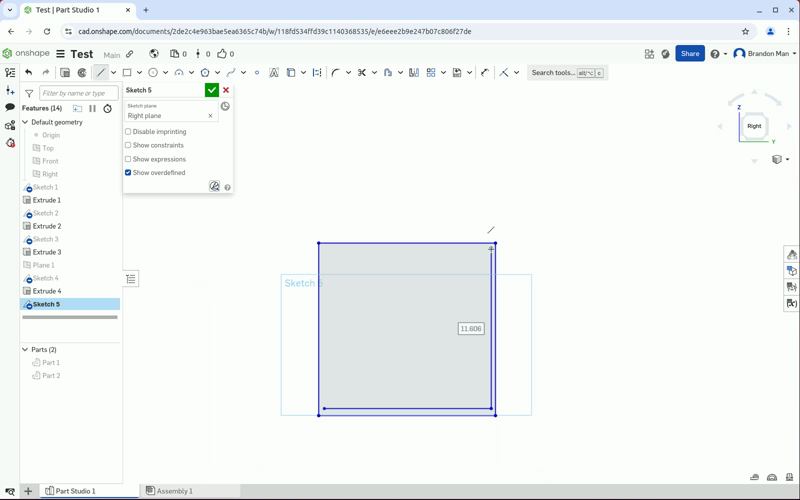
scroll(-6)
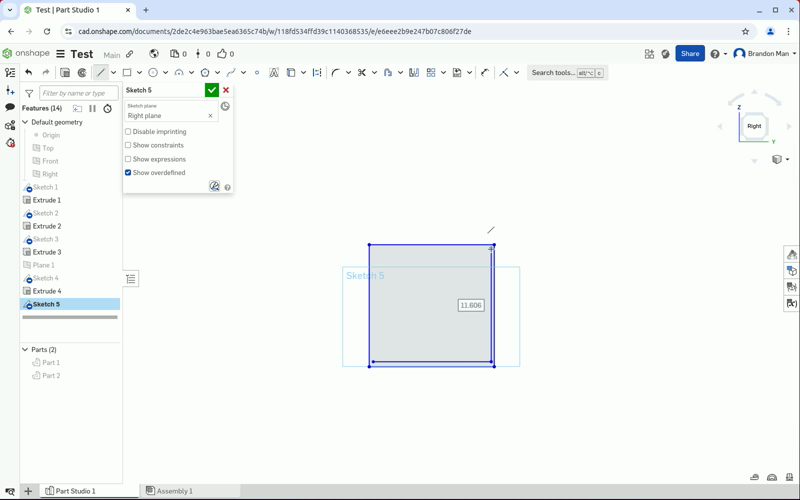
scroll(-6)
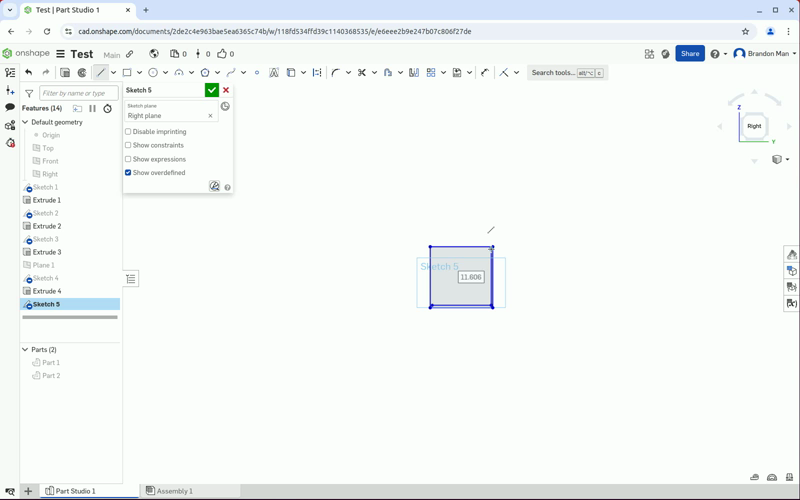
key_up(shift)
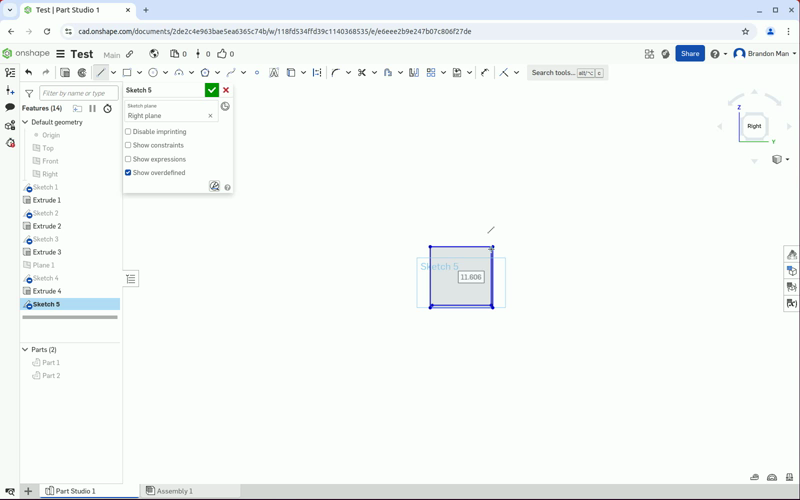
key_down(shift)
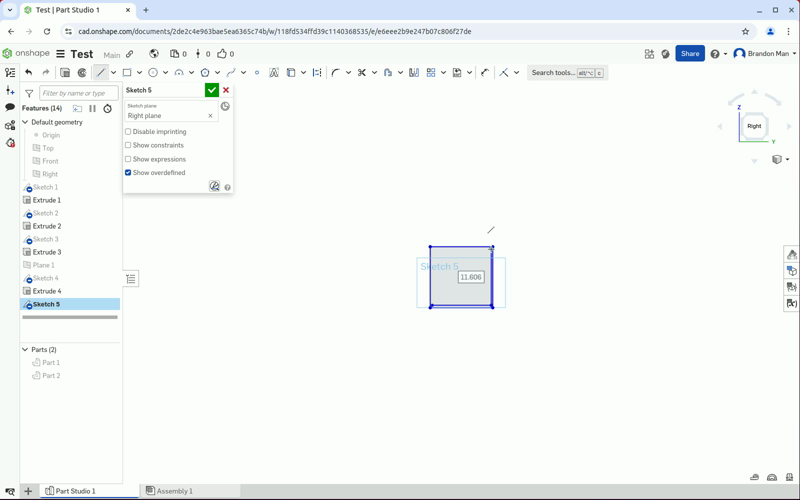
mouse_move(521, 248)
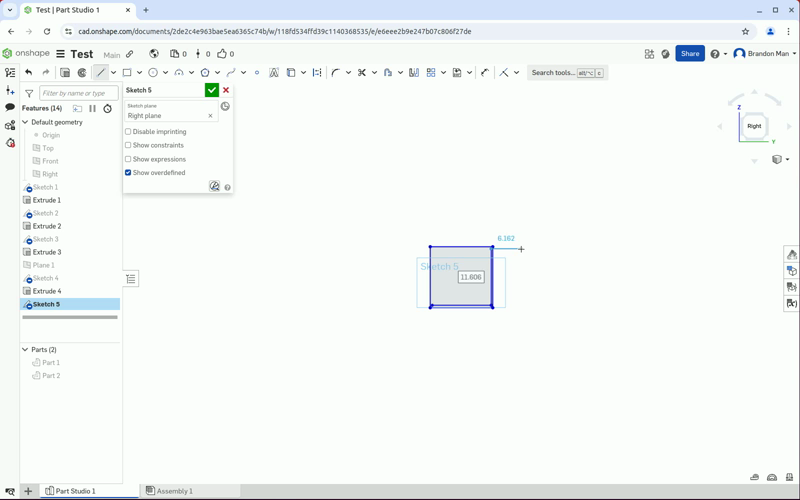
mouse_move(432, 248)
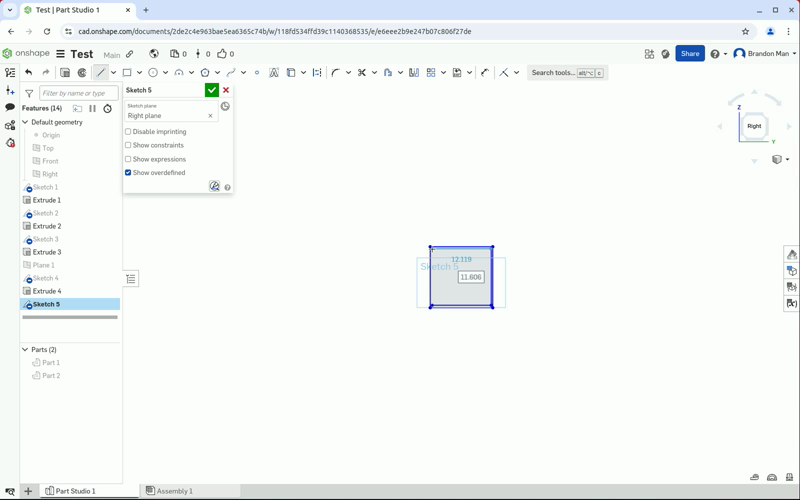
scroll(6)
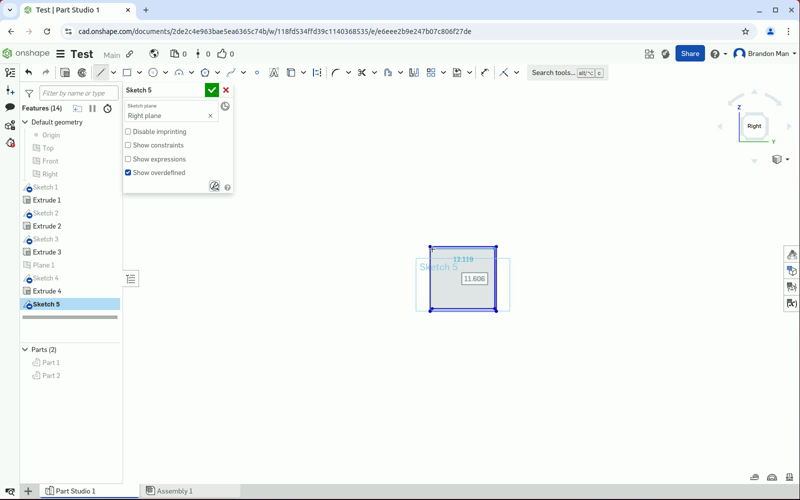
scroll(6)
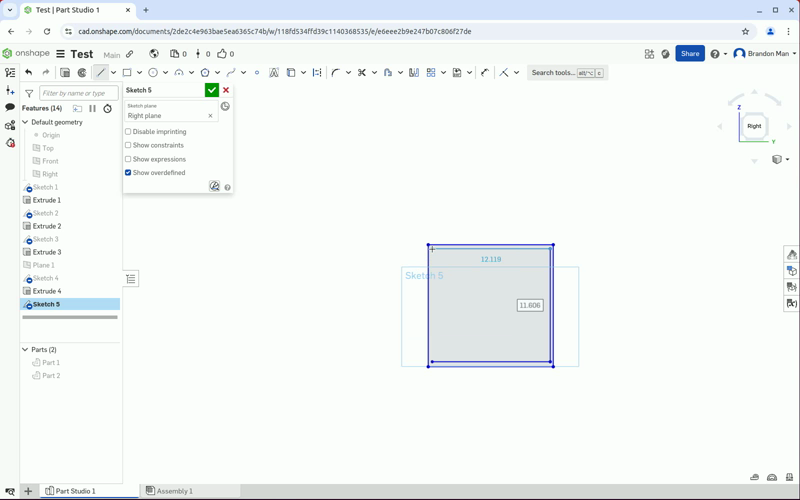
scroll(6)
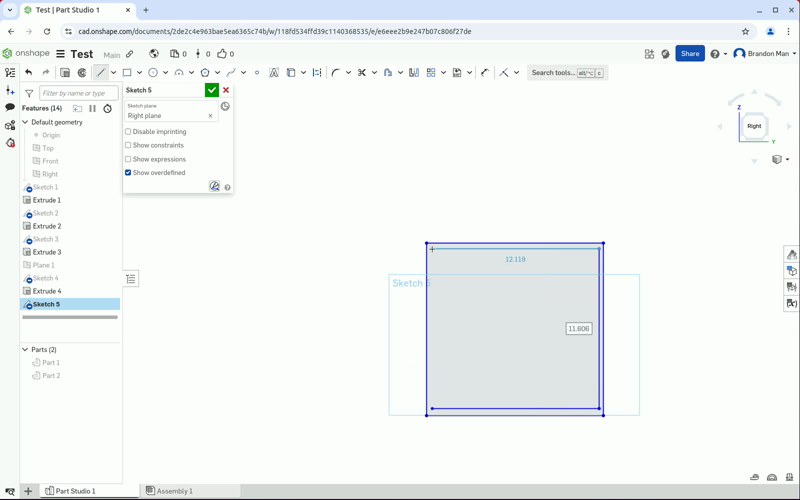
scroll(6)
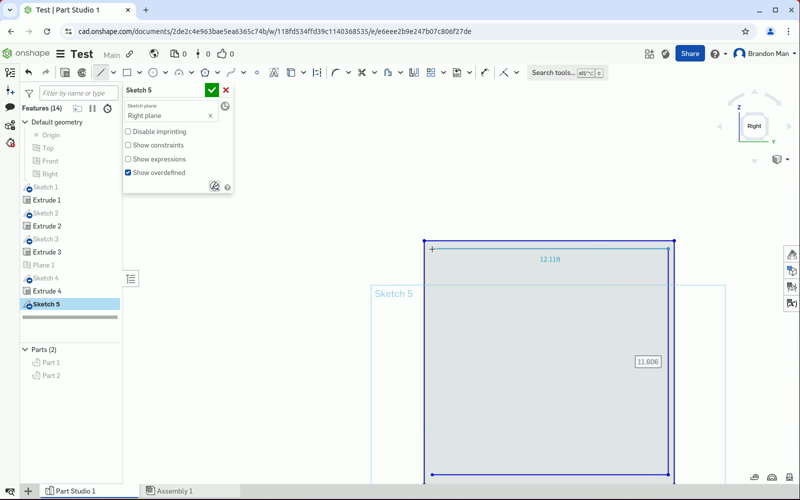
scroll(6)
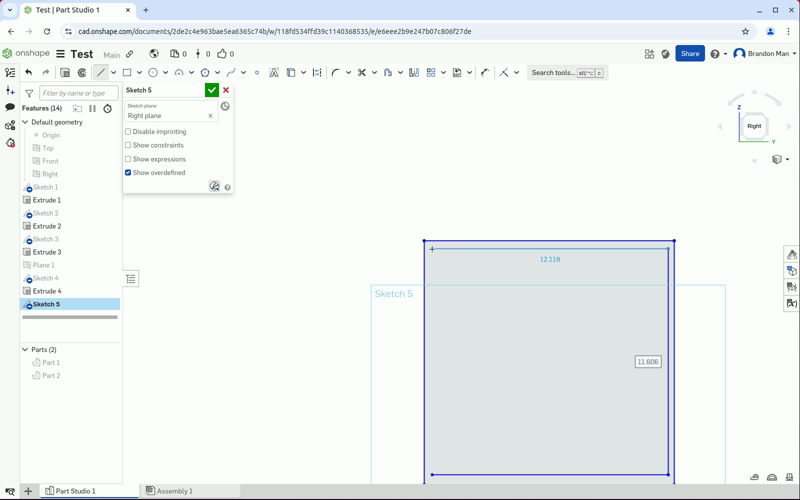
scroll(6)
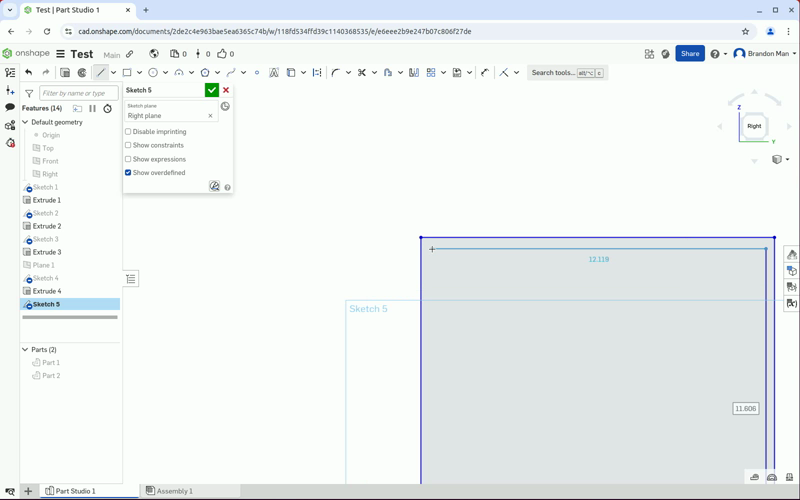
scroll(6)
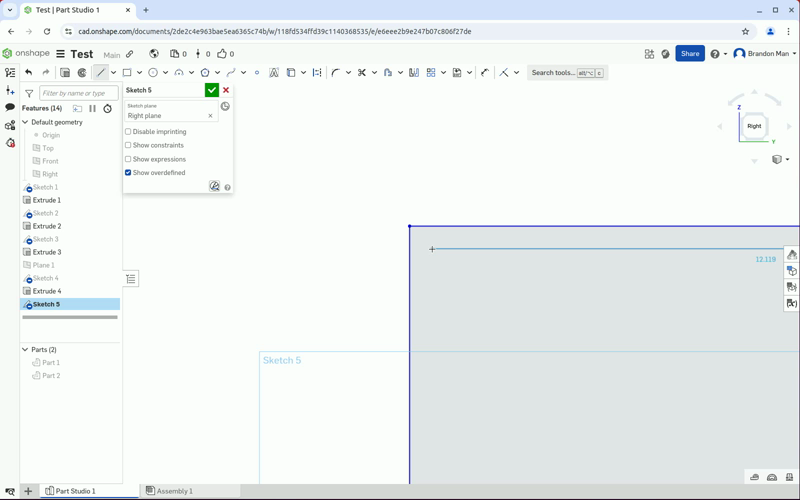
click(432, 248)
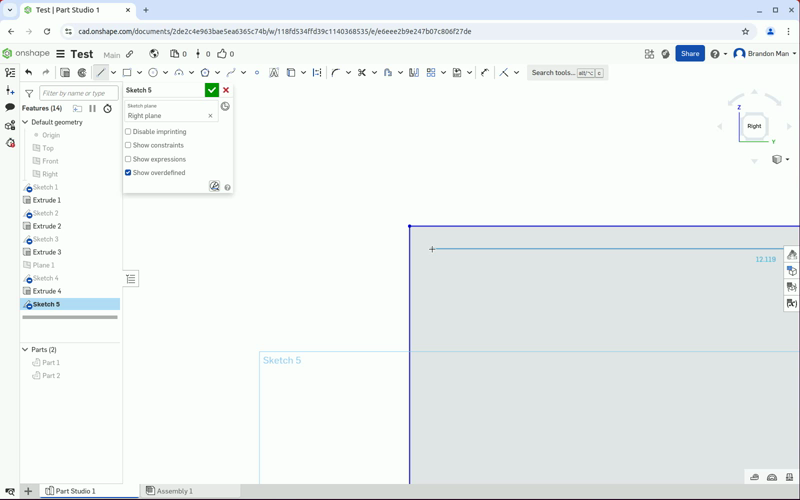
scroll(-6)
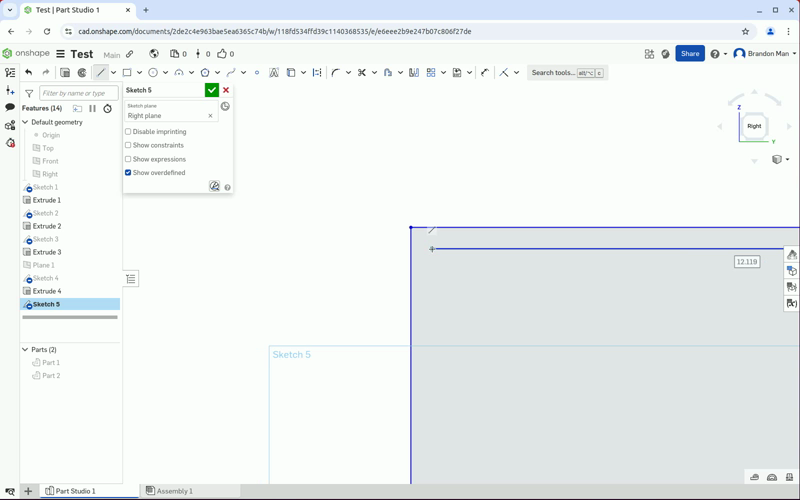
scroll(-6)
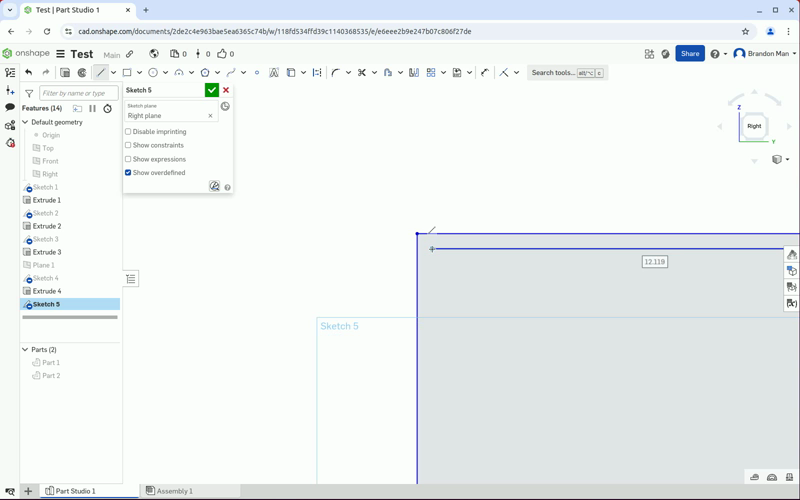
scroll(-6)
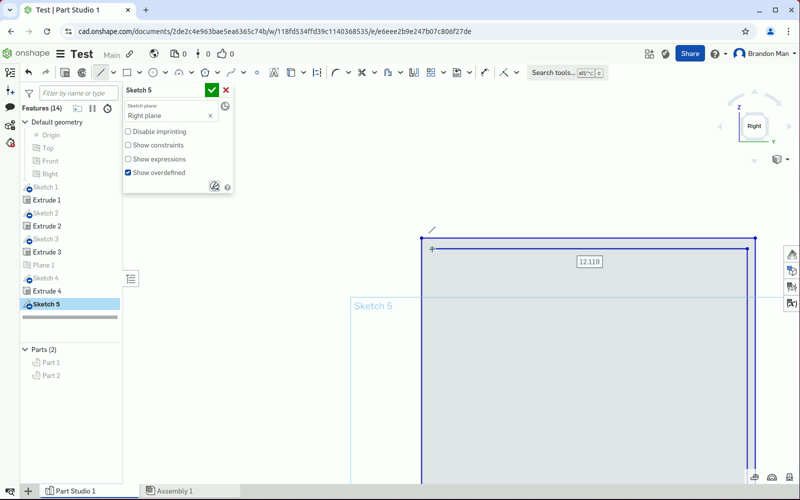
scroll(-6)
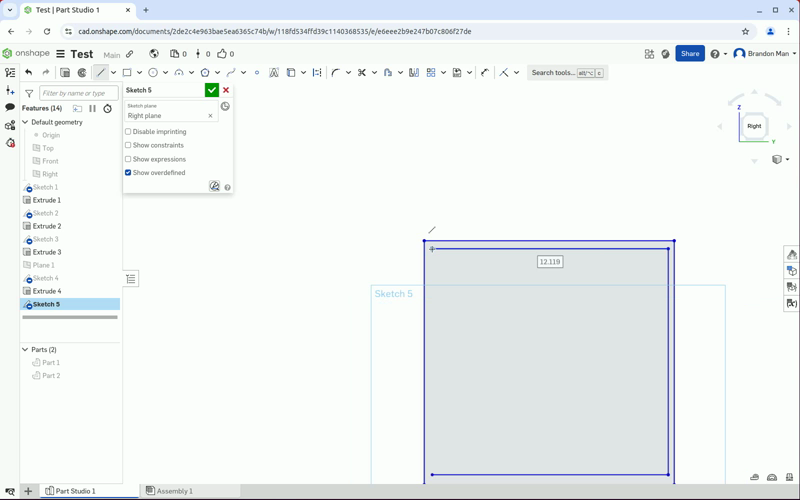
scroll(-6)
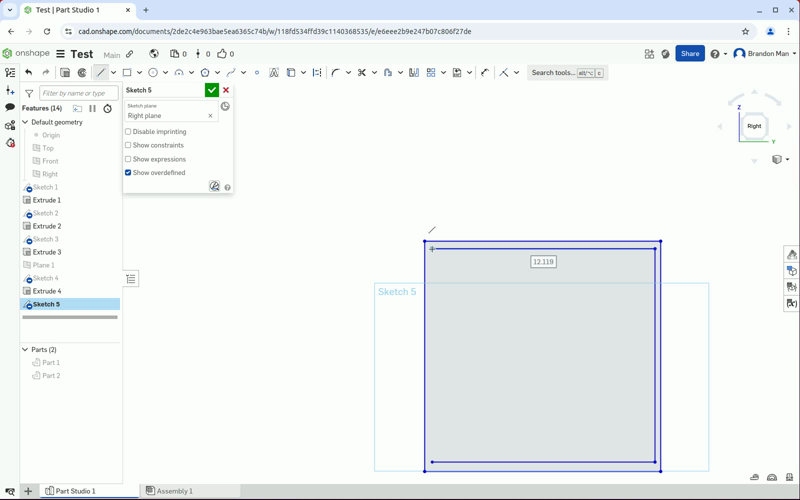
scroll(-6)
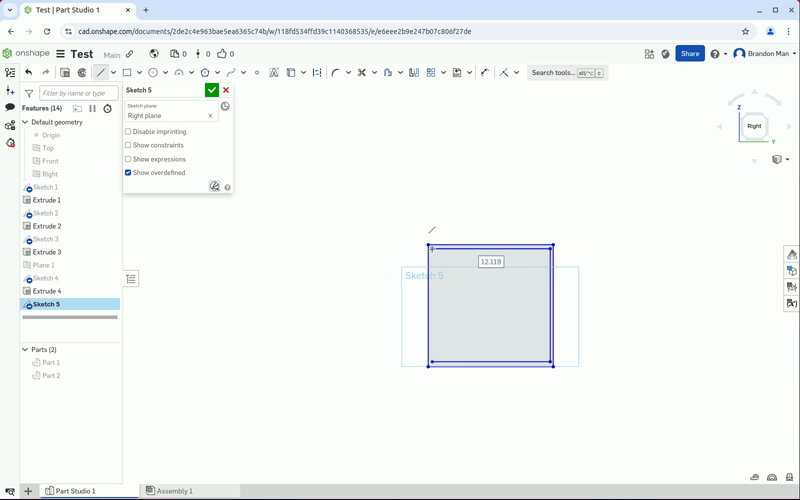
scroll(-6)
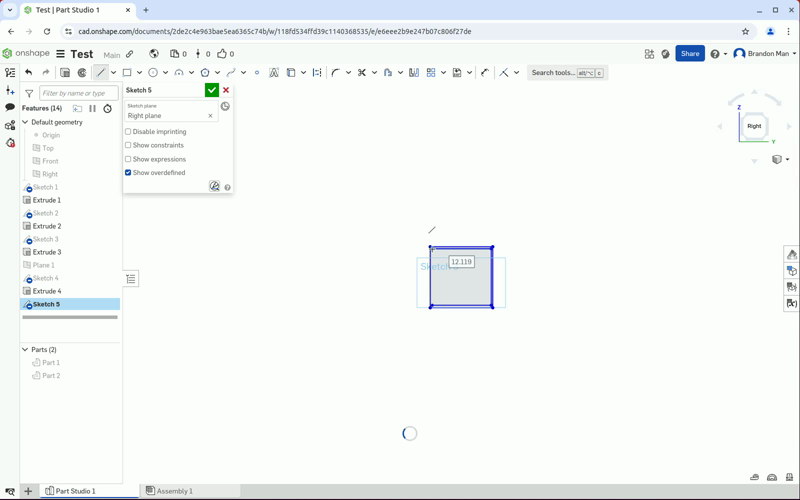
key_up(shift)
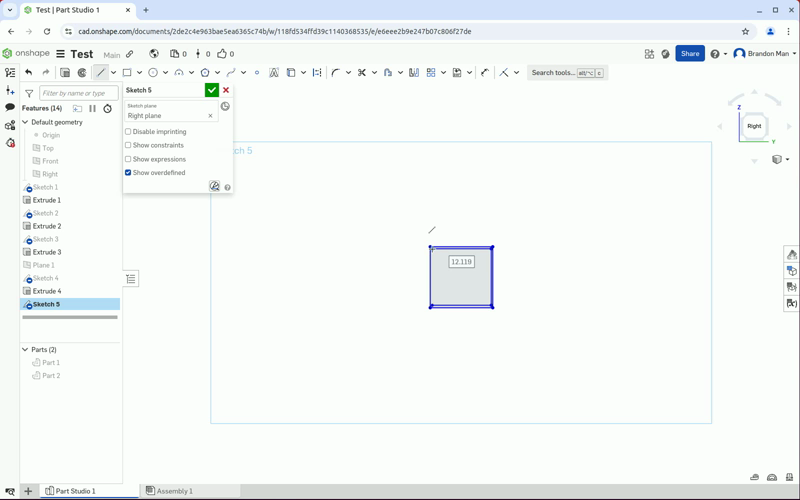
mouse_move(462, 248)
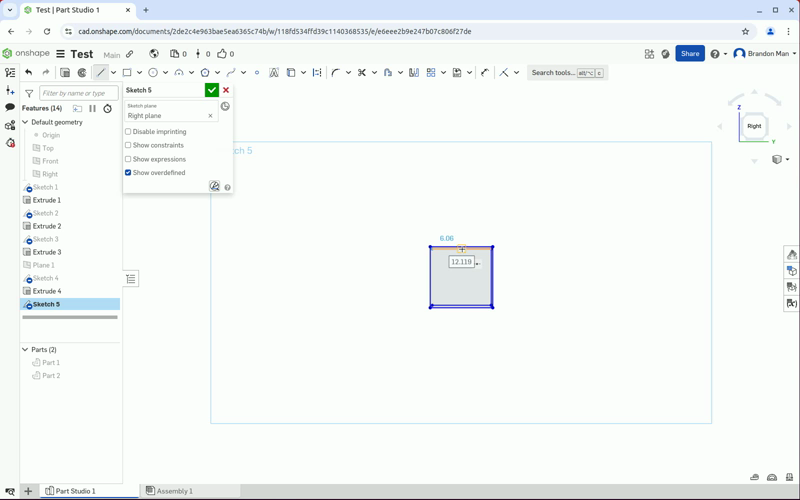
key_down(shift)
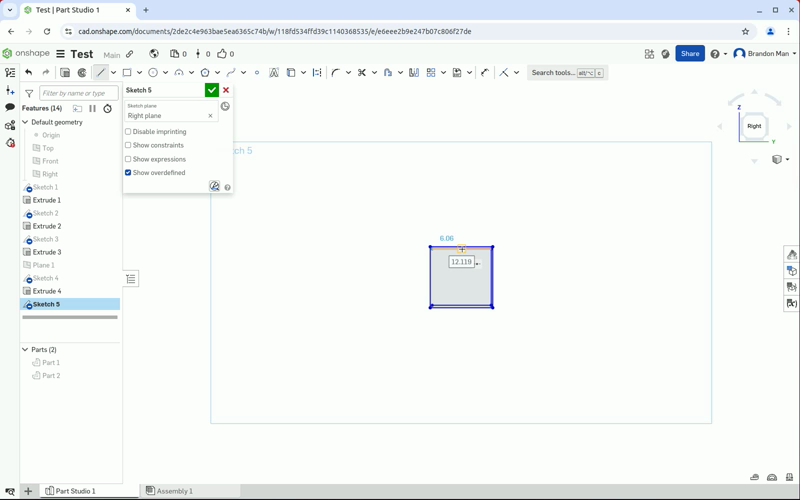
mouse_move(432, 305)
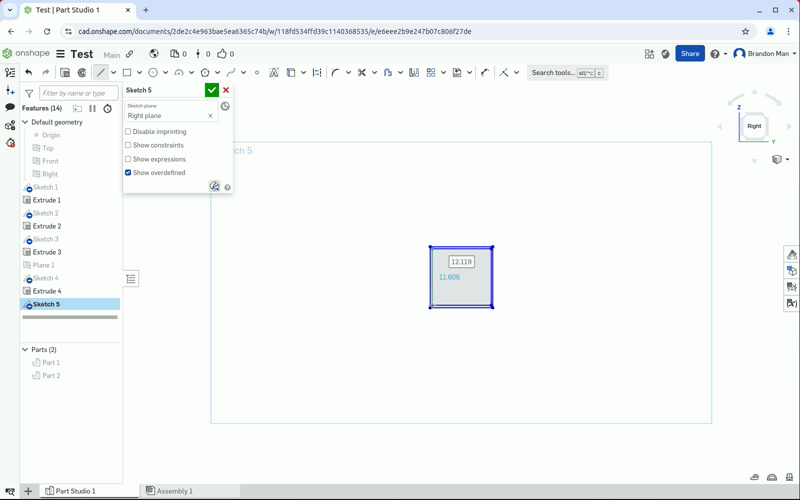
scroll(6)
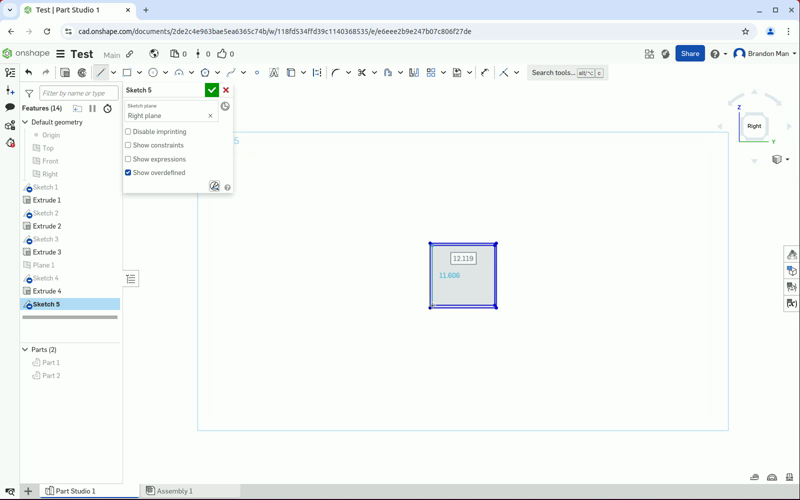
scroll(6)
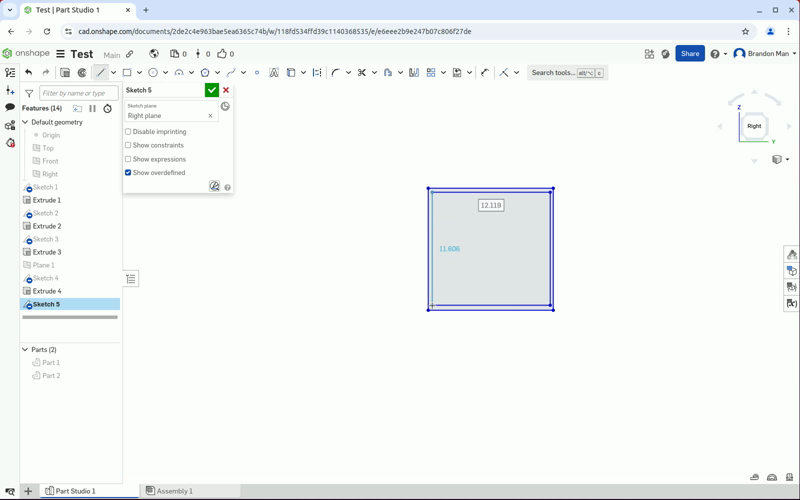
scroll(6)
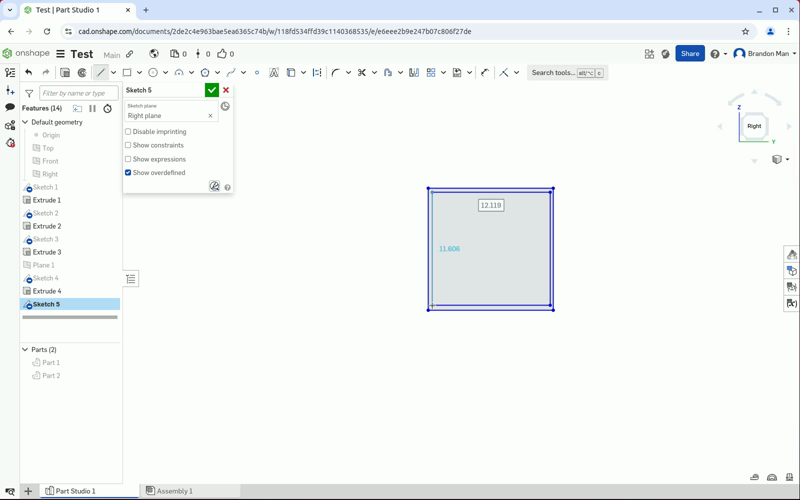
scroll(6)
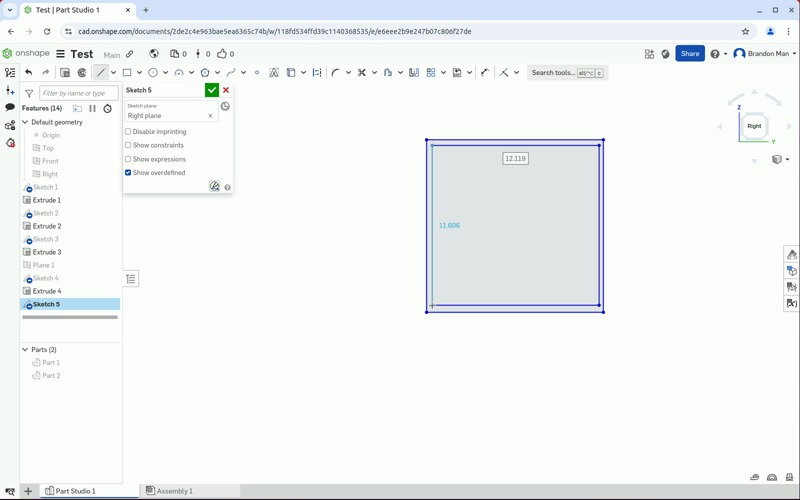
scroll(6)
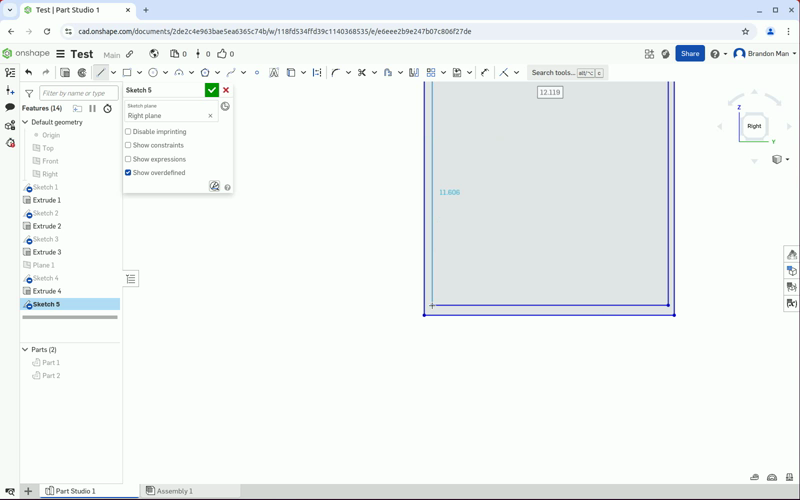
scroll(6)
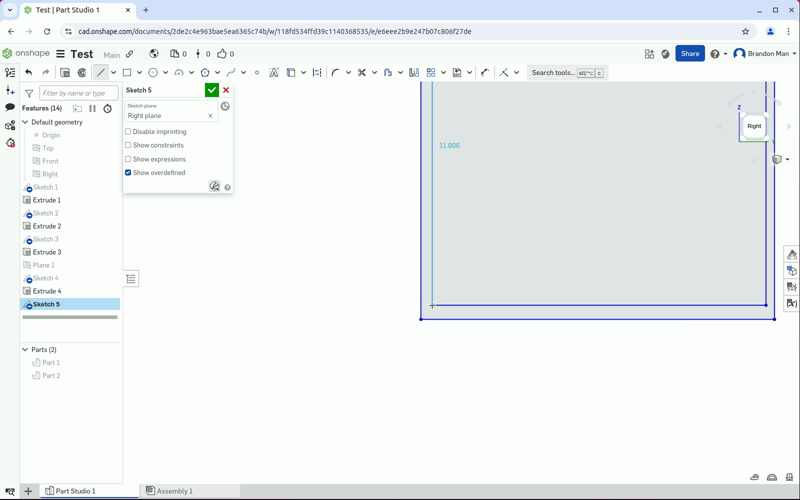
scroll(6)
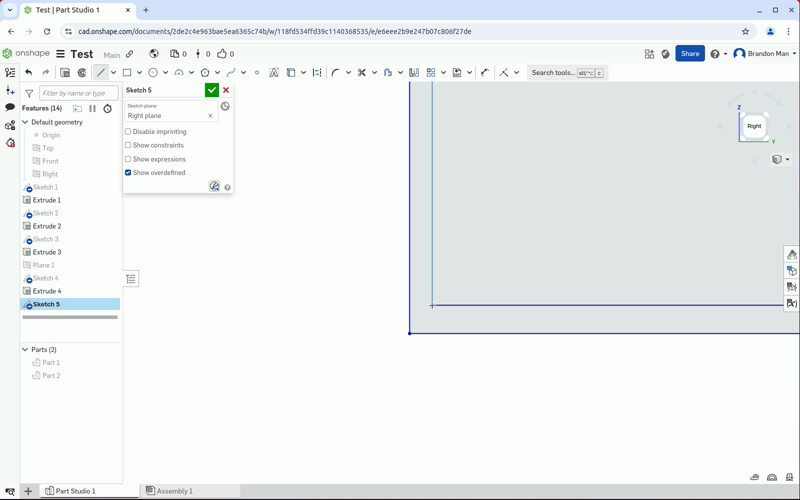
key_up(shift)
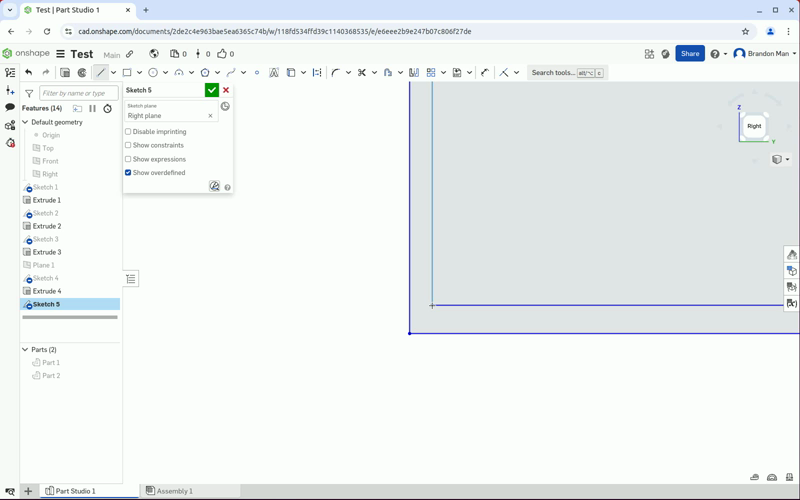
click(432, 305)
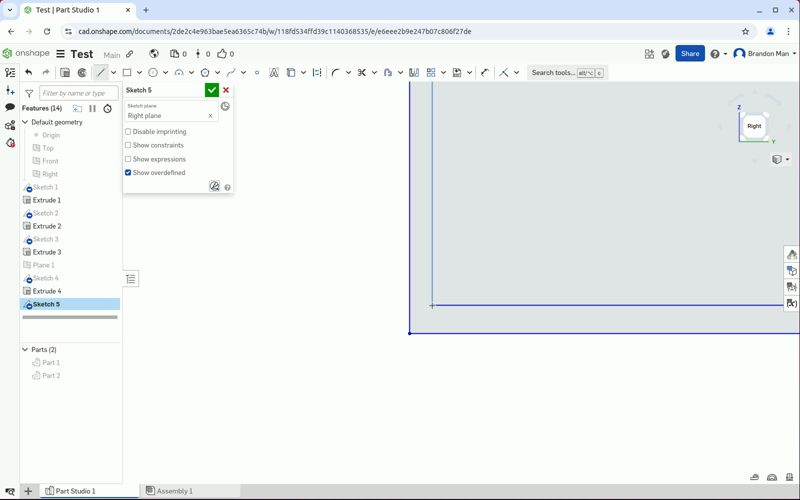
scroll(-6)
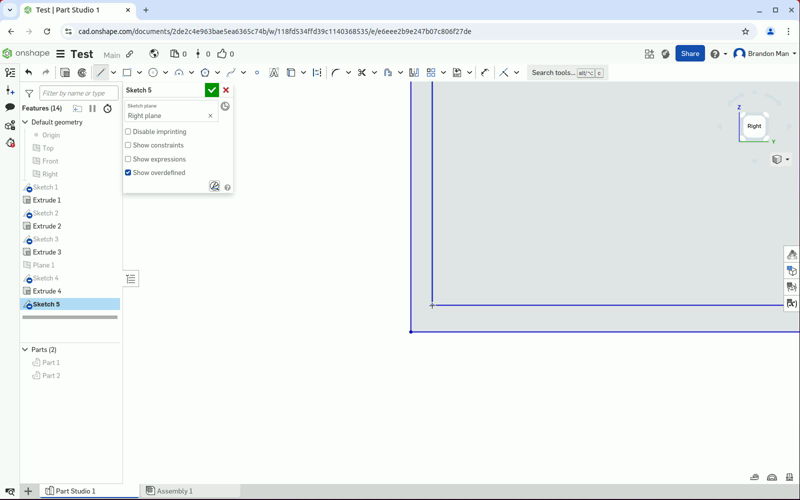
scroll(-6)
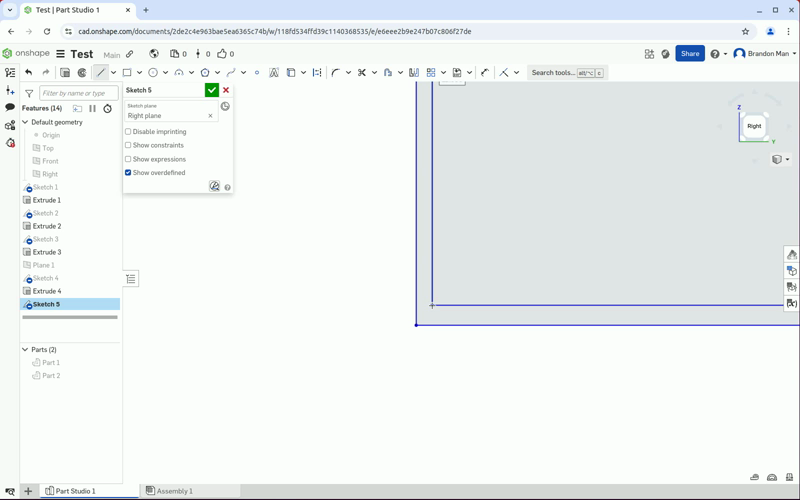
scroll(-6)
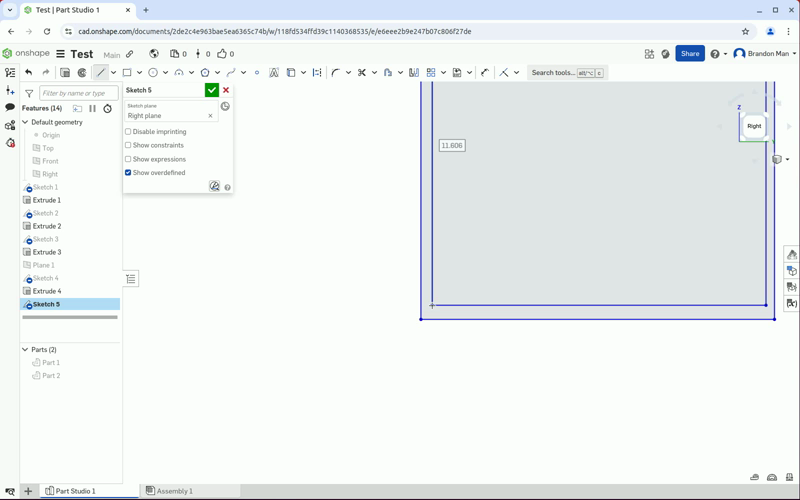
scroll(-6)
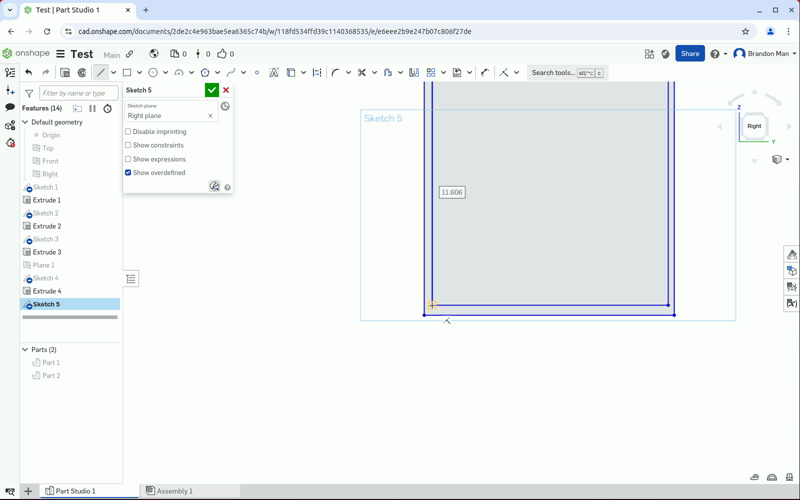
scroll(-6)
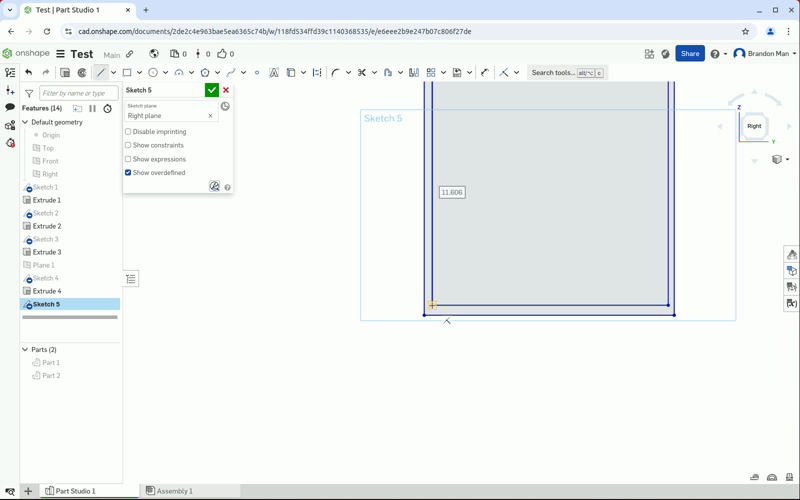
scroll(-6)
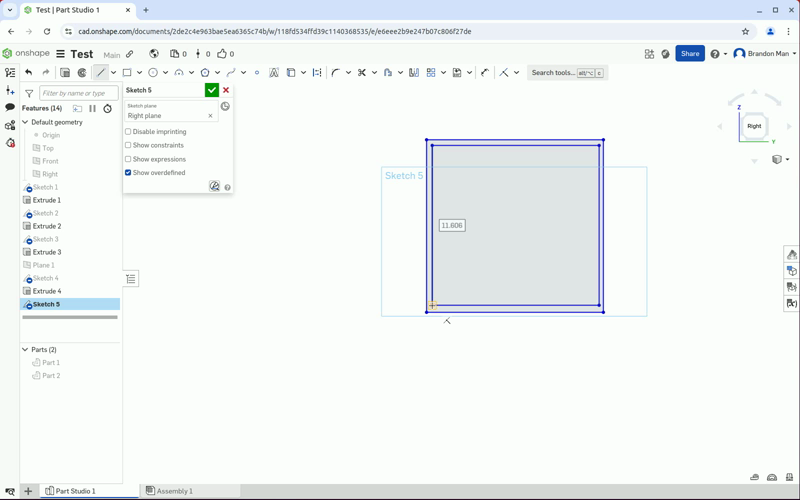
scroll(-6)
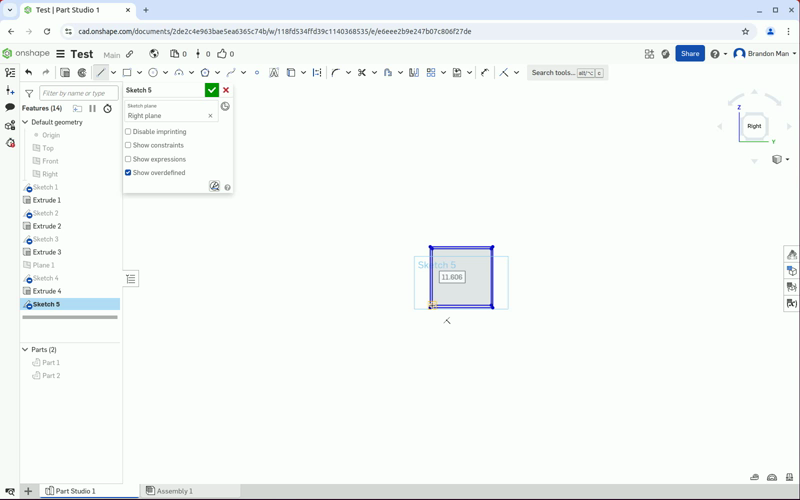
key(esc)
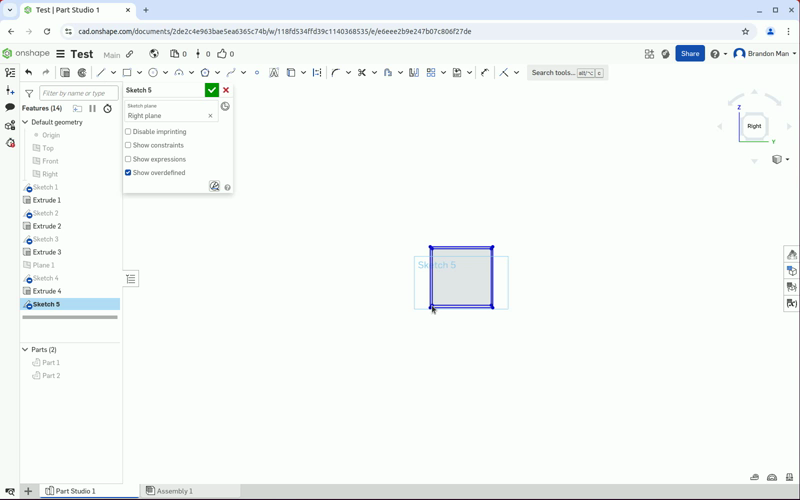
mouse_move(490, 247)
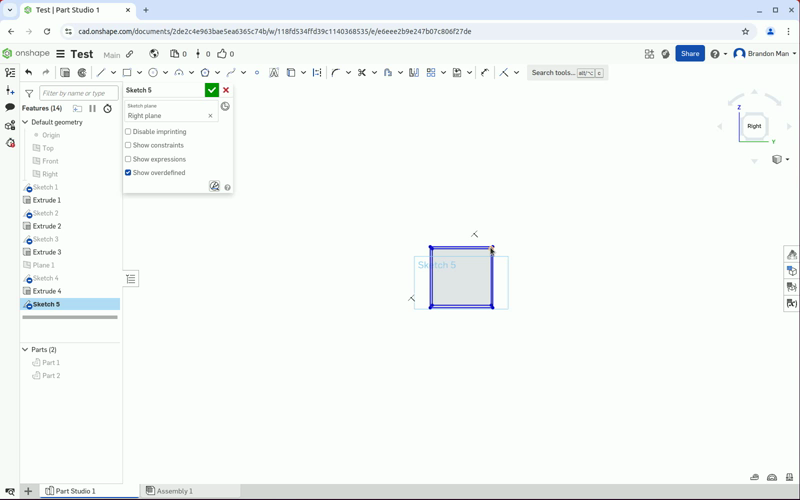
scroll(6)
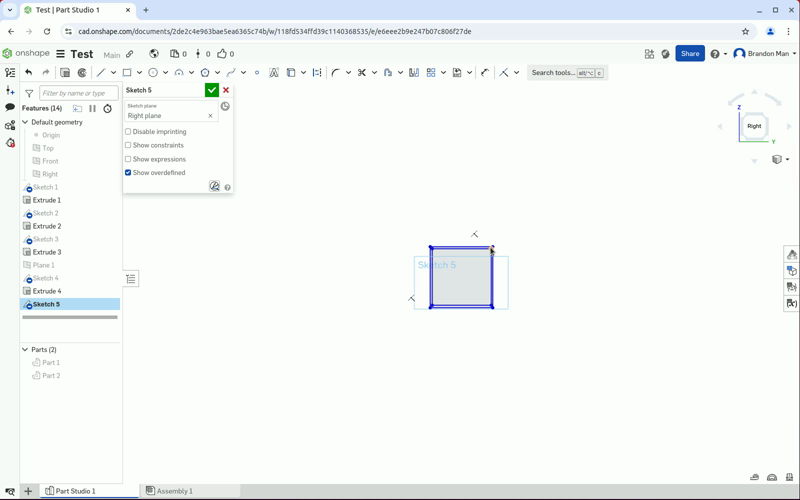
scroll(6)
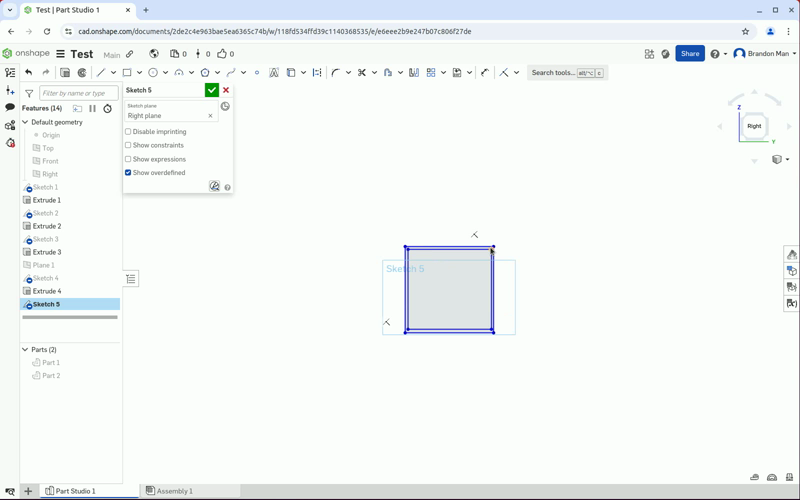
scroll(6)
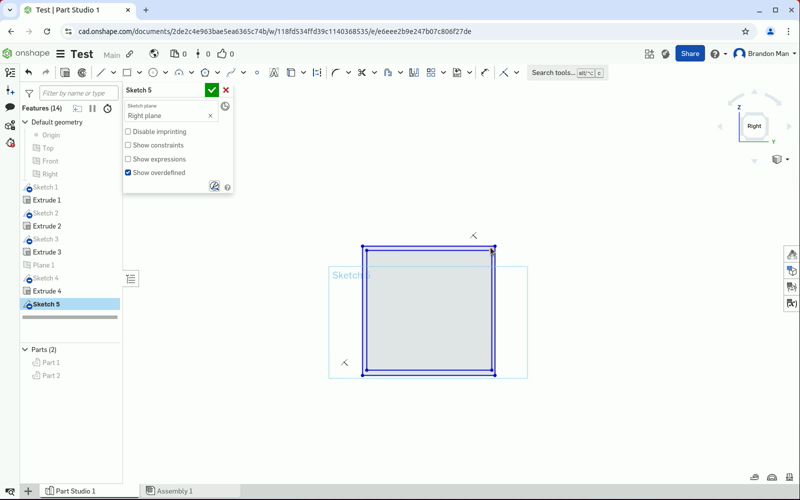
scroll(6)
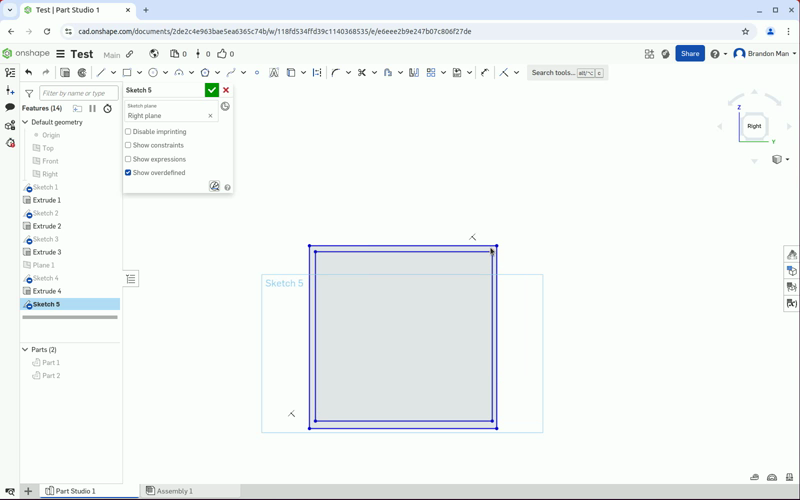
scroll(6)
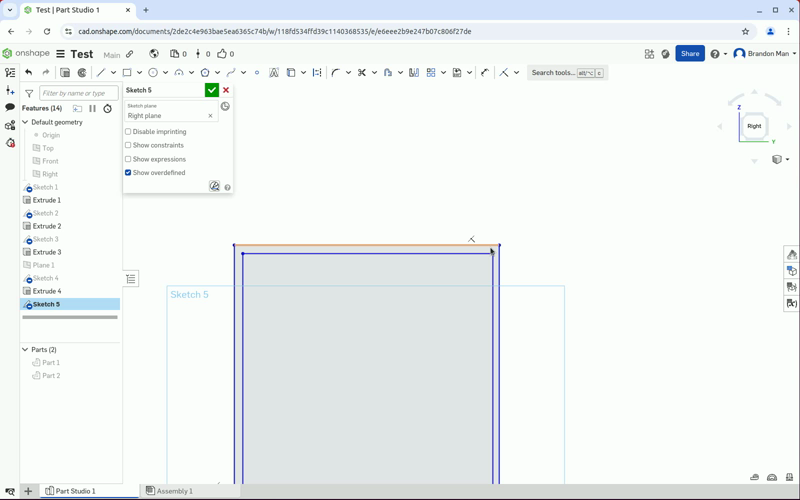
scroll(6)
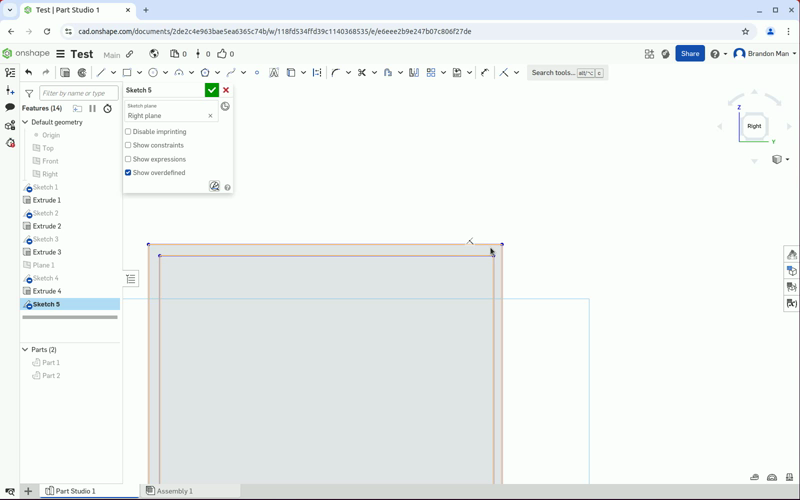
scroll(6)
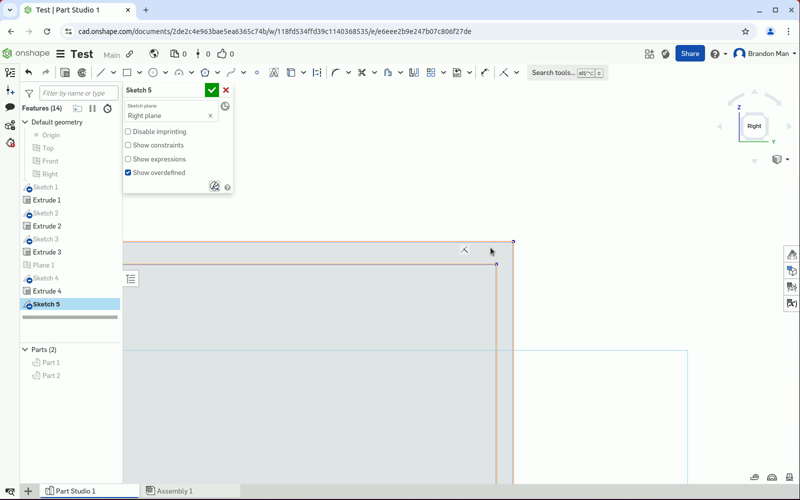
click(490, 247)
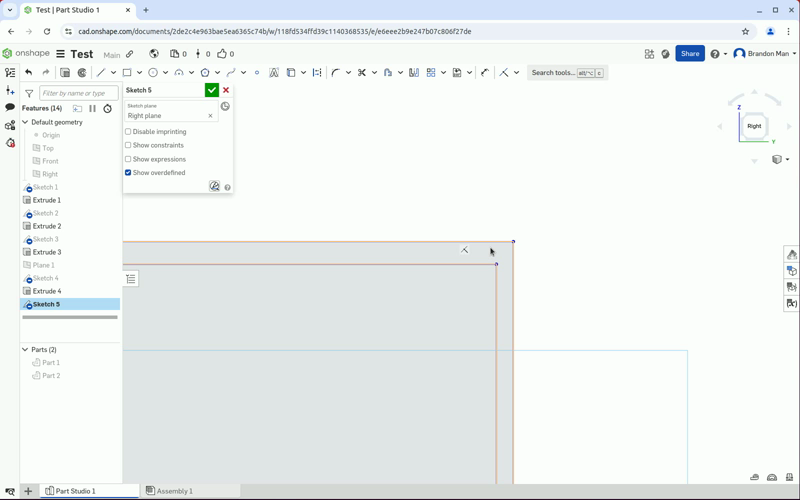
scroll(-6)
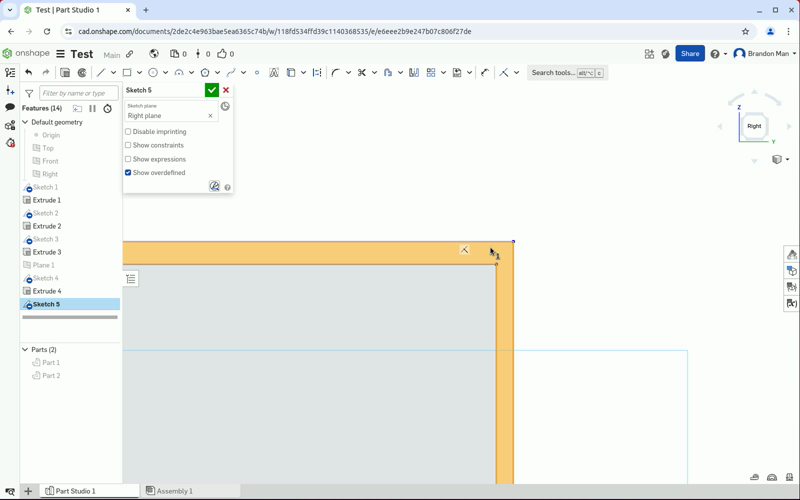
scroll(-6)
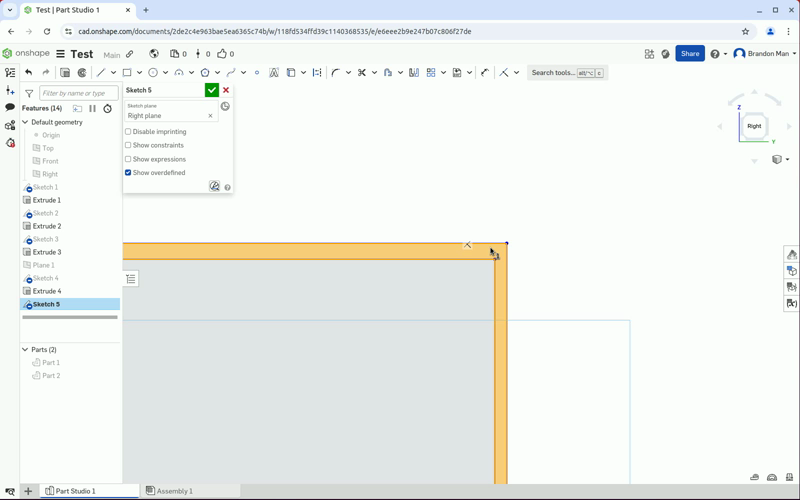
scroll(-6)
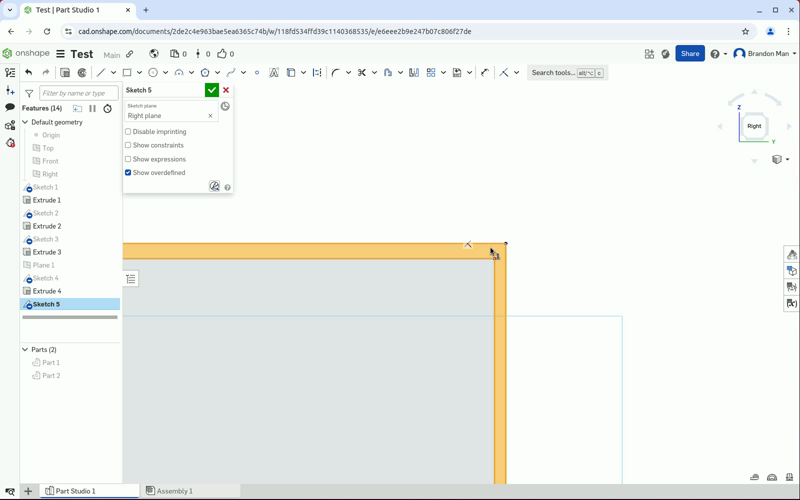
scroll(-6)
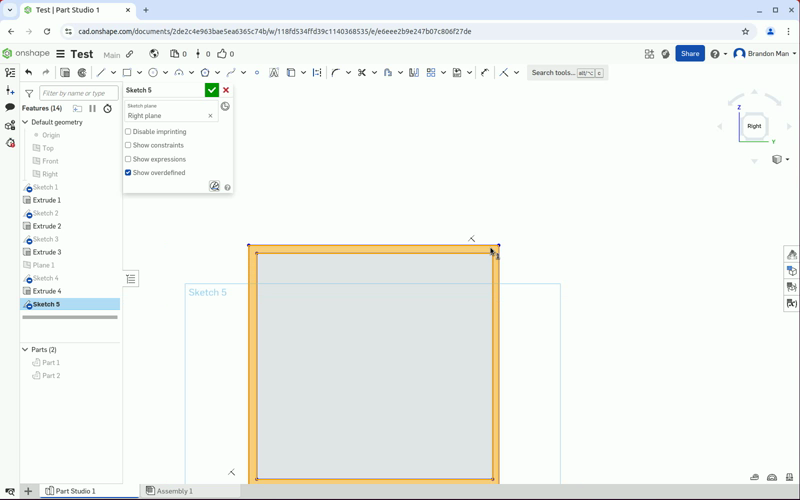
scroll(-6)
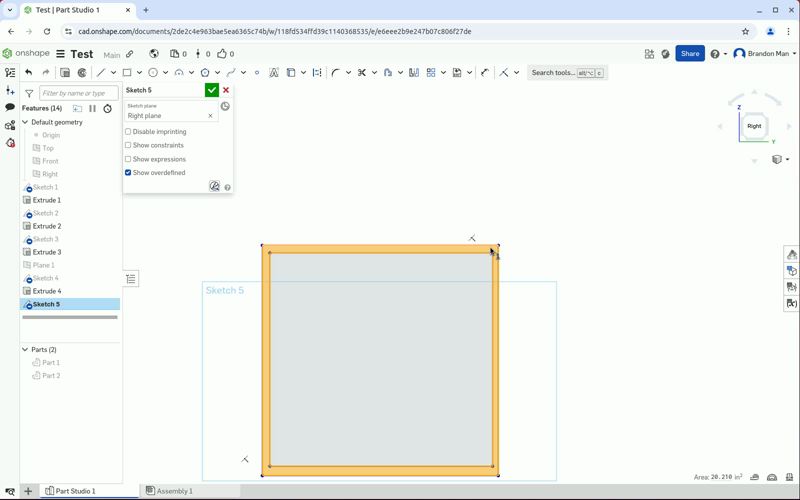
scroll(-6)
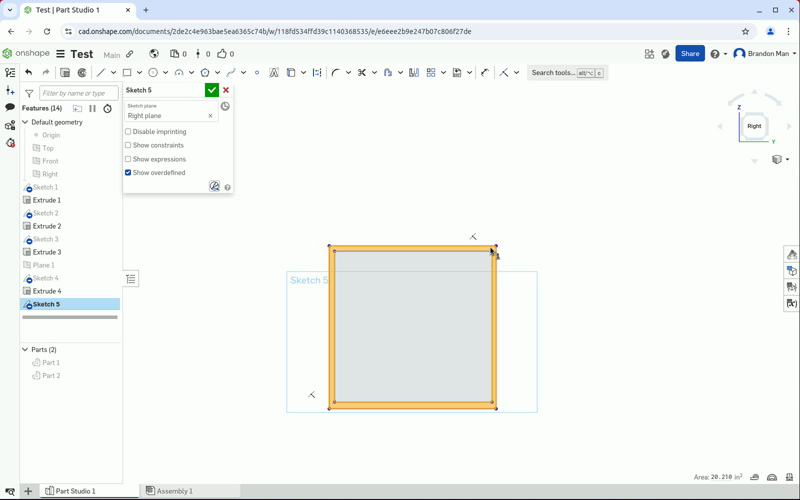
scroll(-6)
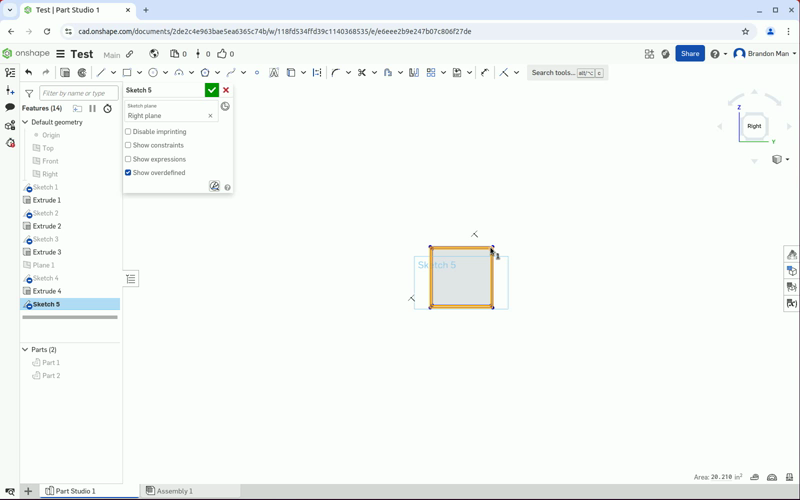
mouse_move(73, 352)
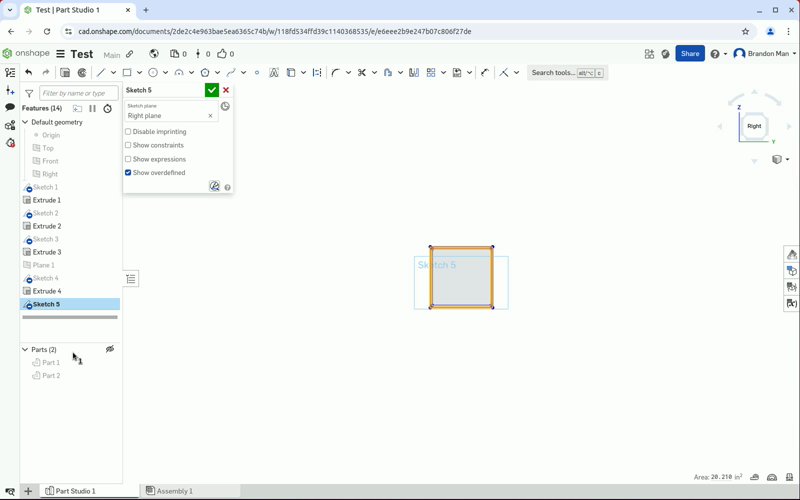
key(shift+y)
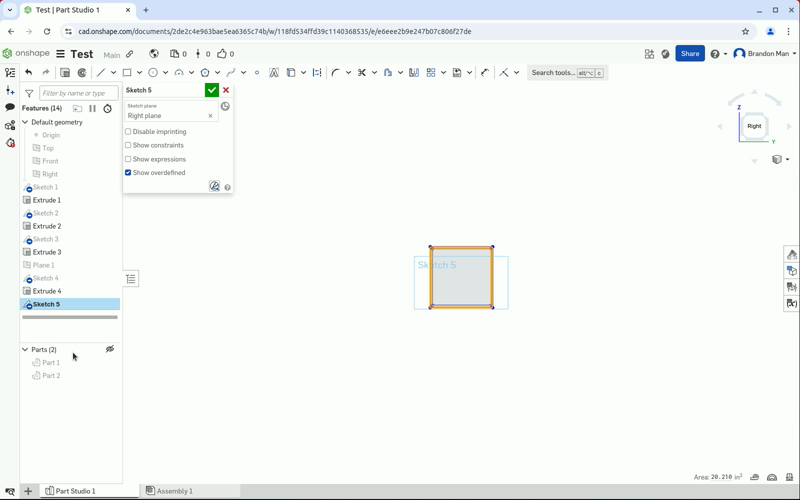
key(shift+e)
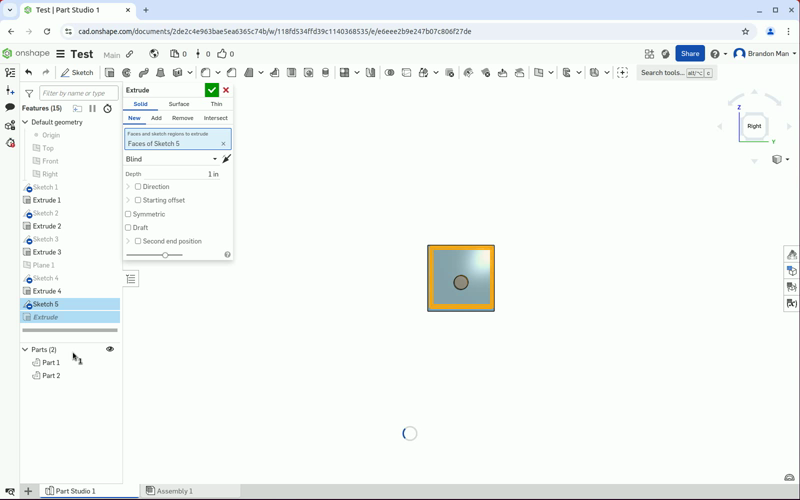
mouse_move(143, 106)
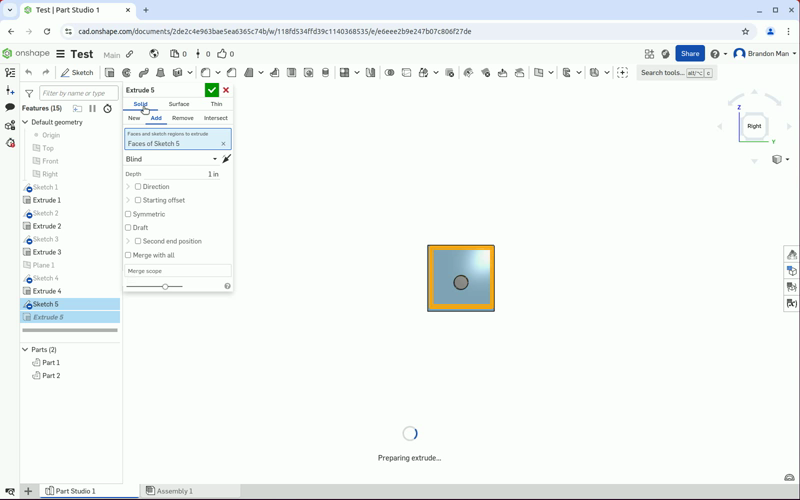
click(143, 106)
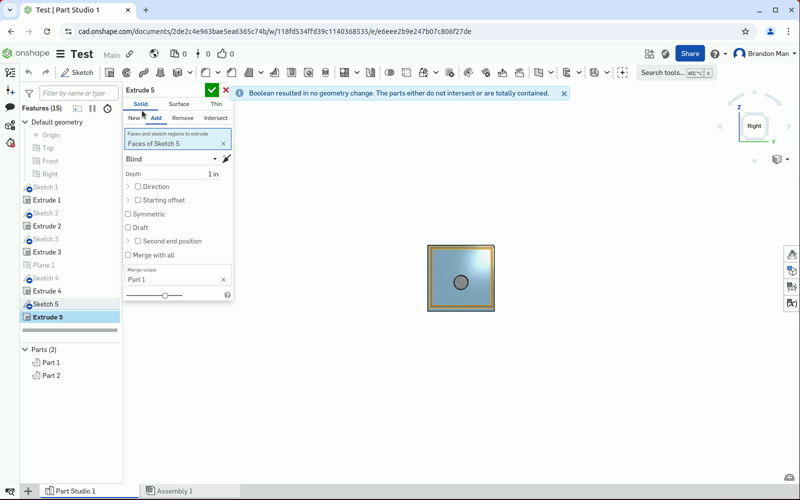
mouse_move(137, 120)
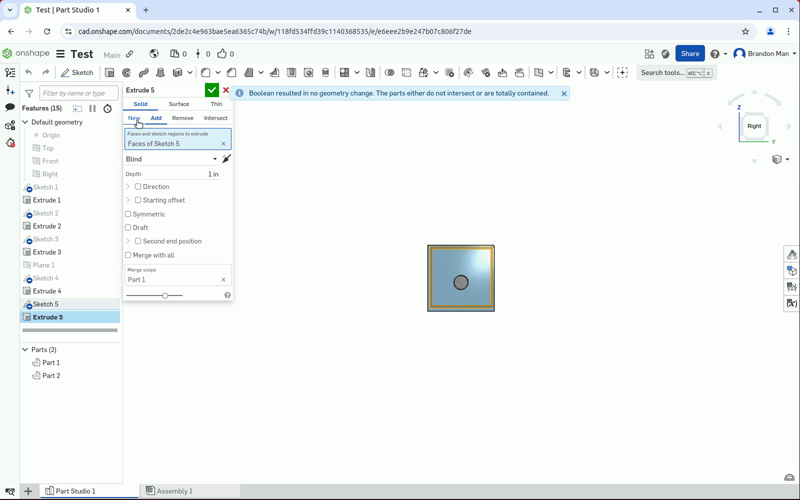
click(137, 120)
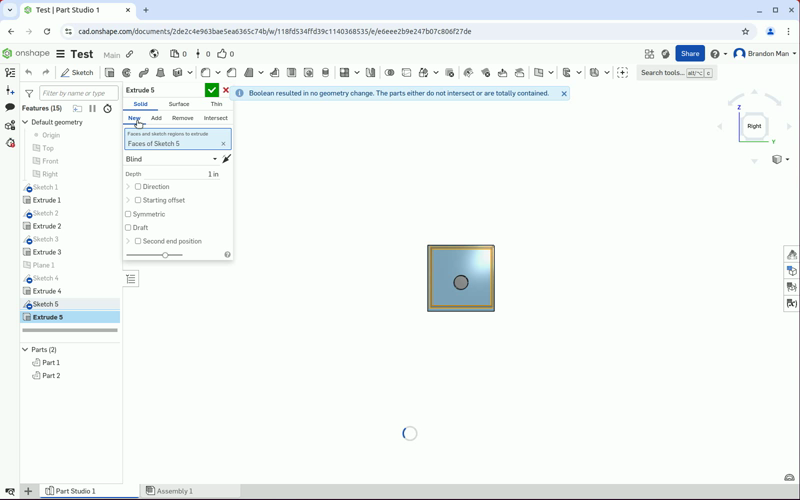
key(tab, 4)
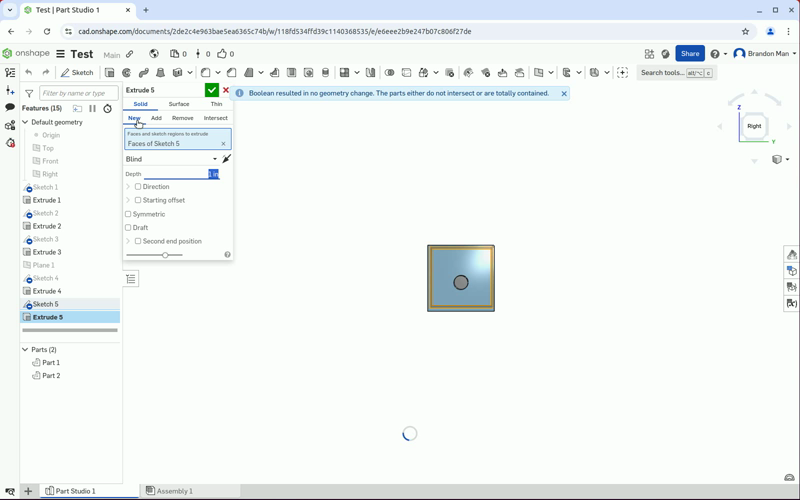
text(-5.296)
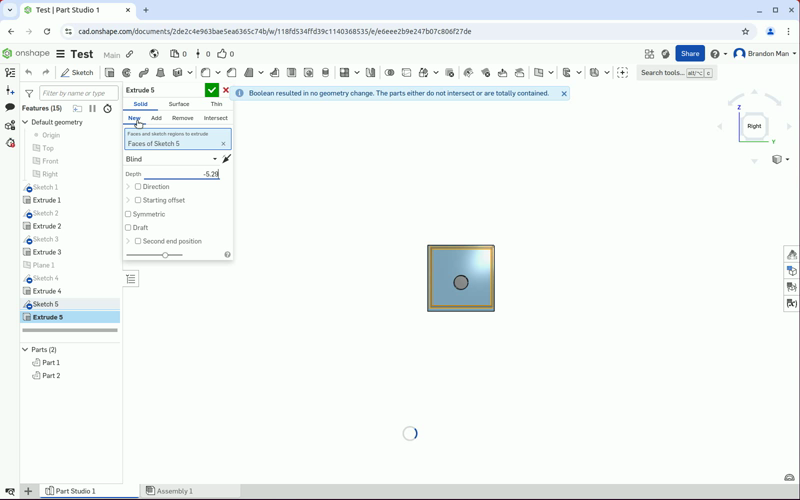
key(enter)
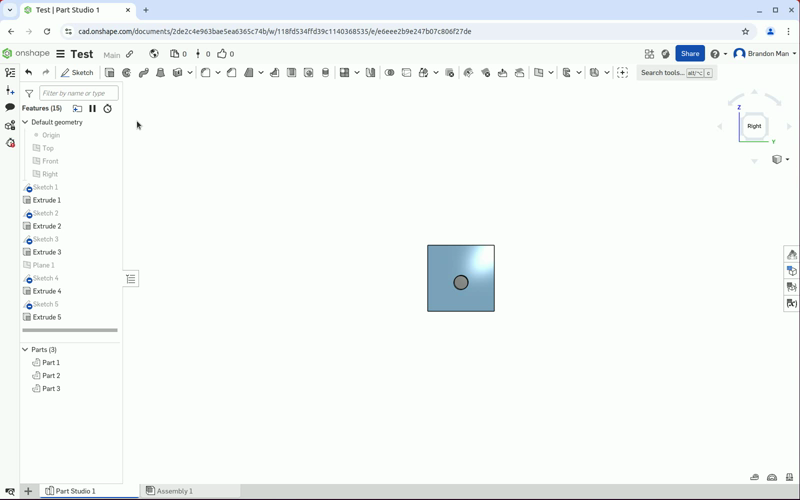
key(shift+h)
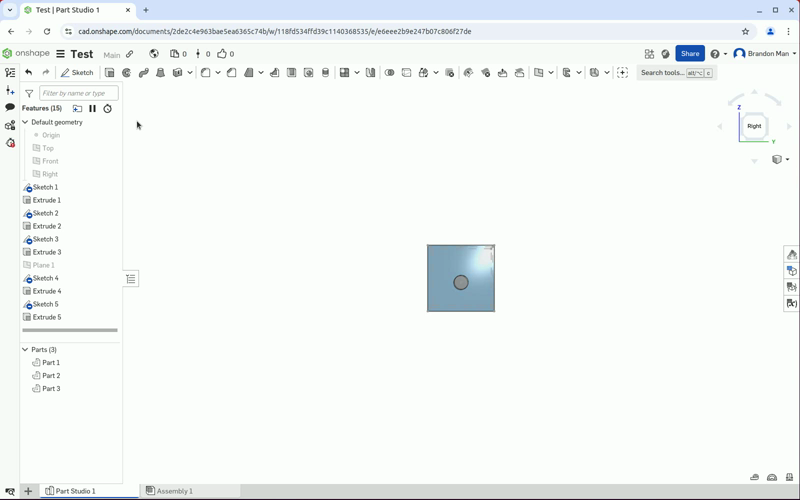
key(shift+h)
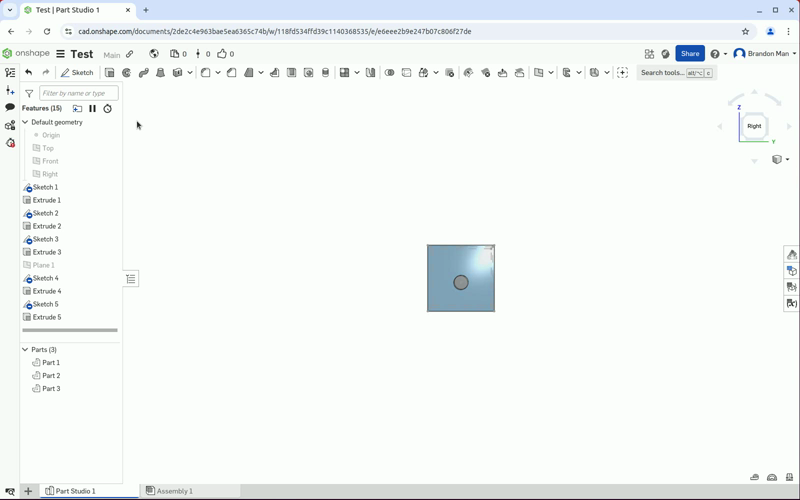
key(shift+7)
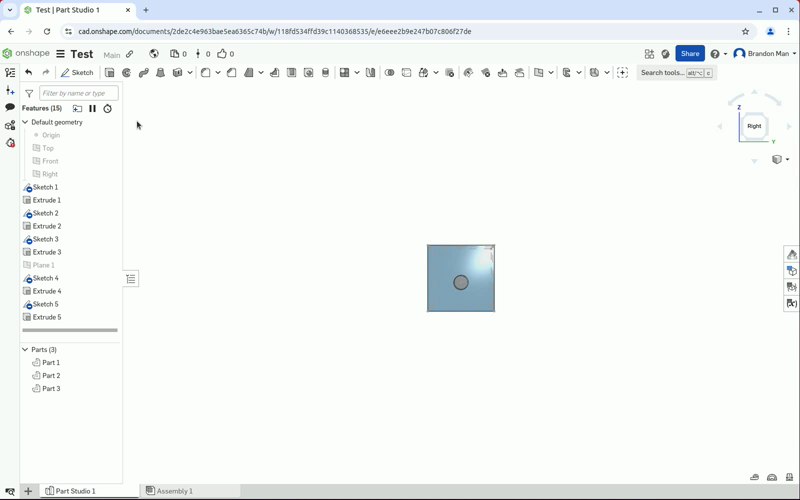
key(right, 2)
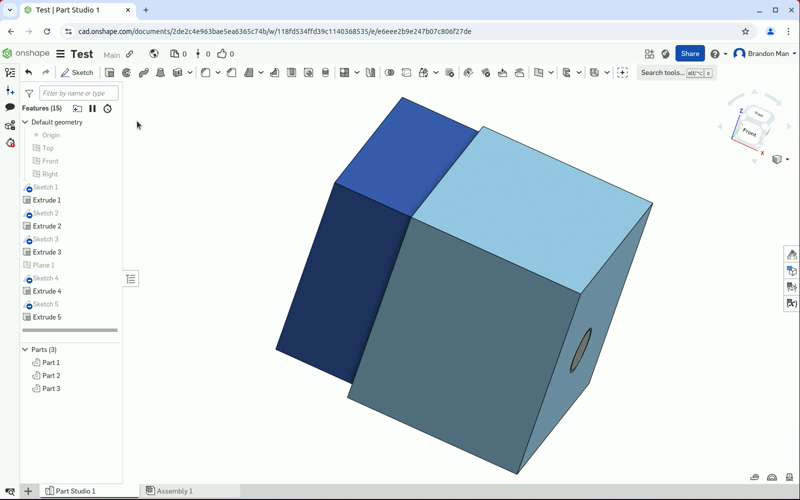
key(down, 2)
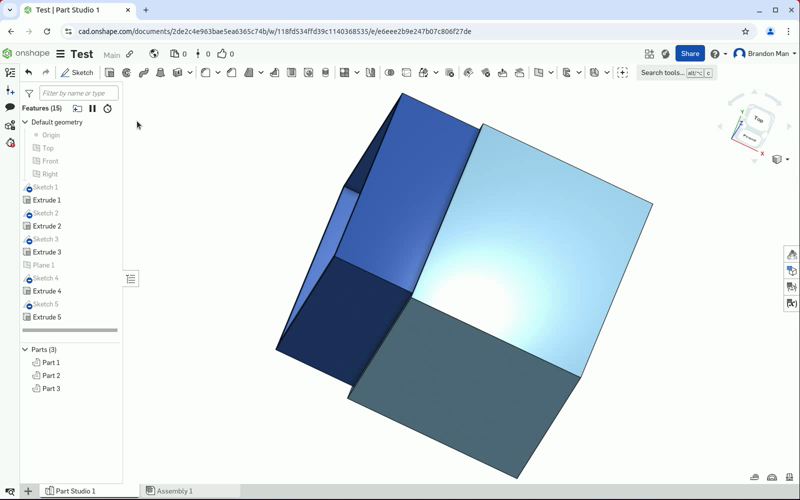
key(up, 2)
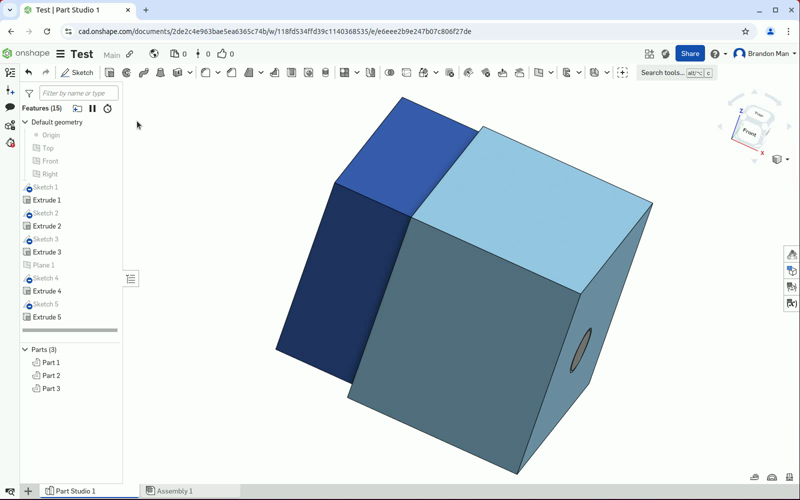
key(left, 2)
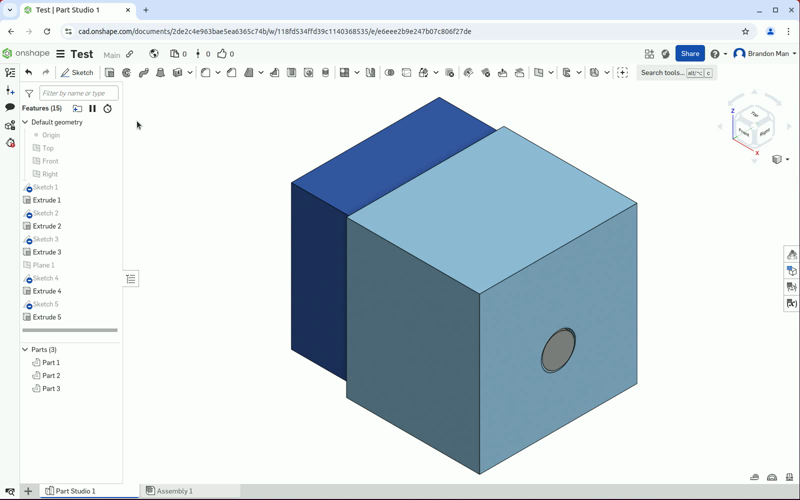
mouse_move(73, 189)
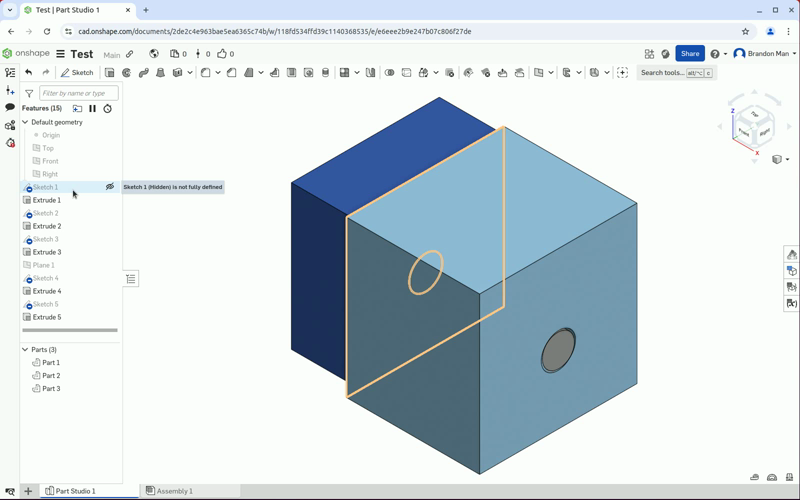
click(73, 189)